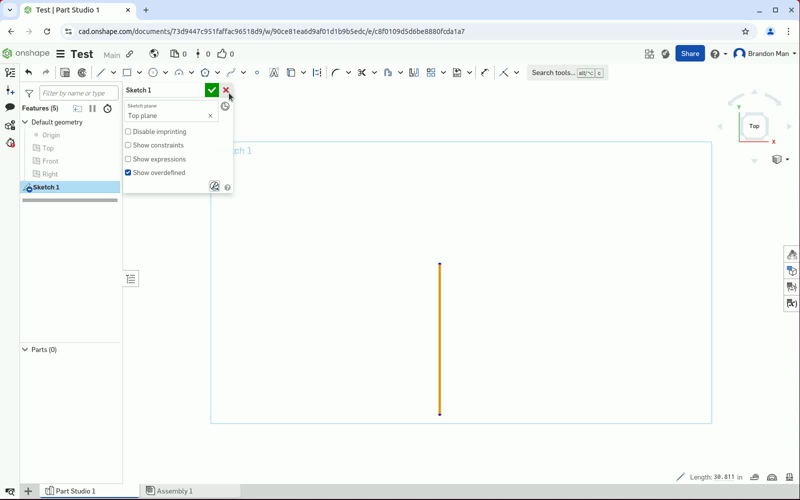
key(shift+h)
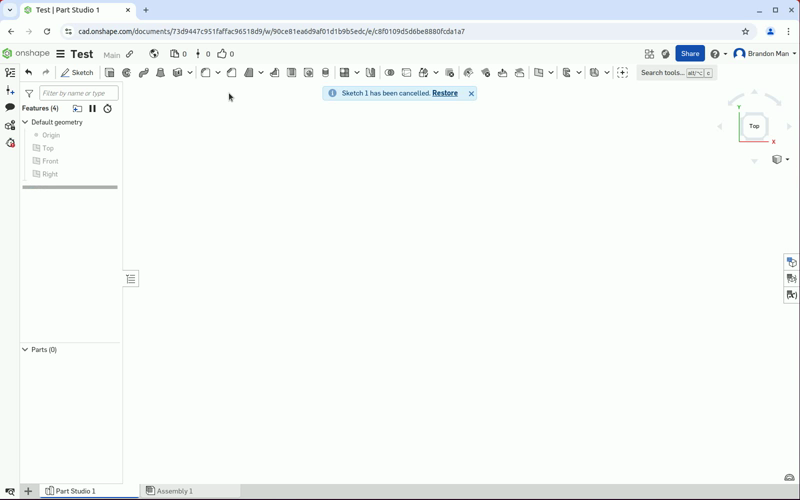
mouse_move(73, 352)
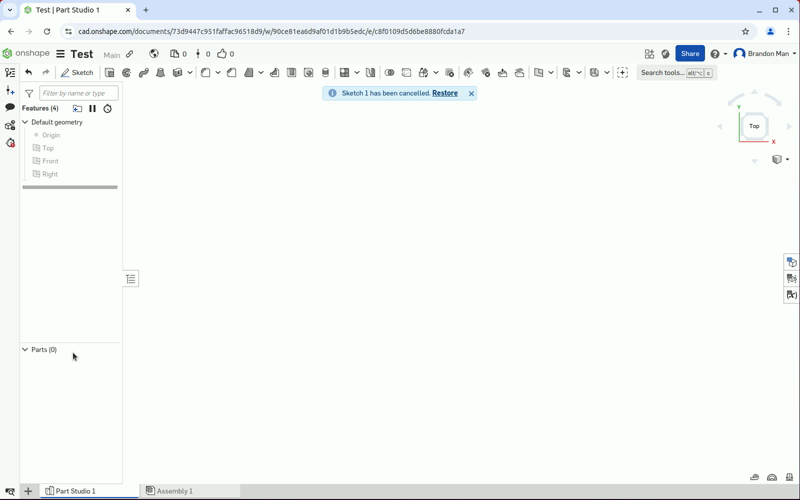
key(y)
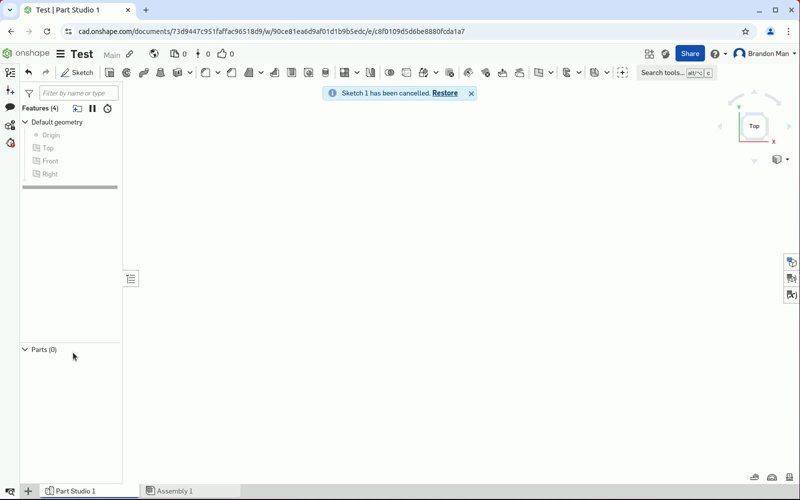
key(shift+p)
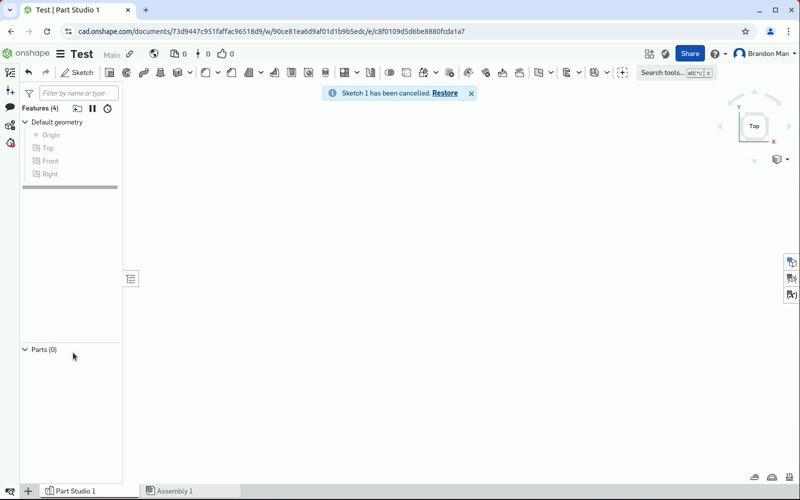
key(space)
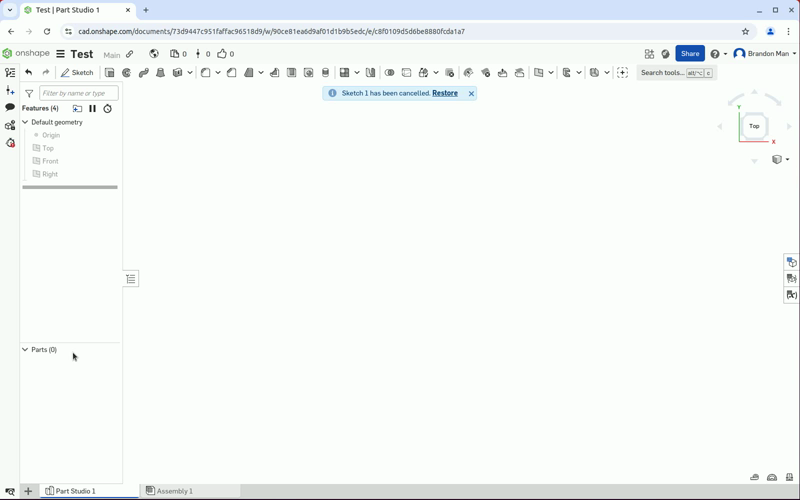
key_down(shift)
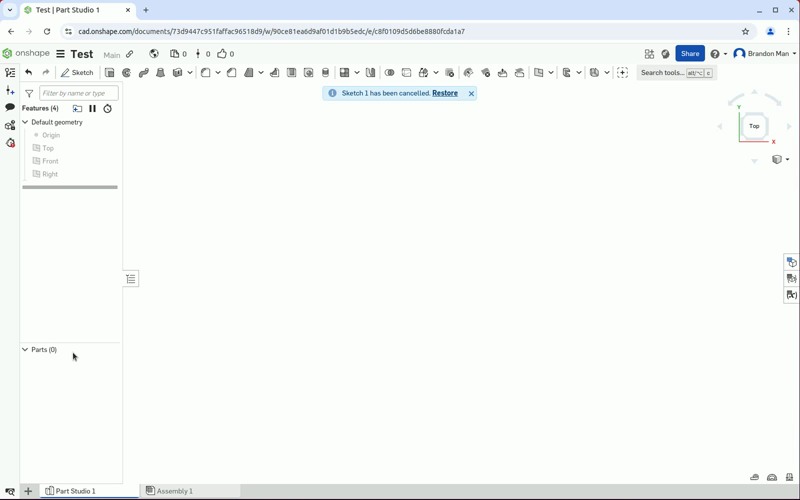
key(up)
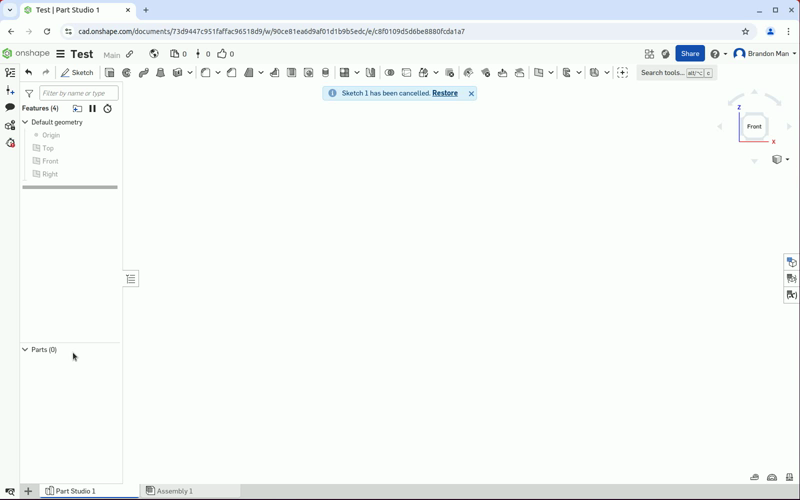
key_up(shift)
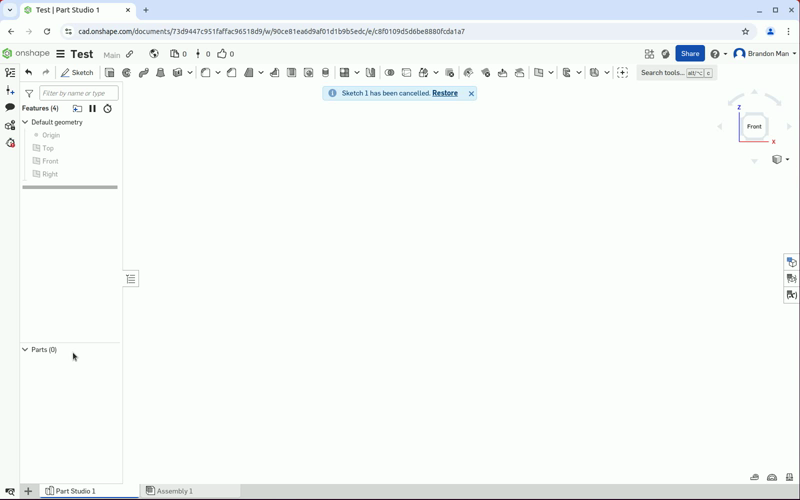
mouse_move(73, 352)
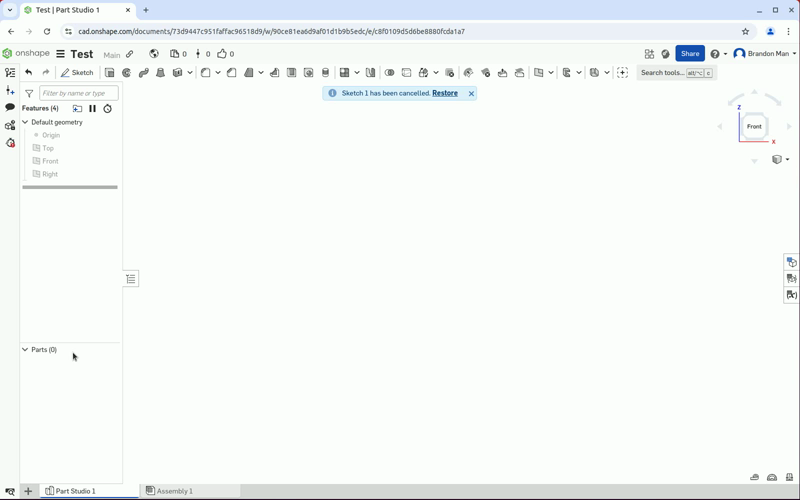
key(shift+y)
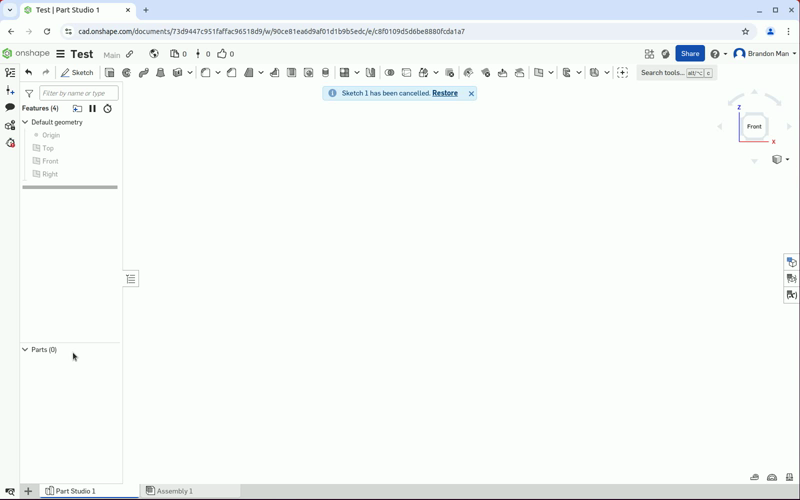
key(shift+s)
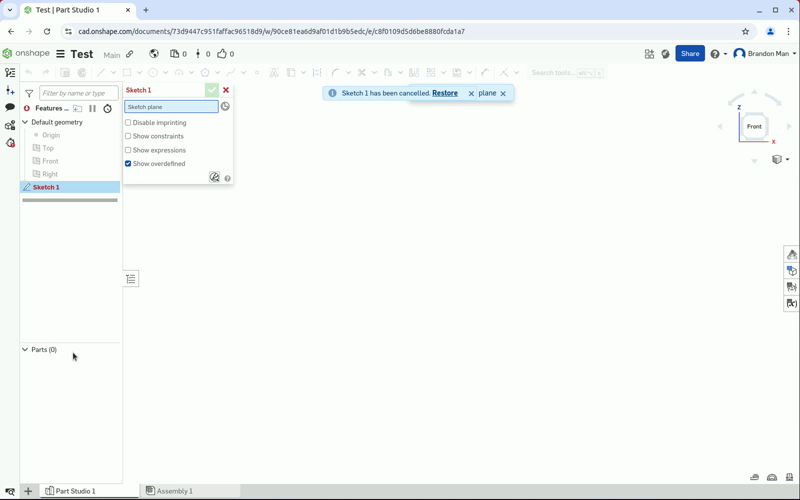
mouse_move(73, 163)
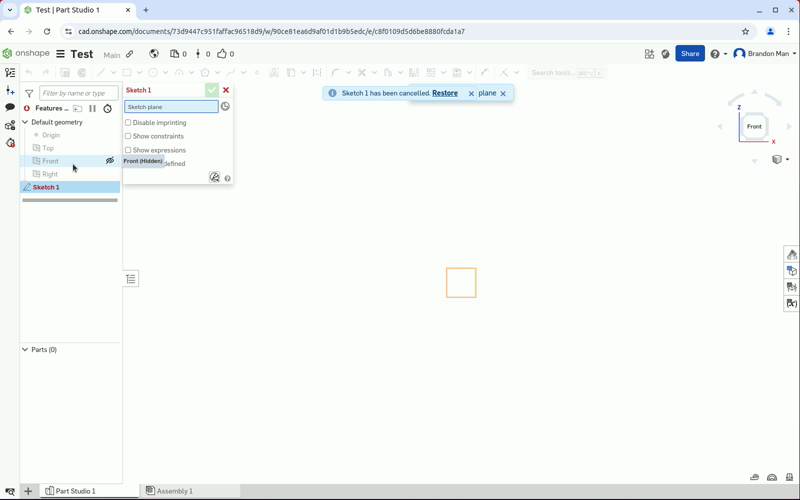
click(73, 163)
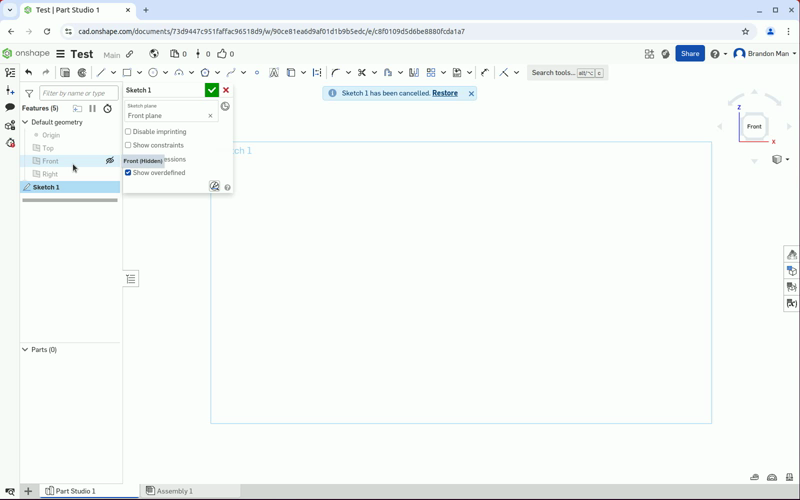
mouse_move(73, 352)
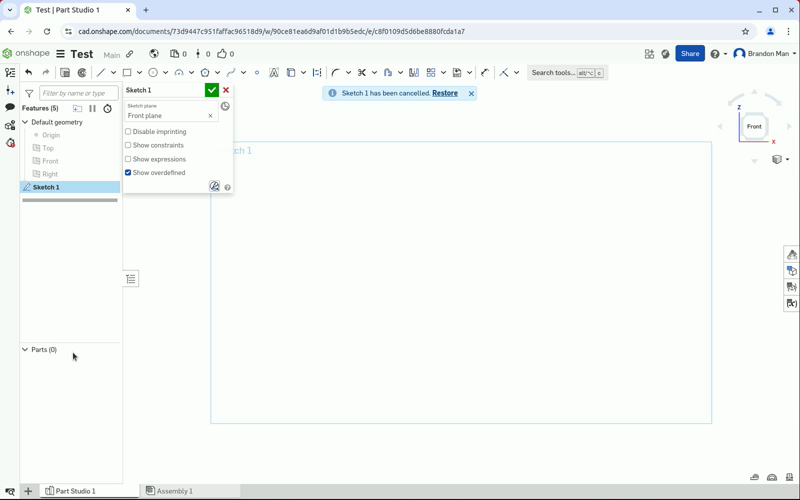
key(y)
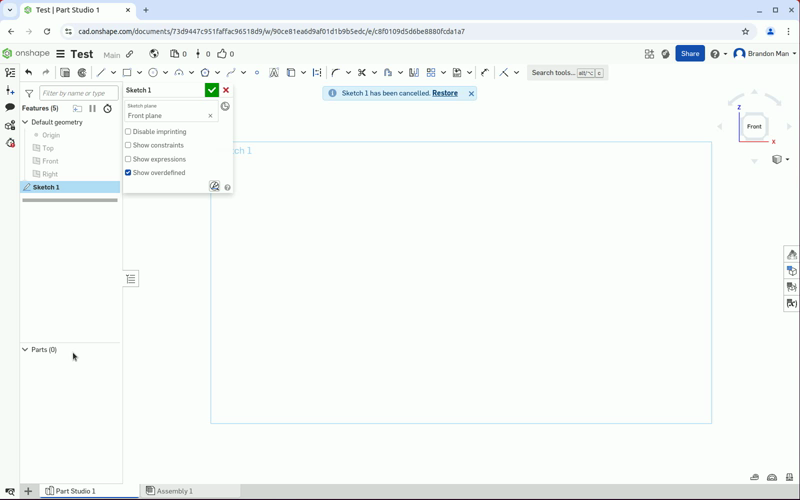
key(a)
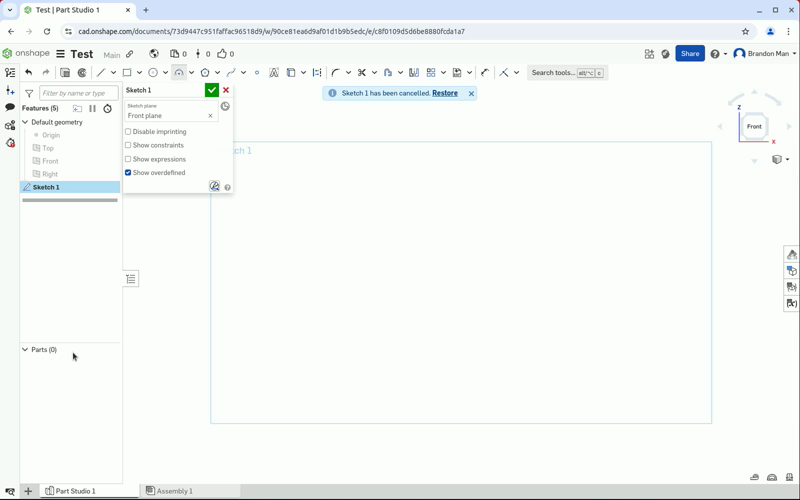
key_down(shift)
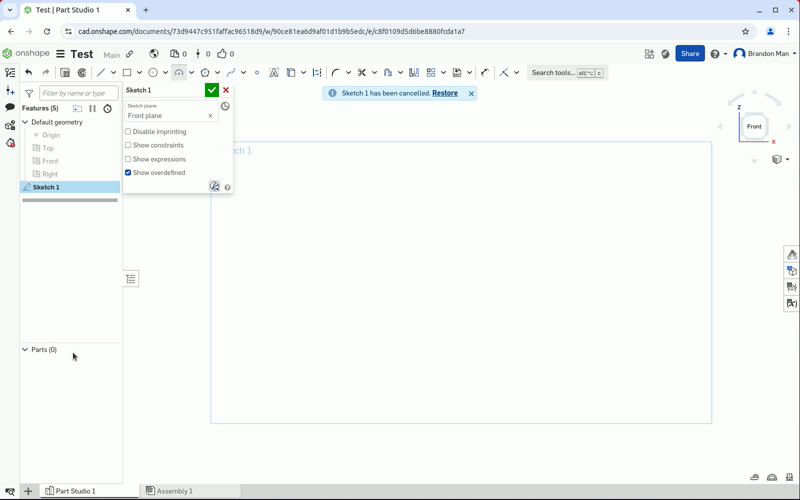
mouse_move(348, 348)
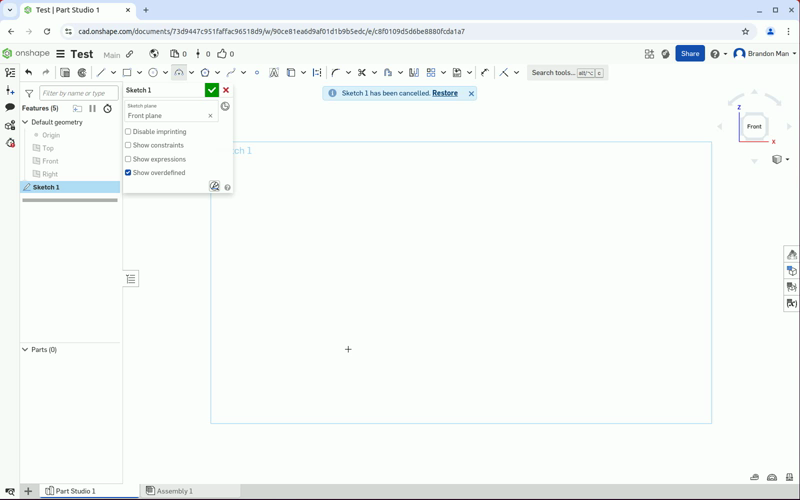
click(348, 348)
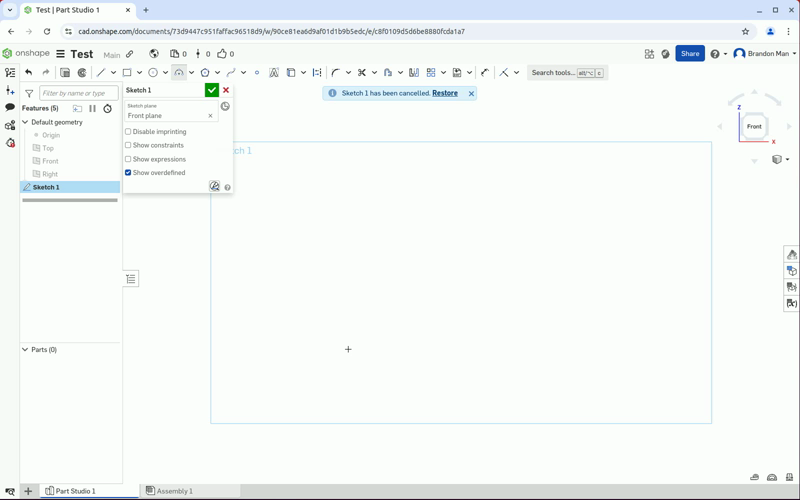
key_up(shift)
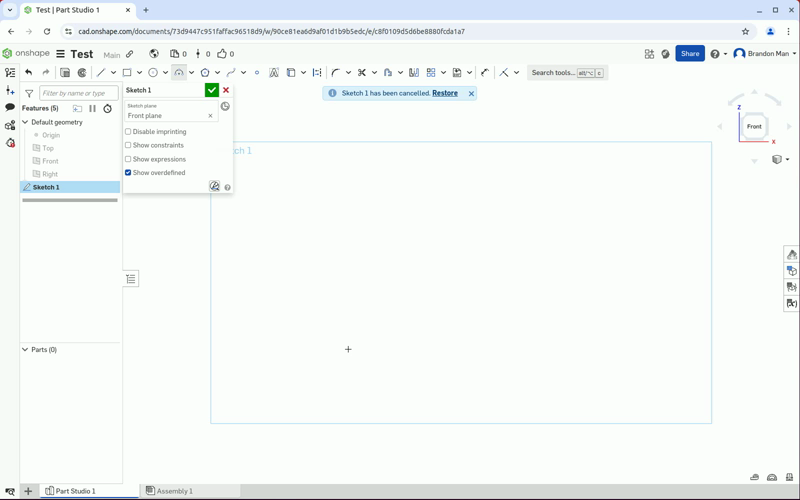
key_down(shift)
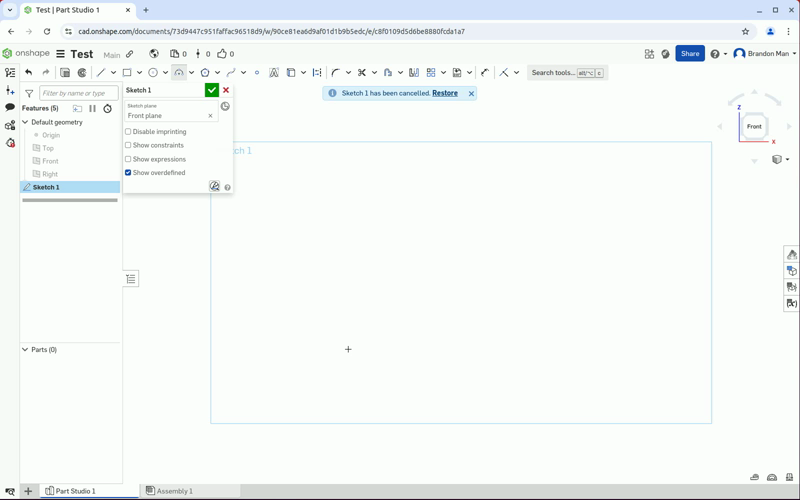
mouse_move(397, 395)
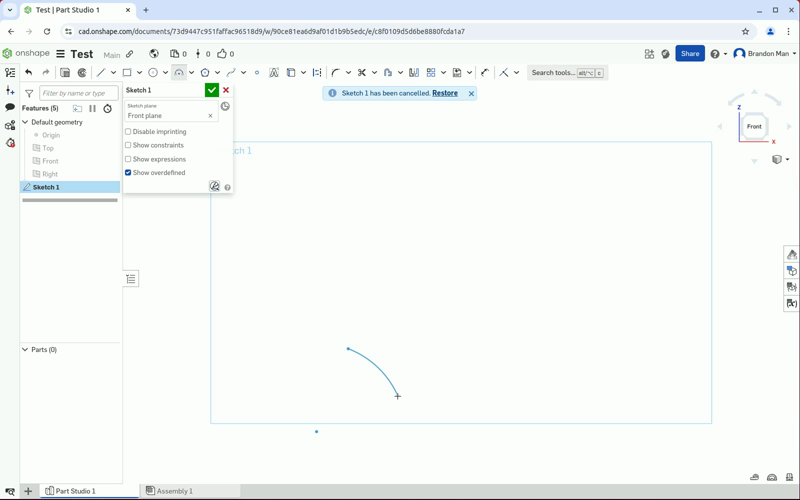
click(397, 395)
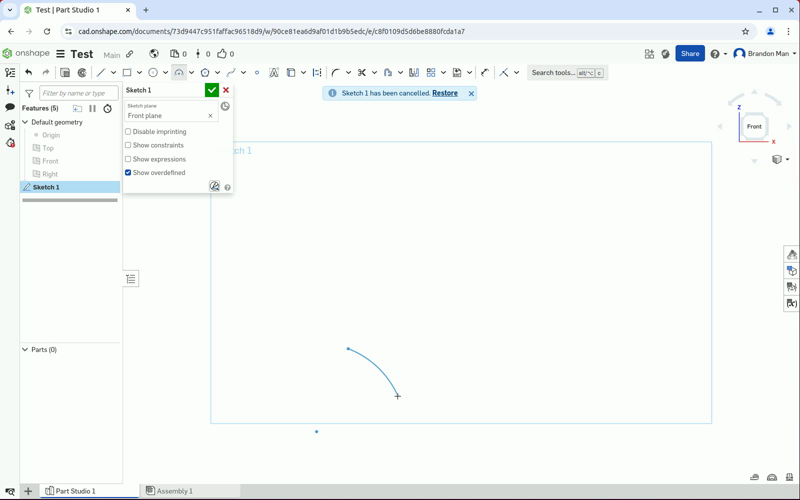
mouse_move(363, 382)
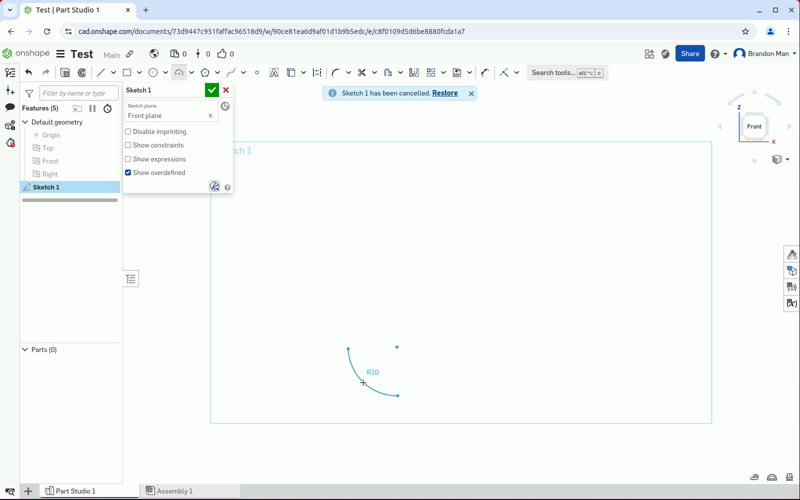
click(363, 382)
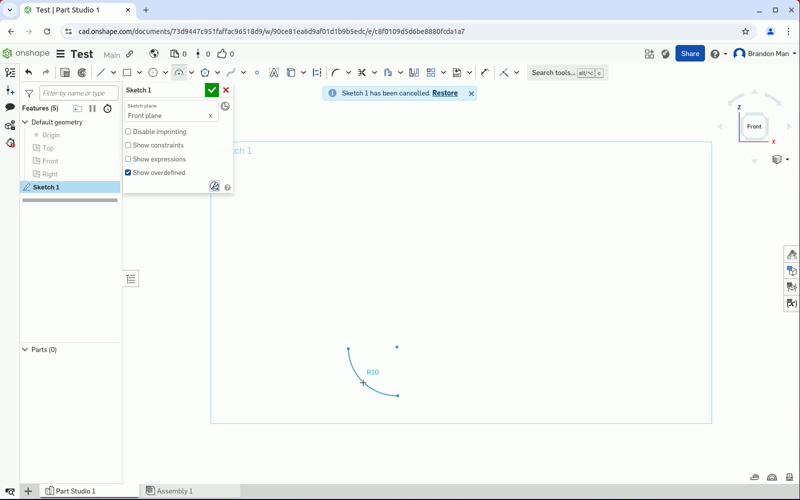
key_up(shift)
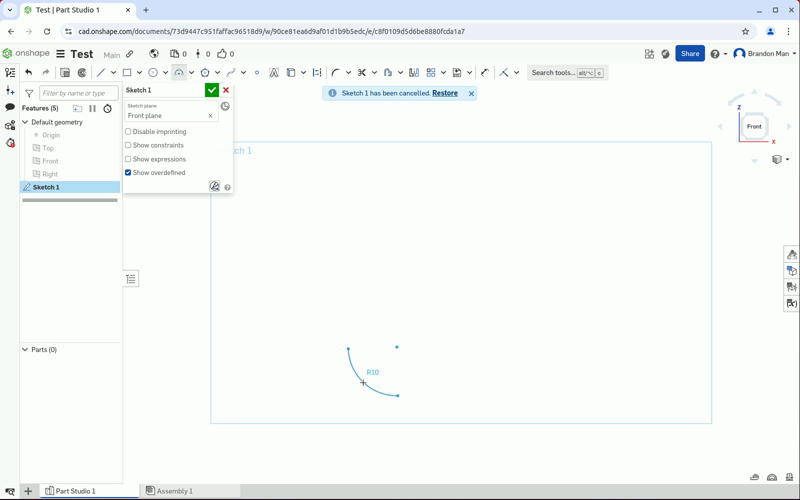
key(esc)
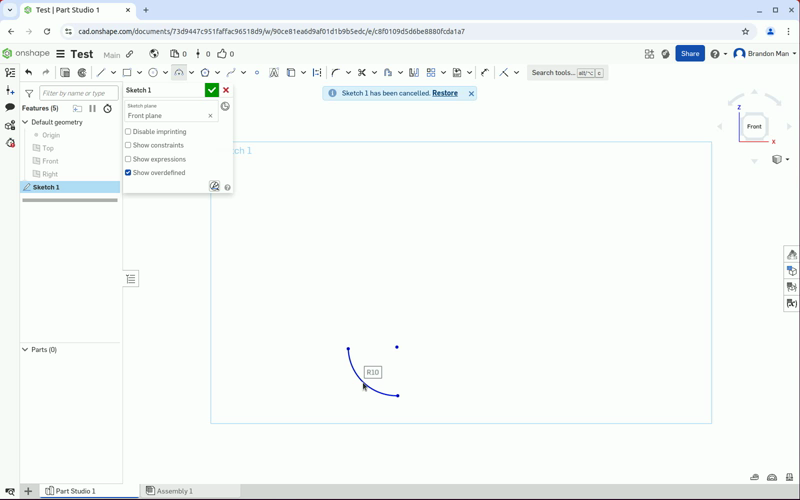
key(l)
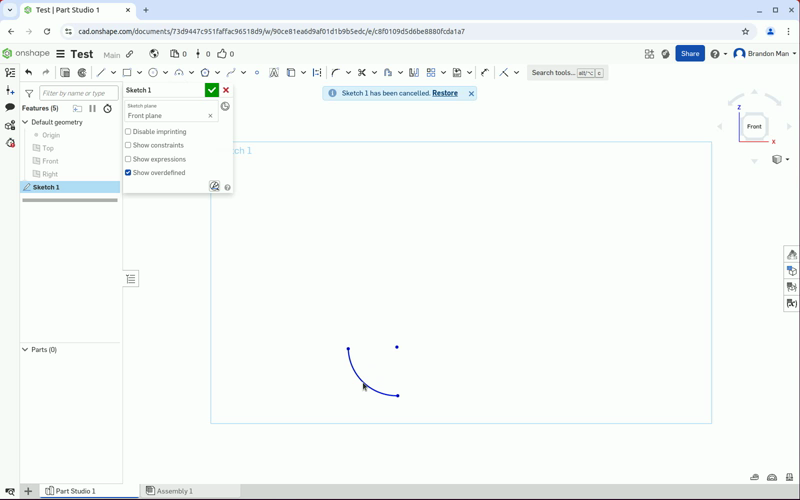
mouse_move(397, 395)
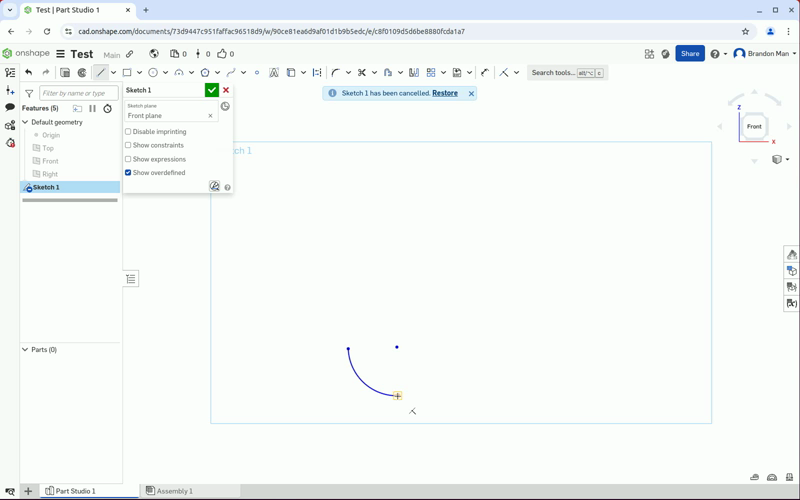
click(397, 395)
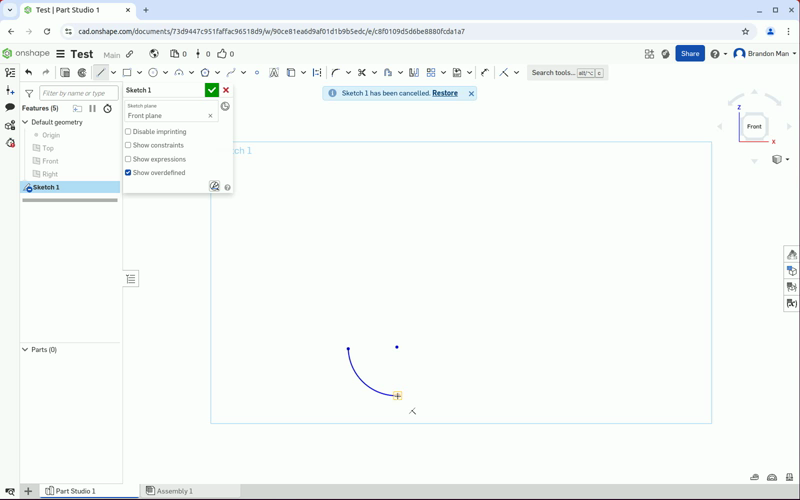
key_down(shift)
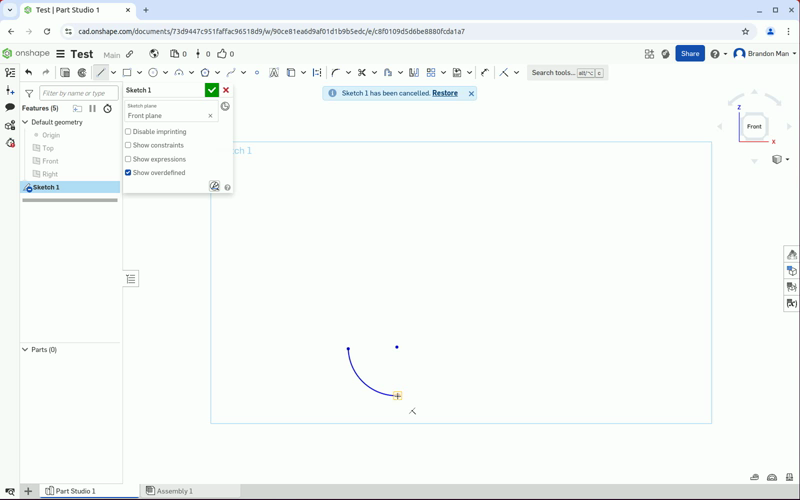
mouse_move(529, 395)
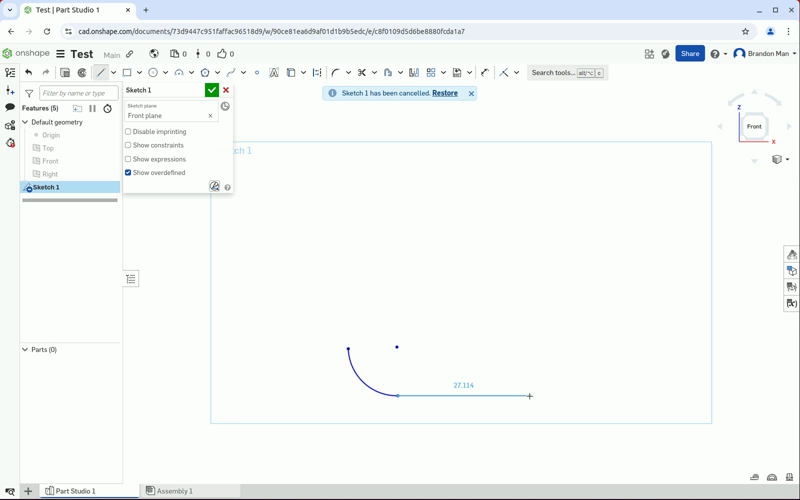
click(529, 395)
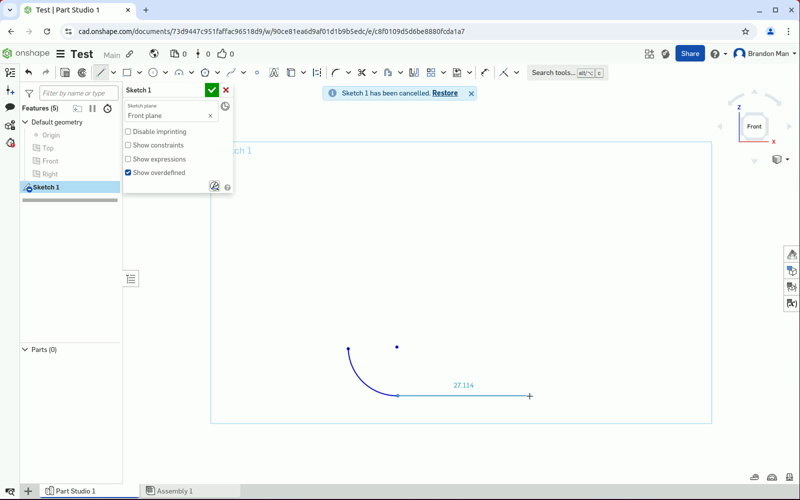
key_up(shift)
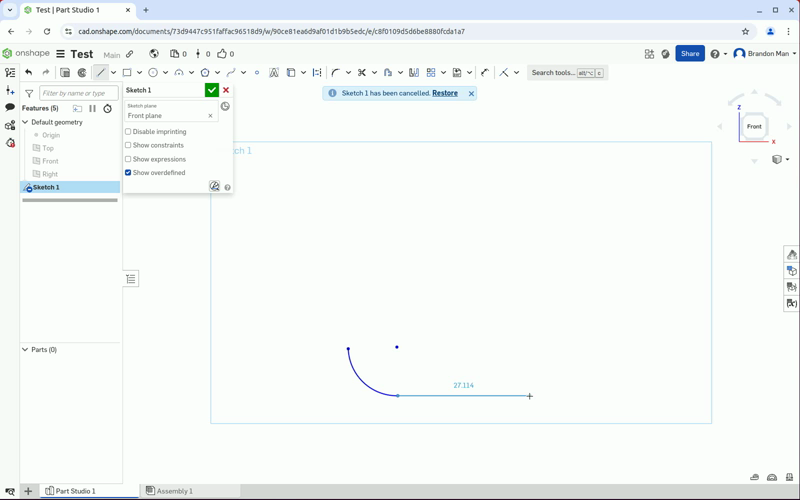
key(esc)
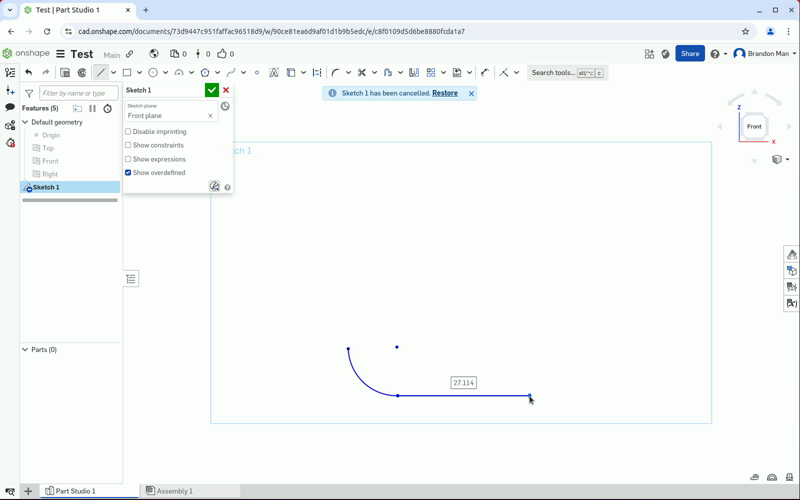
key(a)
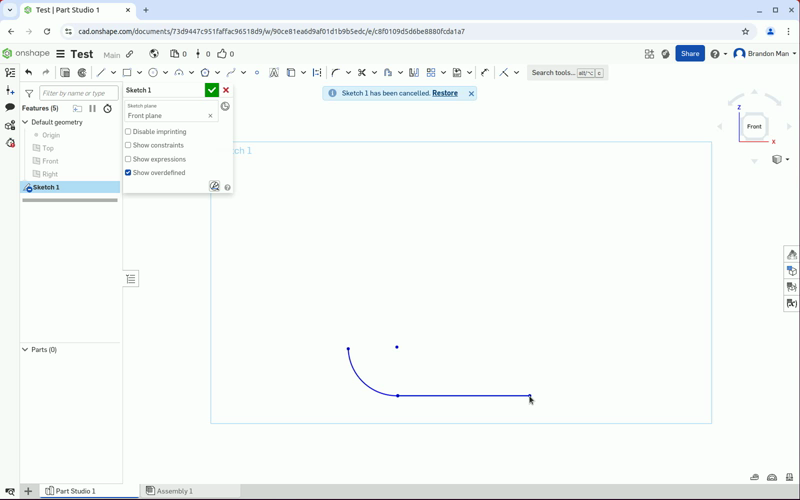
mouse_move(529, 395)
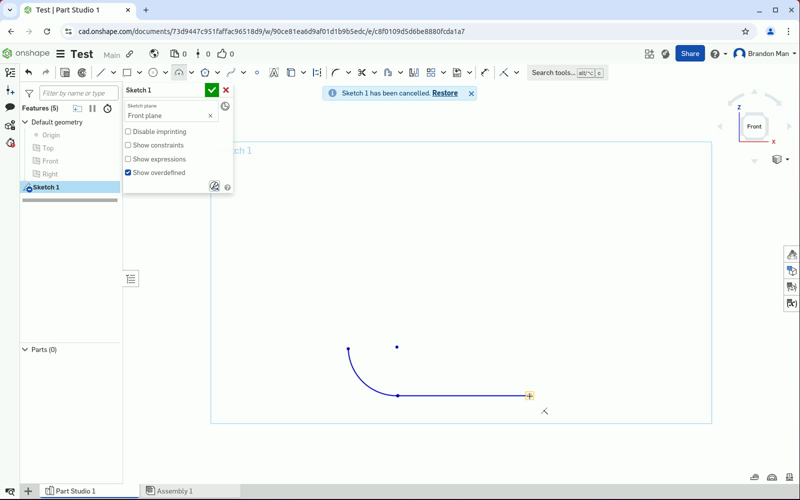
click(529, 395)
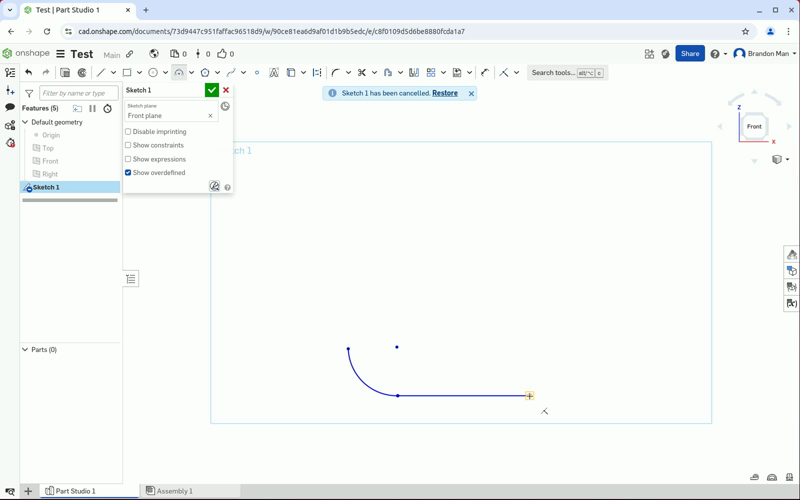
key_down(shift)
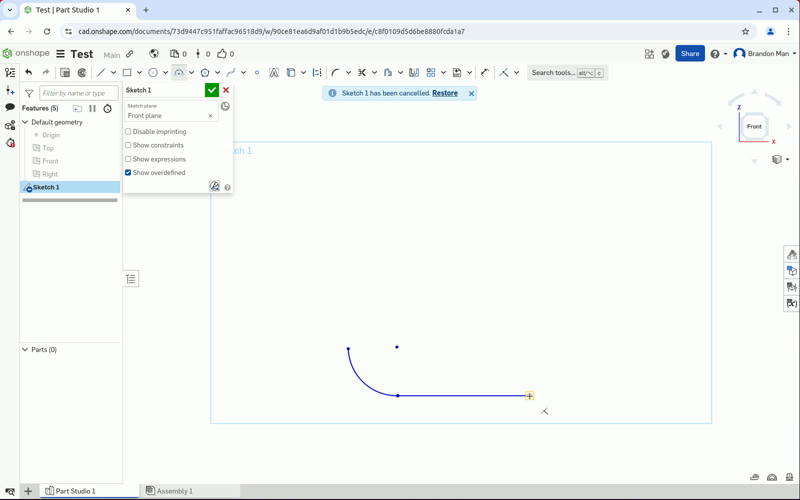
mouse_move(572, 372)
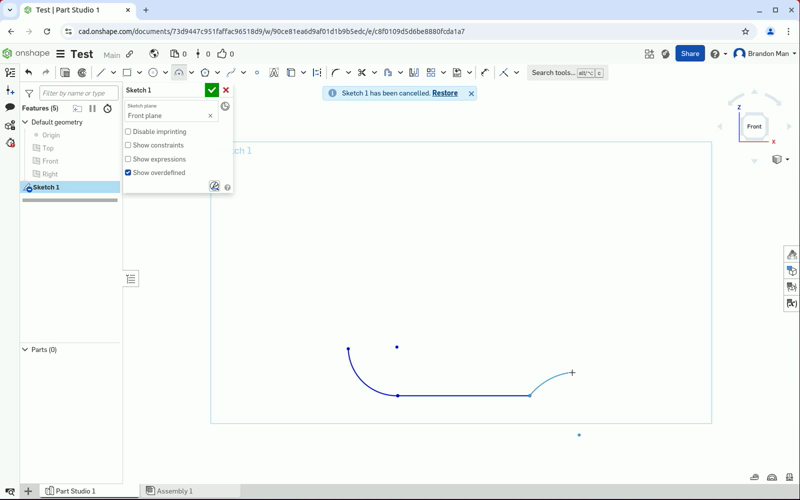
click(572, 372)
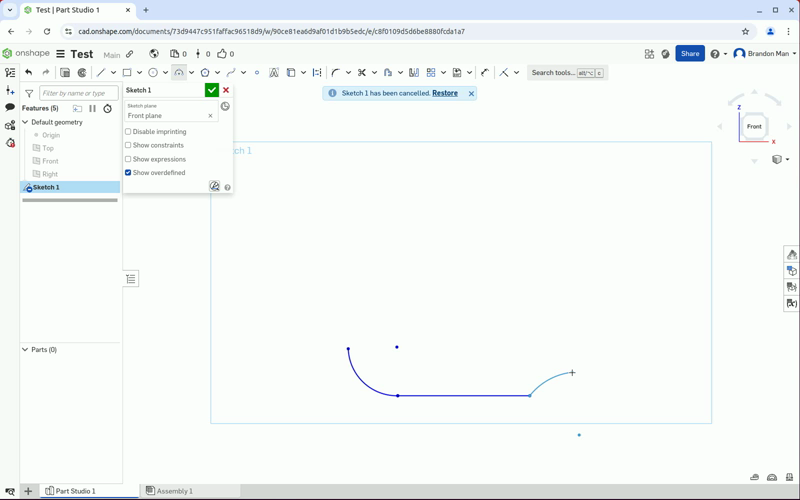
mouse_move(554, 390)
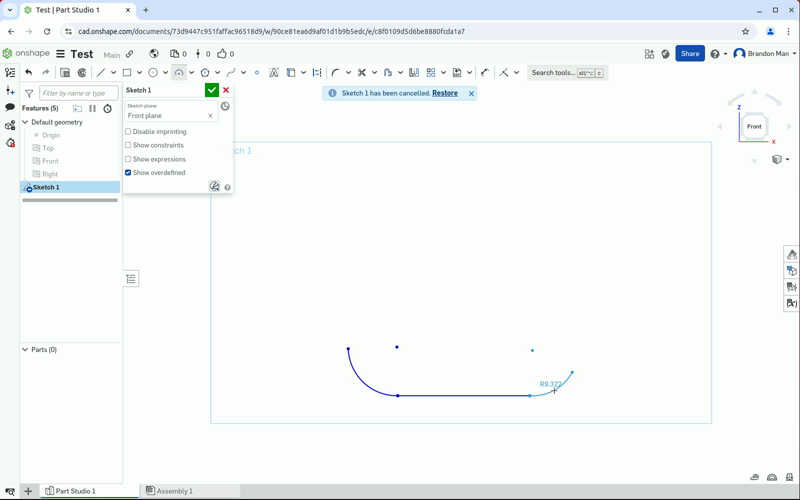
click(554, 390)
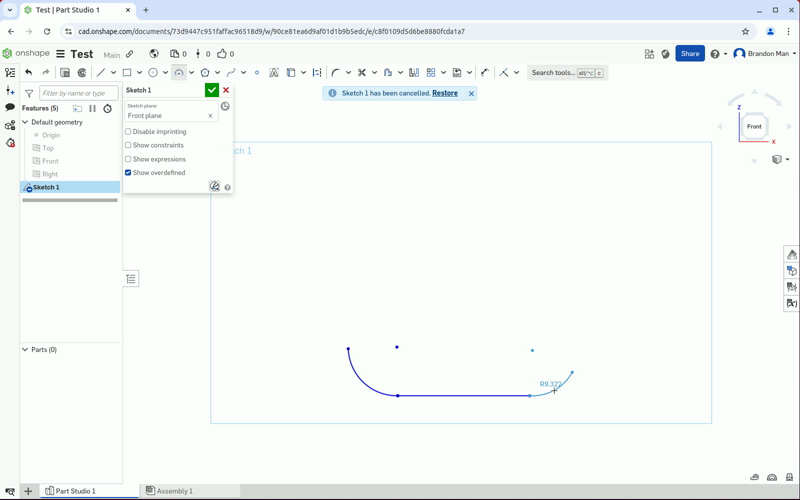
key_up(shift)
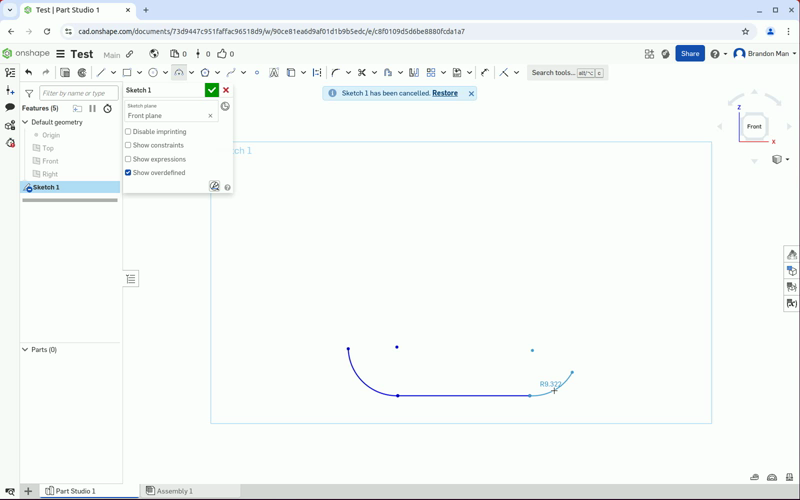
key(esc)
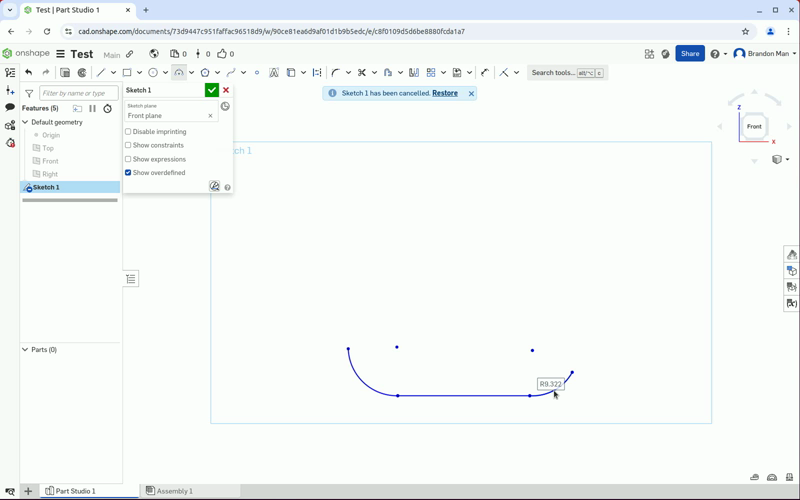
key(l)
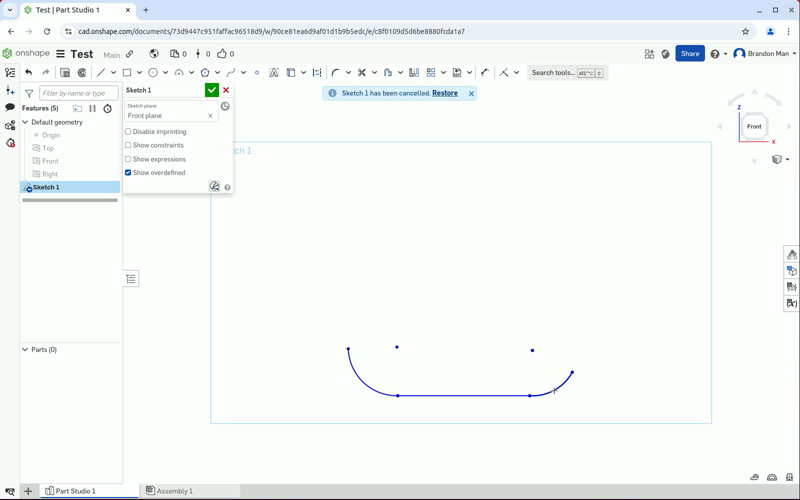
mouse_move(572, 372)
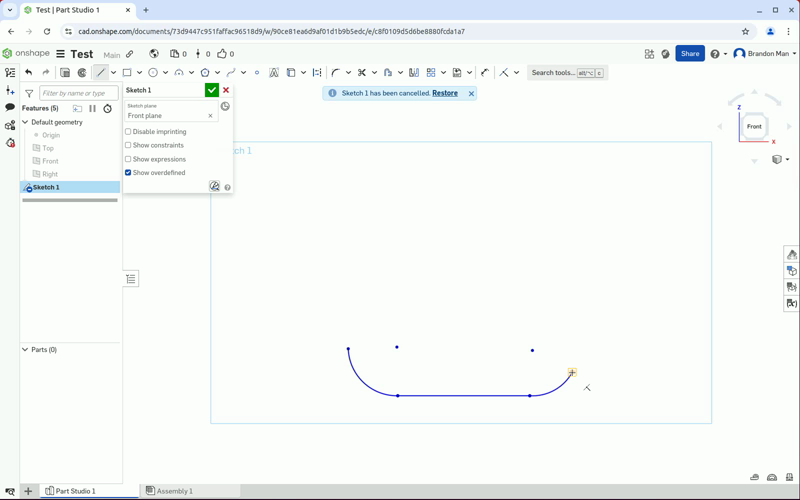
click(572, 372)
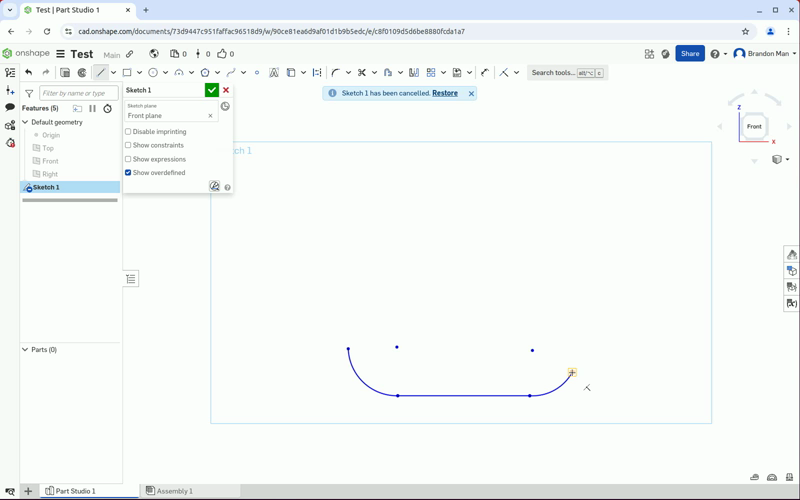
key_down(shift)
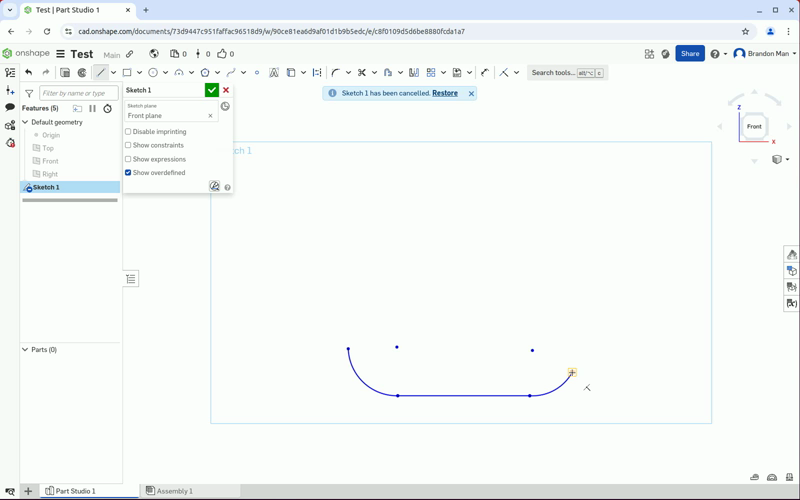
mouse_move(572, 212)
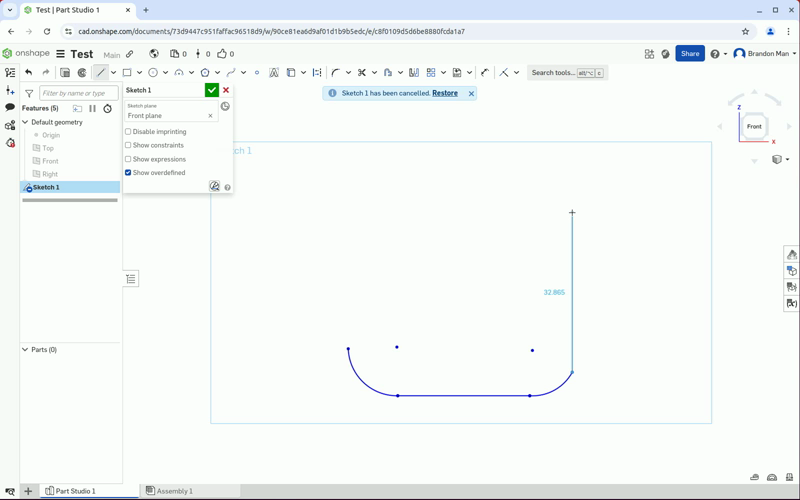
click(572, 212)
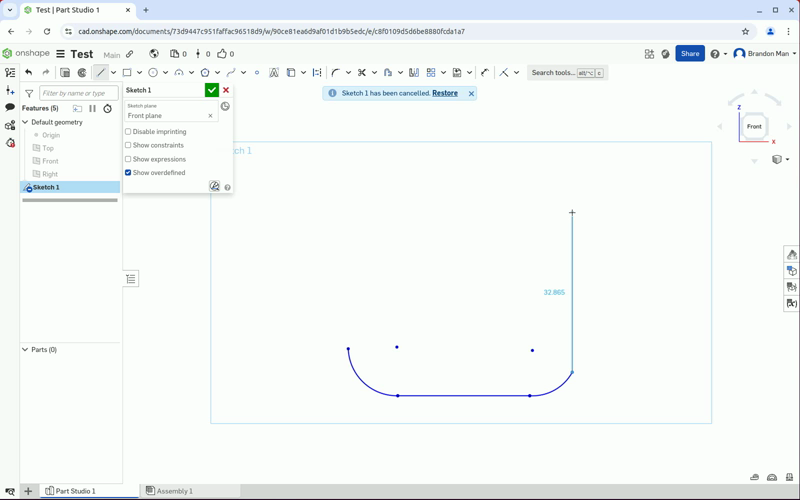
key_up(shift)
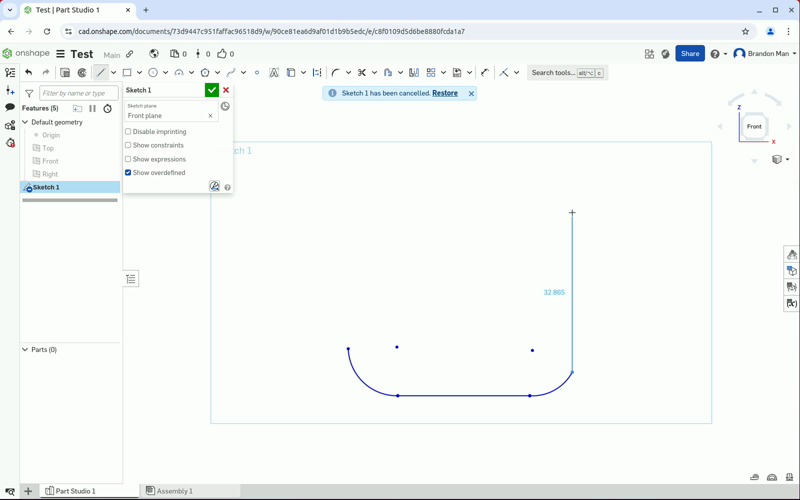
key(esc)
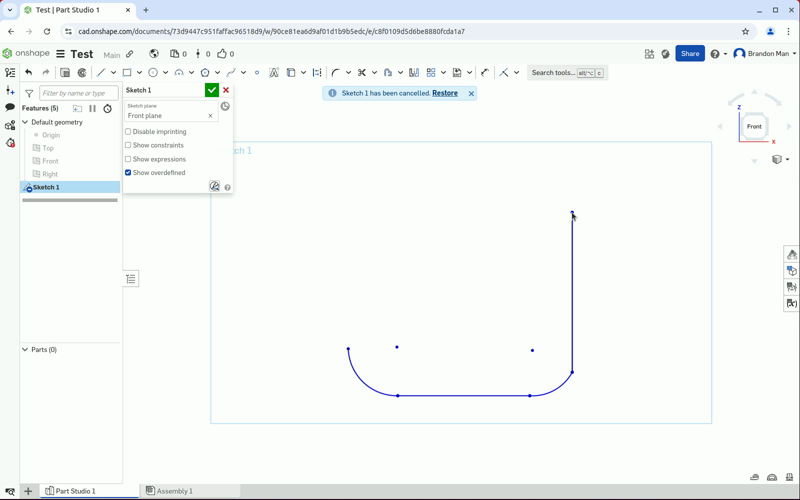
key(a)
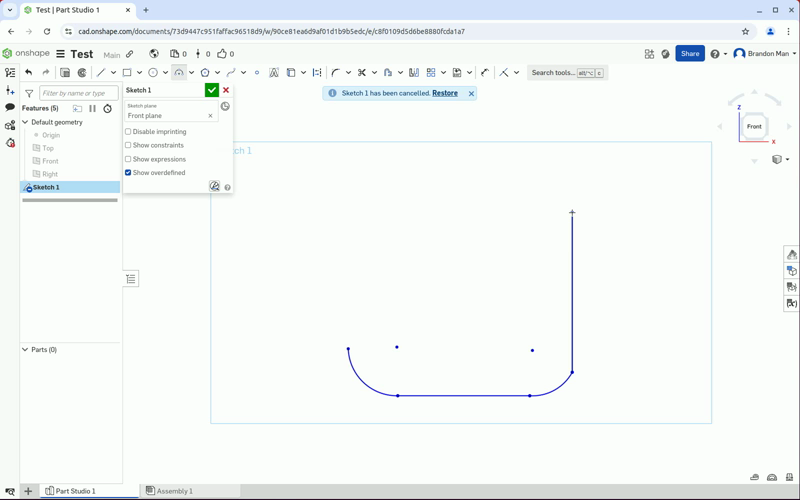
mouse_move(572, 212)
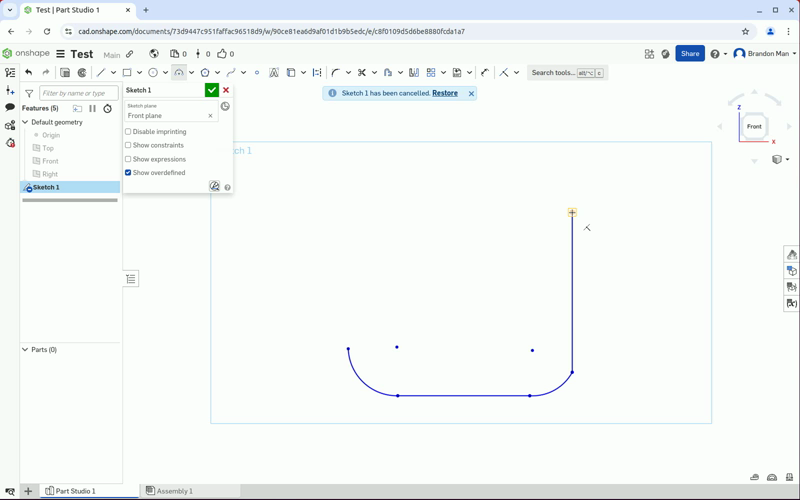
click(572, 212)
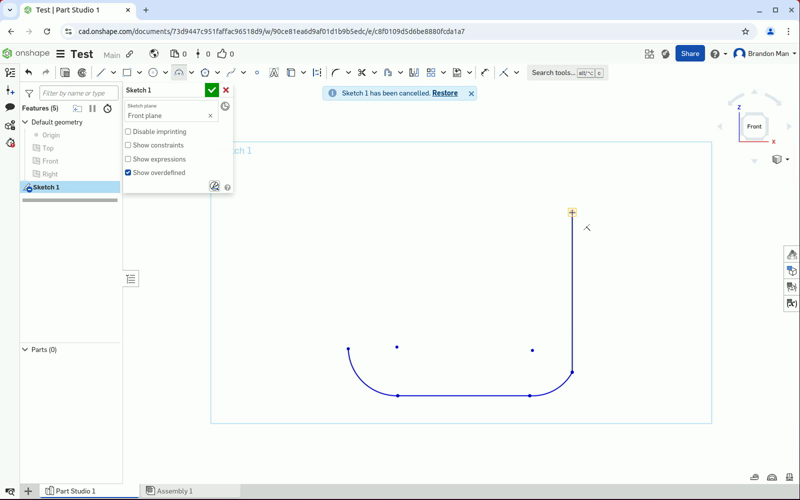
key_down(shift)
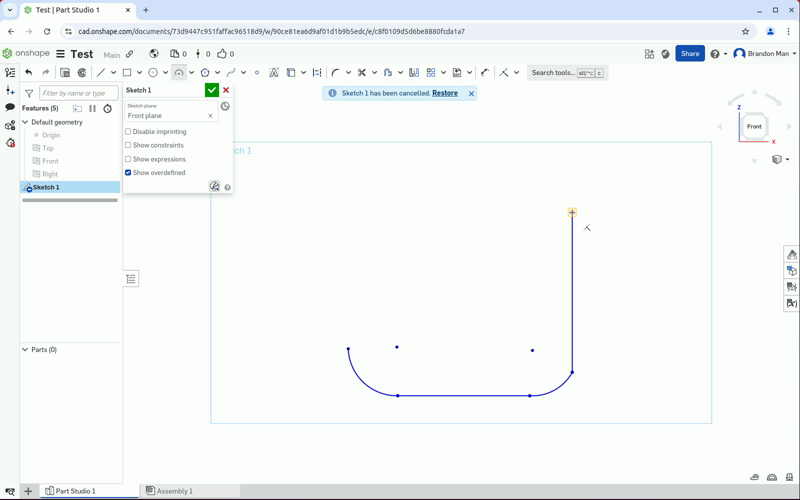
mouse_move(532, 171)
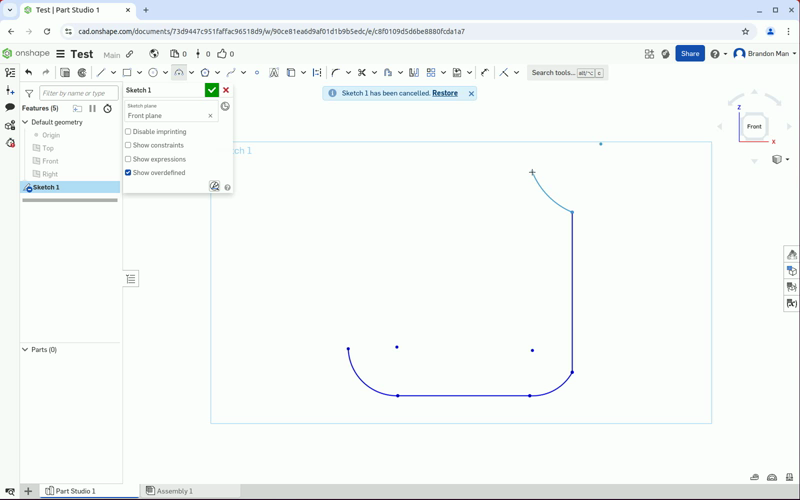
click(532, 171)
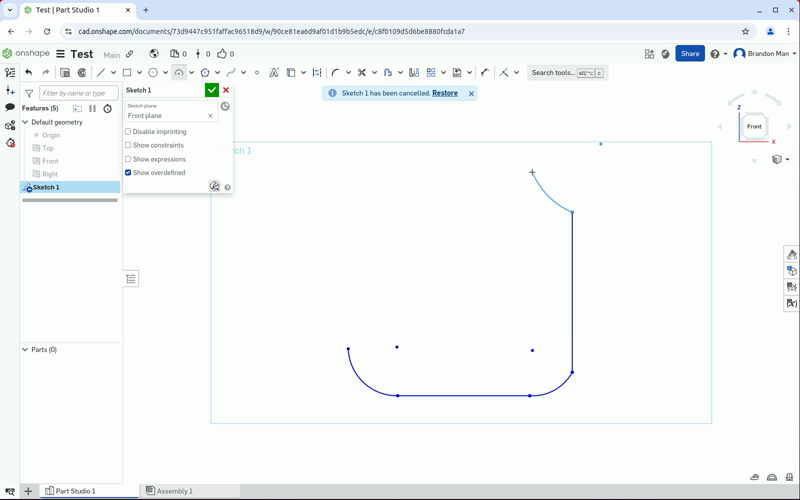
mouse_move(560, 183)
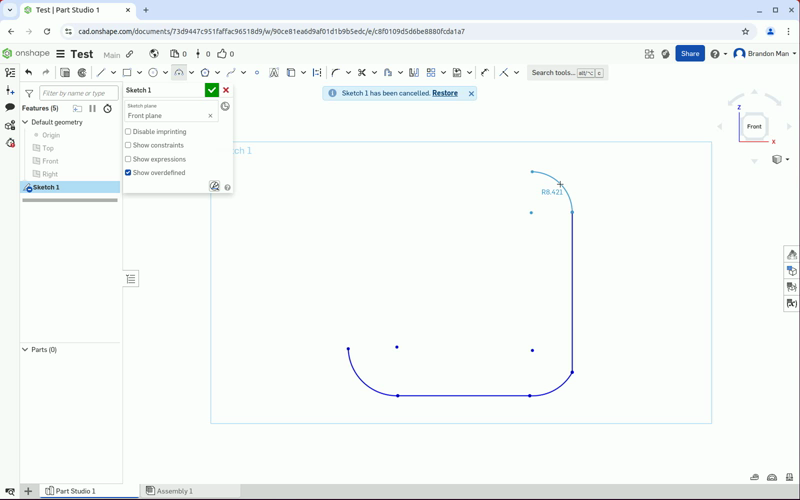
click(560, 183)
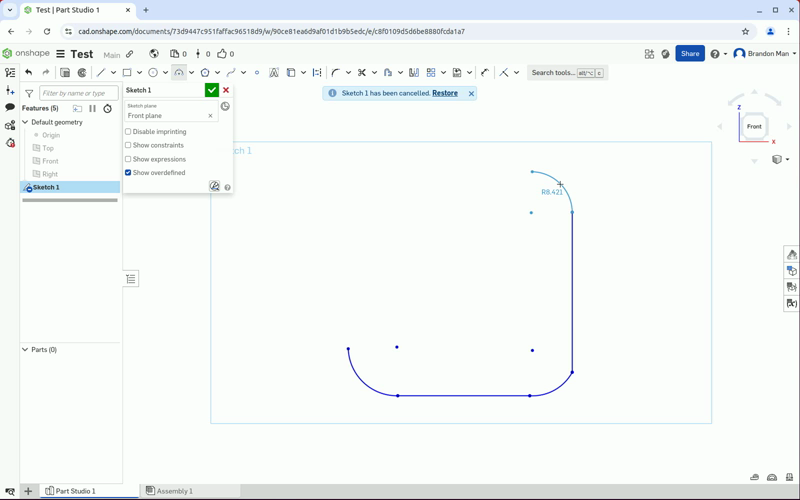
key_up(shift)
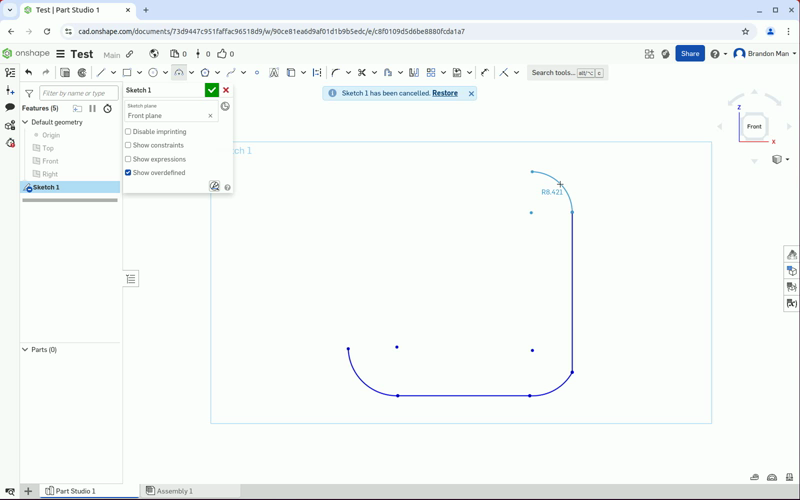
key(esc)
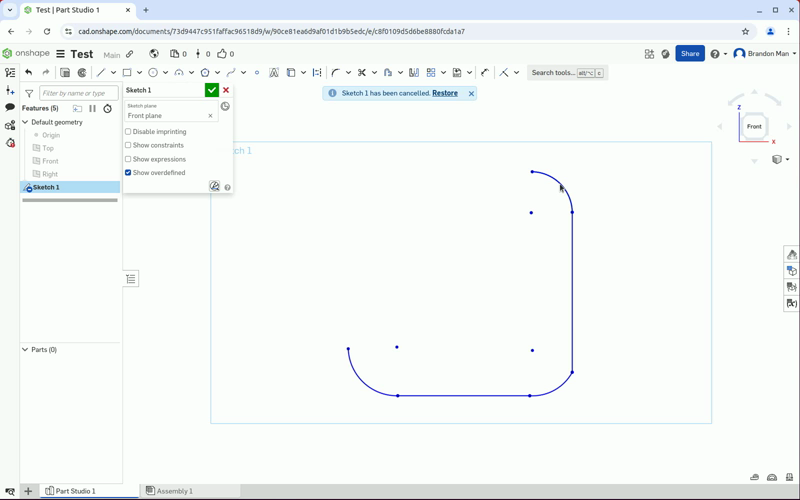
key(l)
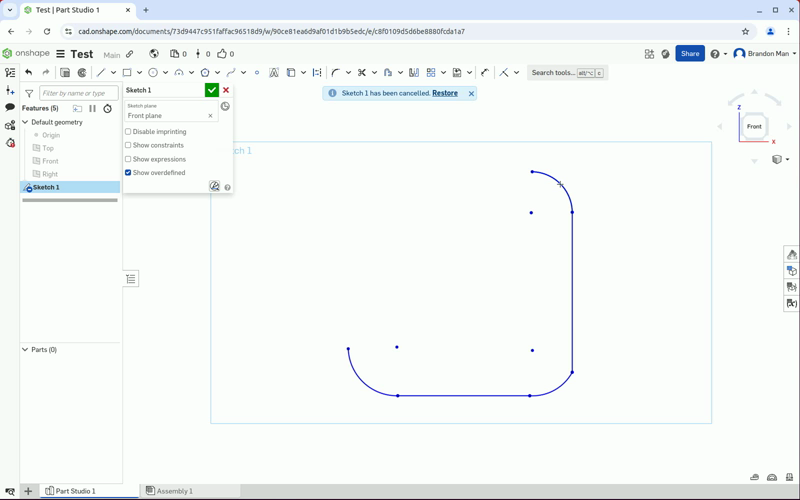
mouse_move(532, 171)
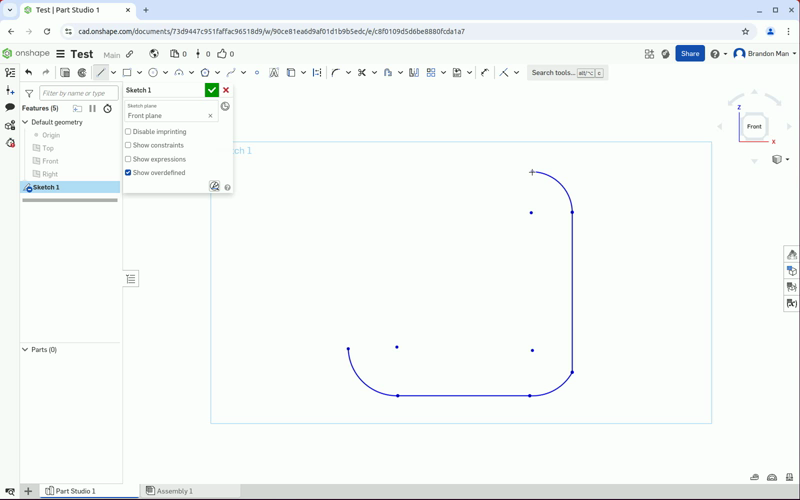
click(532, 171)
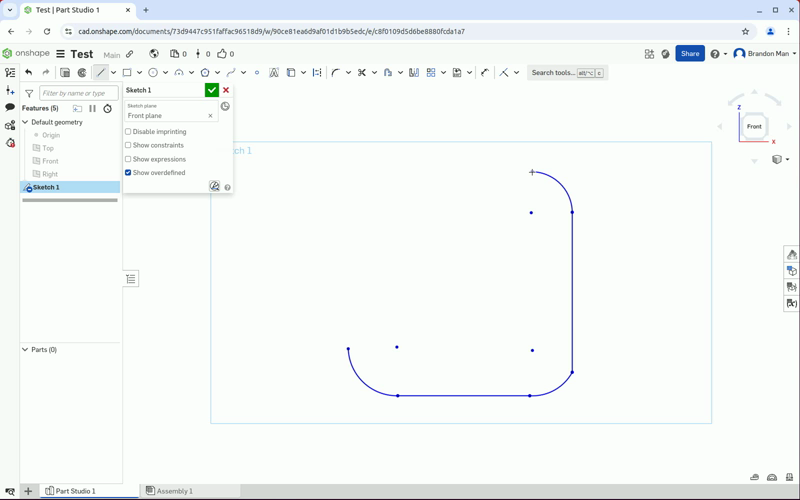
key_down(shift)
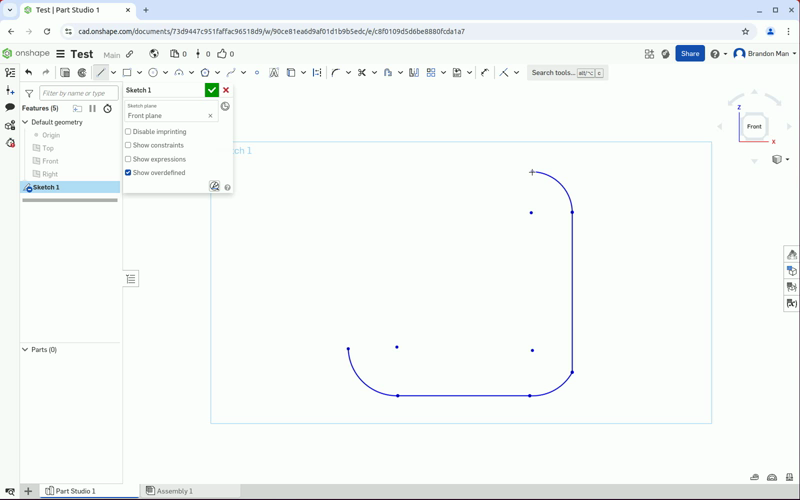
mouse_move(371, 171)
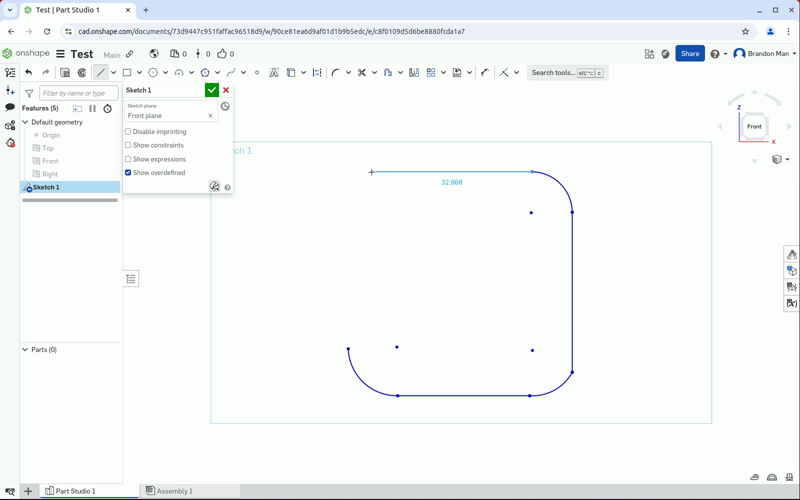
click(371, 171)
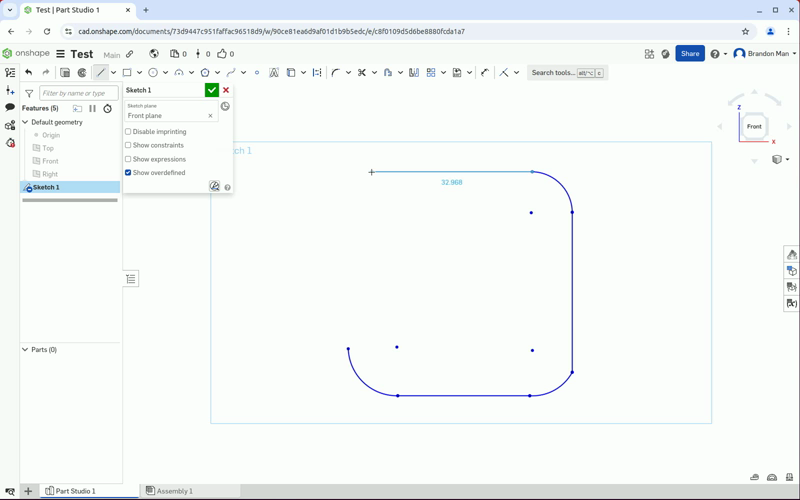
key_up(shift)
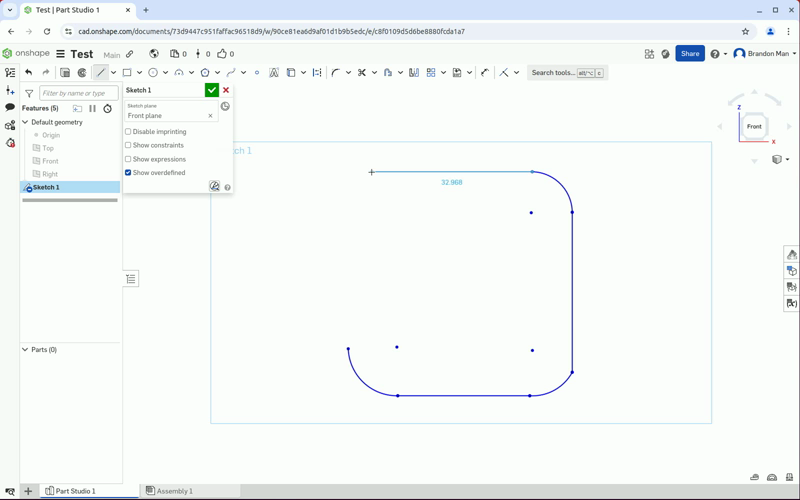
key(esc)
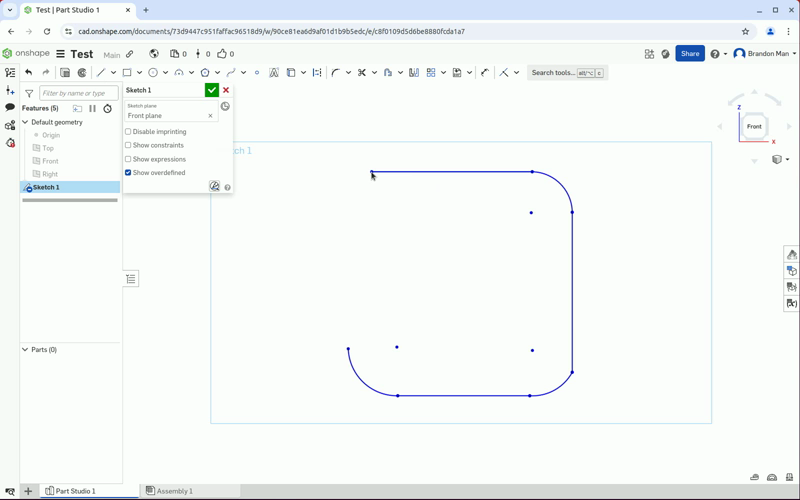
key(a)
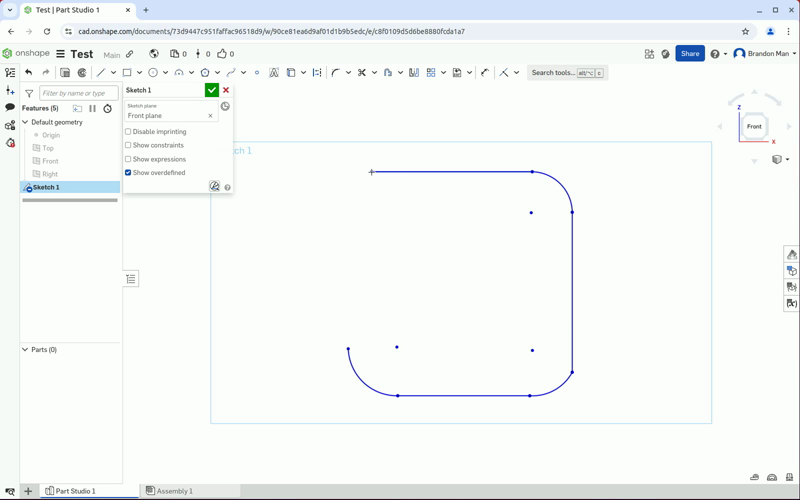
mouse_move(371, 171)
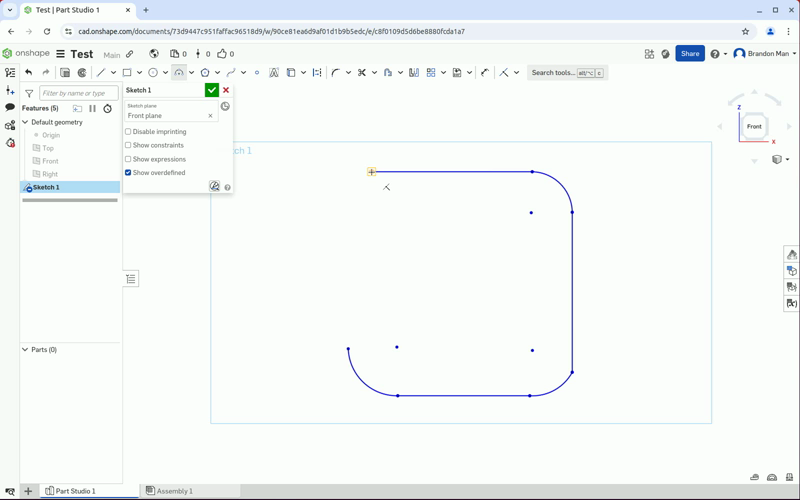
click(371, 171)
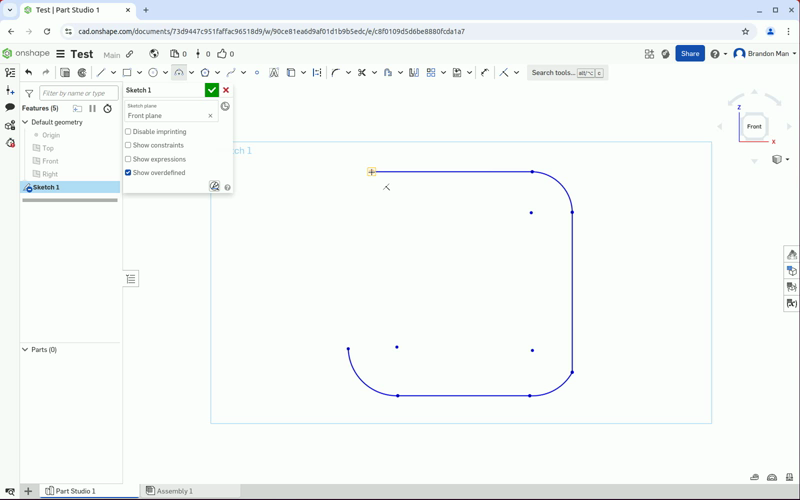
key_down(shift)
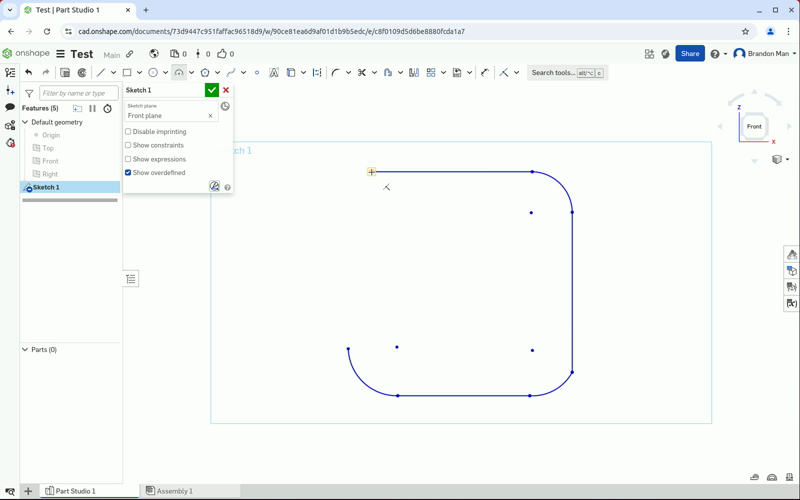
mouse_move(348, 212)
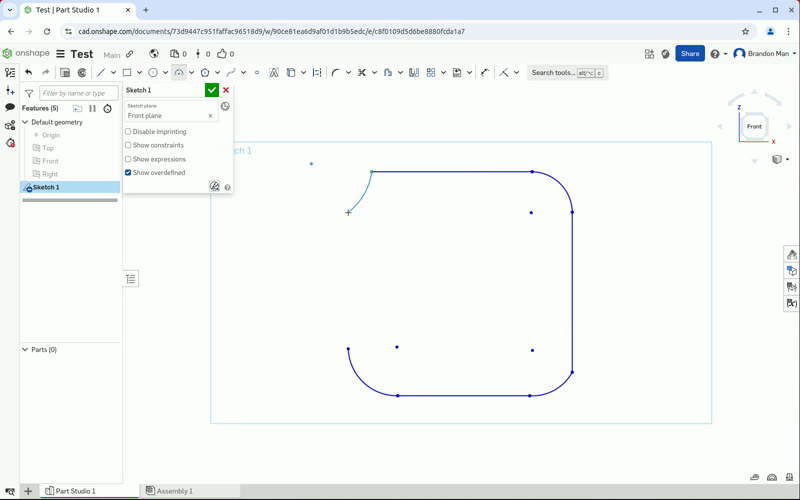
click(348, 212)
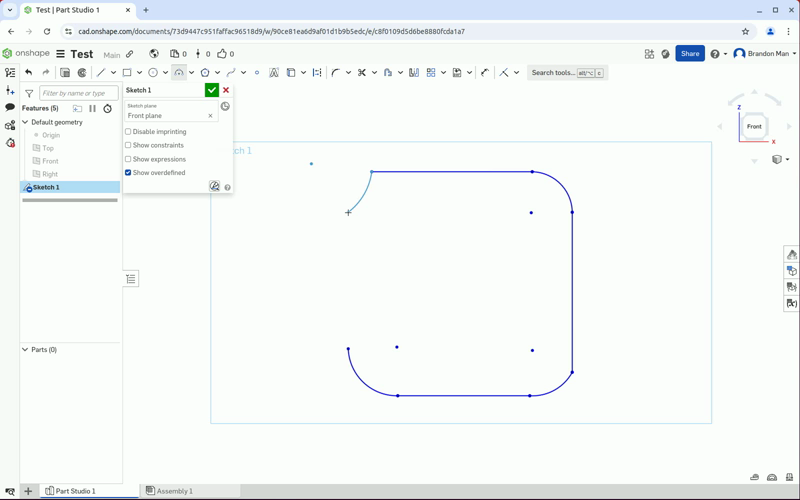
mouse_move(354, 188)
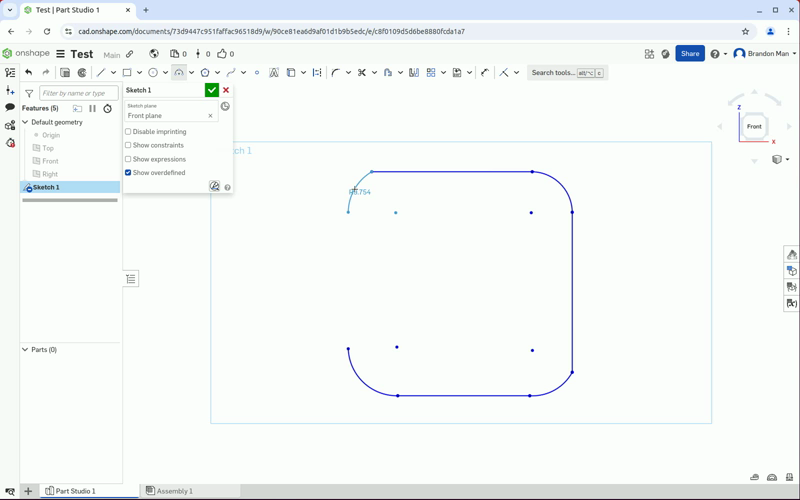
click(354, 188)
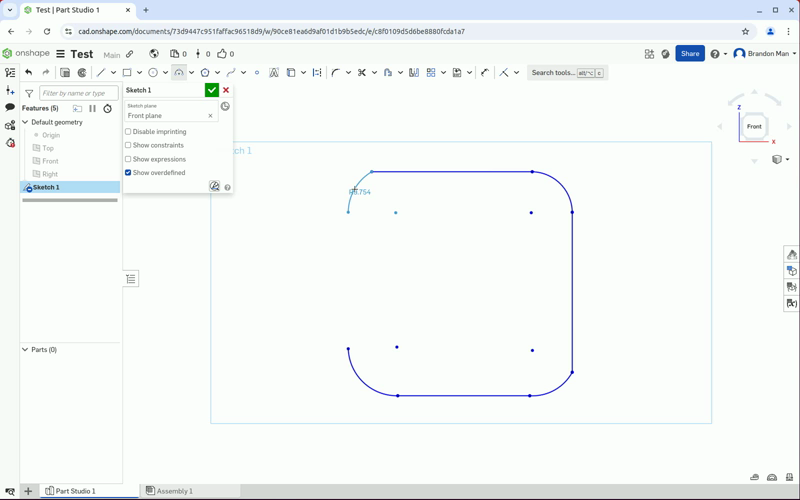
key_up(shift)
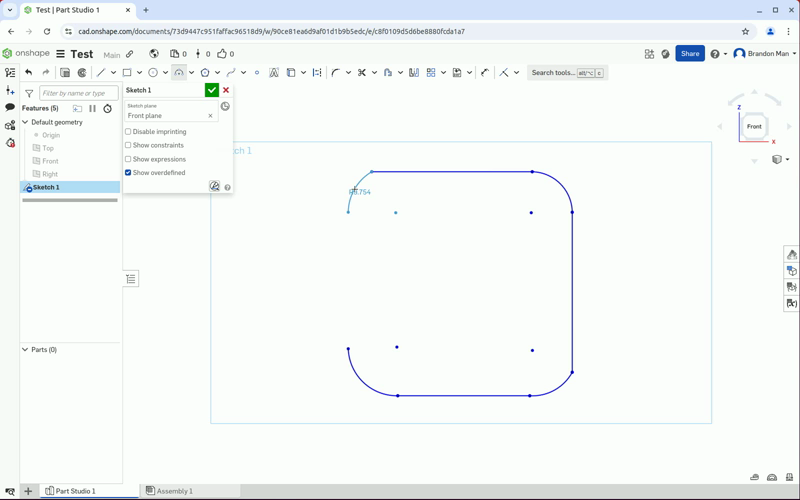
key(esc)
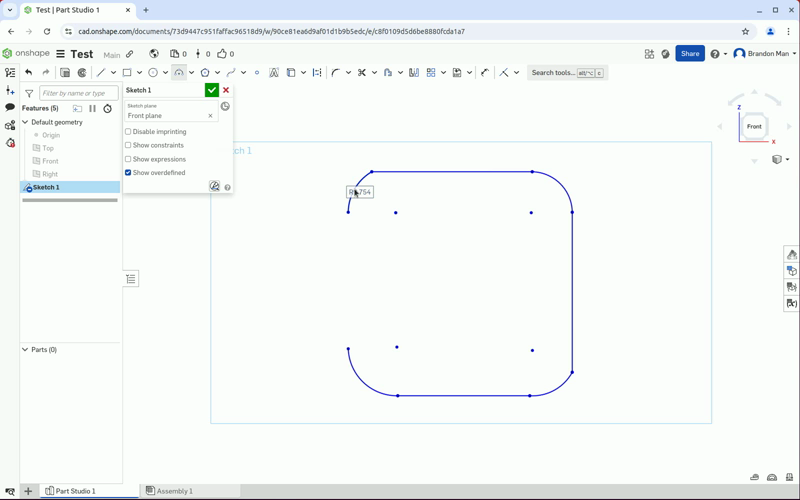
key(l)
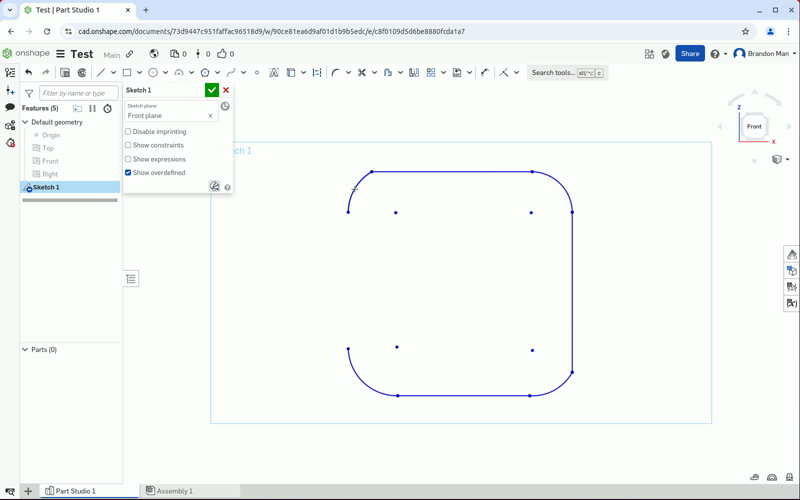
mouse_move(348, 212)
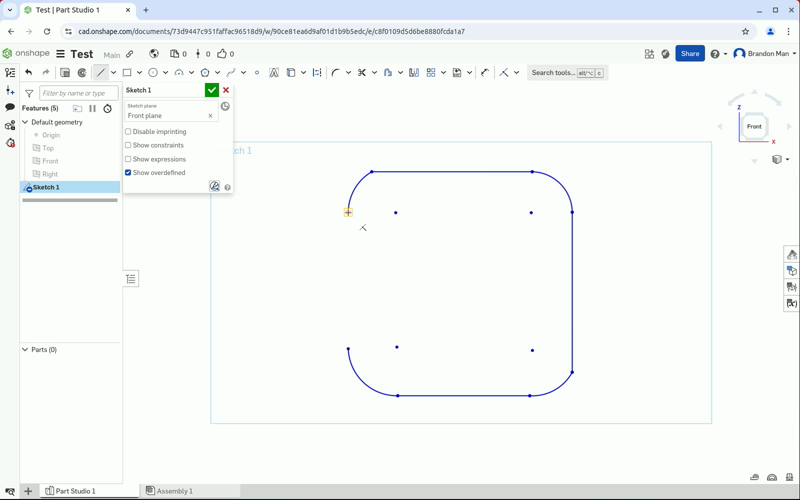
click(348, 212)
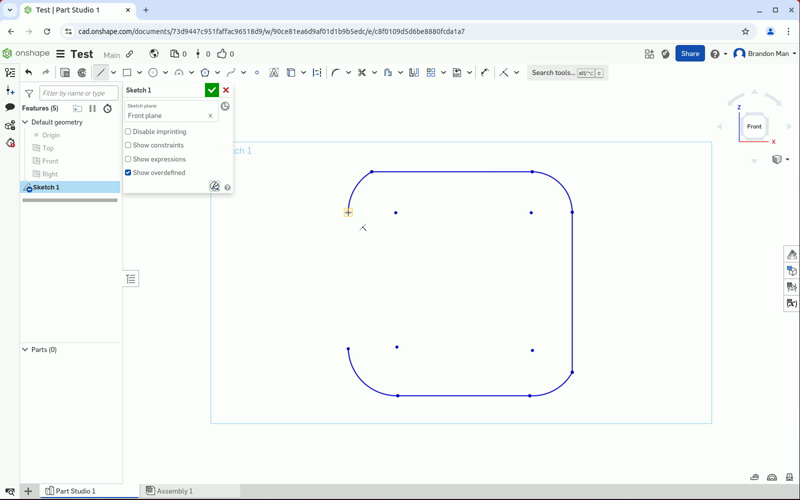
key_down(shift)
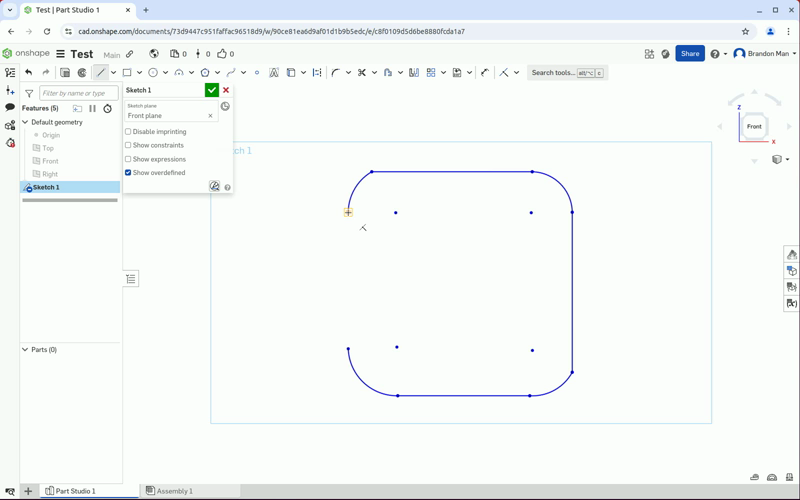
mouse_move(348, 348)
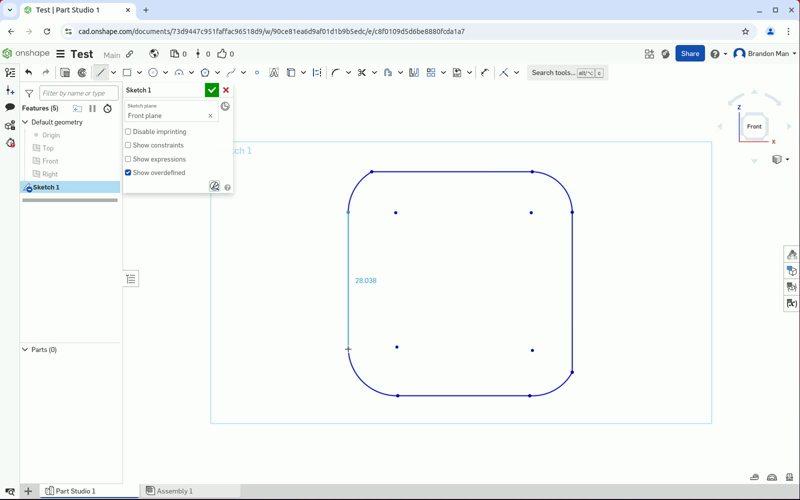
key_up(shift)
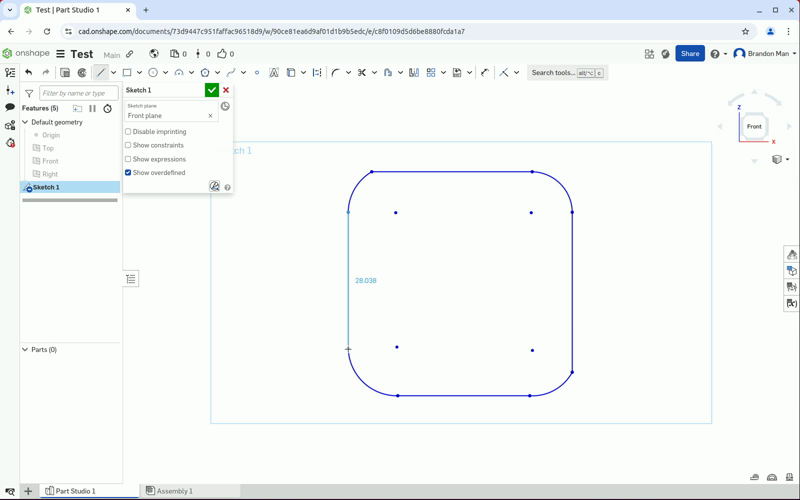
click(348, 348)
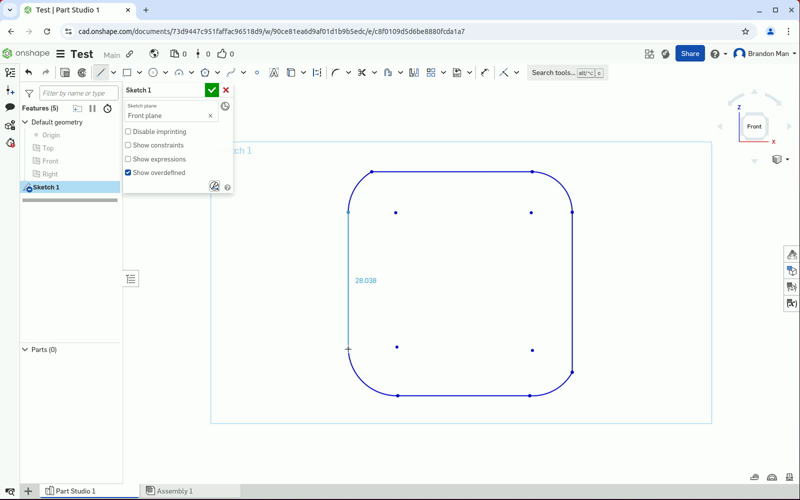
key(esc)
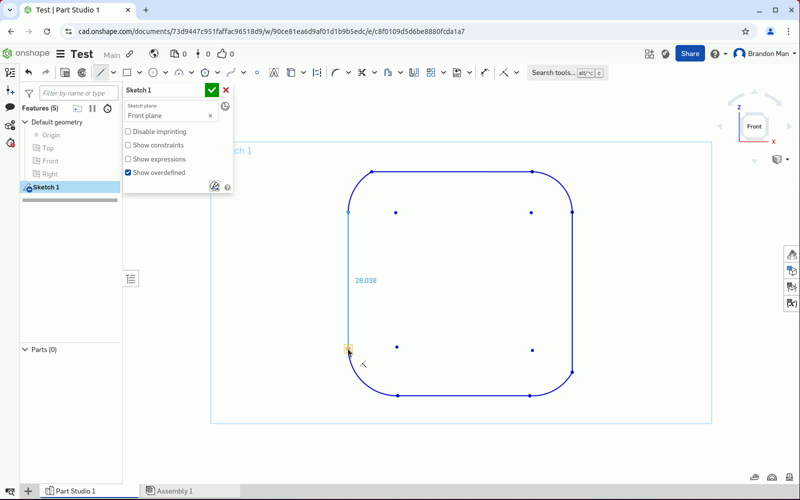
key(a)
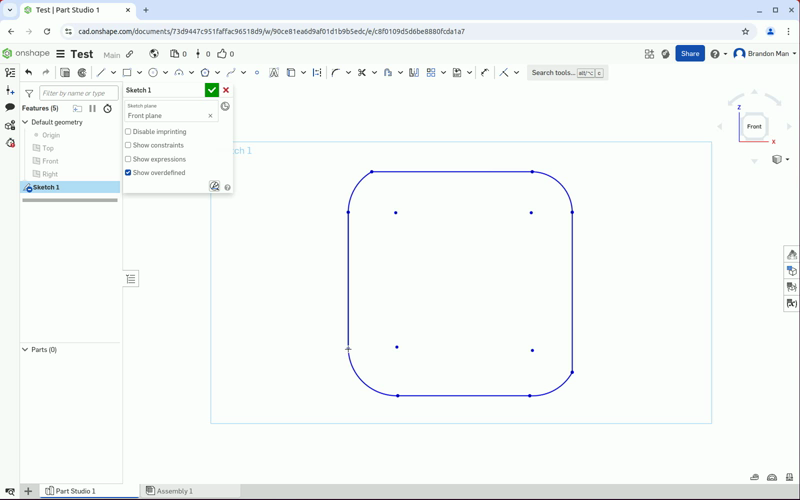
key_down(shift)
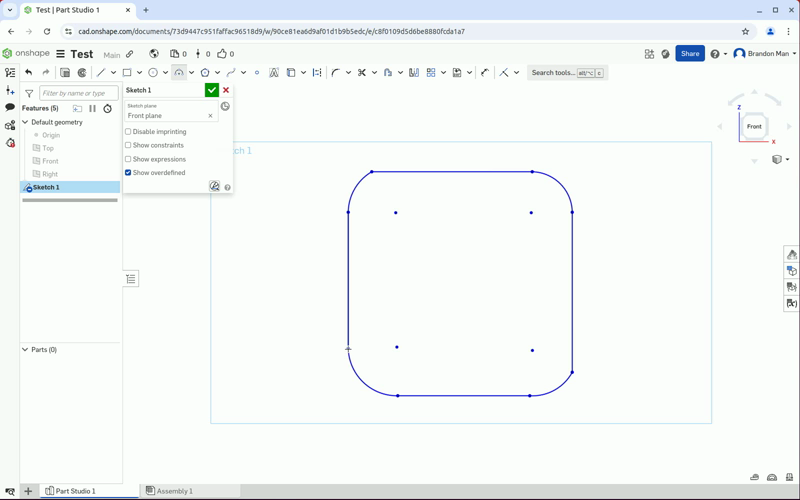
mouse_move(411, 327)
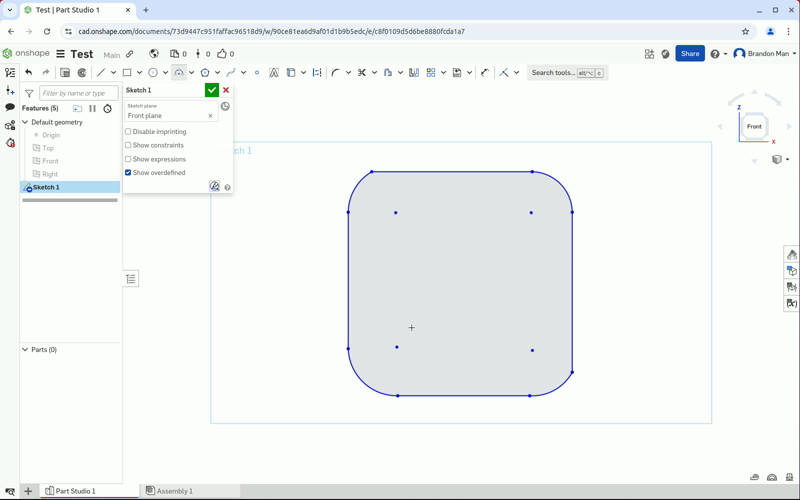
click(411, 327)
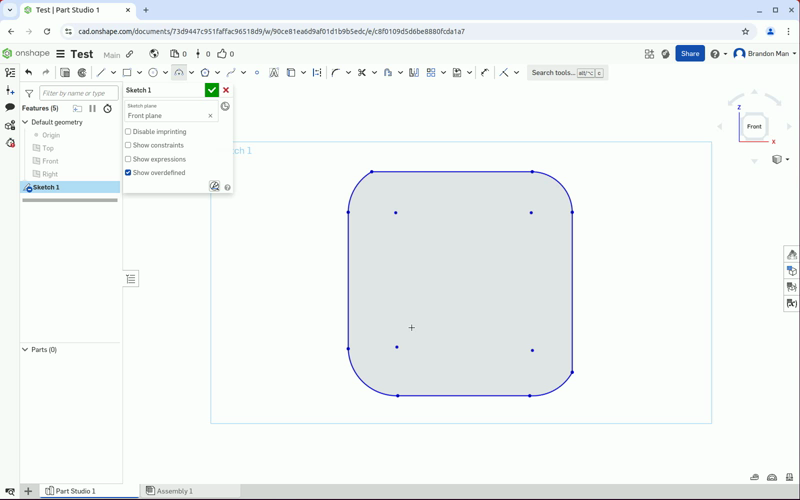
key_up(shift)
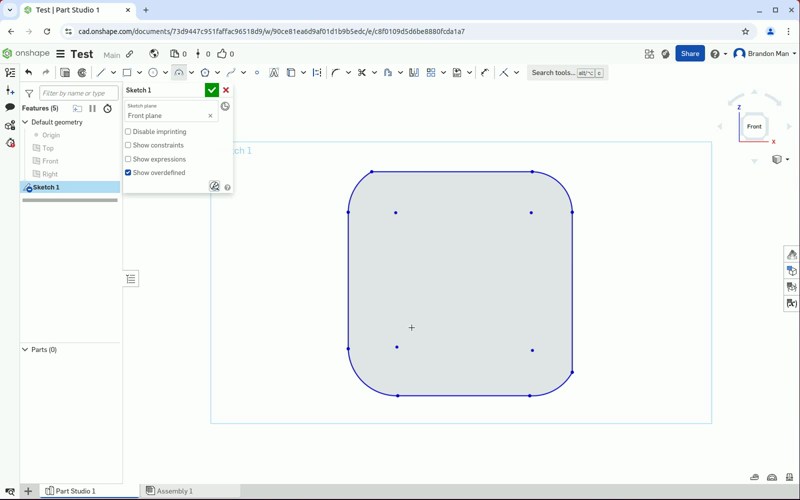
key_down(shift)
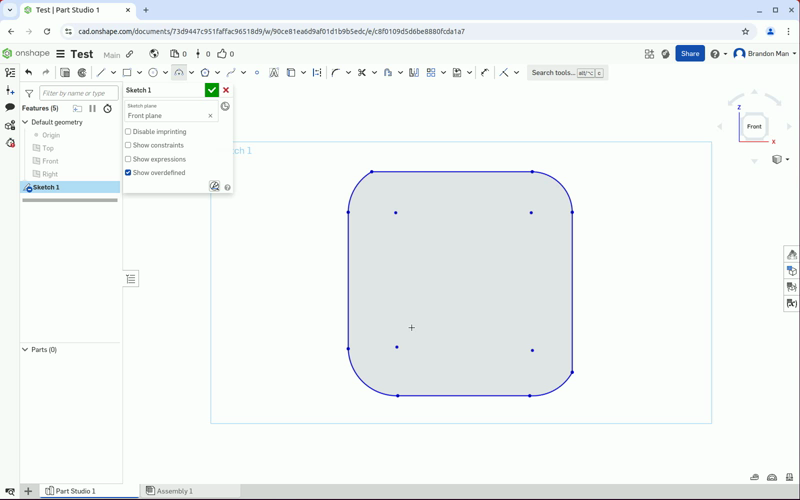
mouse_move(428, 343)
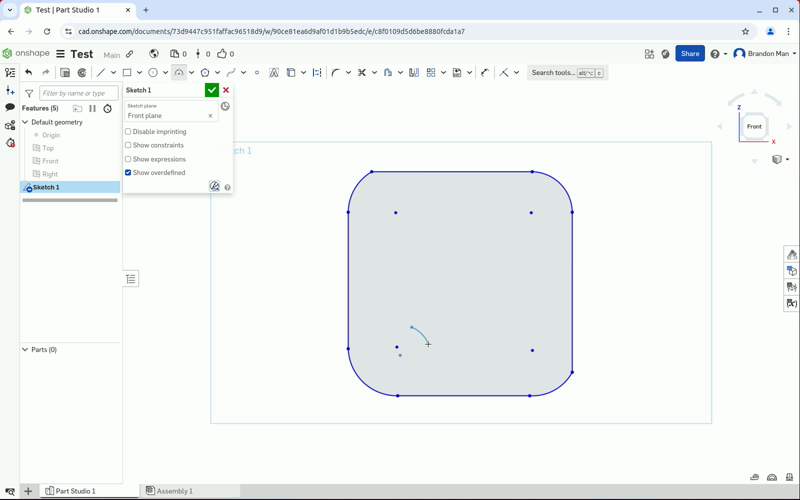
click(428, 343)
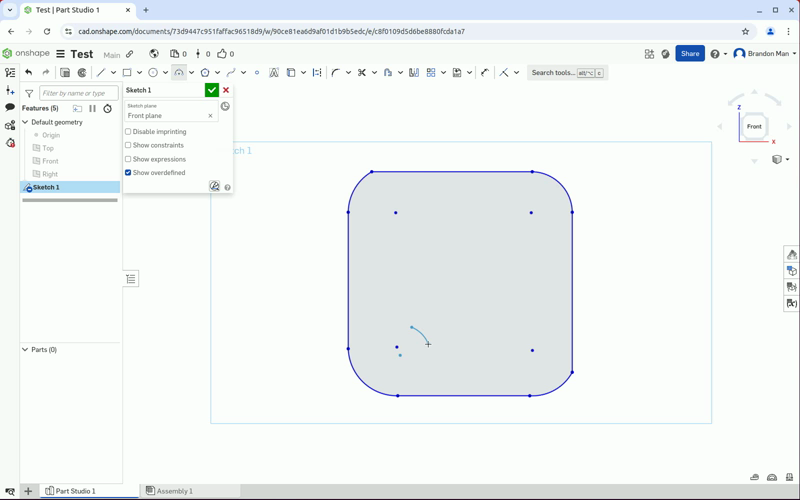
mouse_move(416, 339)
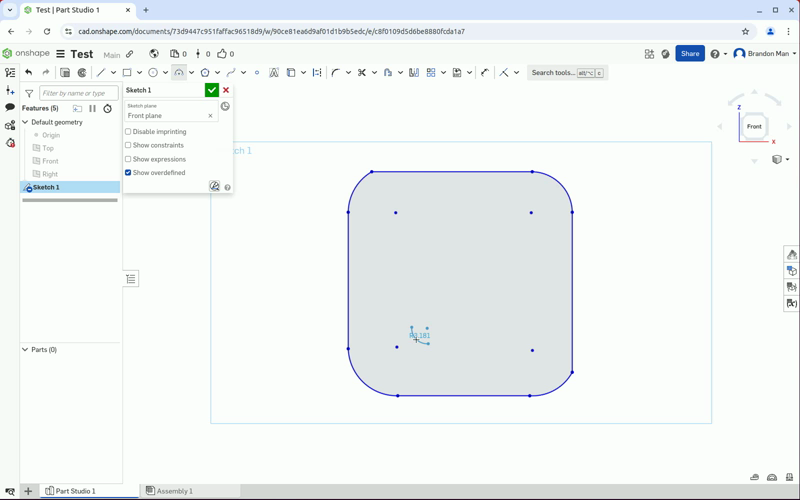
click(416, 339)
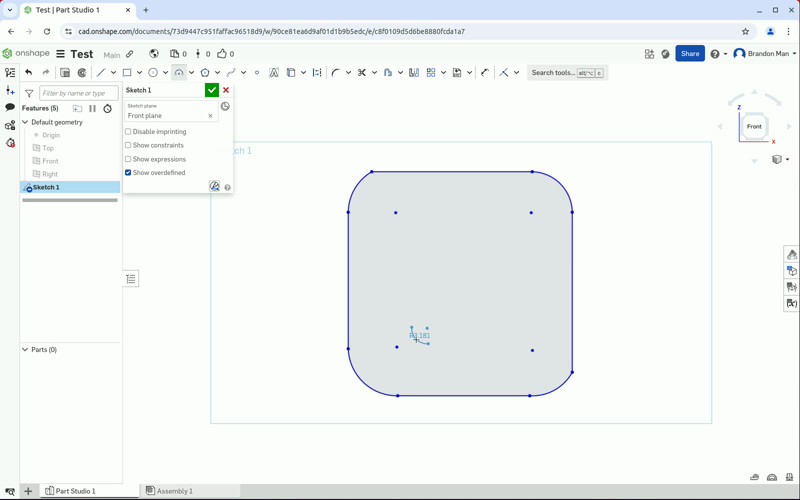
key_up(shift)
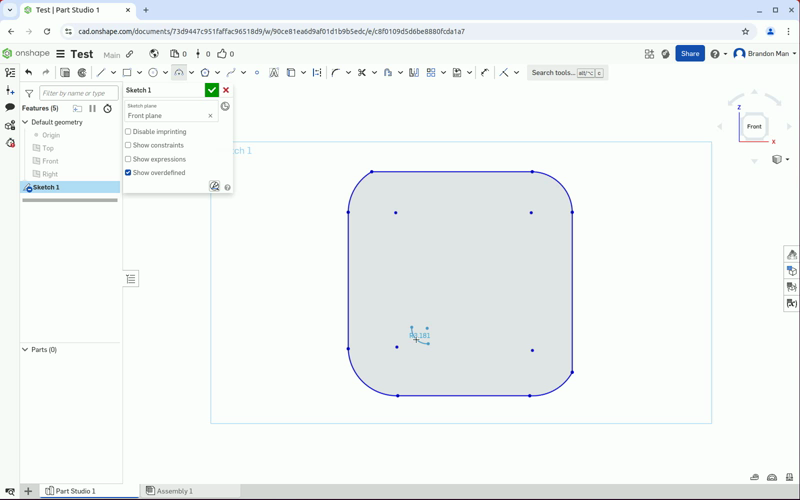
key(esc)
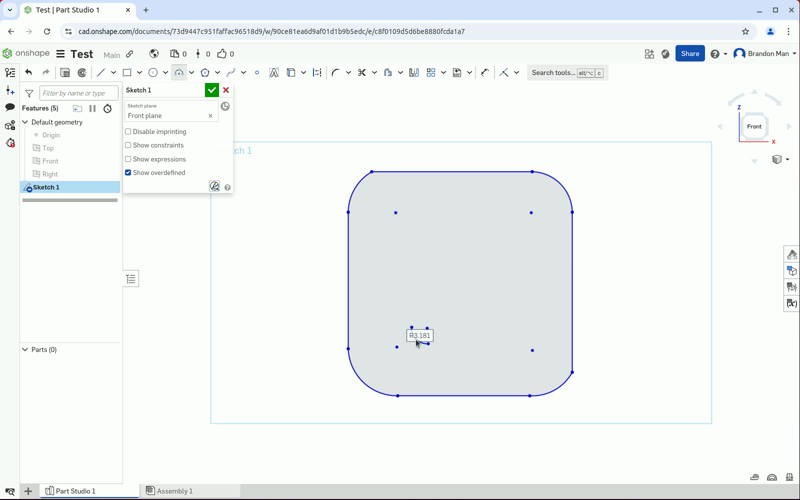
key(l)
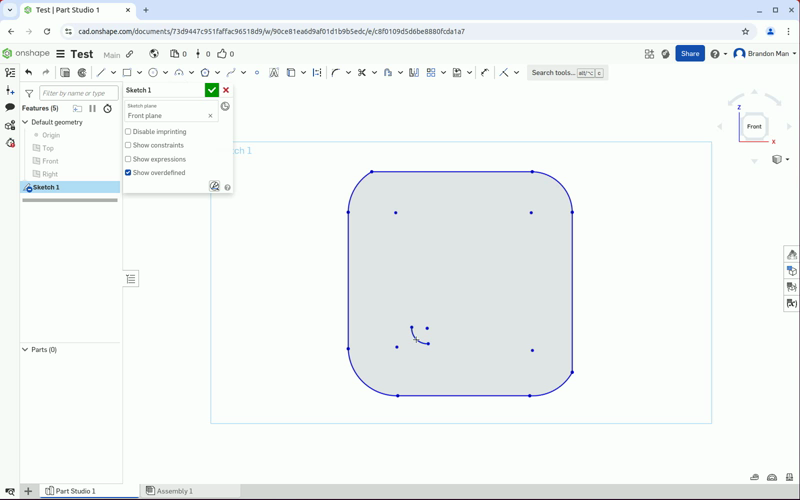
mouse_move(428, 343)
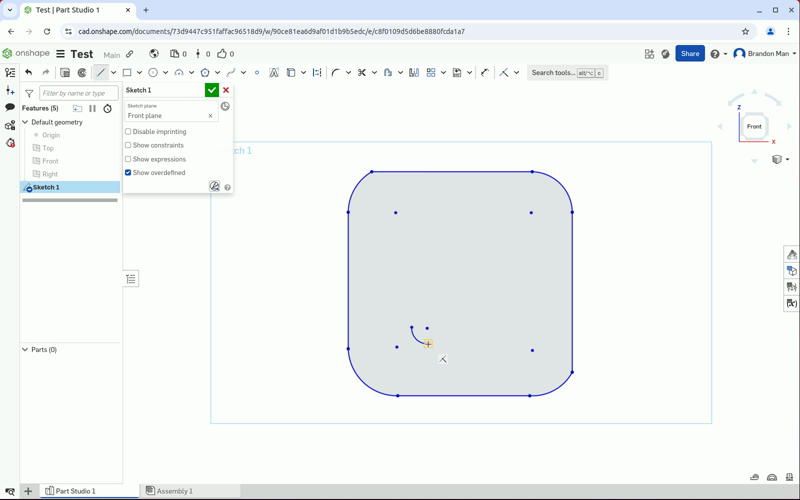
click(428, 343)
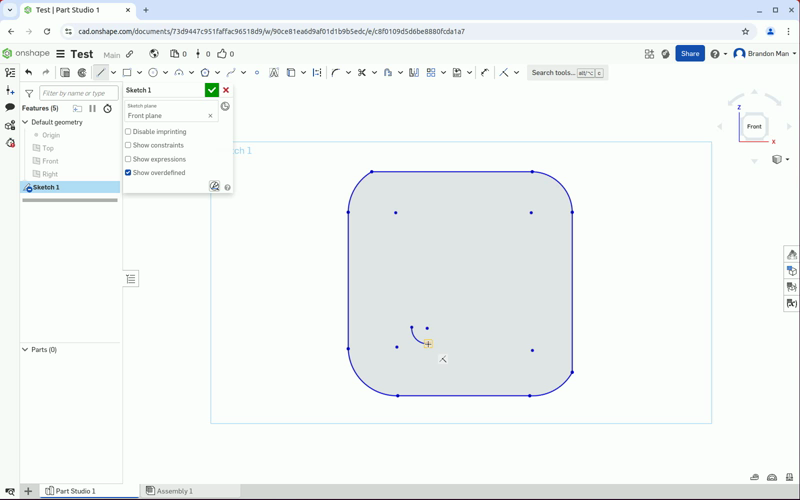
key_down(shift)
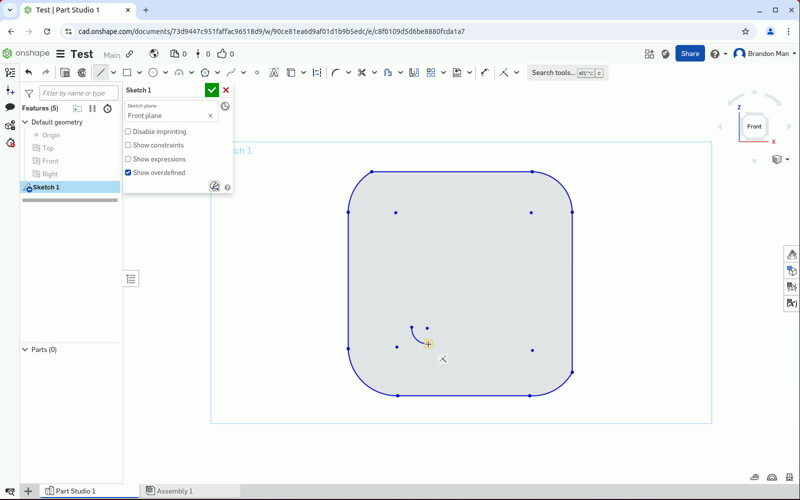
mouse_move(458, 343)
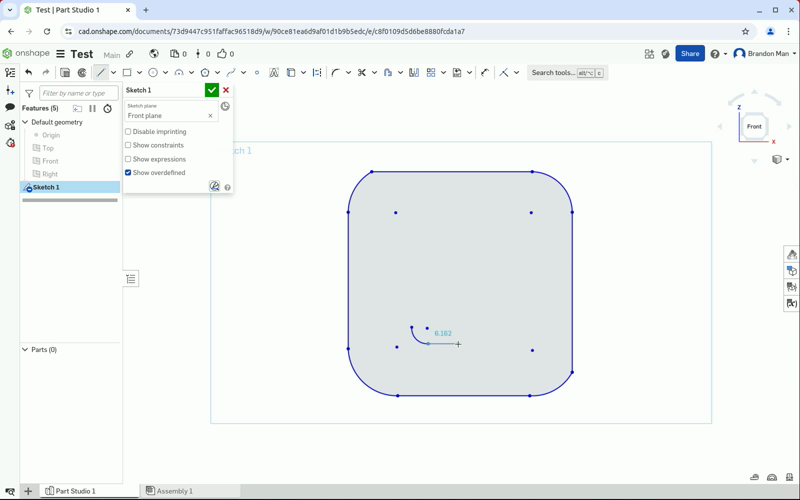
mouse_move(487, 343)
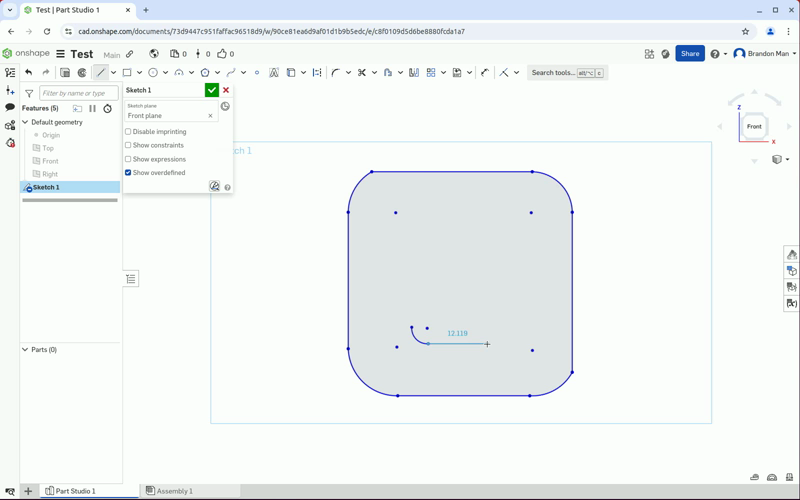
click(487, 343)
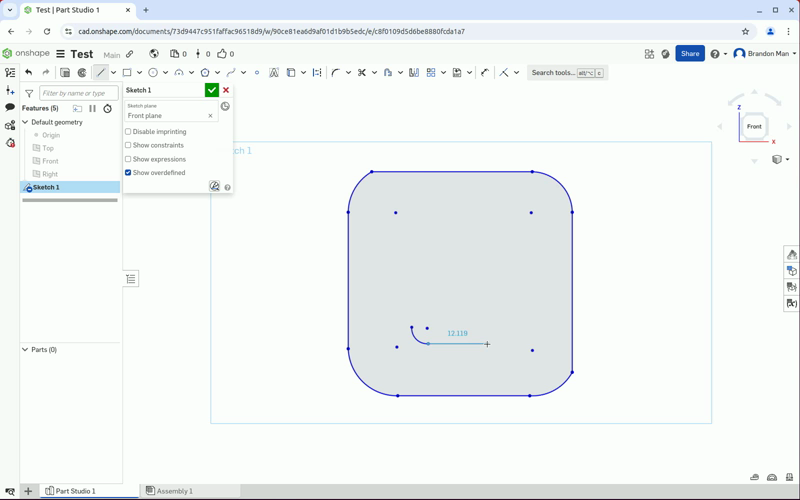
key_up(shift)
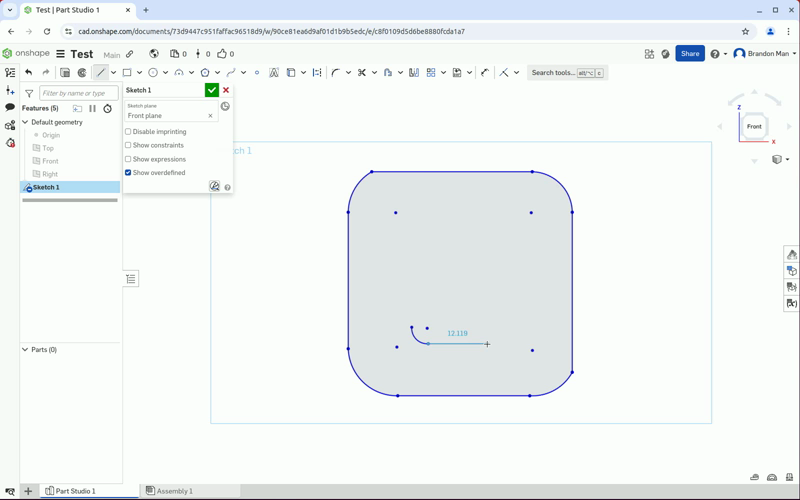
key(esc)
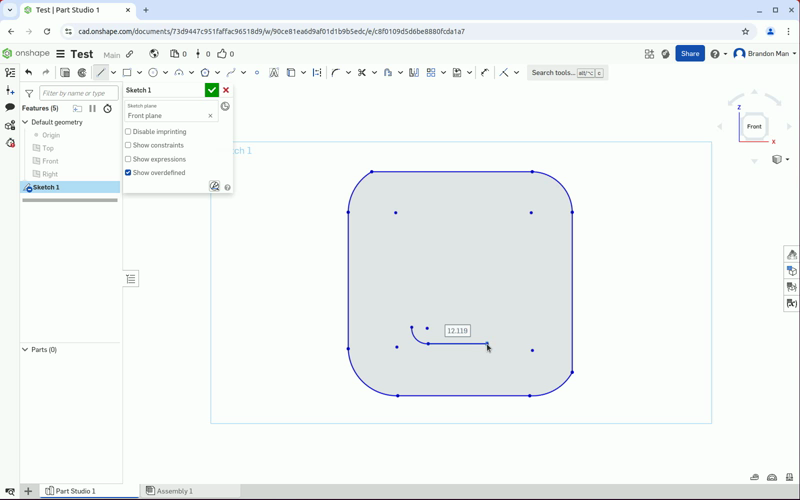
key(a)
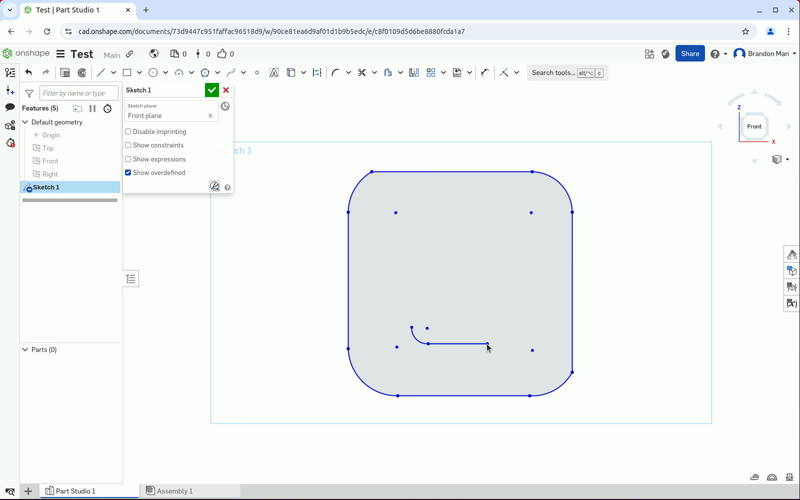
mouse_move(487, 343)
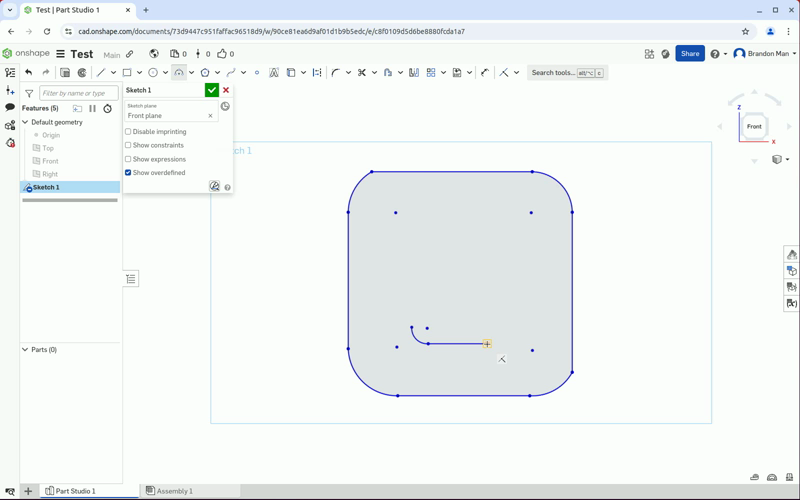
click(487, 343)
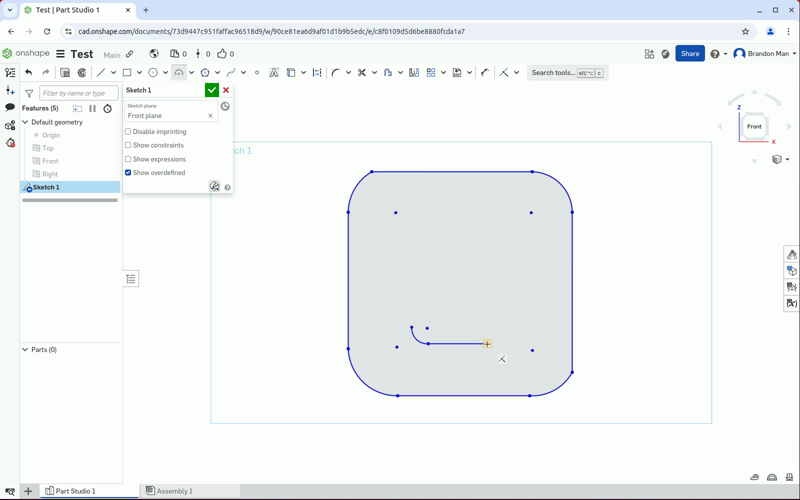
key_down(shift)
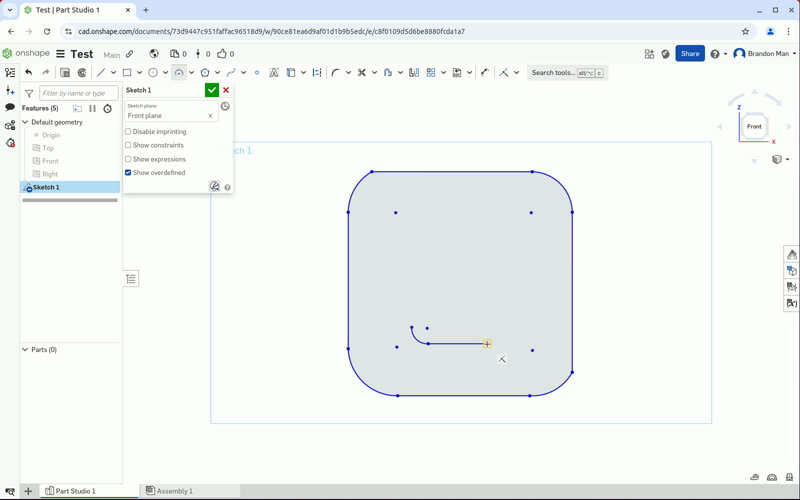
mouse_move(503, 327)
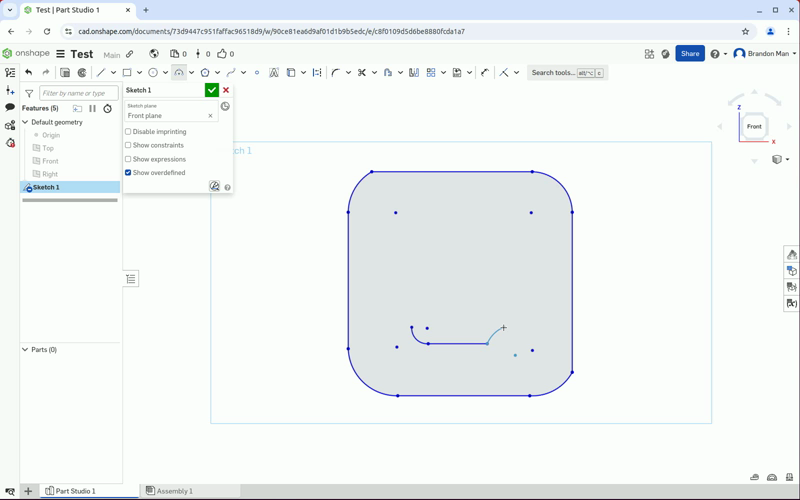
click(503, 327)
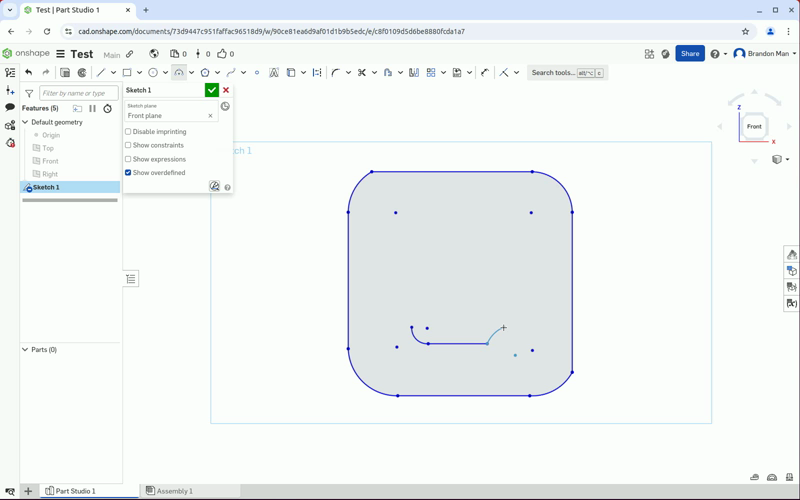
mouse_move(499, 339)
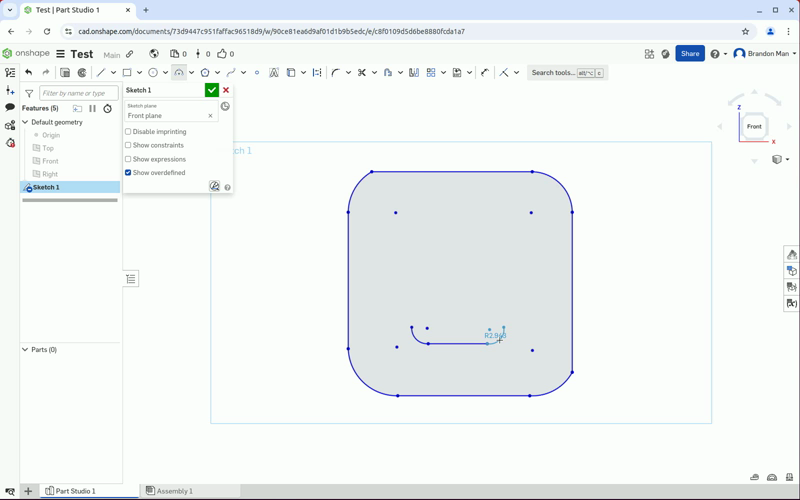
click(499, 339)
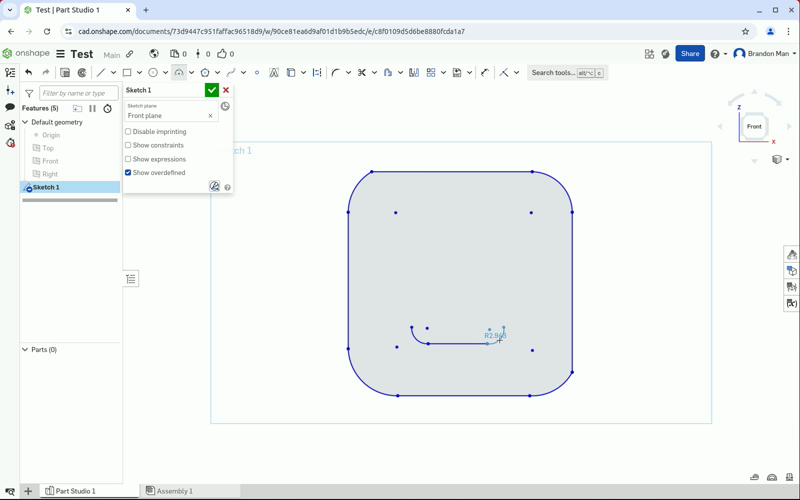
key_up(shift)
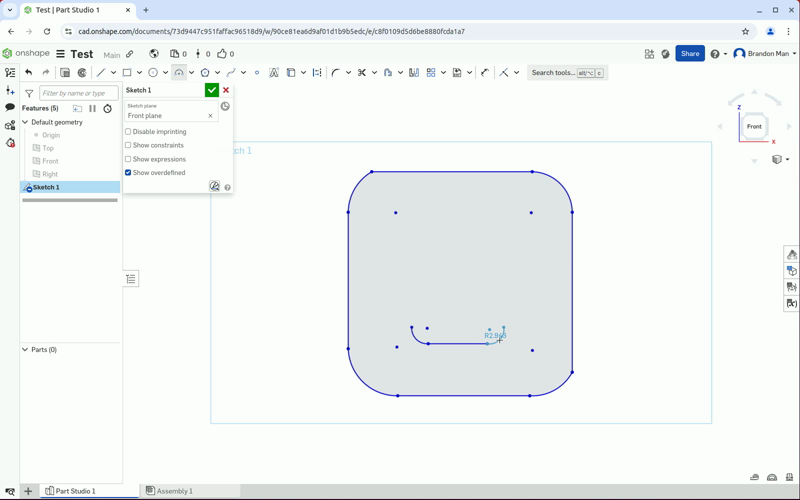
key(esc)
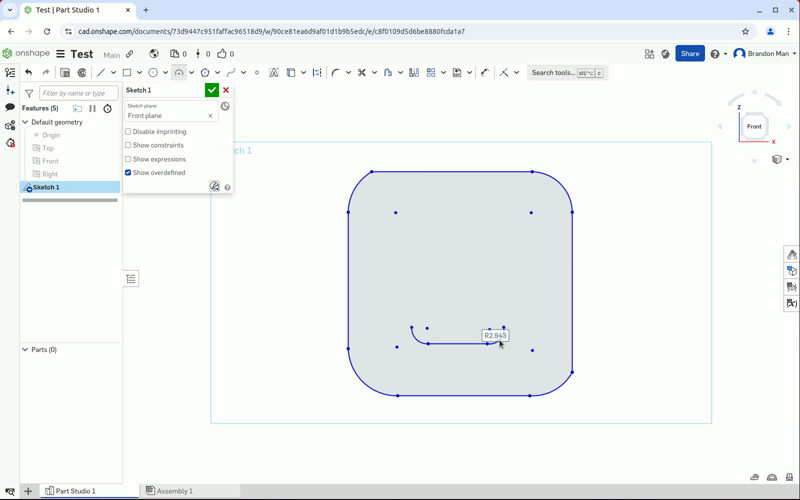
key(l)
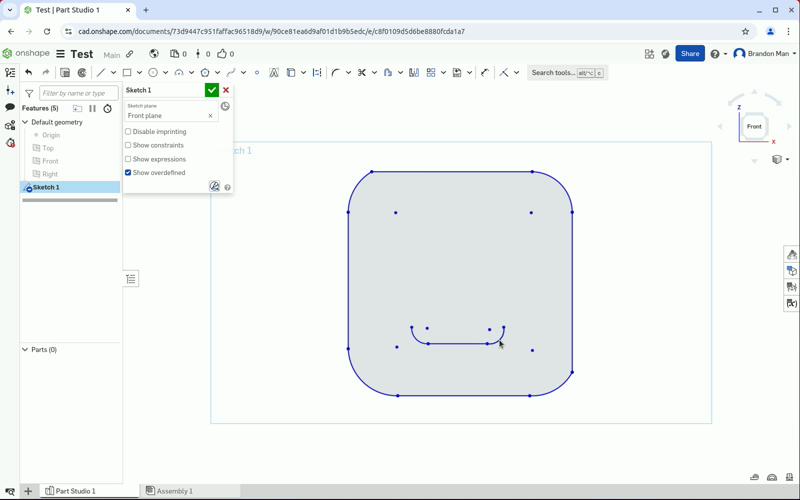
mouse_move(503, 327)
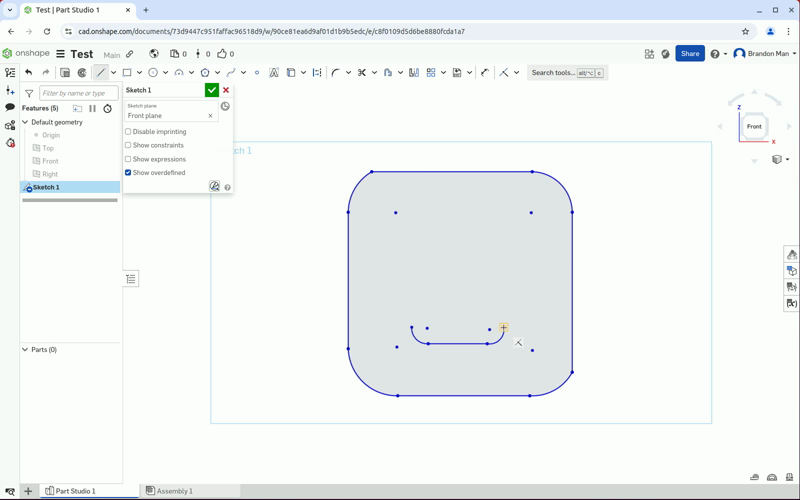
click(503, 327)
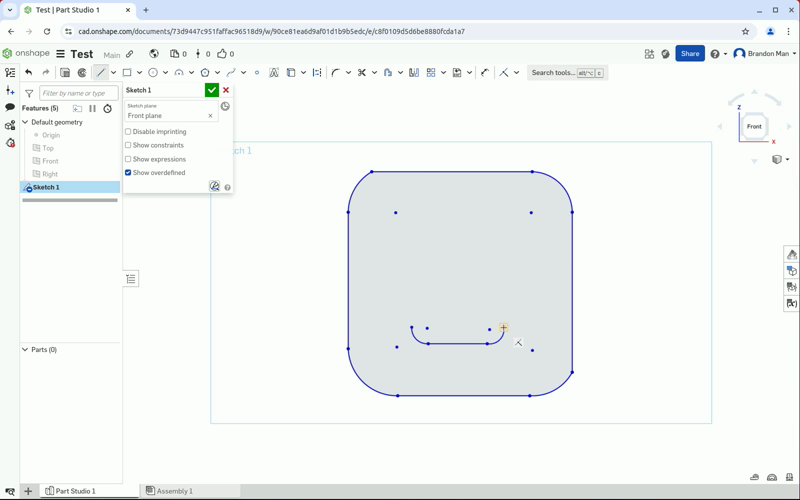
key_down(shift)
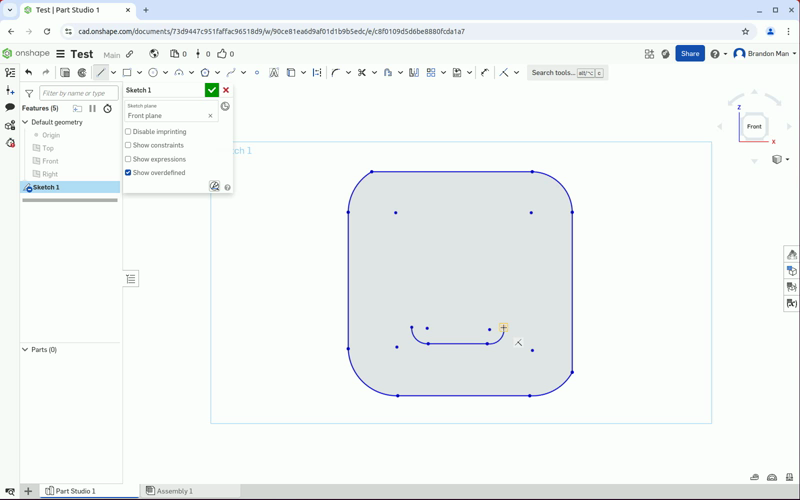
mouse_move(533, 327)
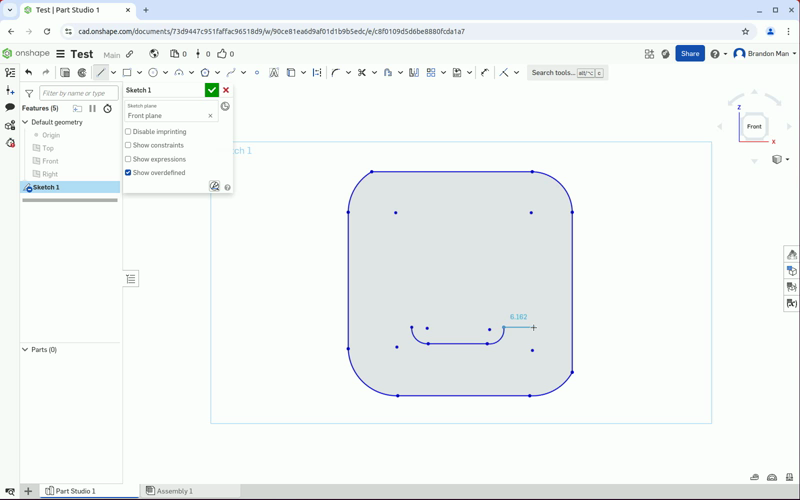
mouse_move(503, 282)
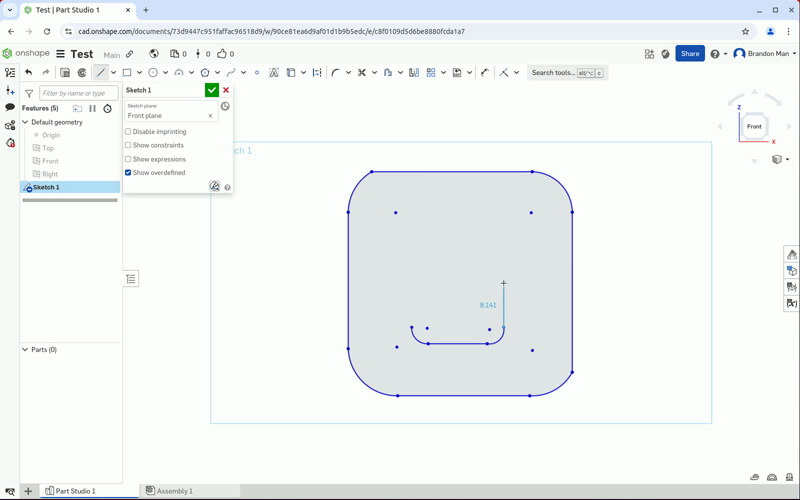
click(503, 282)
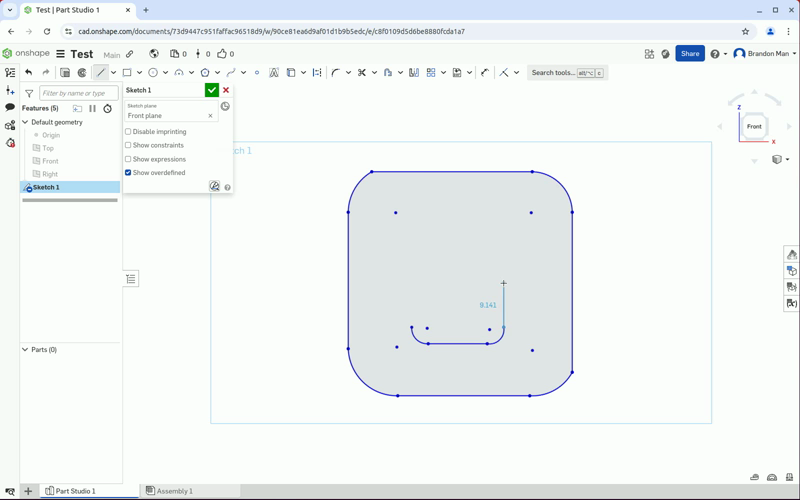
key_up(shift)
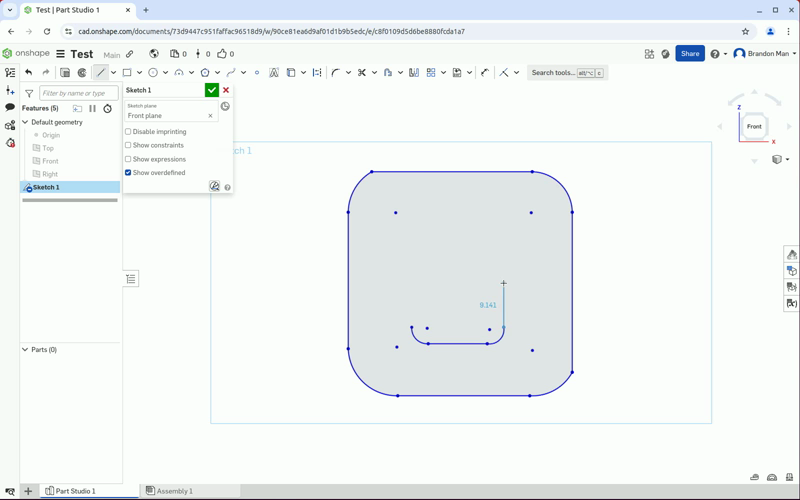
key_down(shift)
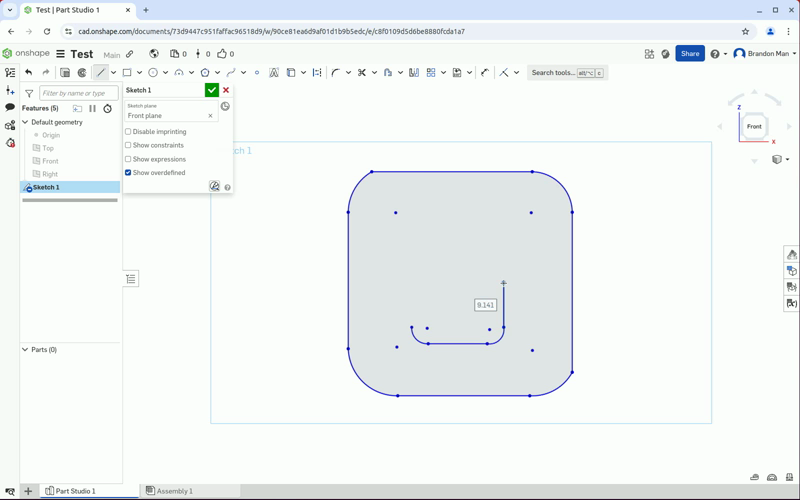
mouse_move(533, 282)
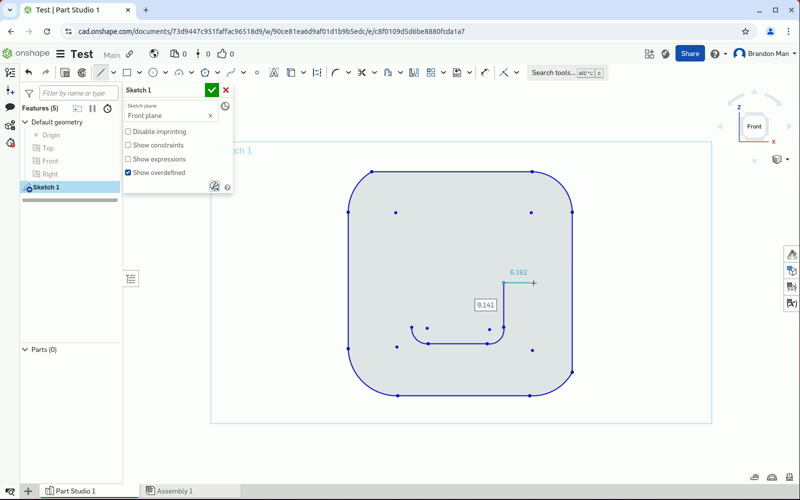
mouse_move(503, 237)
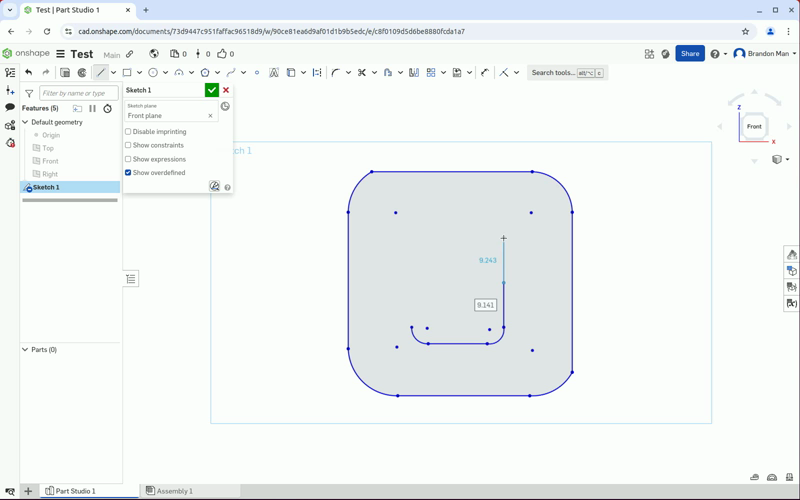
click(503, 237)
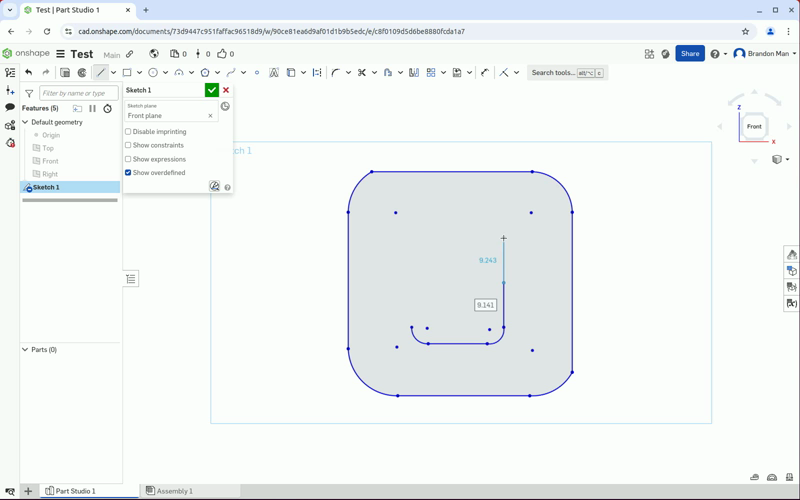
key_up(shift)
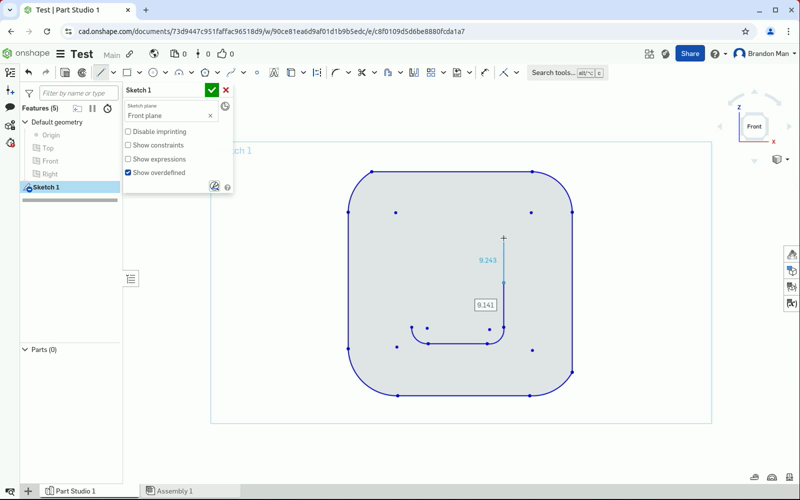
key(esc)
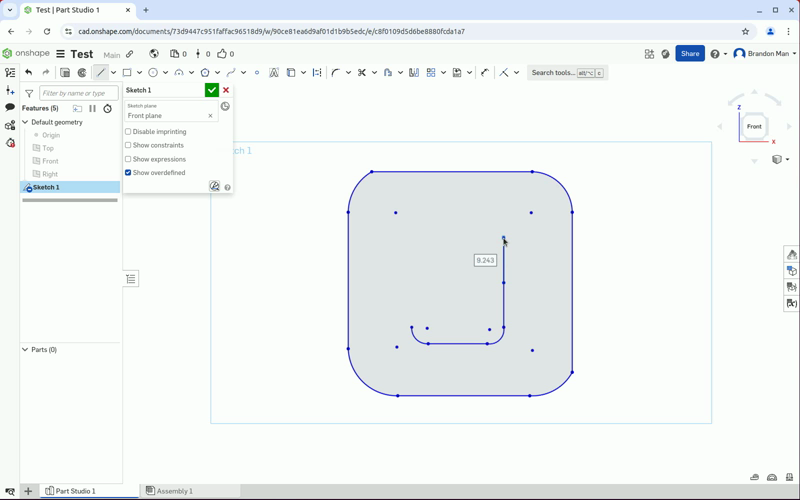
key(a)
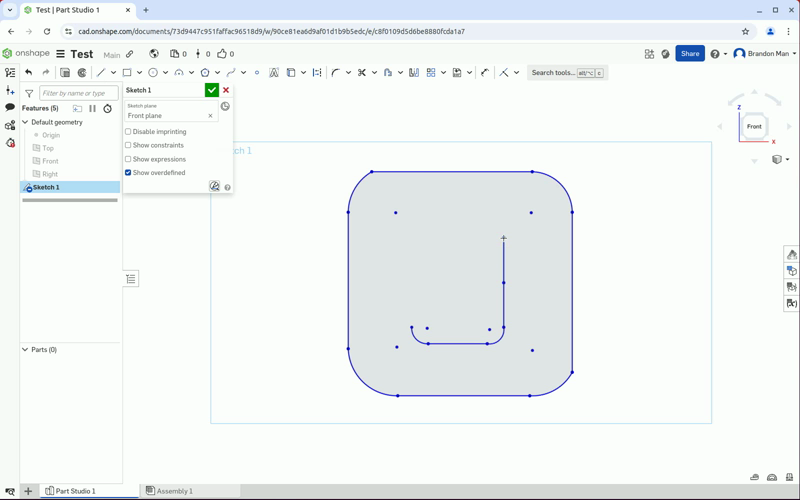
mouse_move(503, 237)
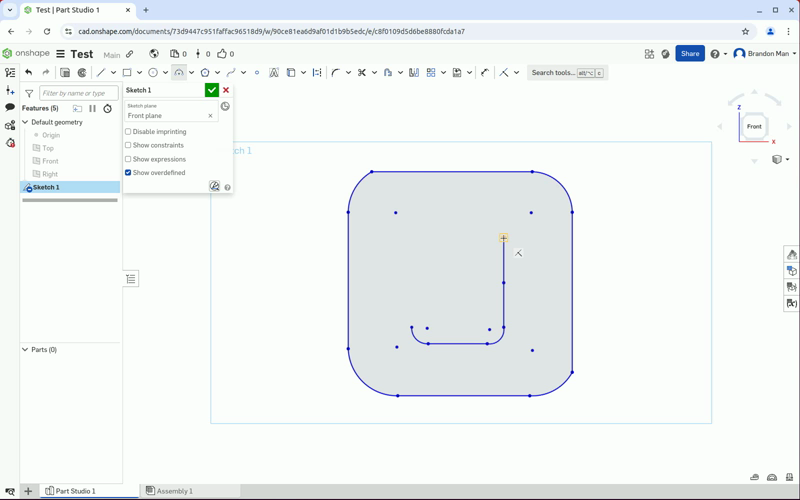
click(503, 237)
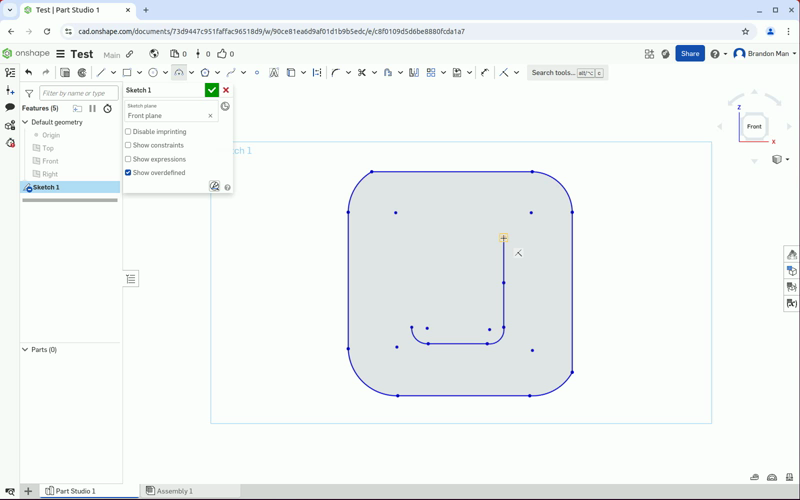
key_down(shift)
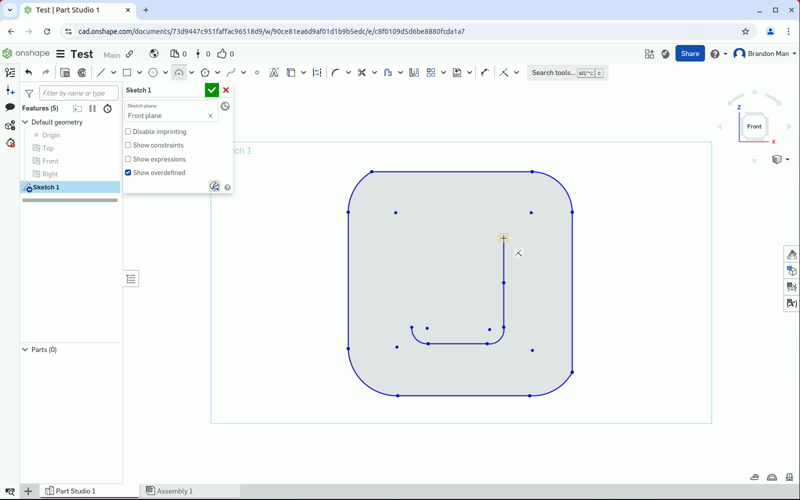
mouse_move(484, 219)
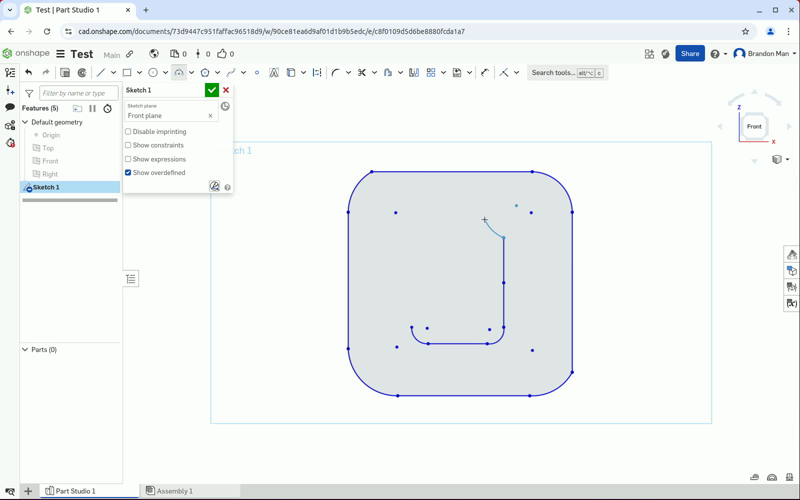
click(484, 219)
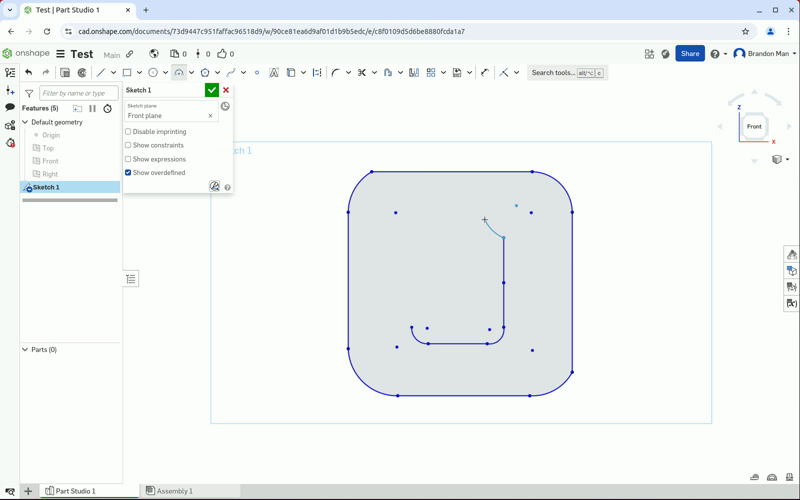
mouse_move(498, 224)
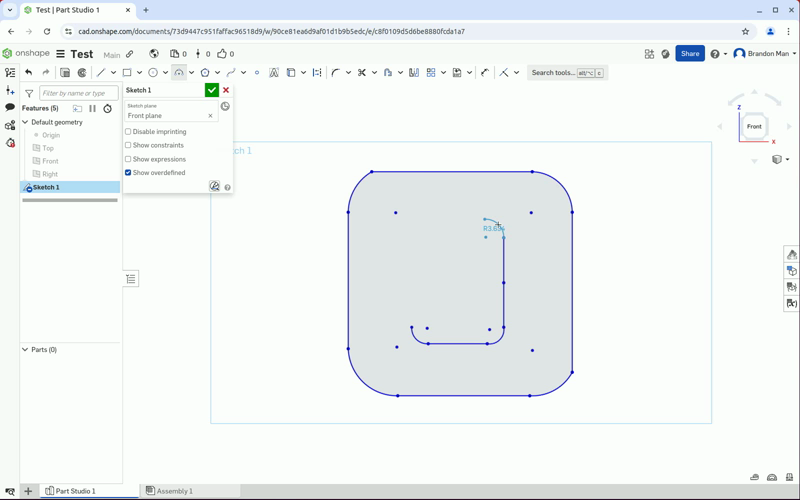
click(498, 224)
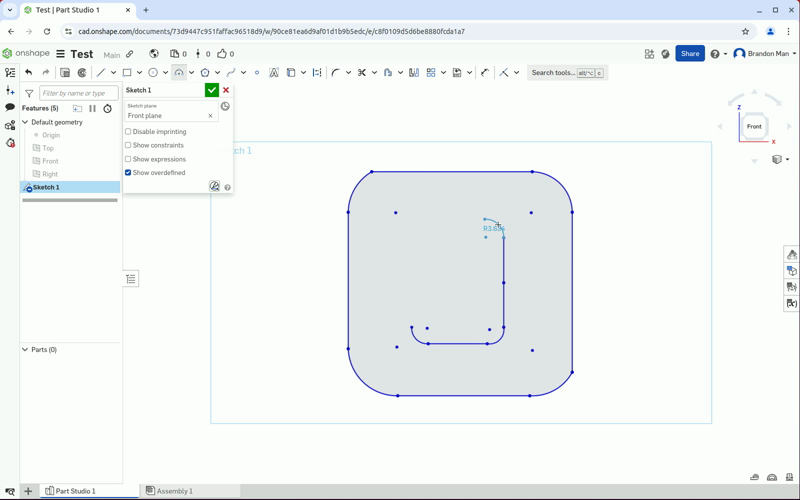
key_up(shift)
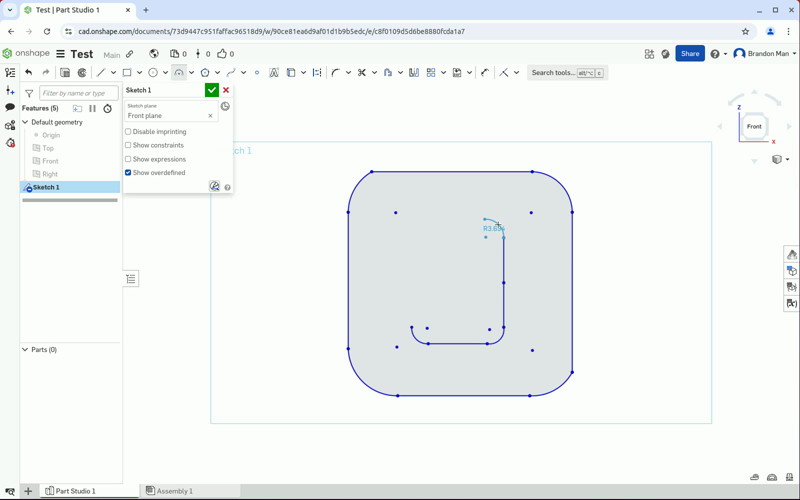
key(esc)
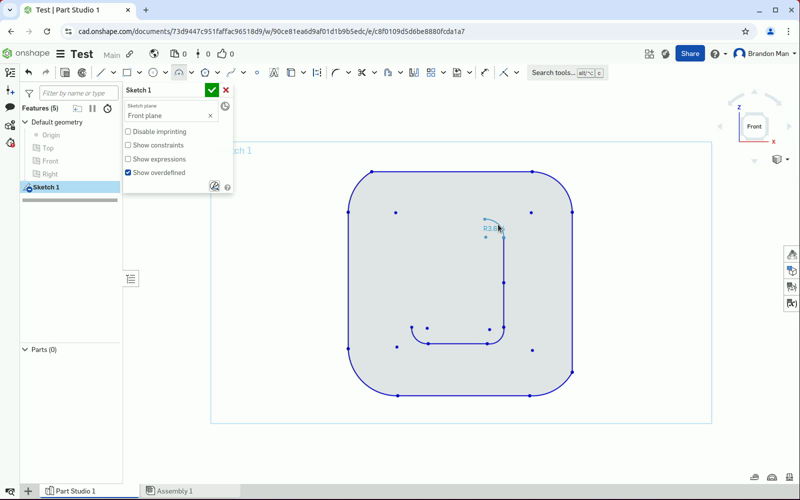
key(l)
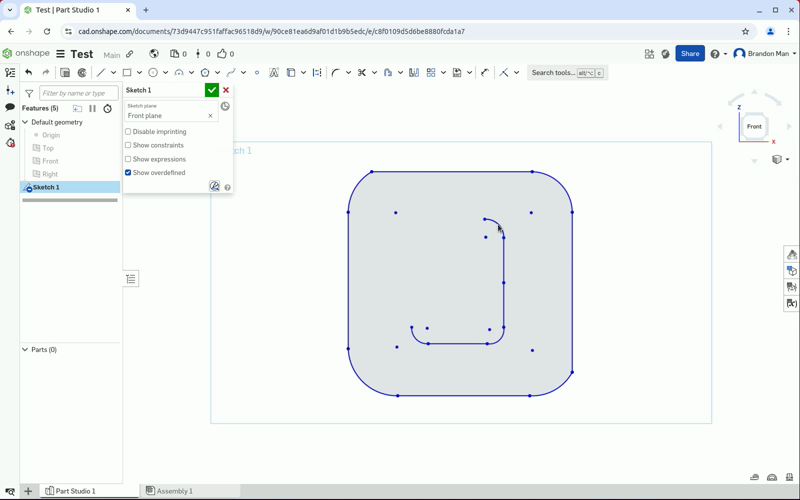
mouse_move(484, 219)
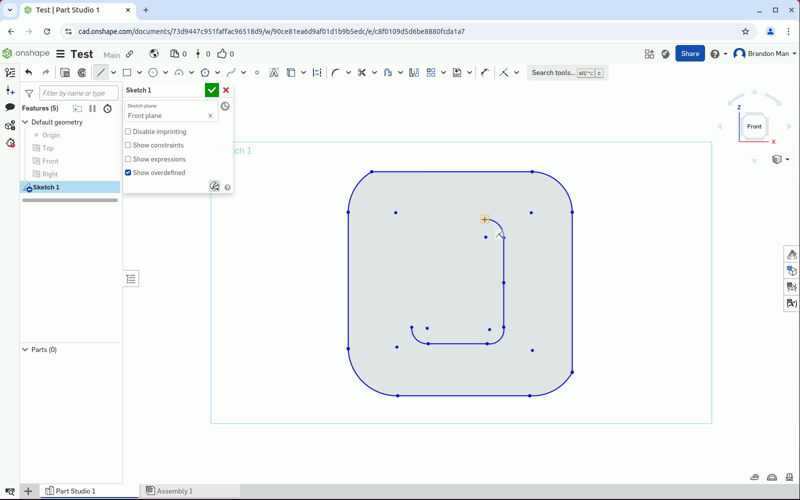
click(484, 219)
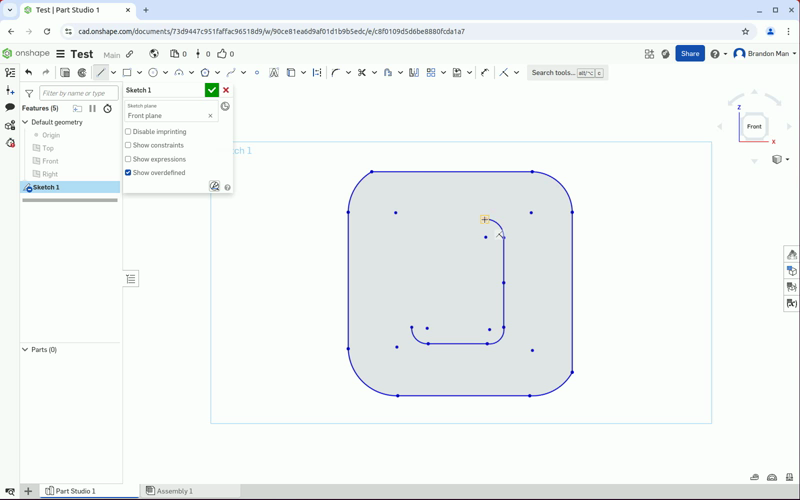
key_down(shift)
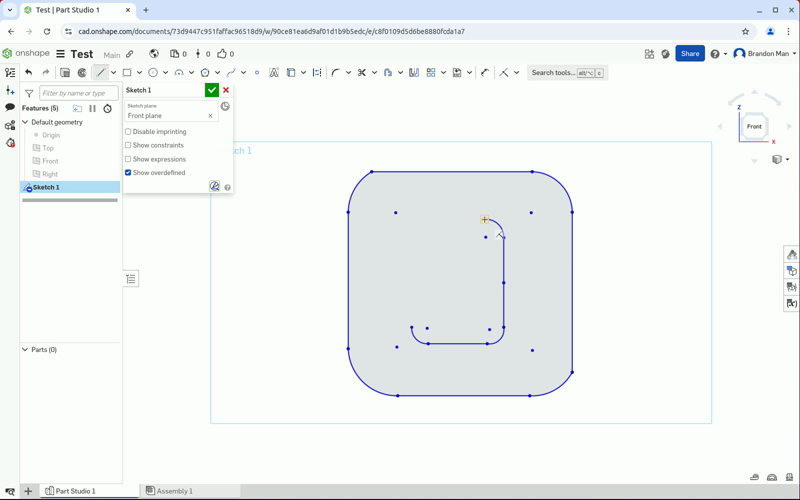
mouse_move(514, 219)
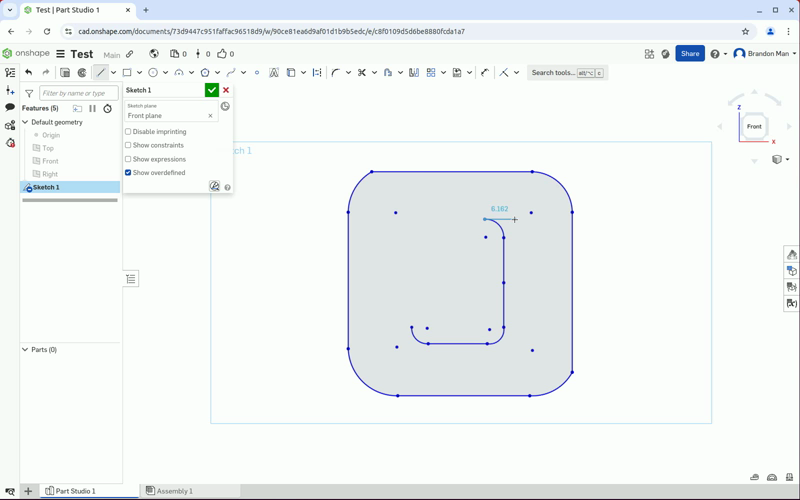
mouse_move(480, 219)
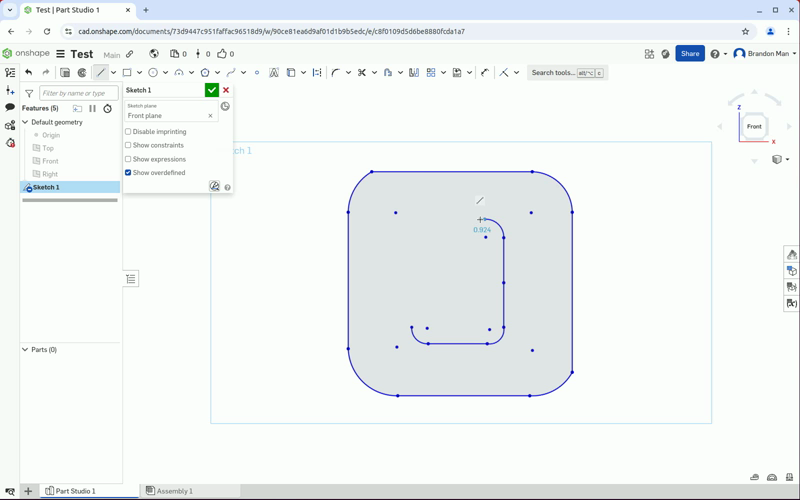
scroll(6)
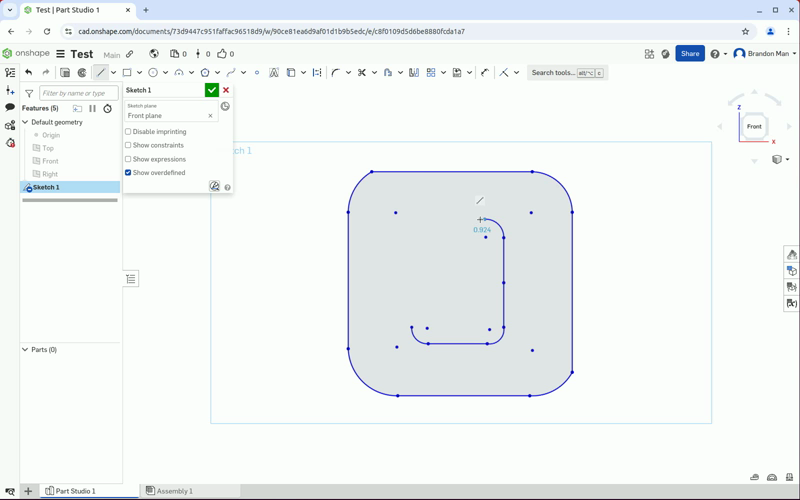
scroll(6)
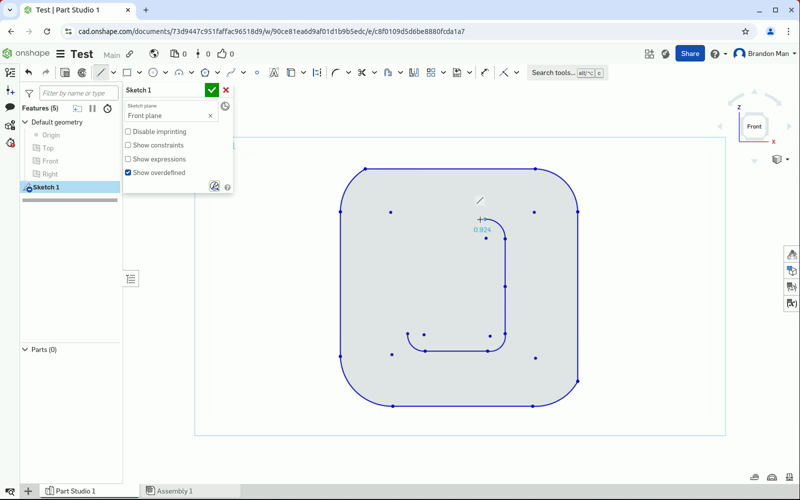
scroll(6)
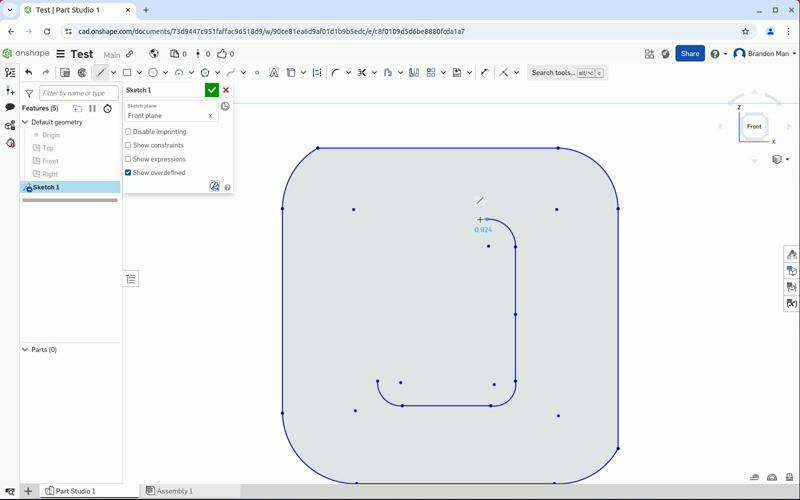
scroll(6)
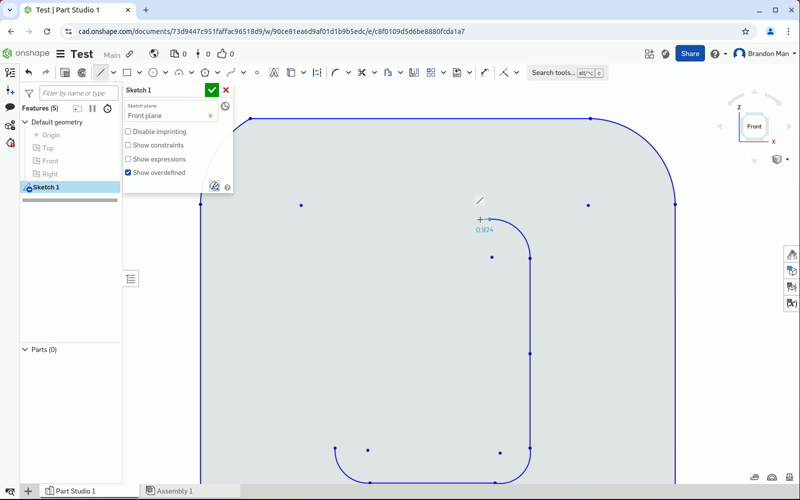
scroll(6)
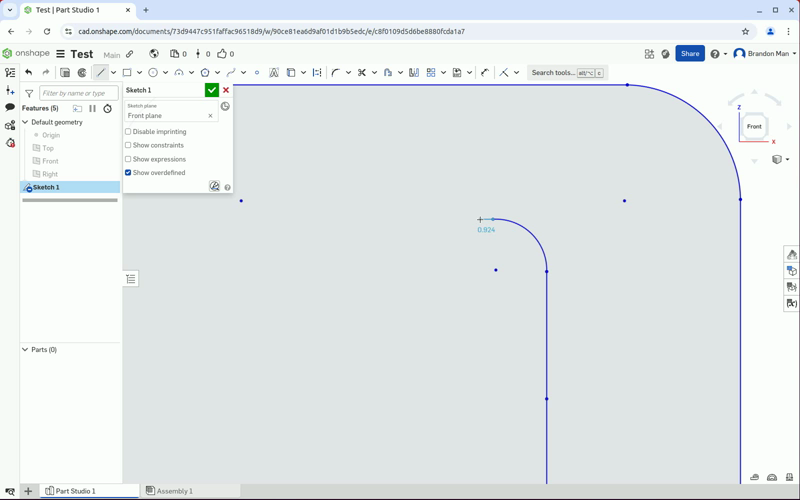
scroll(6)
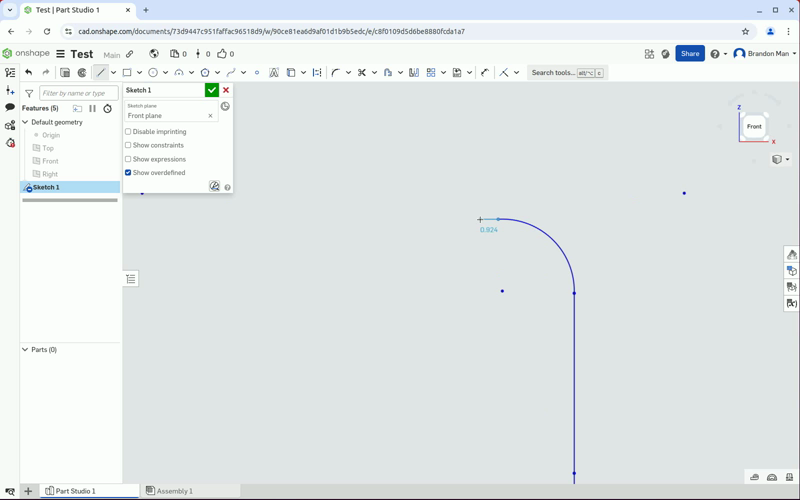
scroll(6)
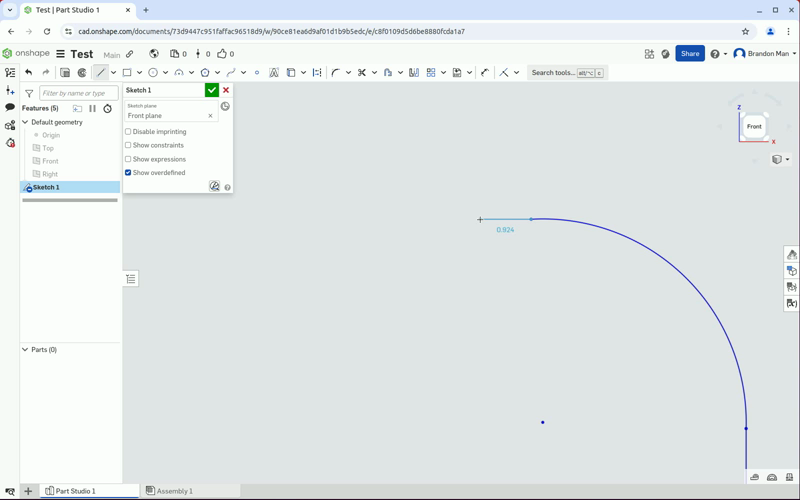
click(480, 219)
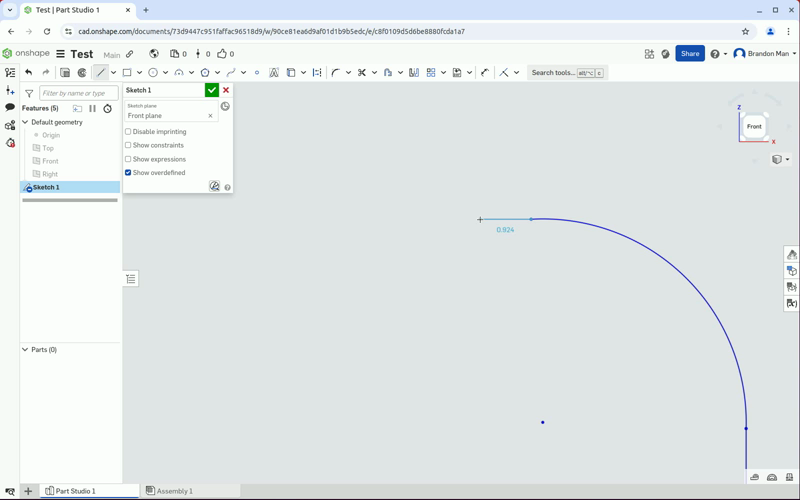
scroll(-6)
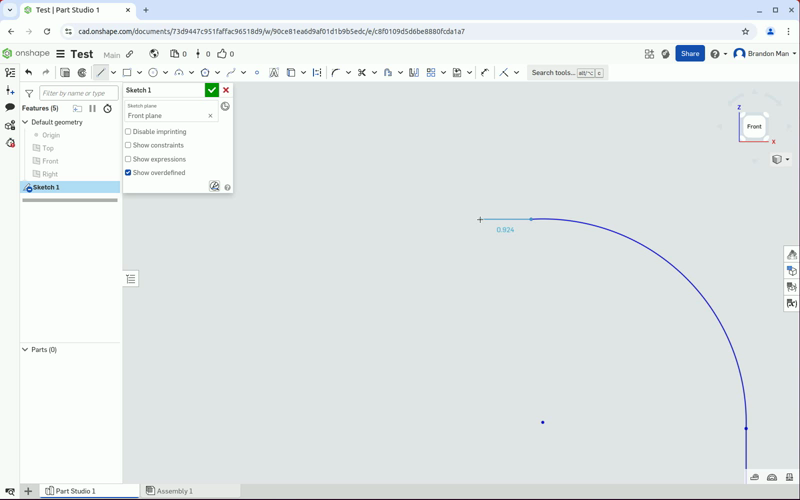
scroll(-6)
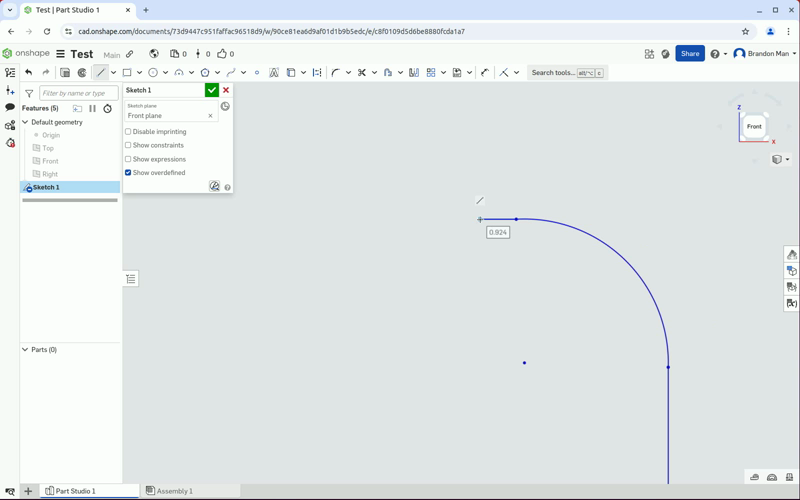
scroll(-6)
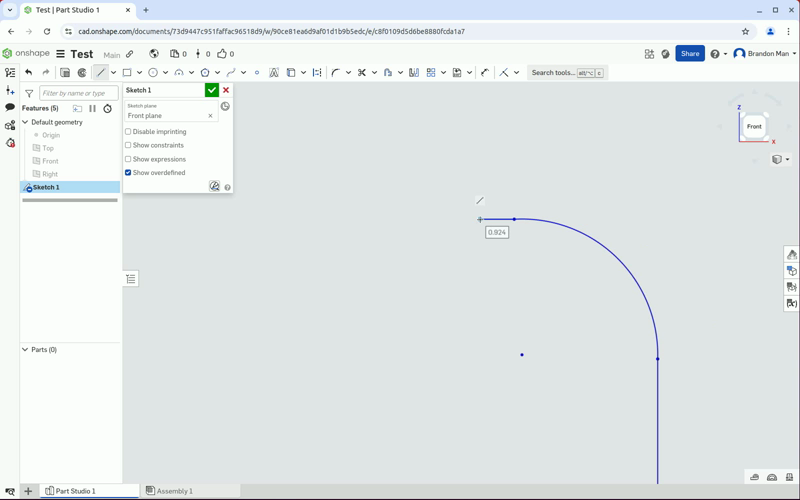
scroll(-6)
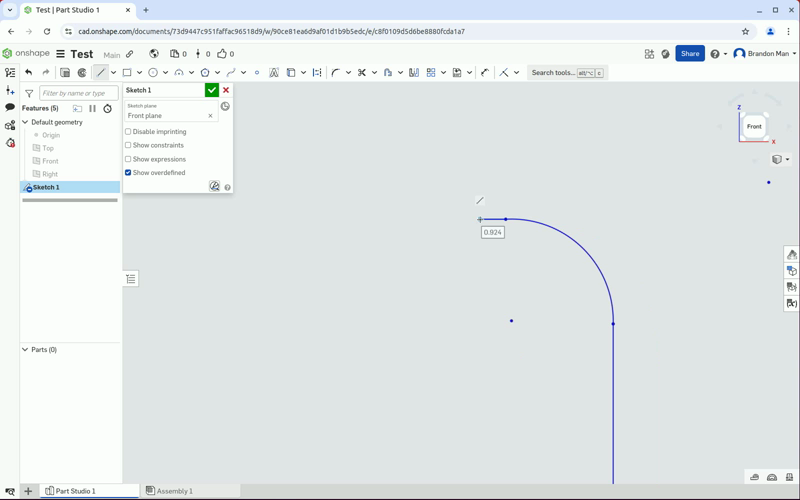
scroll(-6)
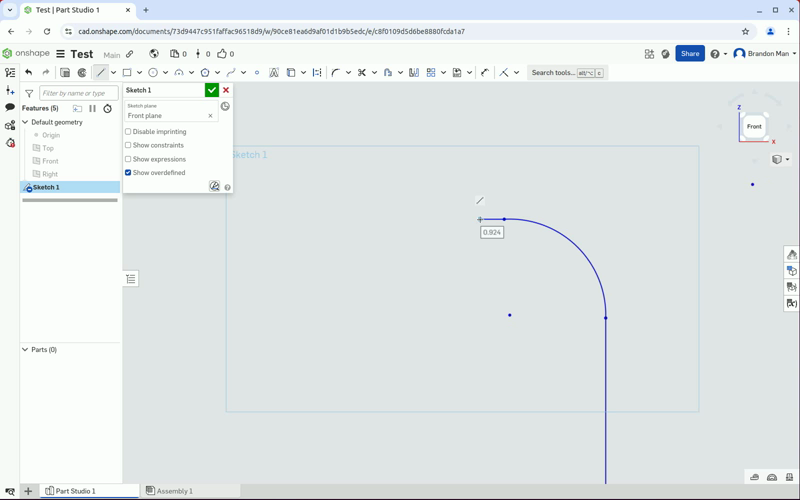
scroll(-6)
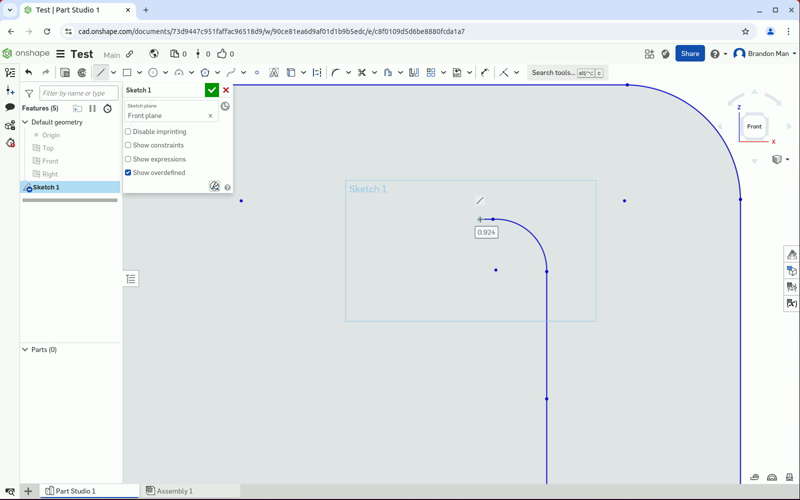
scroll(-6)
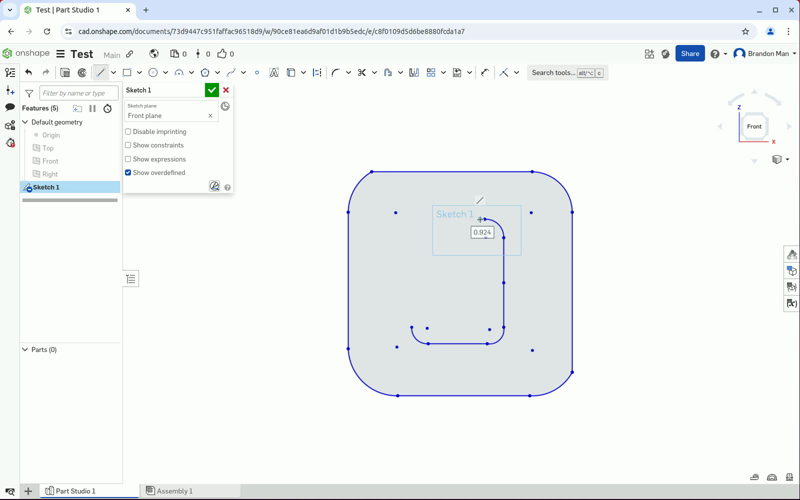
key_up(shift)
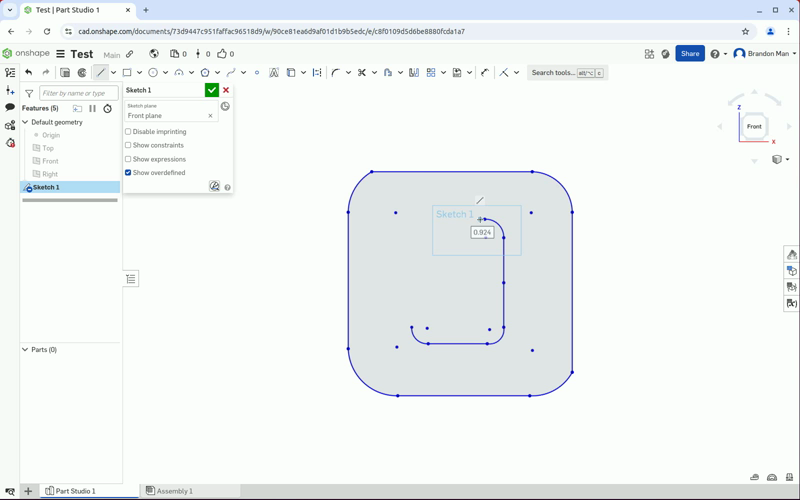
key_down(shift)
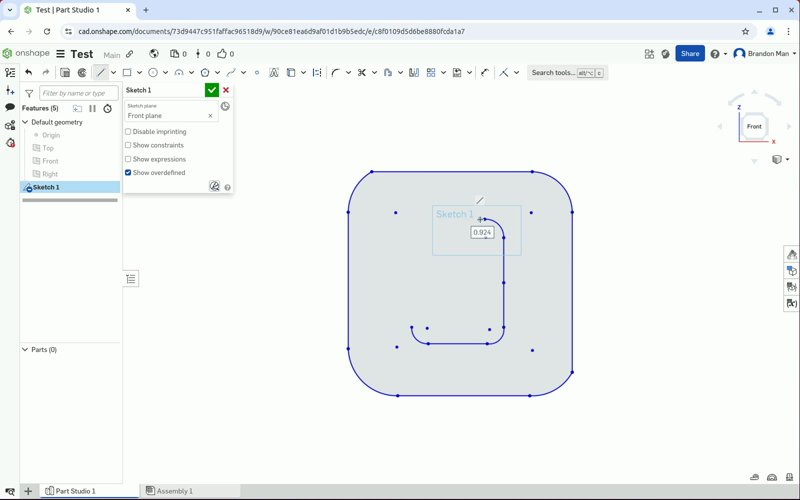
mouse_move(510, 219)
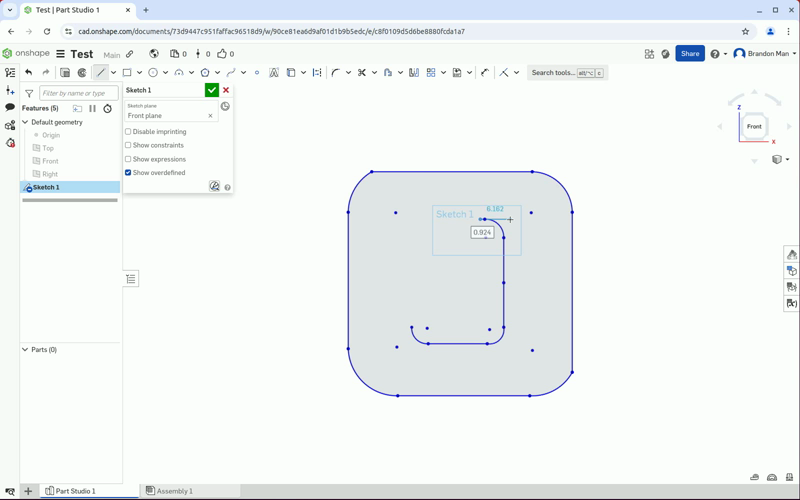
mouse_move(421, 219)
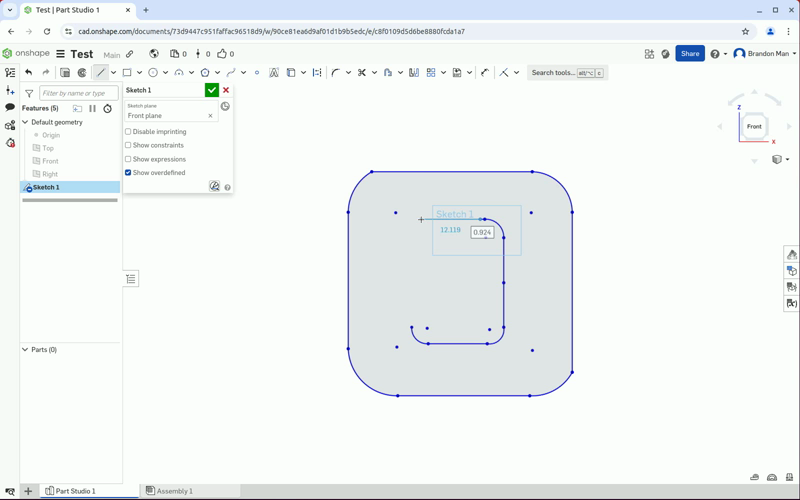
click(421, 219)
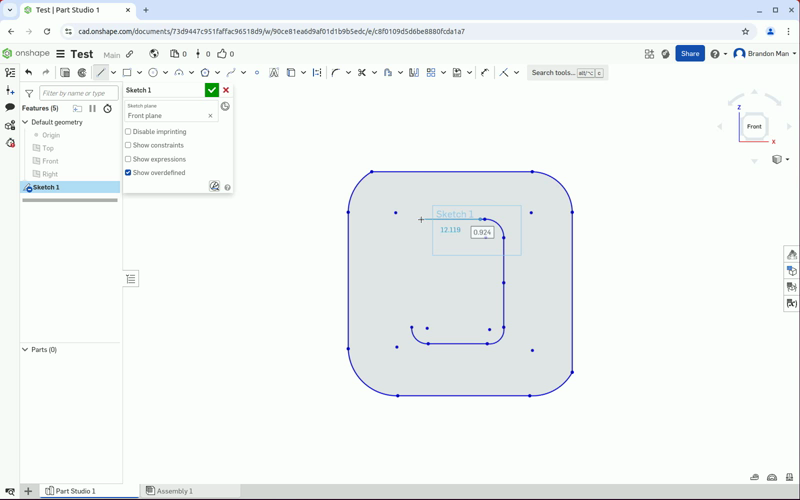
key_up(shift)
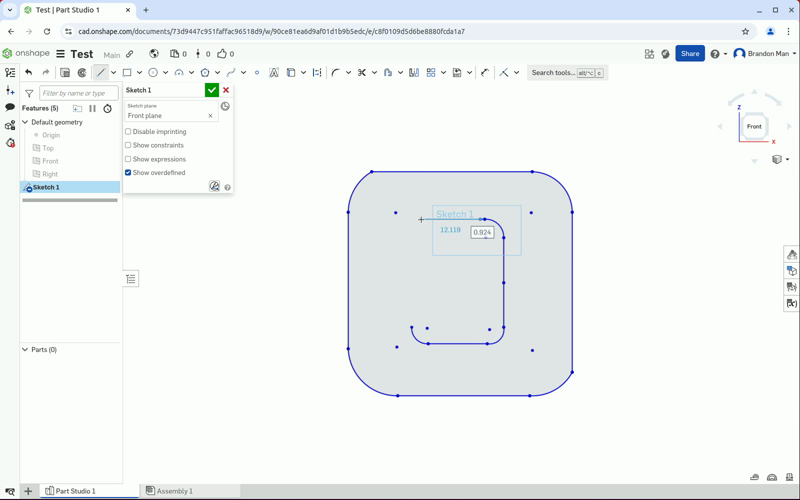
key(esc)
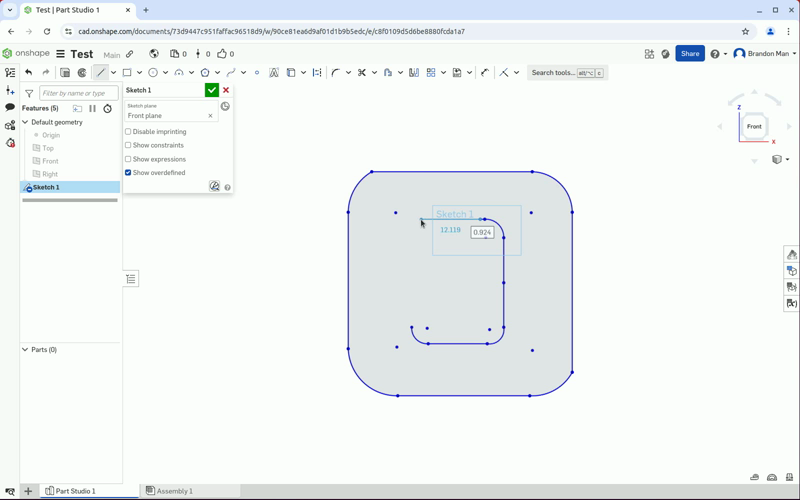
key(a)
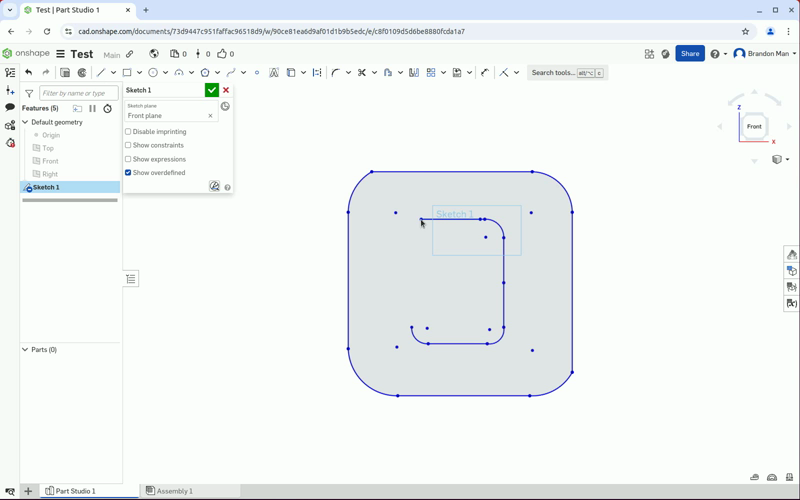
mouse_move(421, 219)
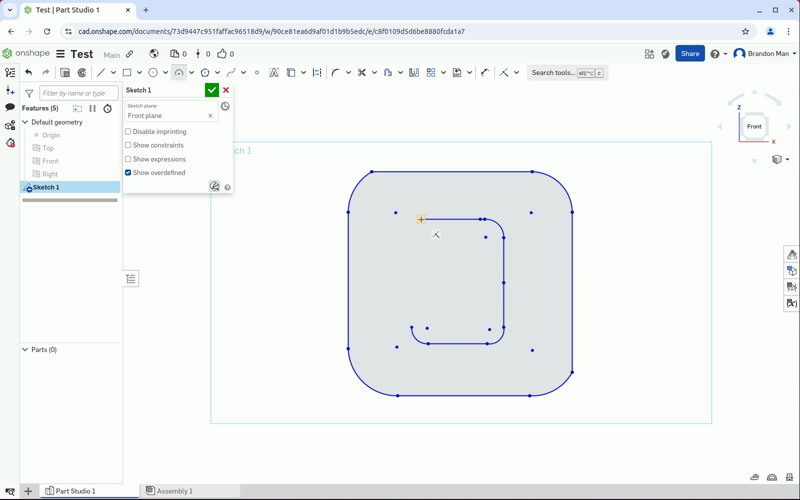
click(421, 219)
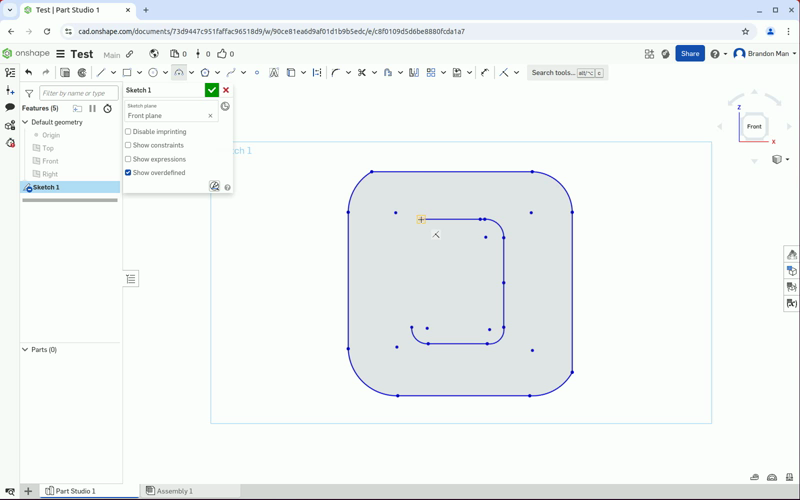
key_down(shift)
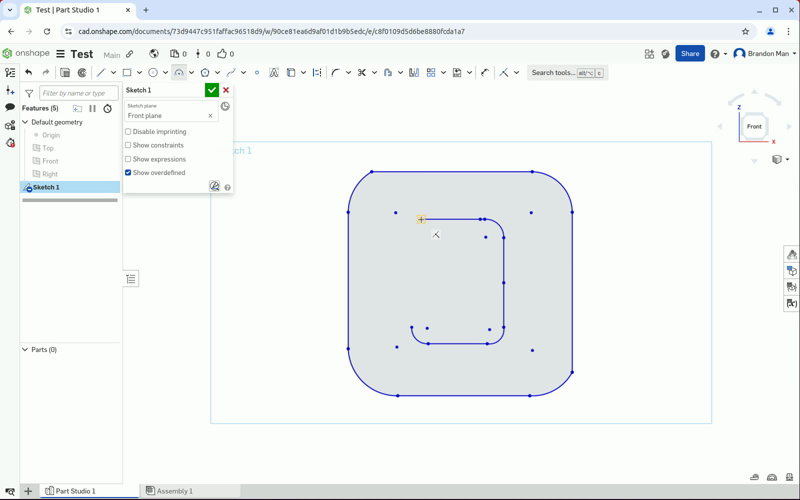
mouse_move(411, 237)
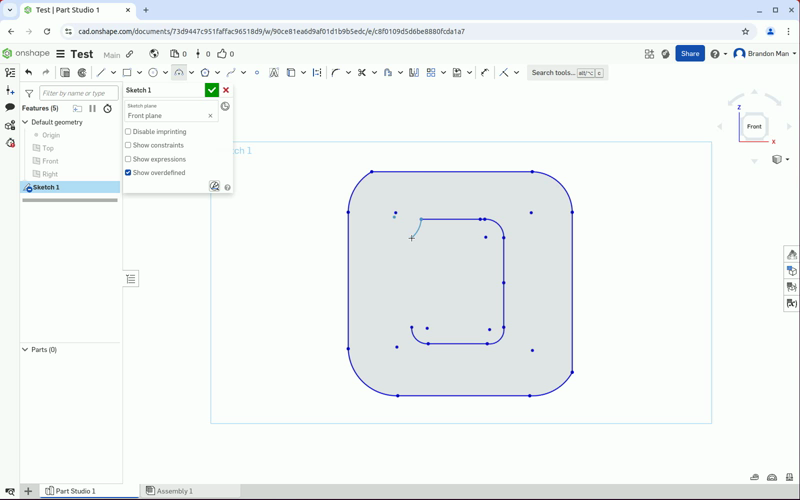
click(411, 237)
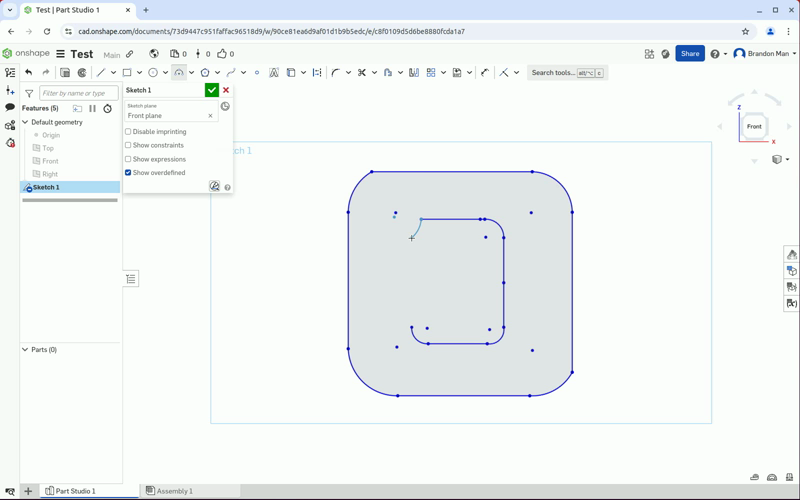
mouse_move(414, 227)
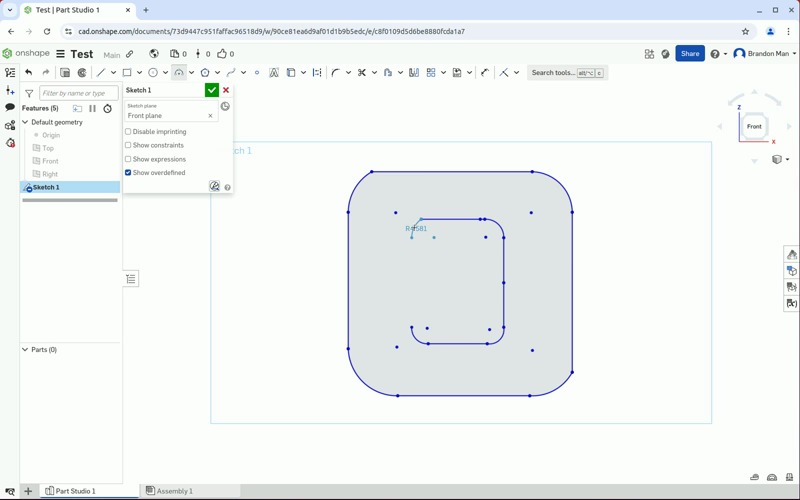
click(414, 227)
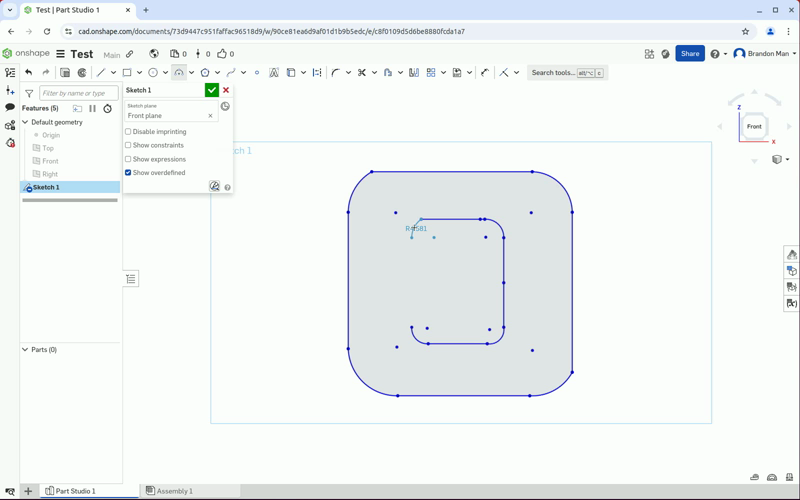
key_up(shift)
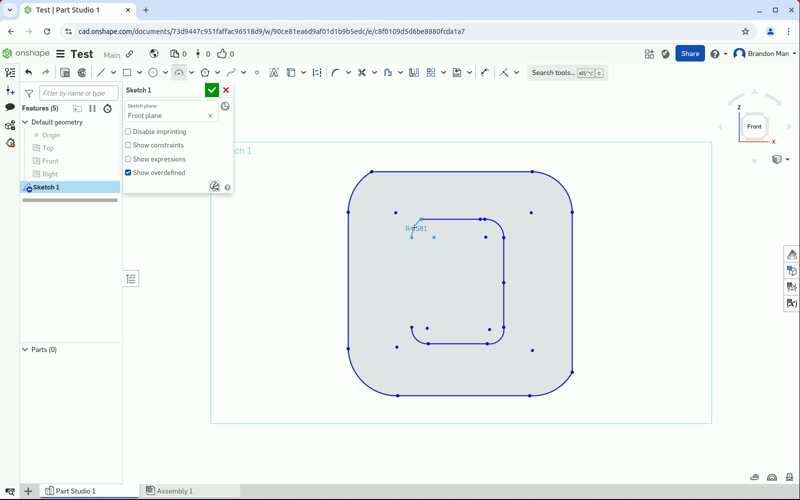
key(esc)
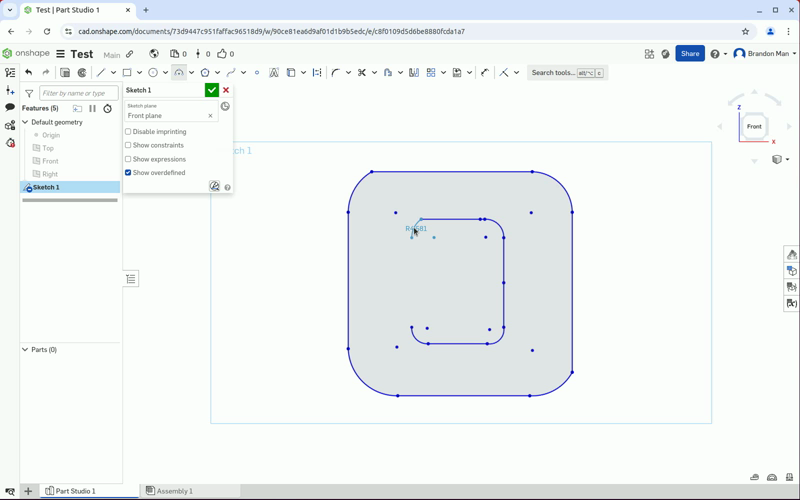
key(l)
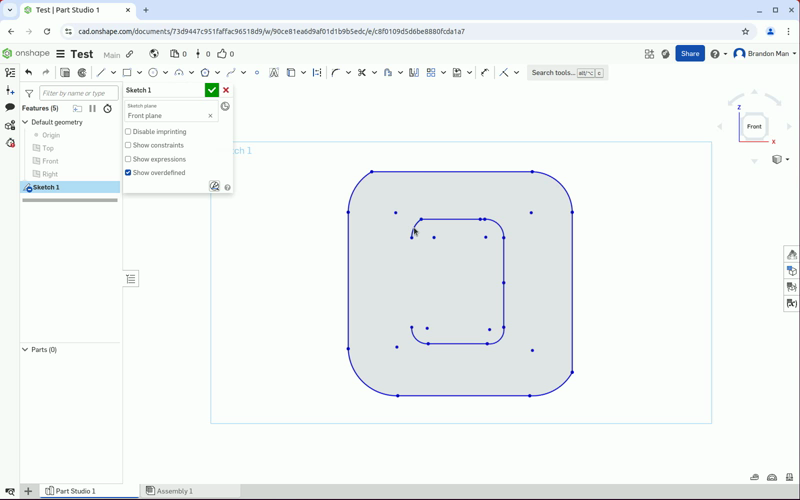
mouse_move(411, 237)
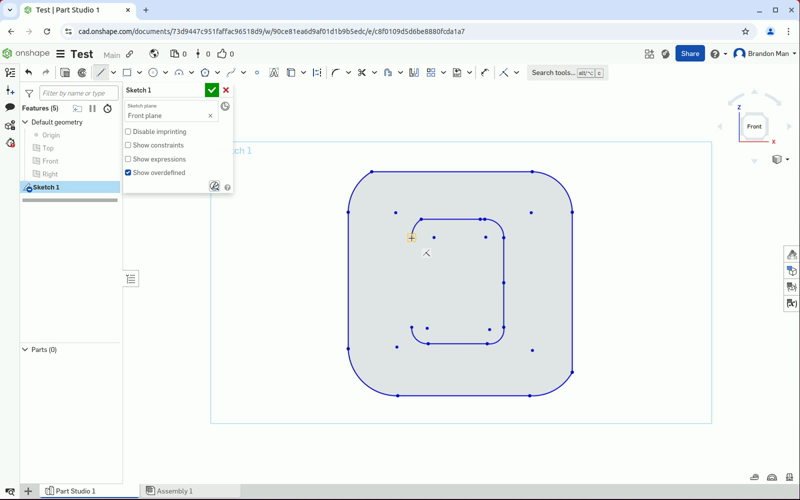
click(411, 237)
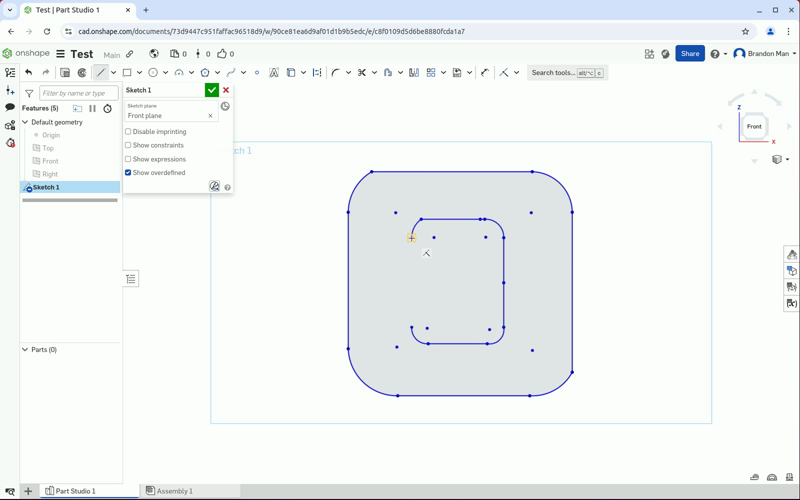
key_down(shift)
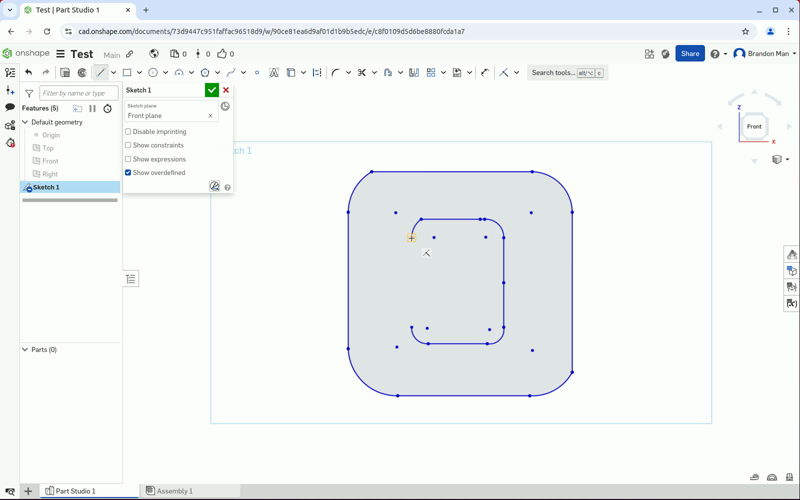
mouse_move(441, 237)
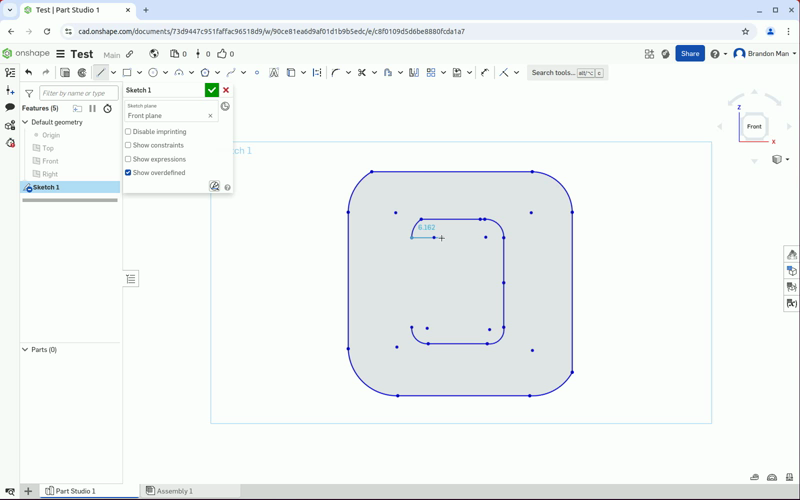
mouse_move(411, 282)
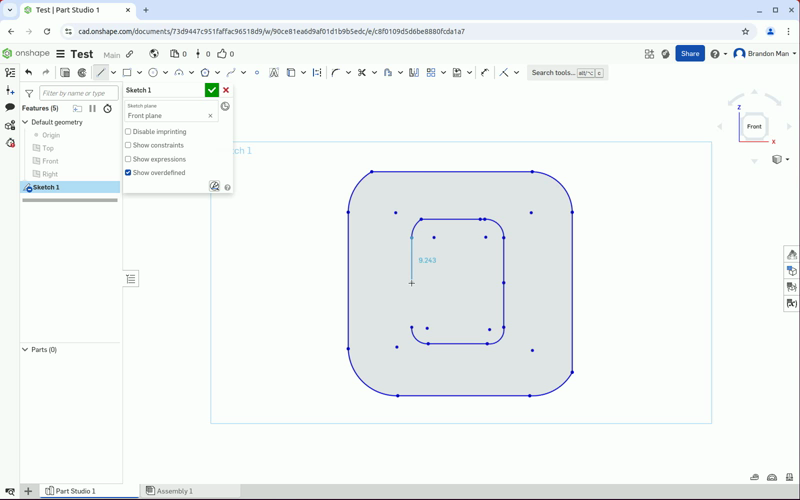
click(411, 282)
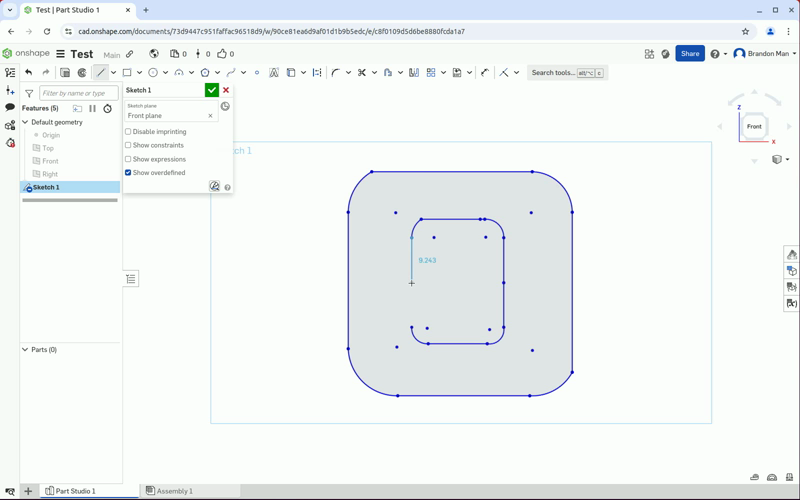
key_up(shift)
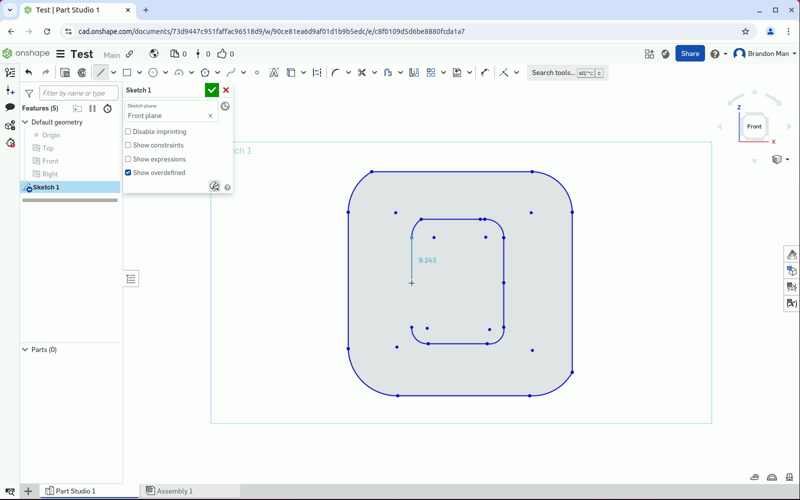
mouse_move(441, 282)
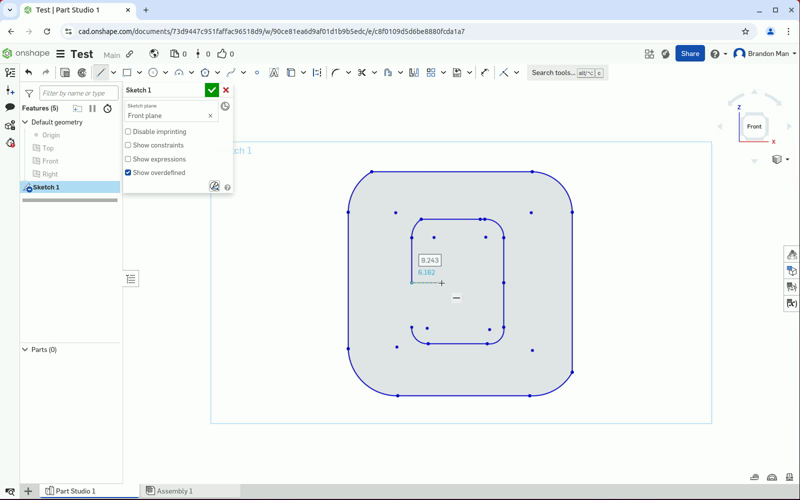
key_down(shift)
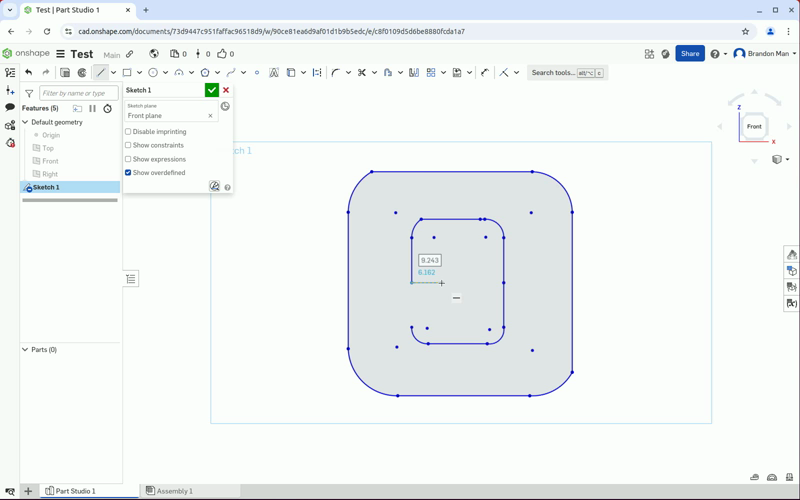
mouse_move(411, 327)
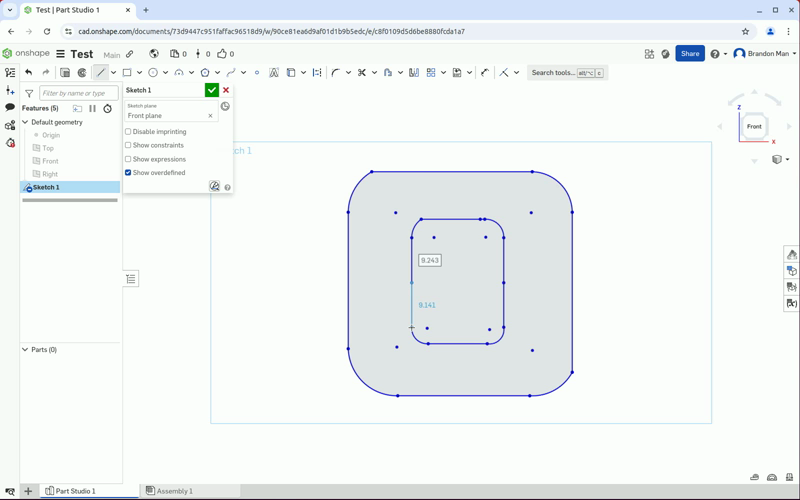
key_up(shift)
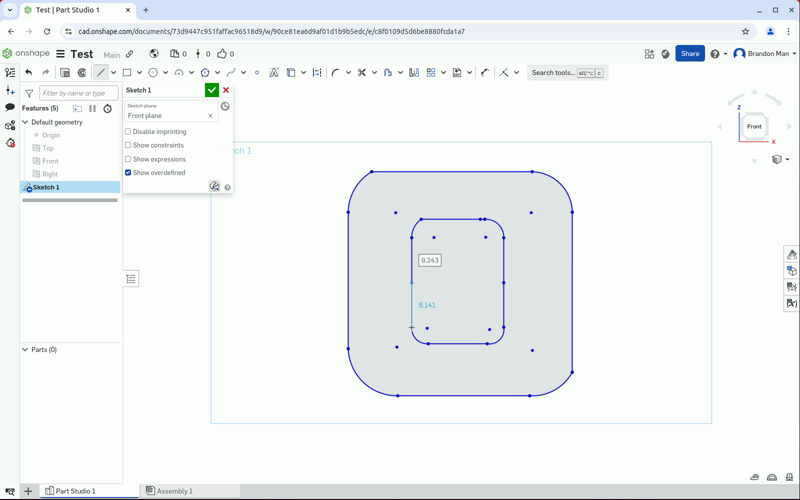
click(411, 327)
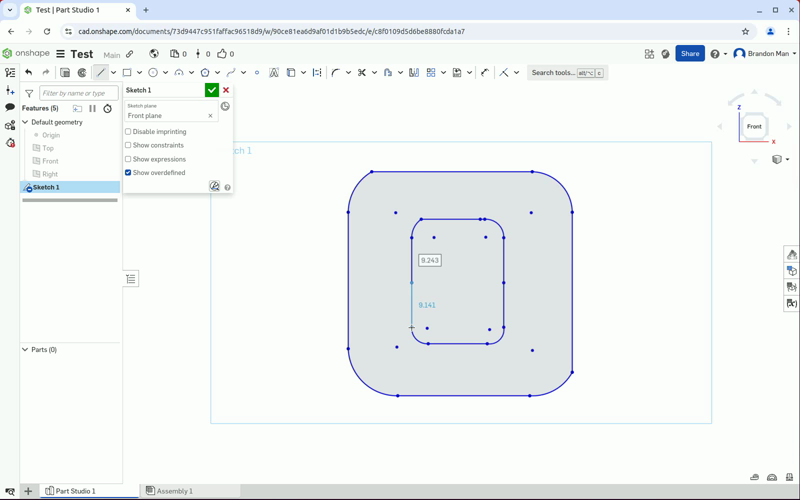
key(esc)
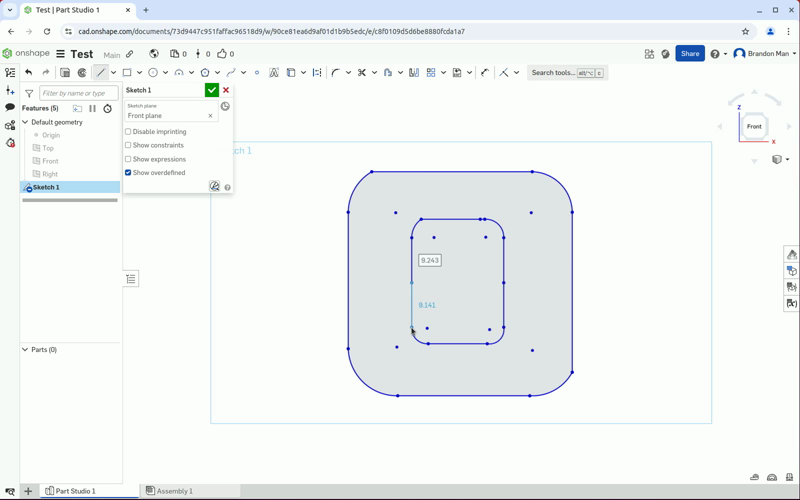
mouse_move(375, 256)
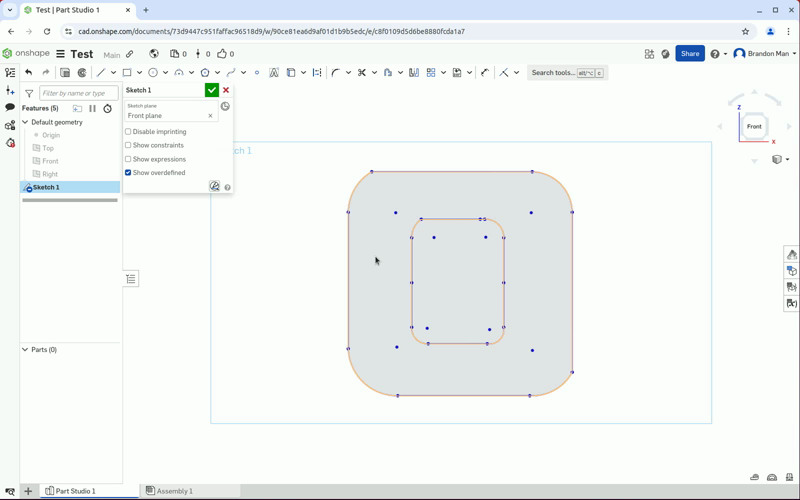
click(375, 256)
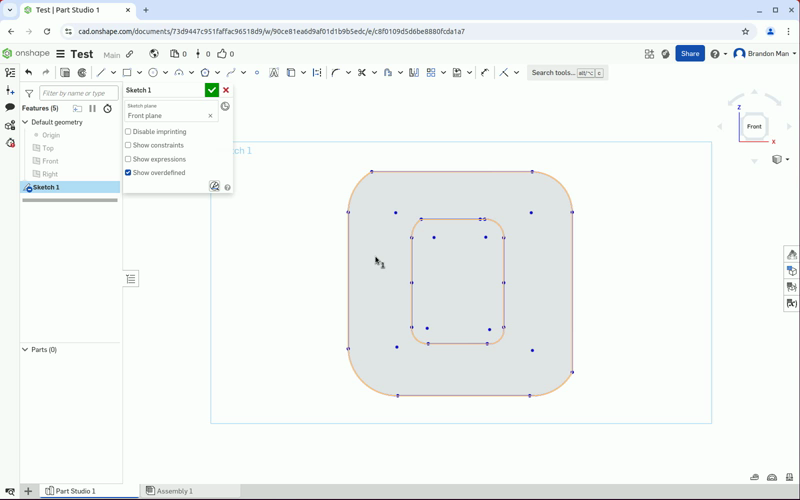
mouse_move(73, 352)
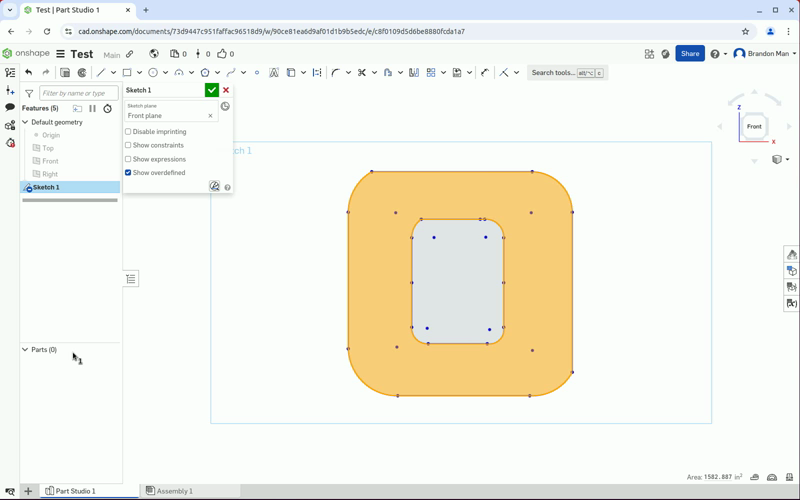
key(shift+y)
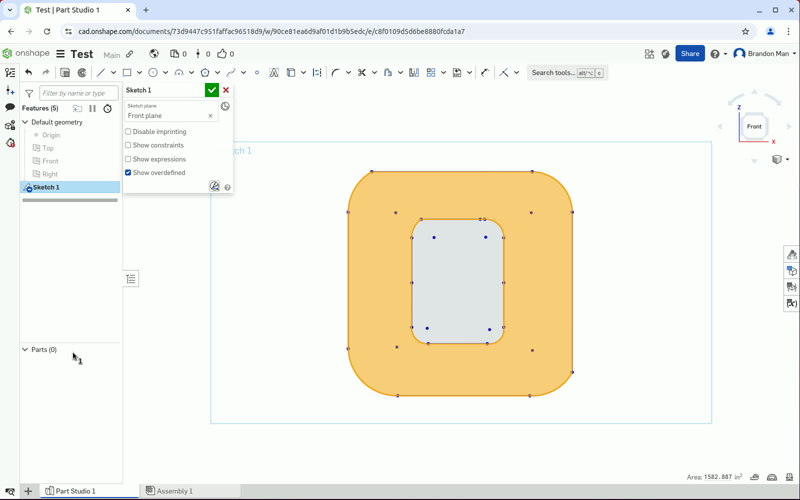
key(shift+e)
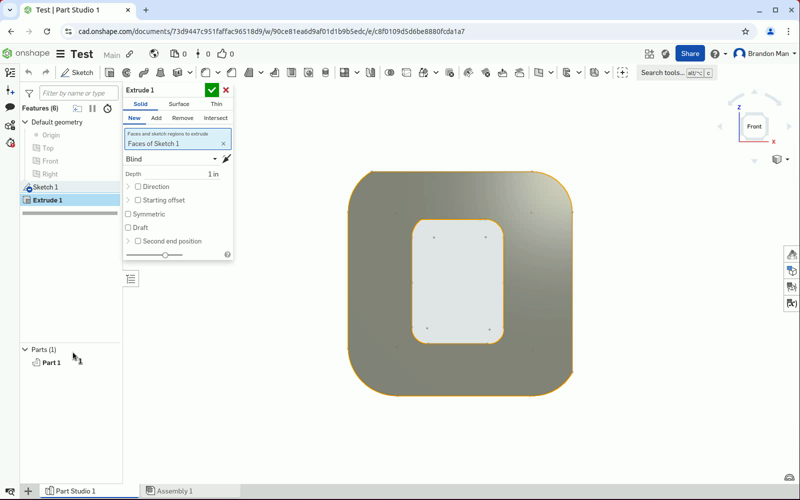
mouse_move(143, 106)
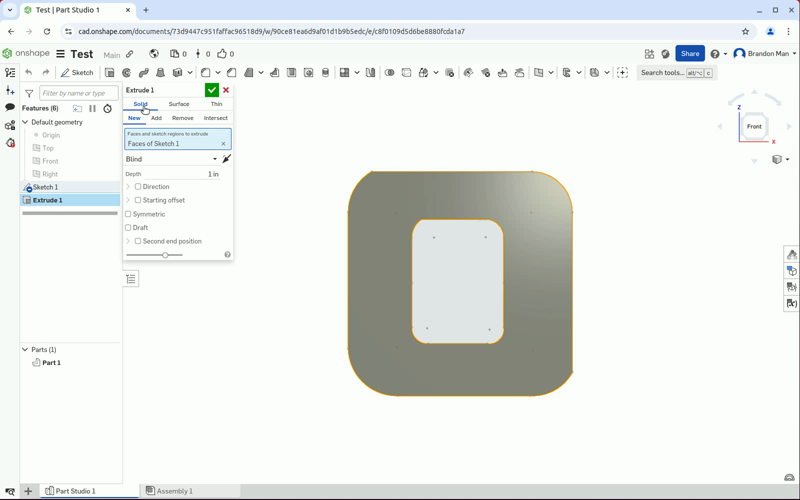
click(143, 106)
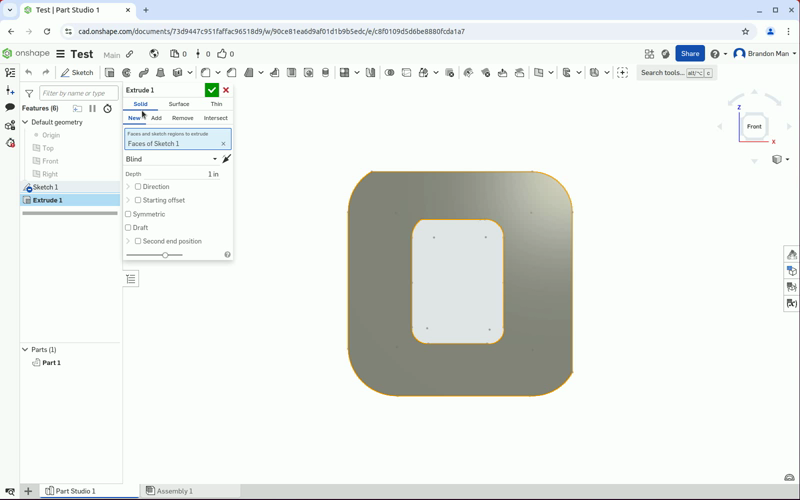
mouse_move(137, 120)
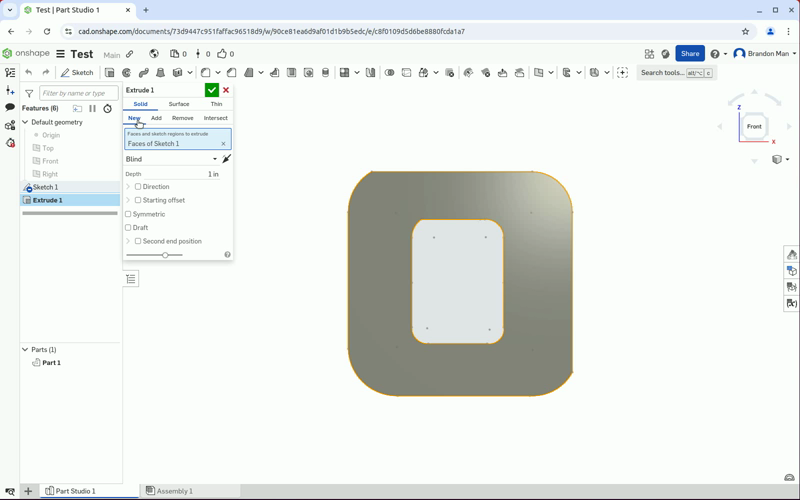
click(137, 120)
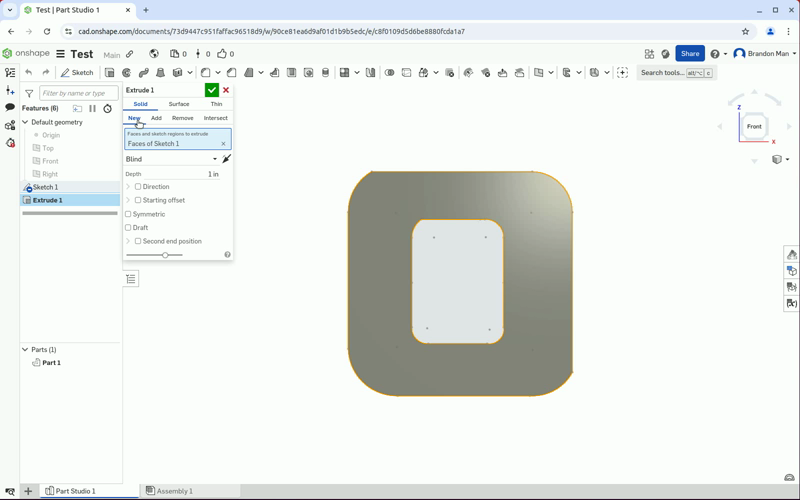
key(tab, 4)
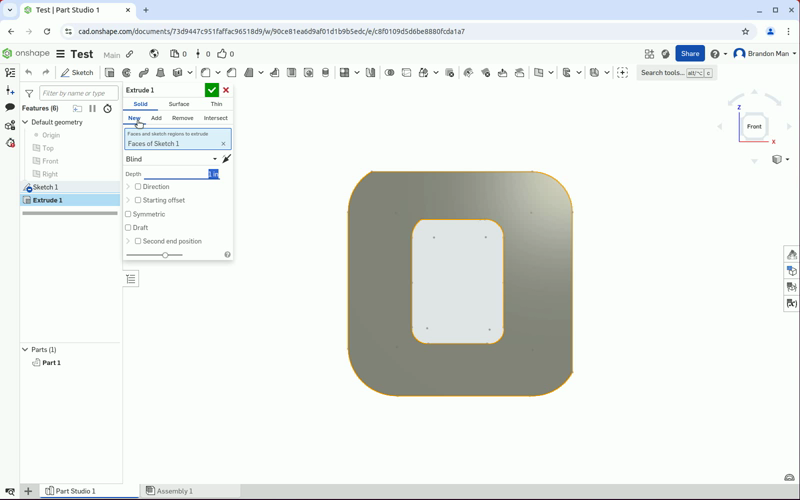
text(46.216)
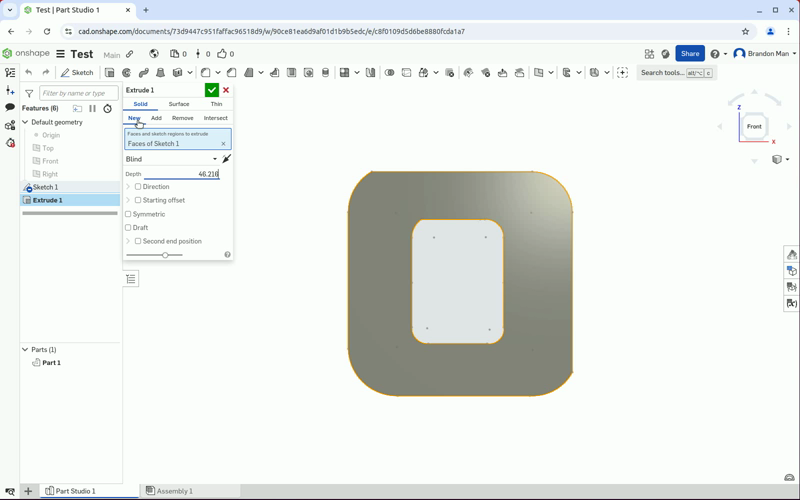
key(tab, 3)
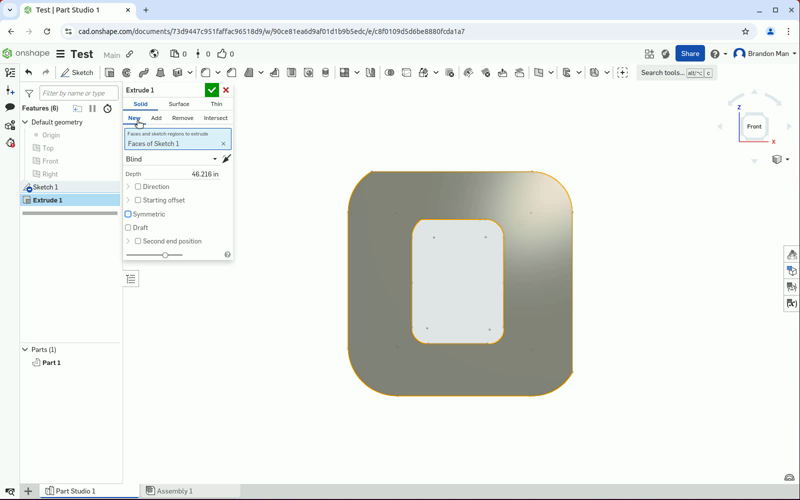
key(space)
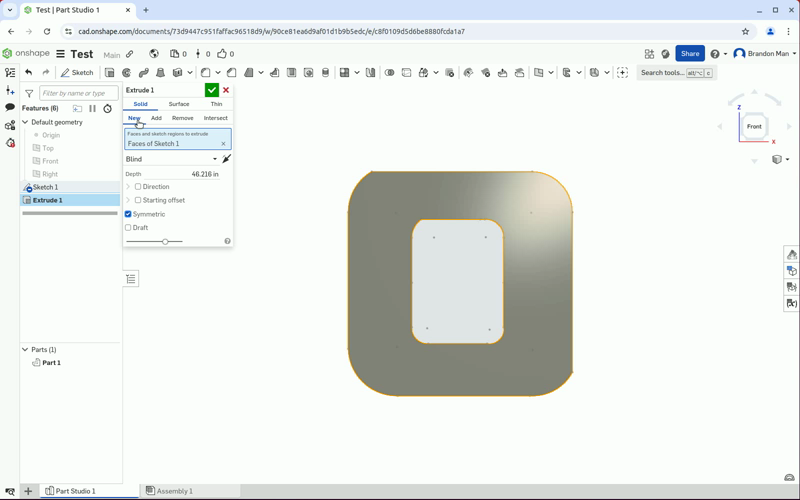
key(enter)
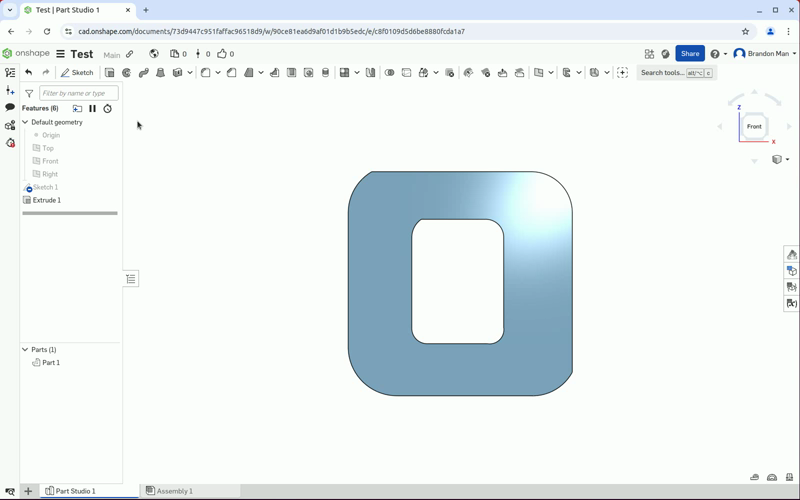
key(shift+h)
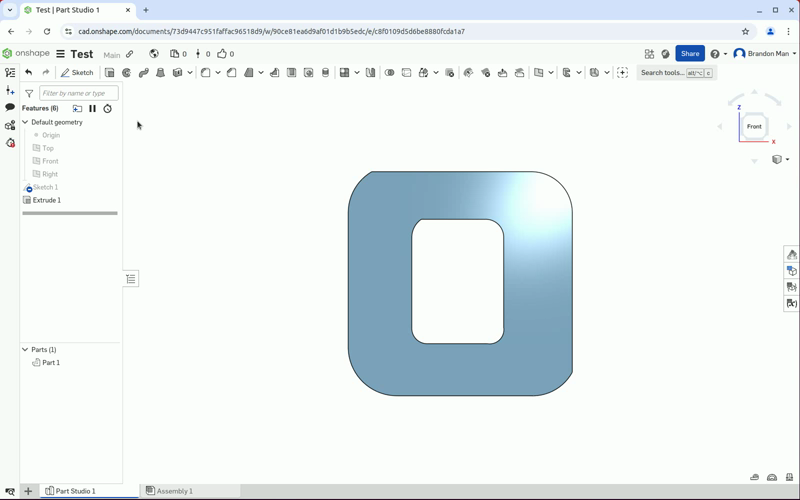
key(shift+h)
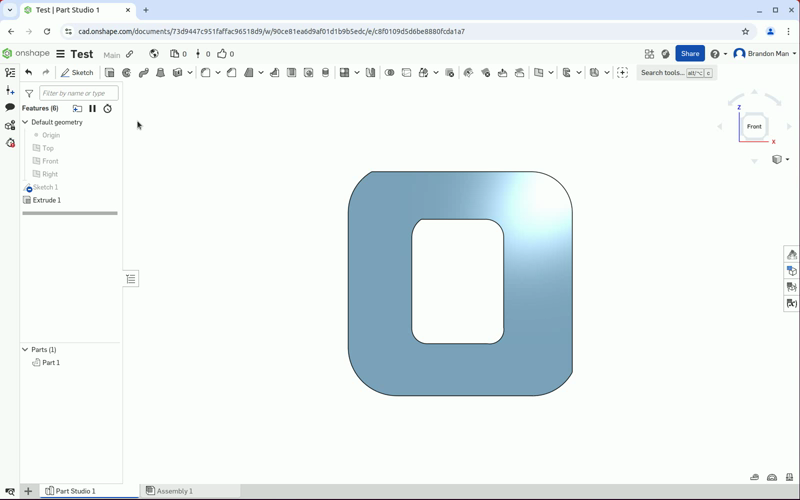
mouse_move(73, 189)
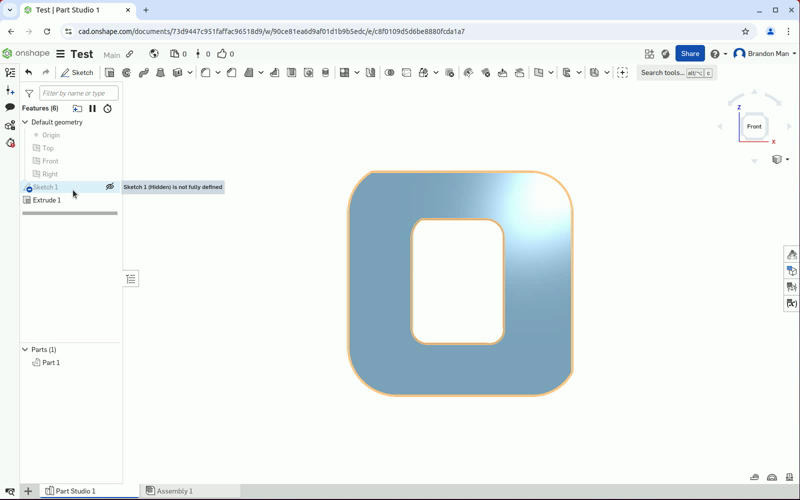
click(73, 189)
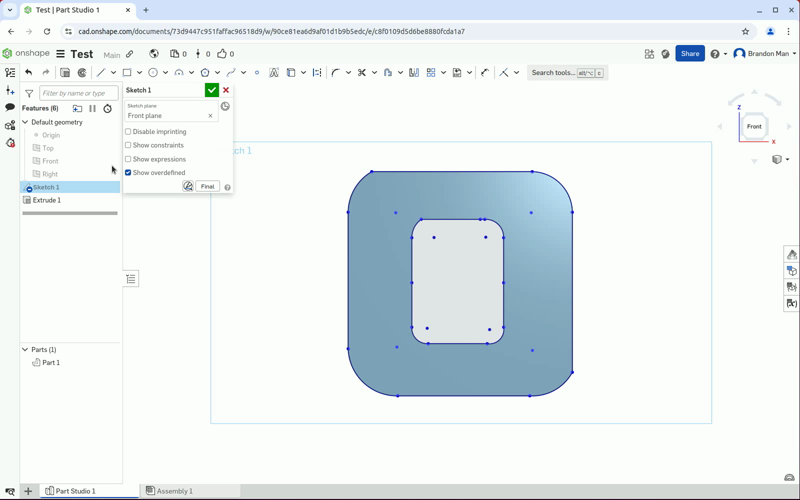
mouse_move(229, 92)
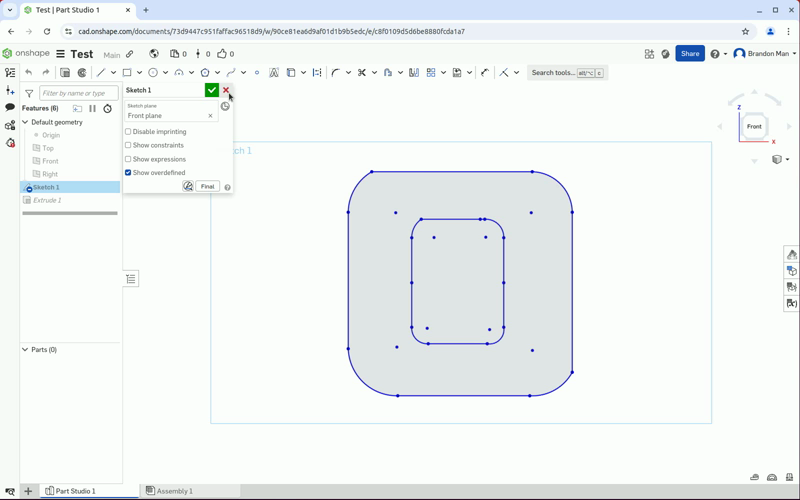
click(229, 92)
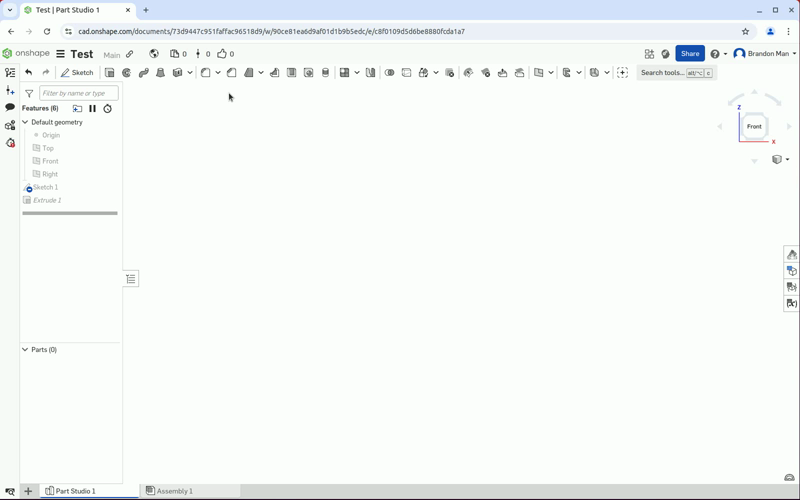
mouse_move(73, 352)
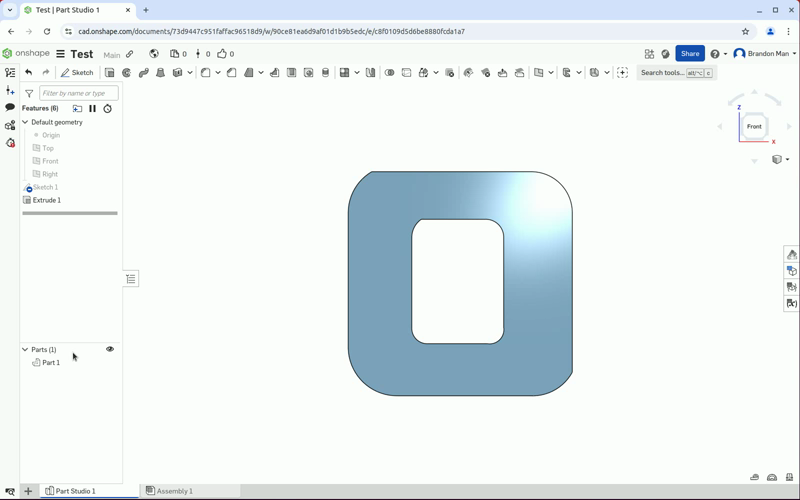
key(y)
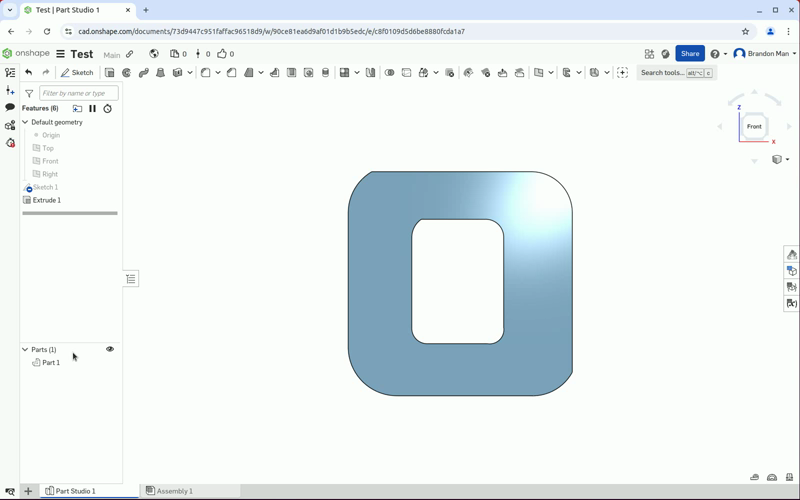
key(shift+p)
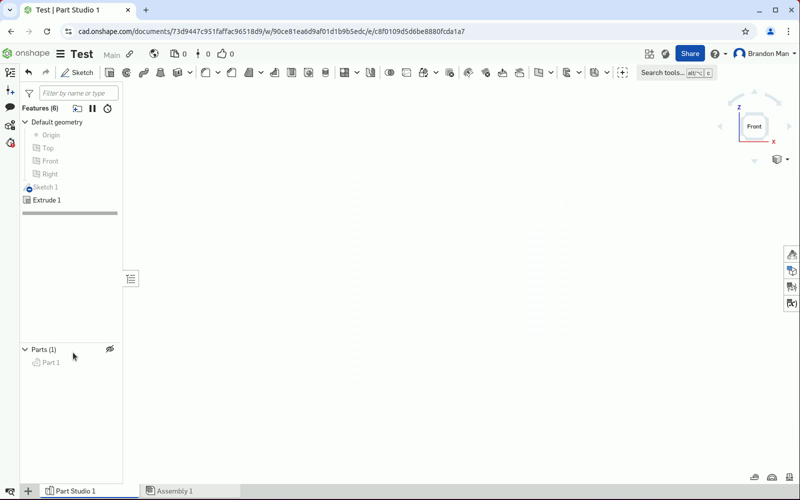
key(space)
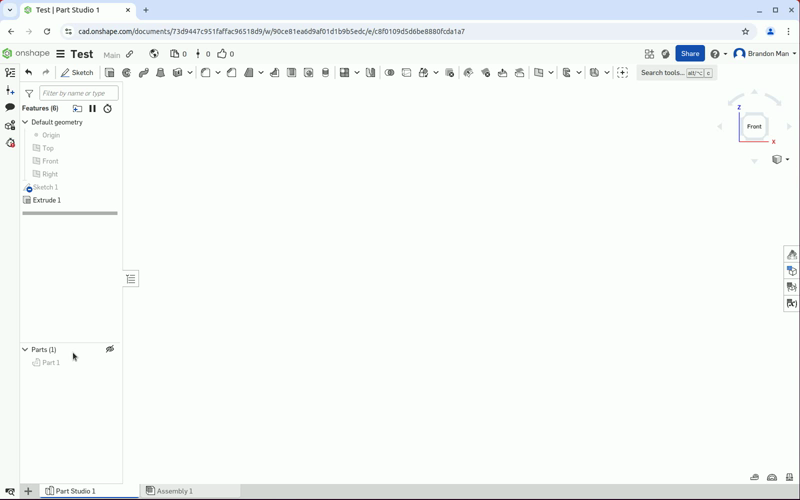
key_down(shift)
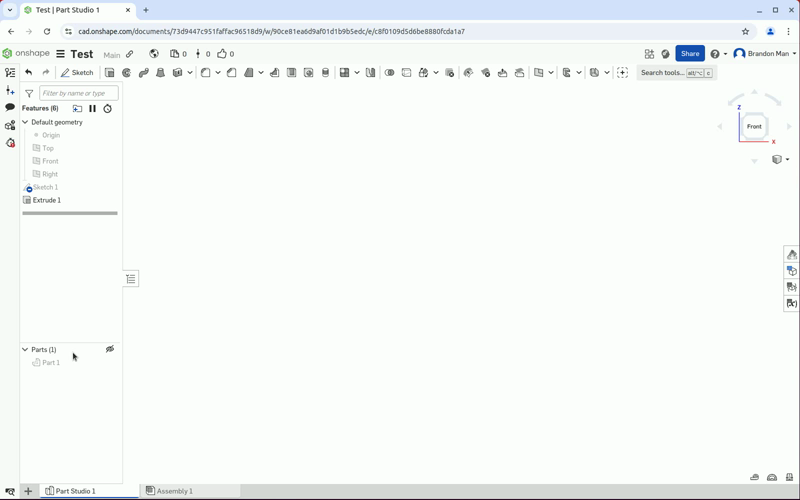
key(left)
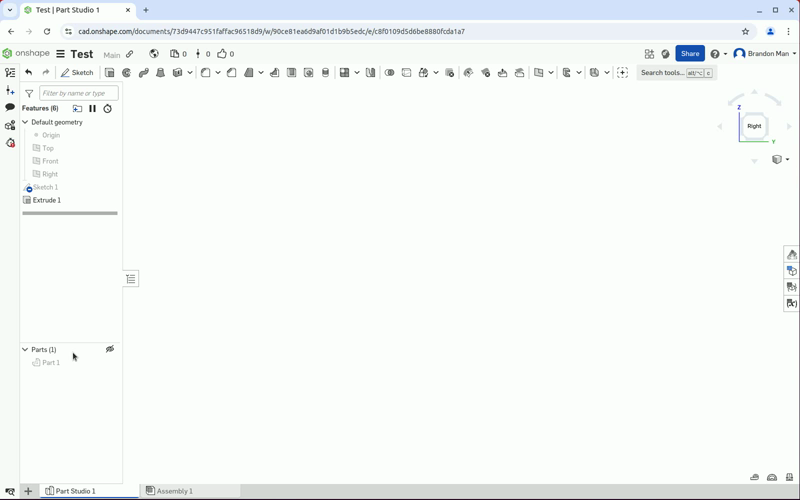
key_up(shift)
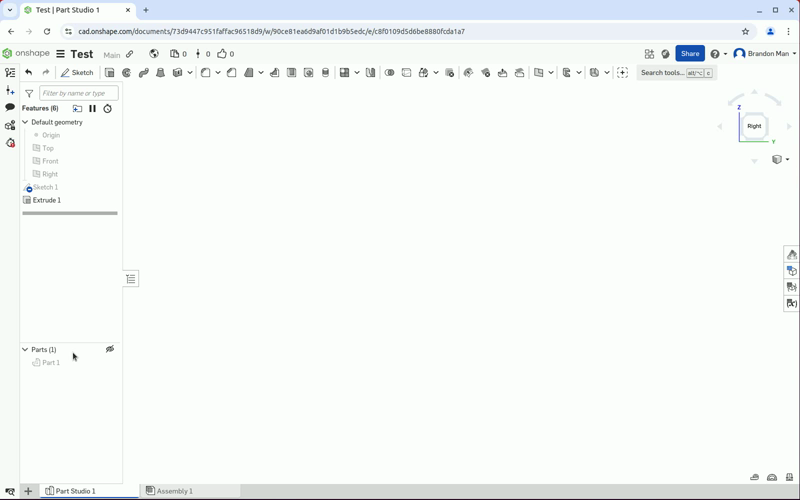
mouse_move(73, 352)
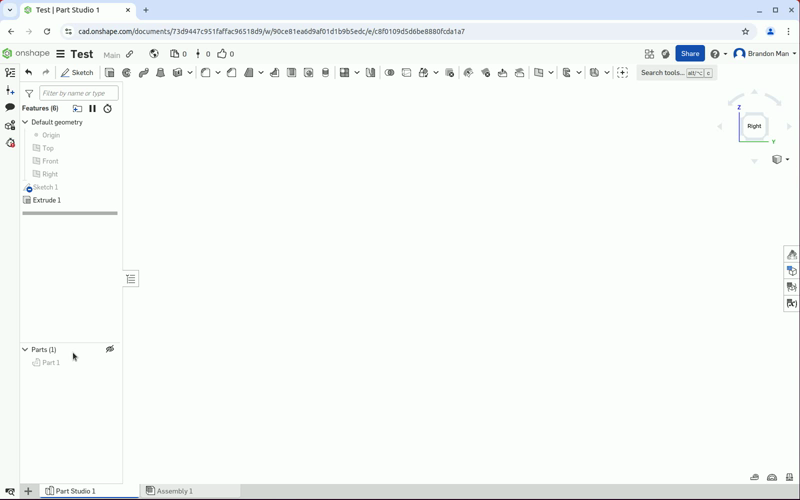
key(shift+y)
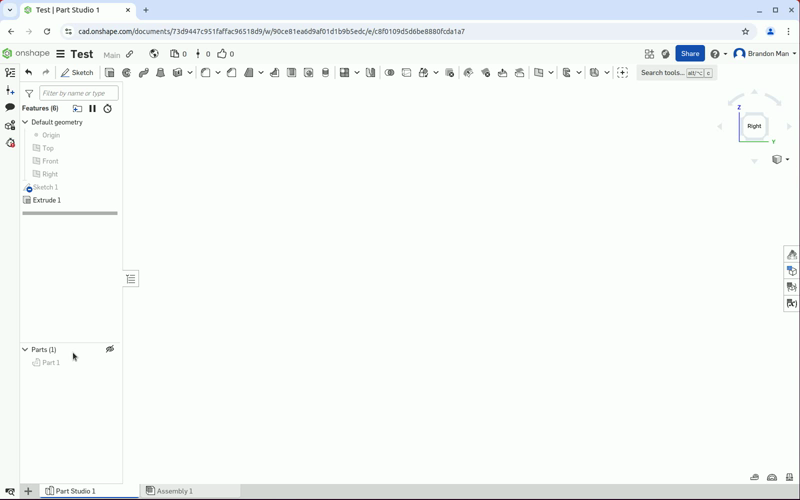
key(shift+s)
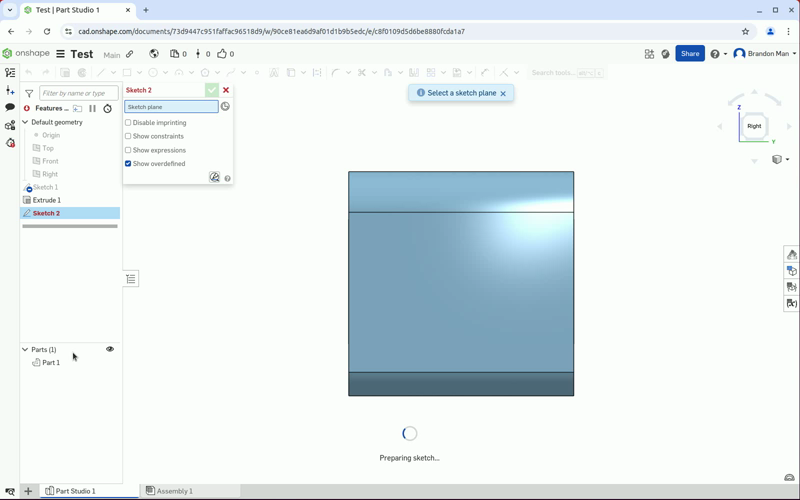
mouse_move(73, 176)
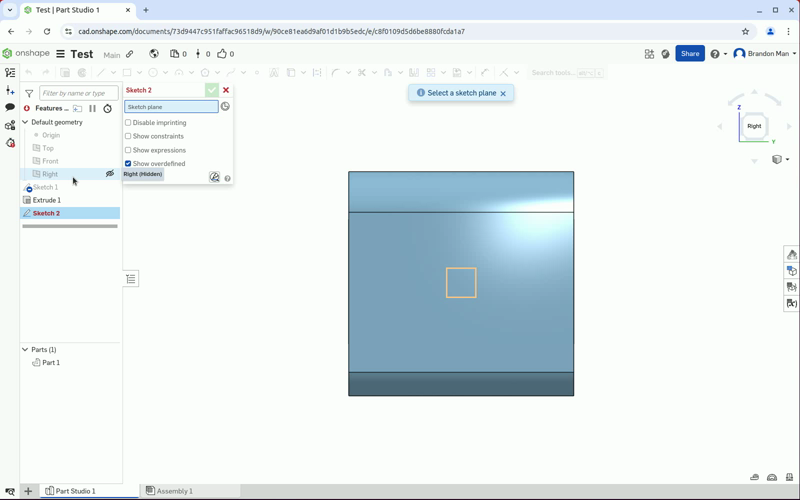
click(73, 176)
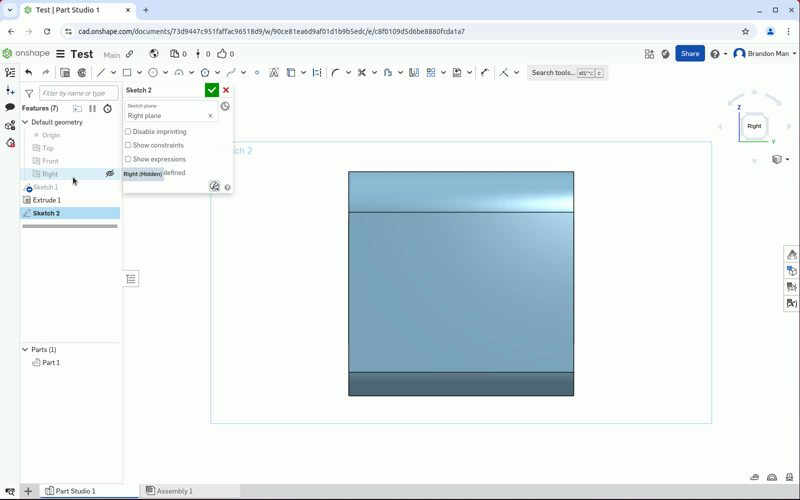
mouse_move(73, 352)
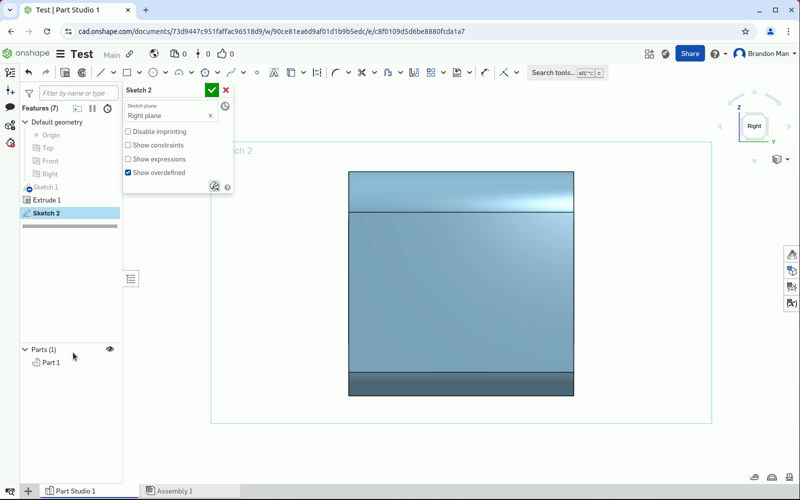
key(y)
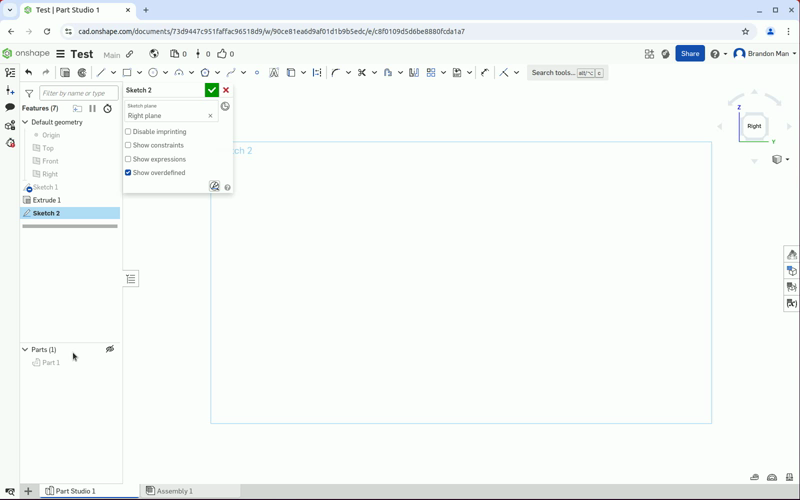
key(l)
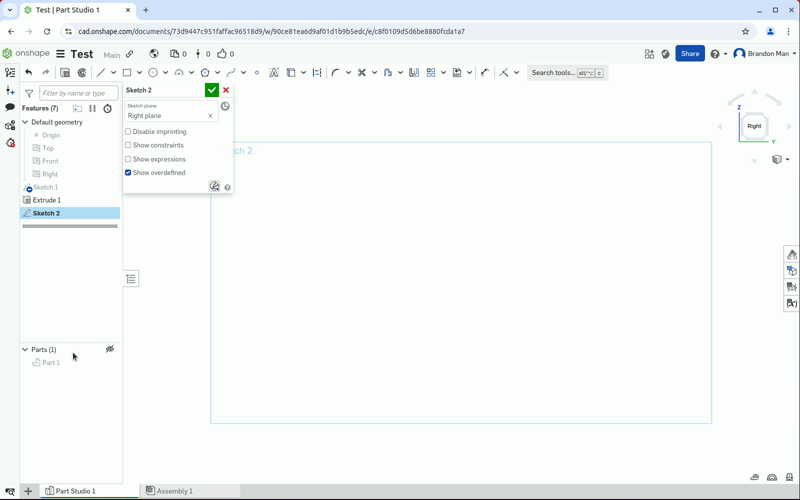
key_down(shift)
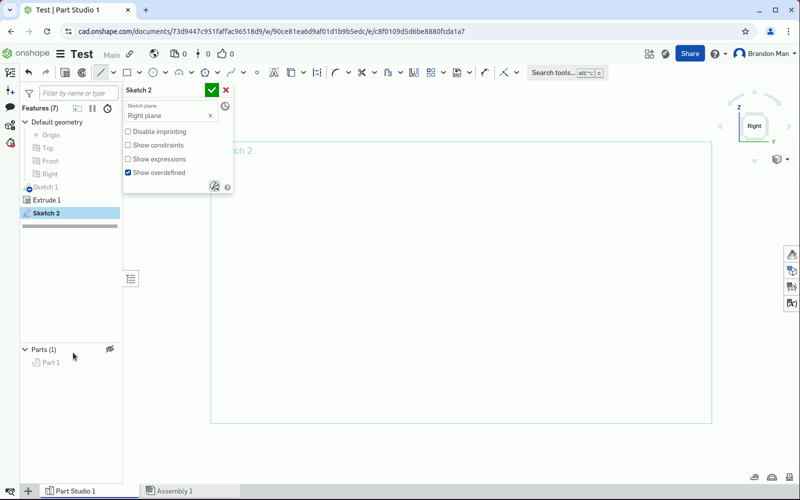
mouse_move(348, 395)
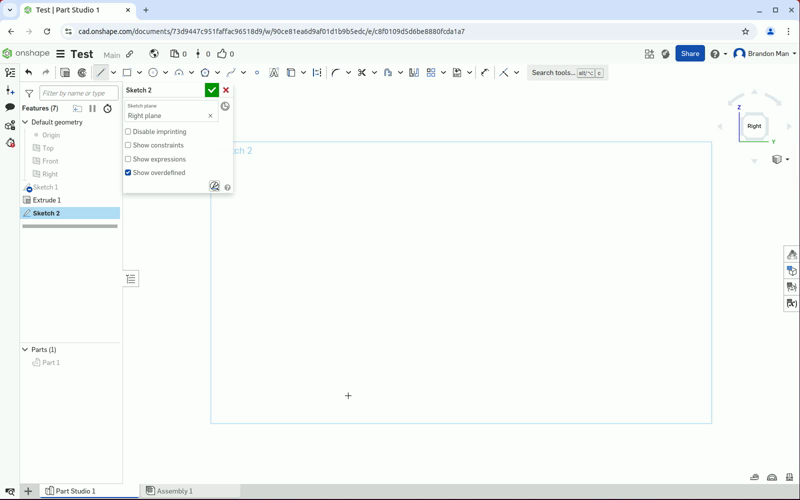
click(348, 395)
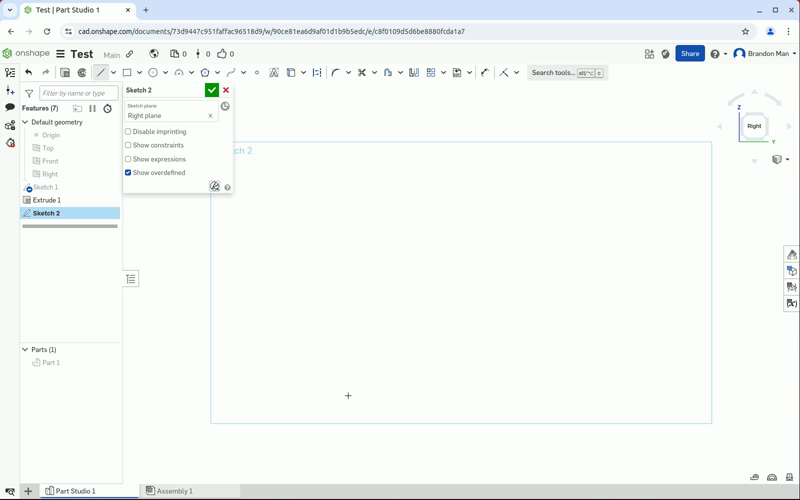
key_up(shift)
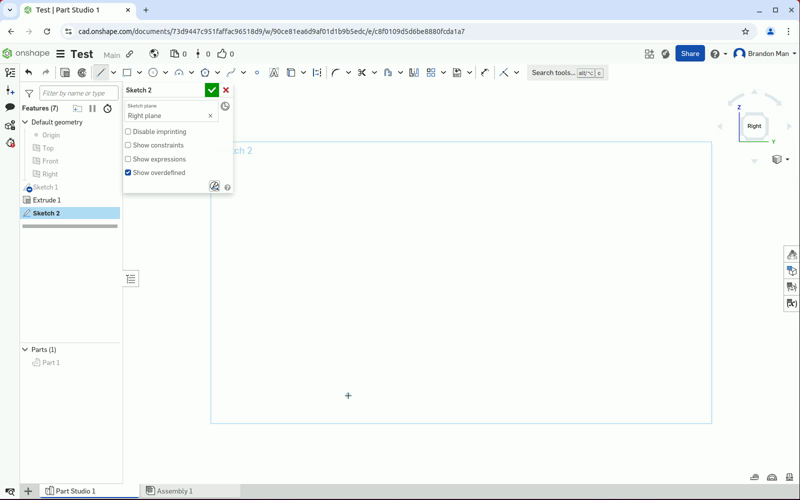
key_down(shift)
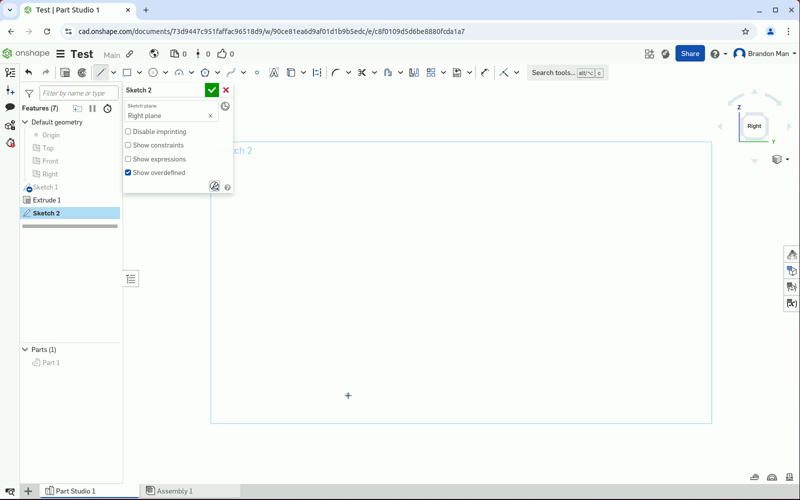
mouse_move(426, 395)
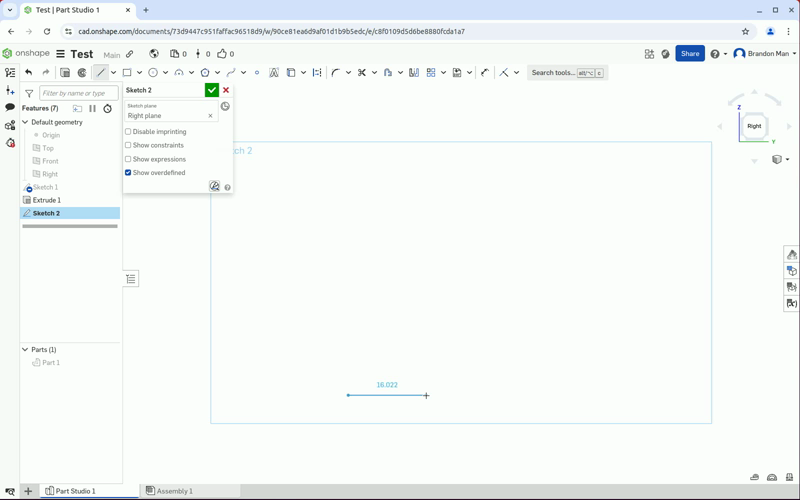
click(426, 395)
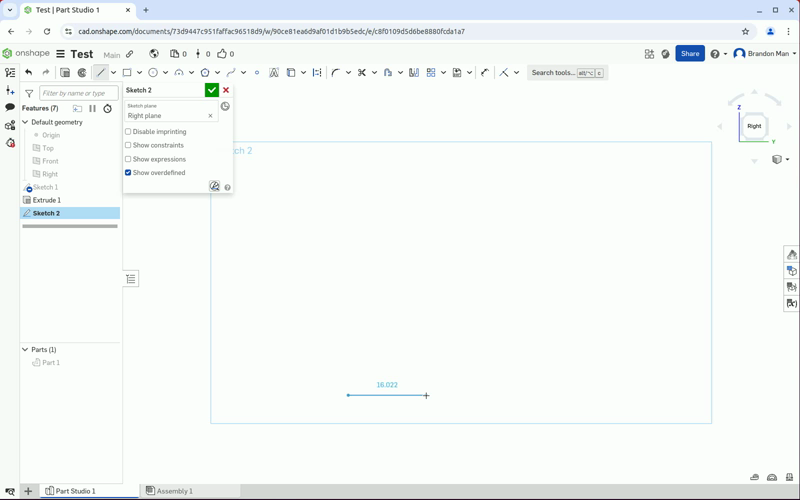
key_up(shift)
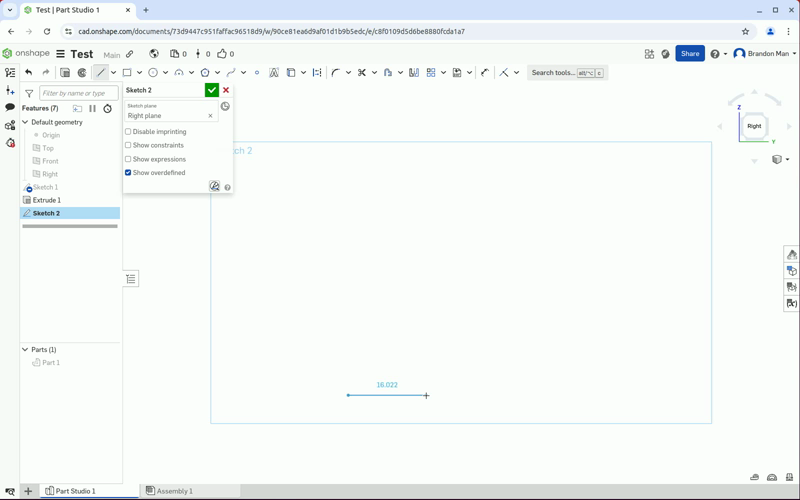
key_down(shift)
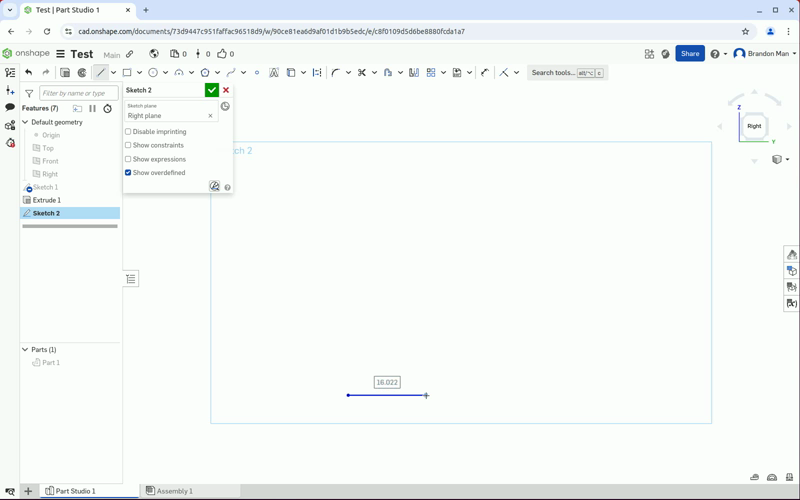
mouse_move(426, 329)
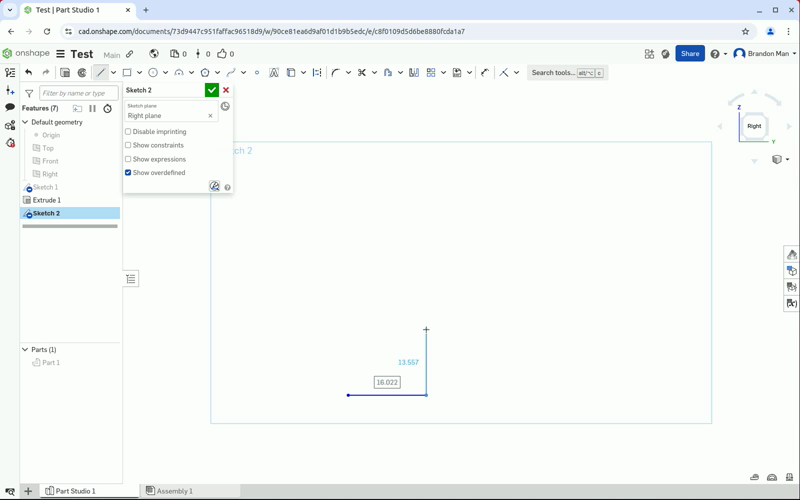
click(426, 329)
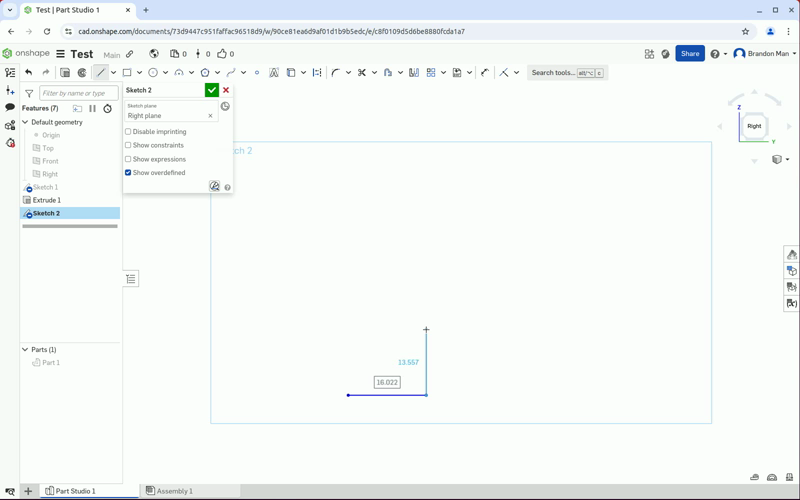
key_up(shift)
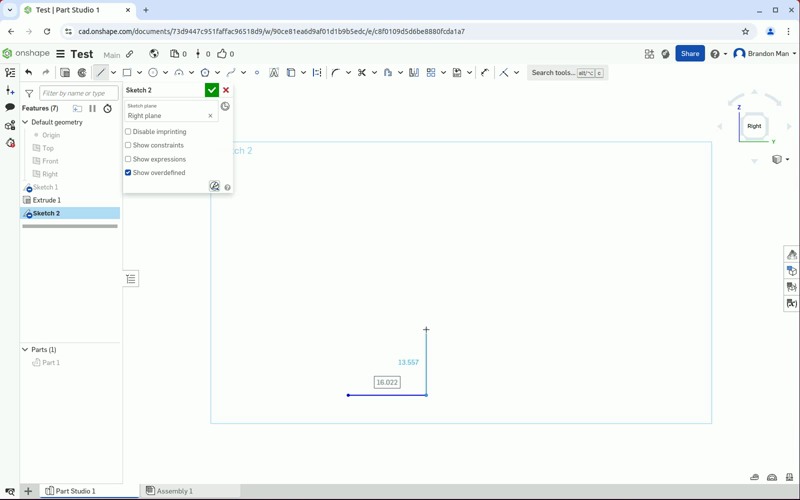
key_down(shift)
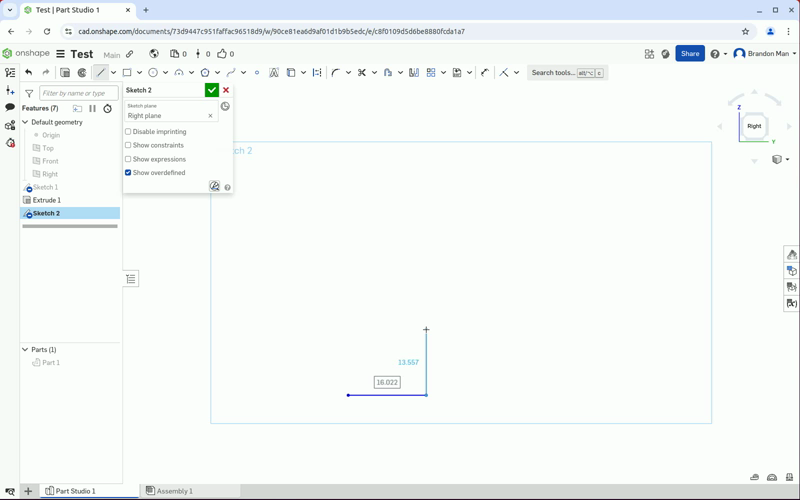
mouse_move(492, 329)
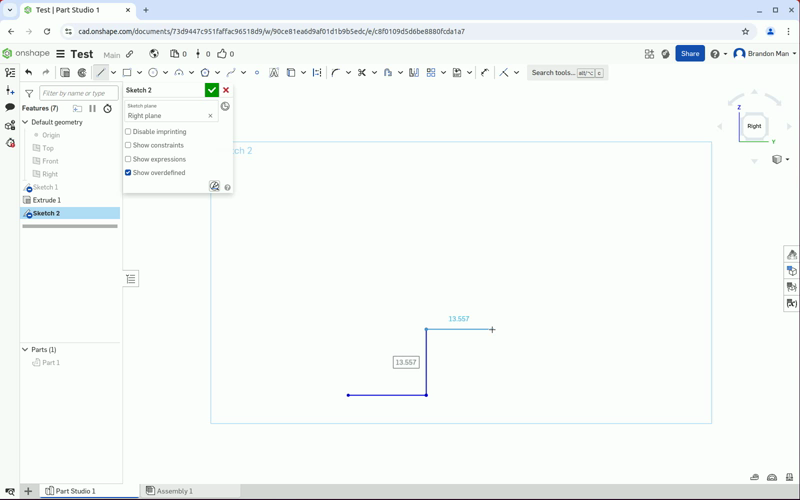
click(492, 329)
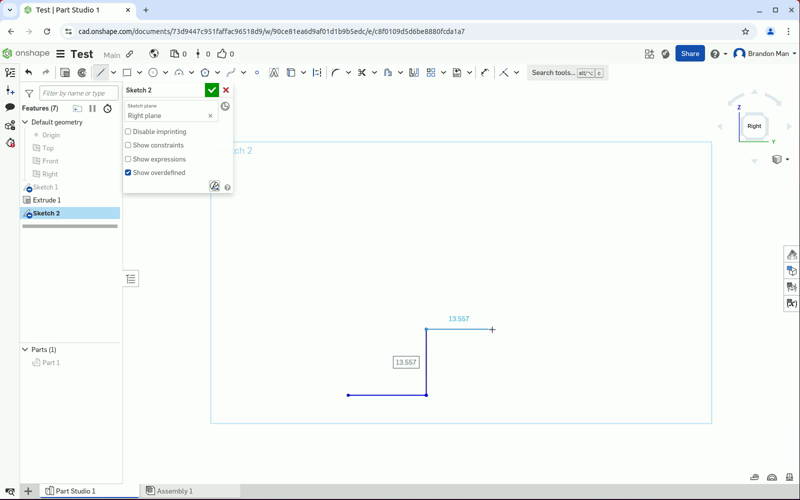
key_up(shift)
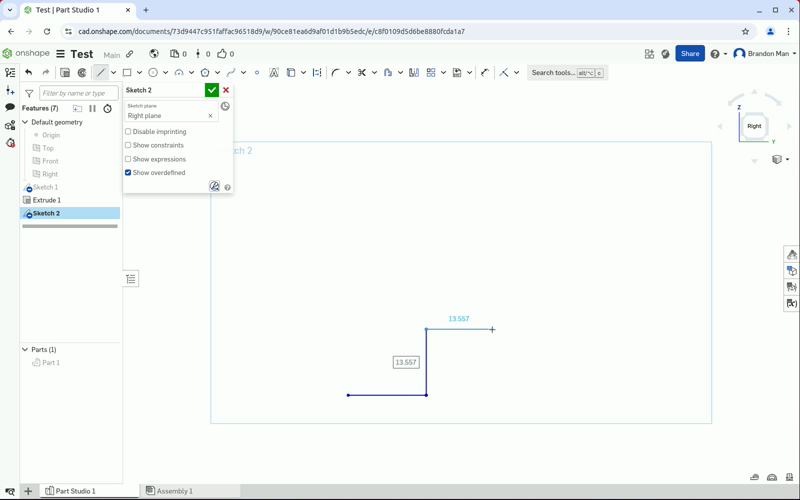
key_down(shift)
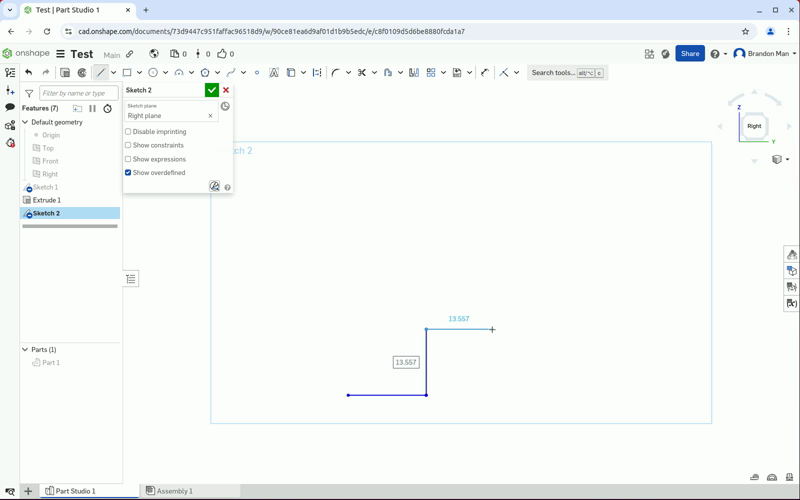
mouse_move(492, 395)
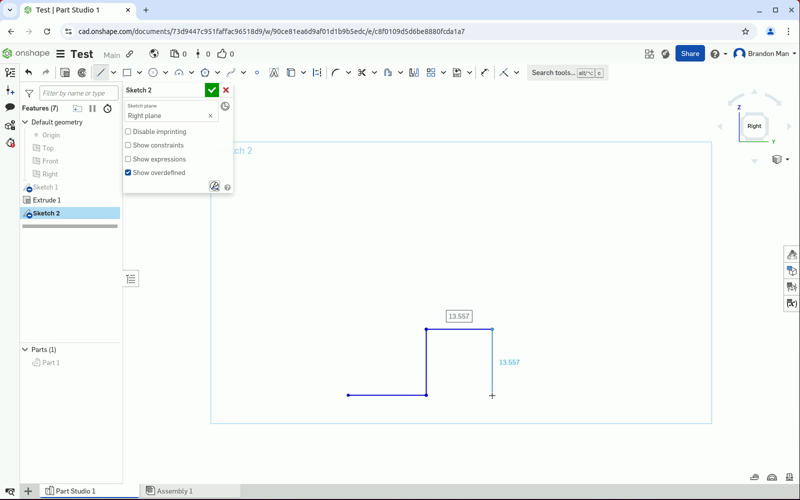
click(492, 395)
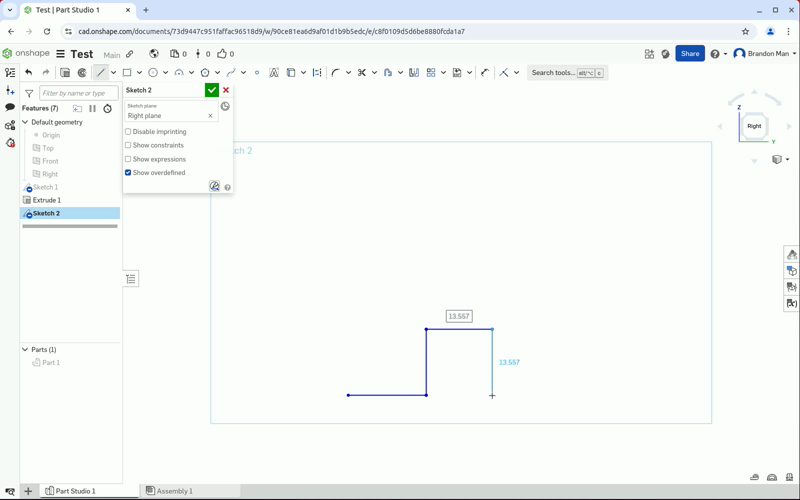
key_up(shift)
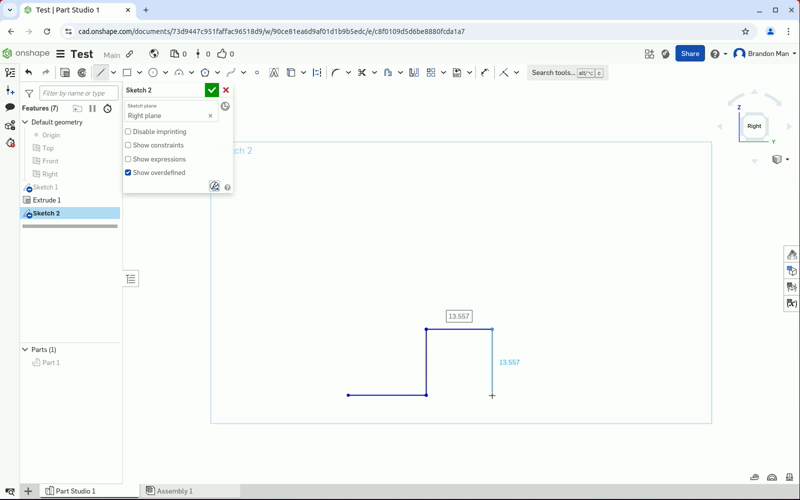
key_down(shift)
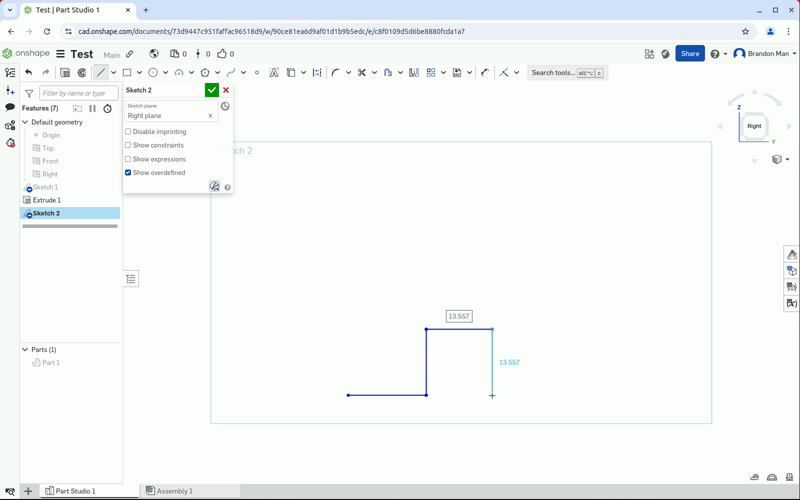
mouse_move(572, 395)
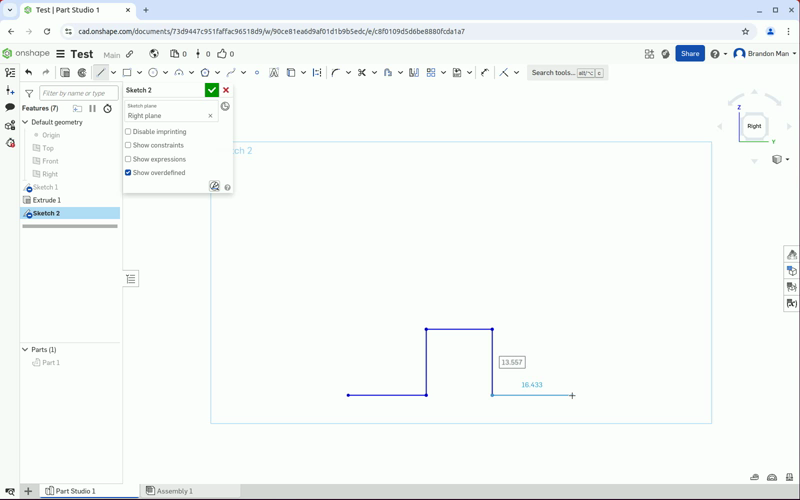
click(572, 395)
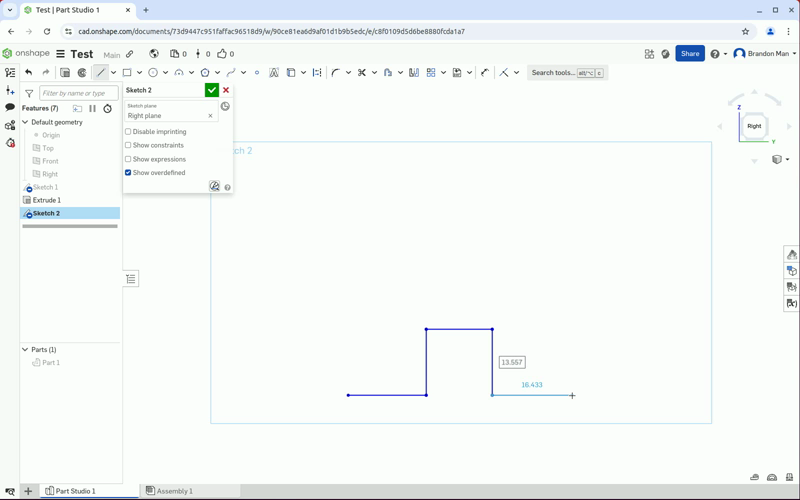
key_up(shift)
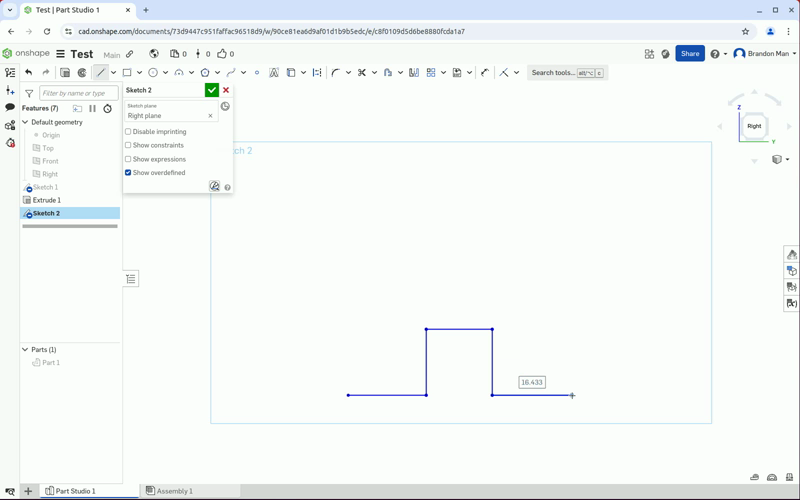
key_down(shift)
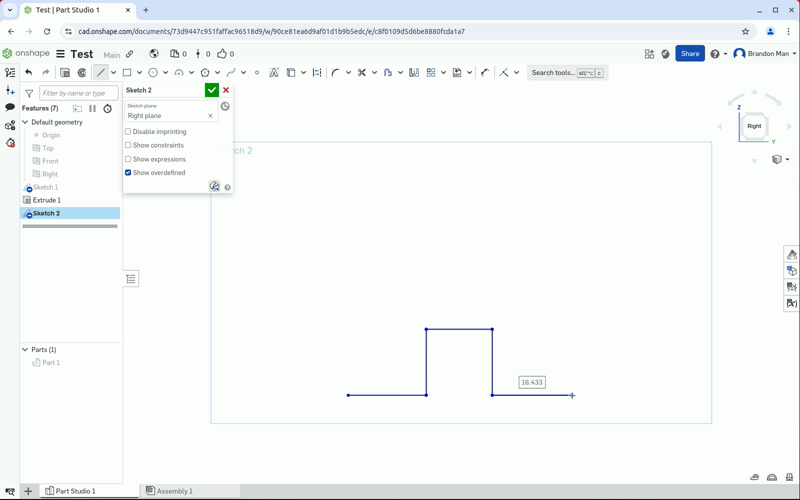
mouse_move(572, 213)
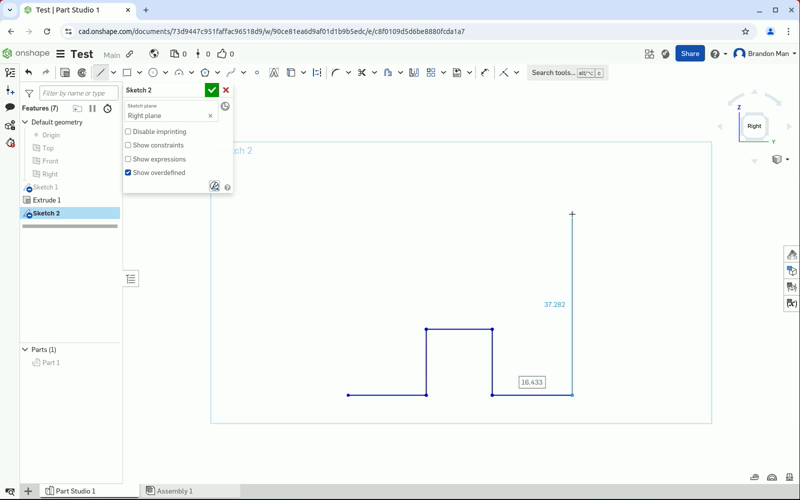
click(572, 213)
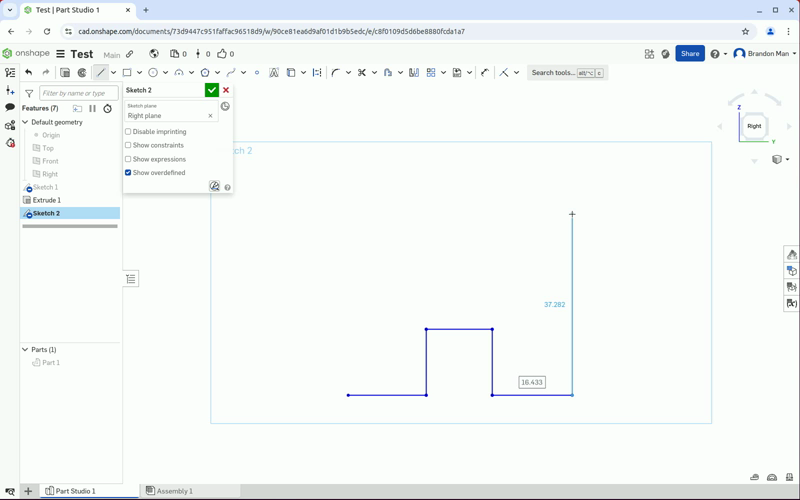
key_up(shift)
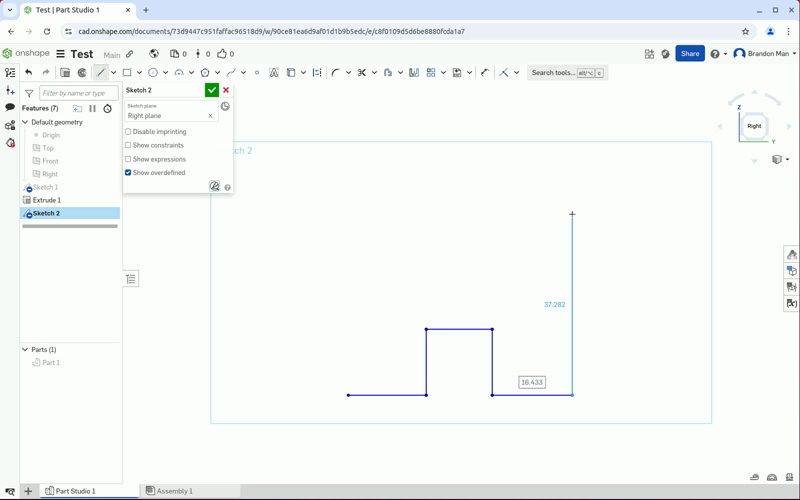
key(esc)
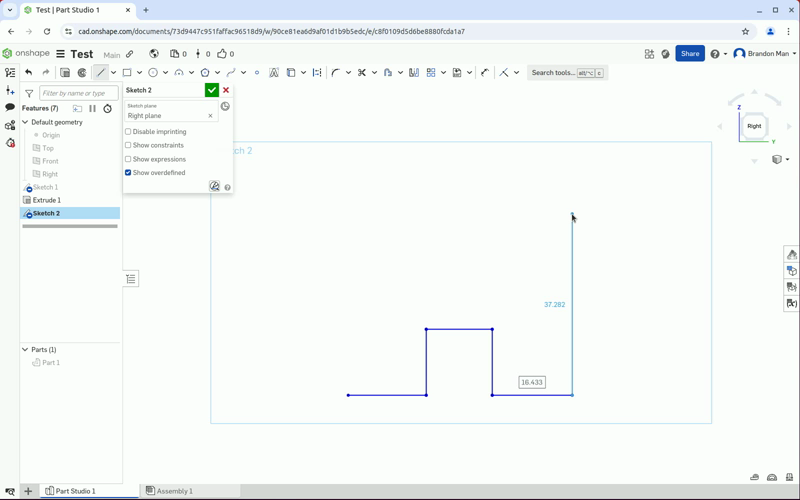
key(a)
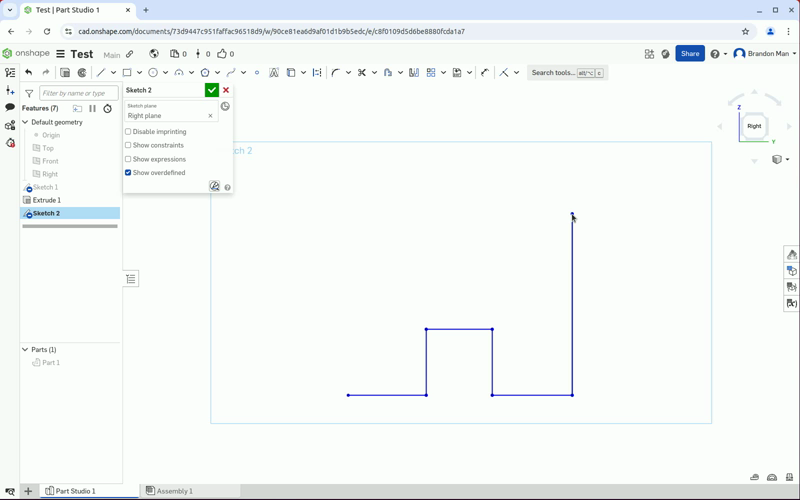
mouse_move(572, 213)
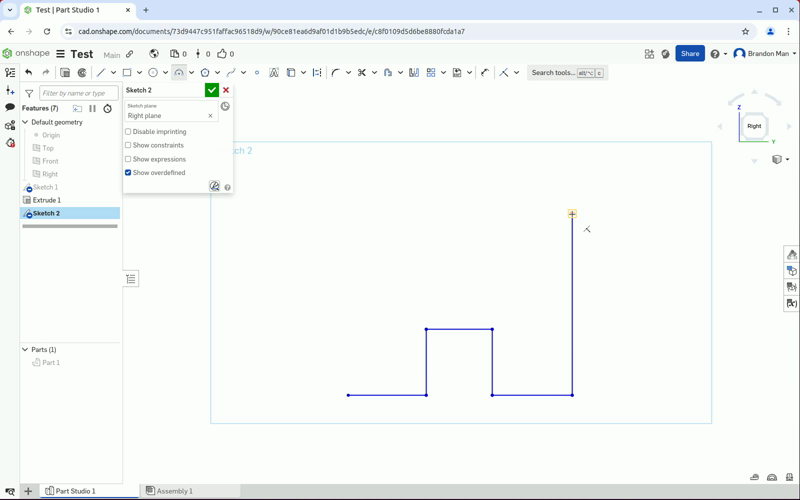
click(572, 213)
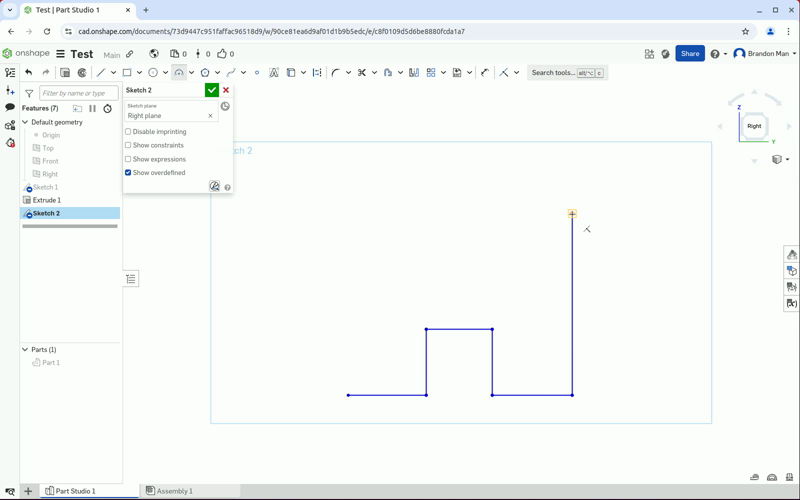
key_down(shift)
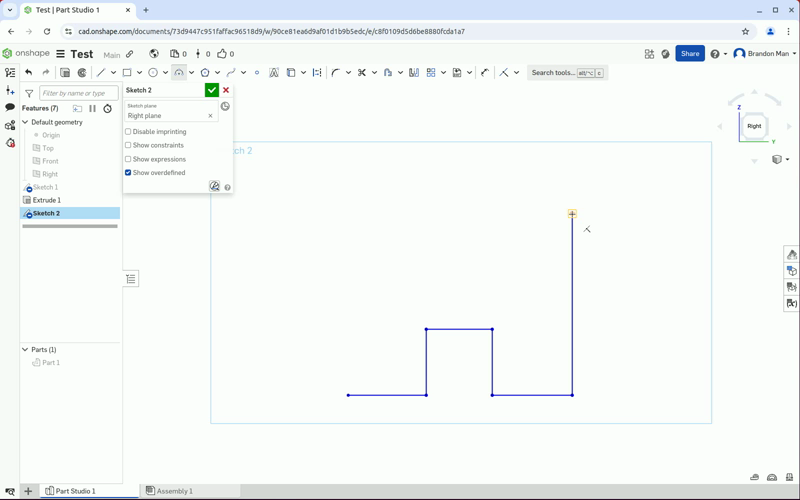
mouse_move(527, 171)
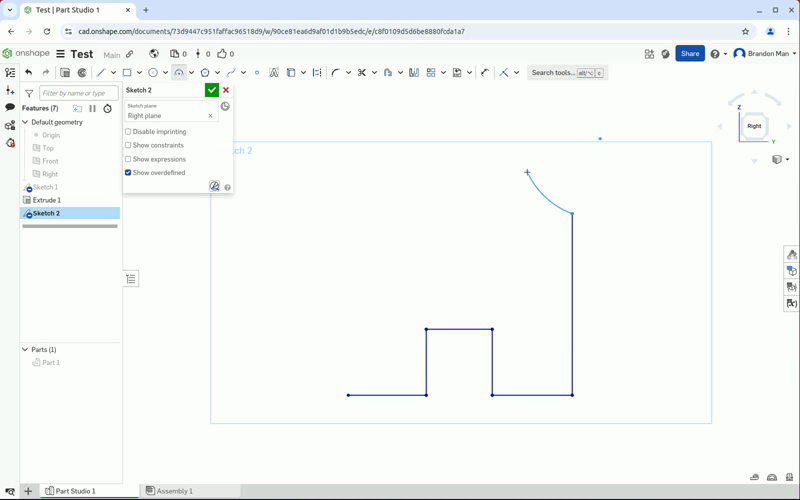
click(527, 171)
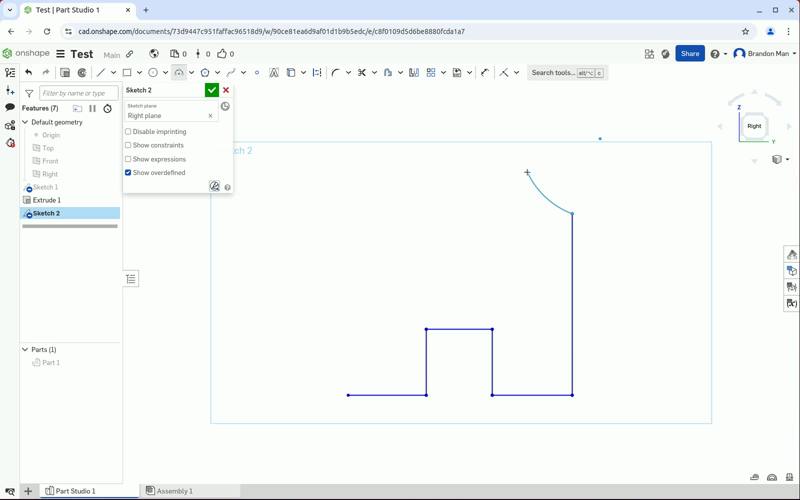
mouse_move(557, 185)
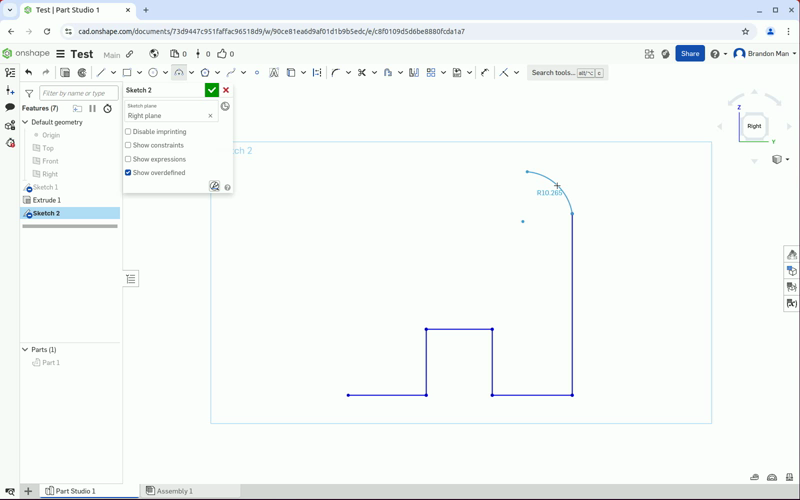
click(557, 185)
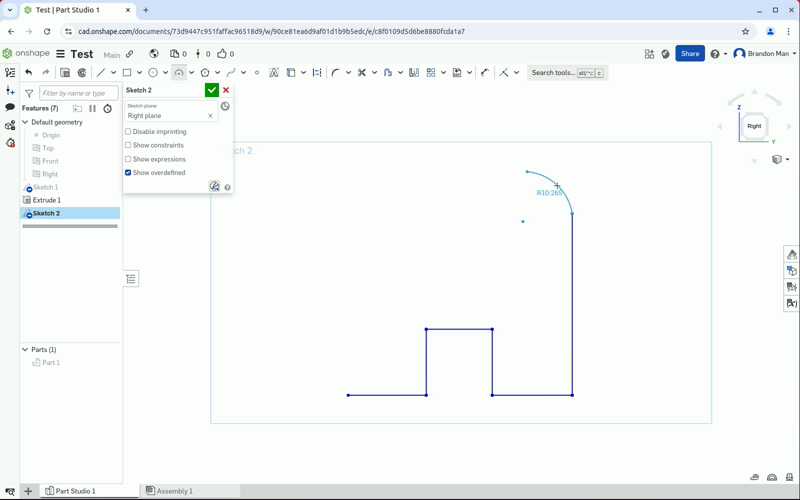
key_up(shift)
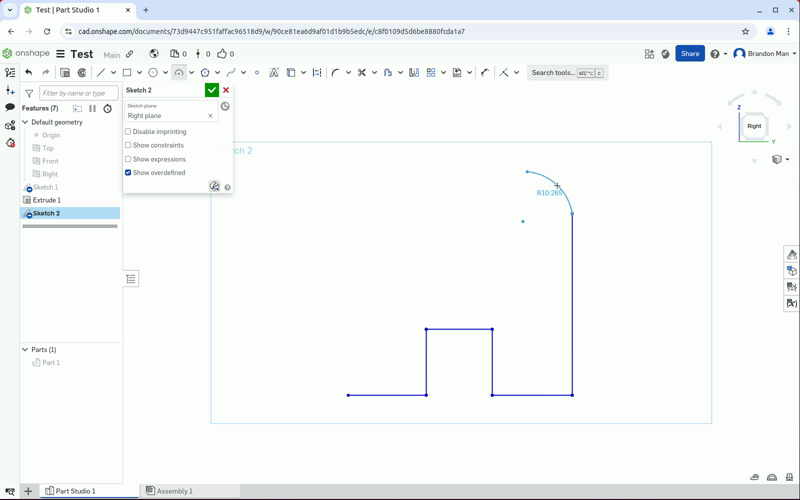
key(esc)
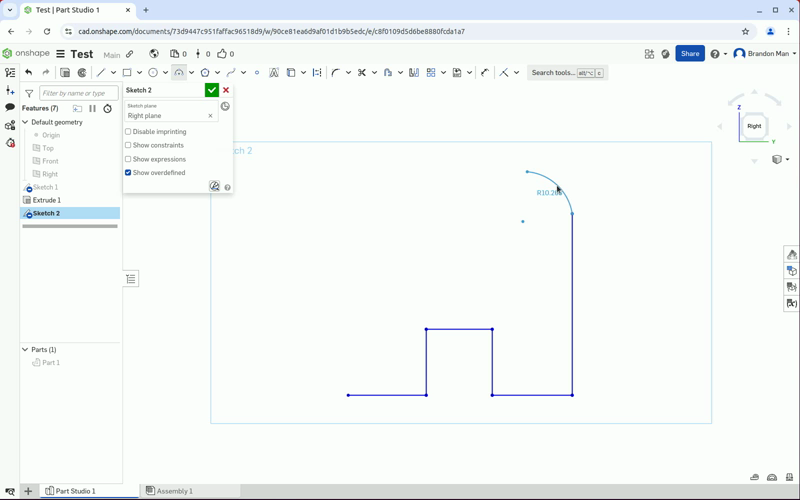
key(l)
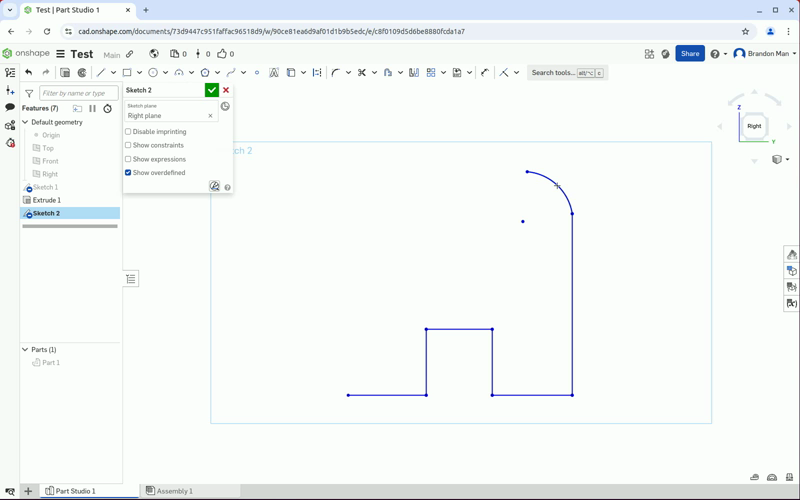
mouse_move(527, 171)
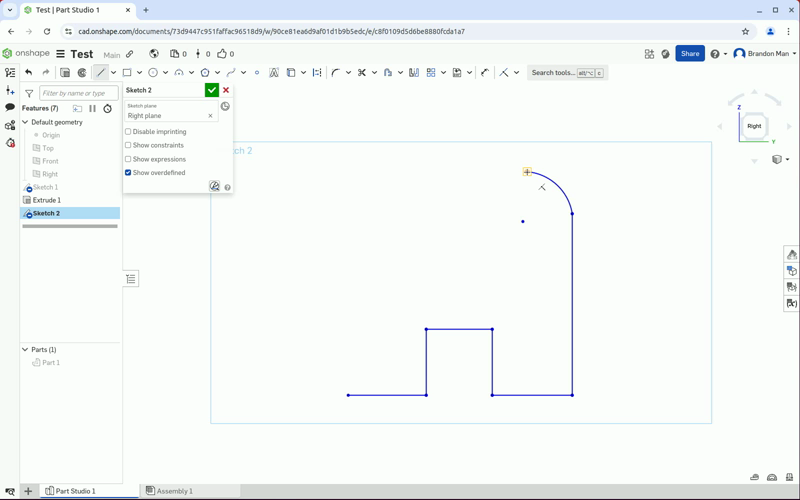
click(527, 171)
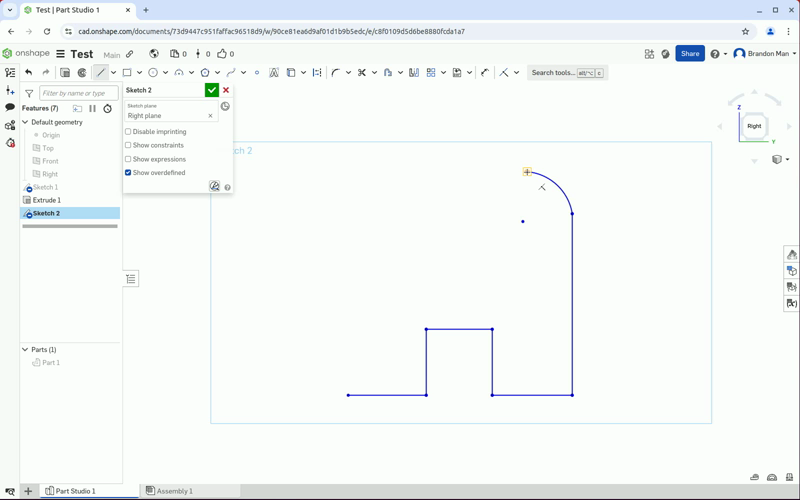
key_down(shift)
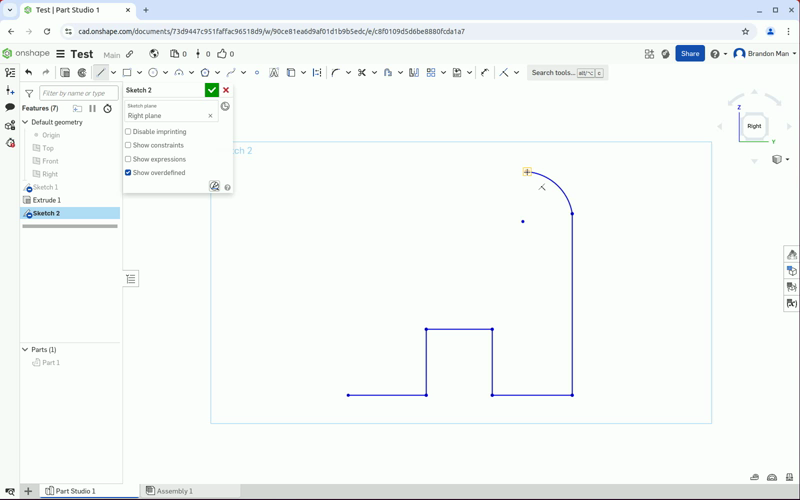
mouse_move(392, 171)
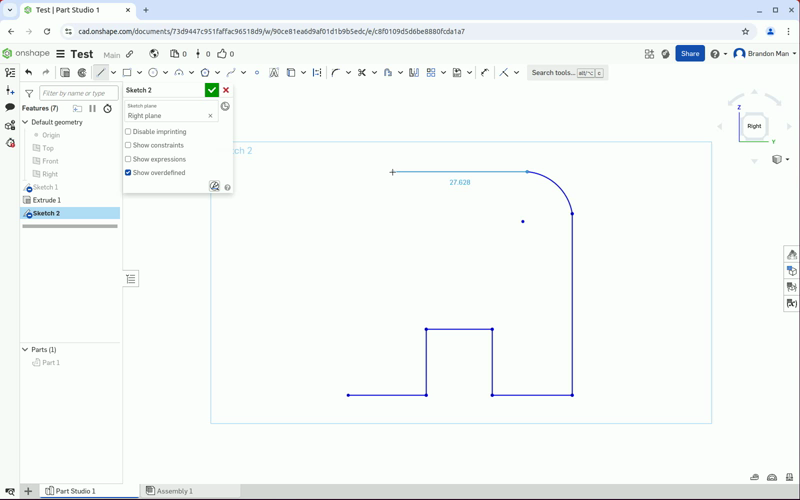
click(392, 171)
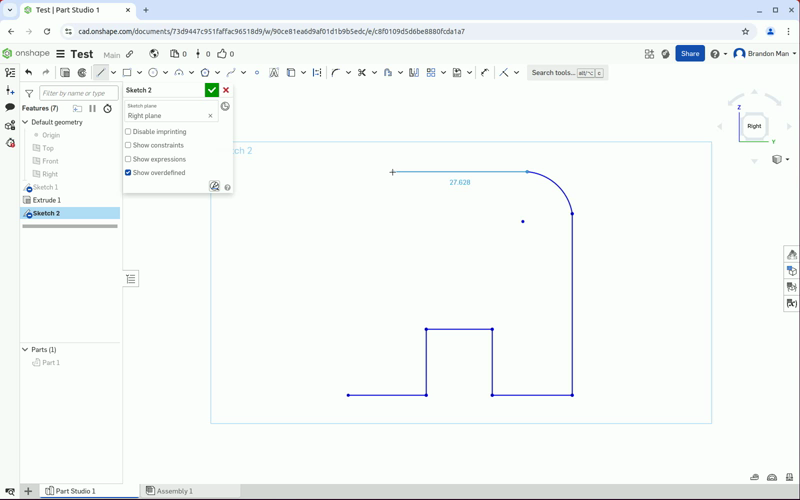
key_up(shift)
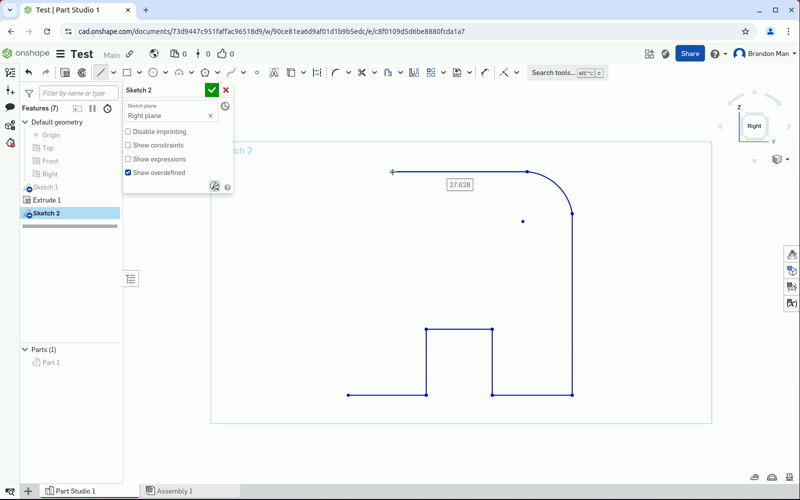
key(esc)
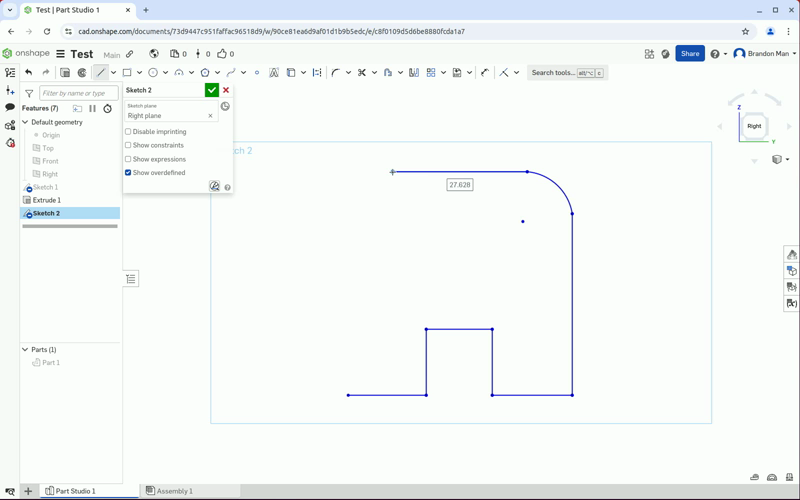
key(a)
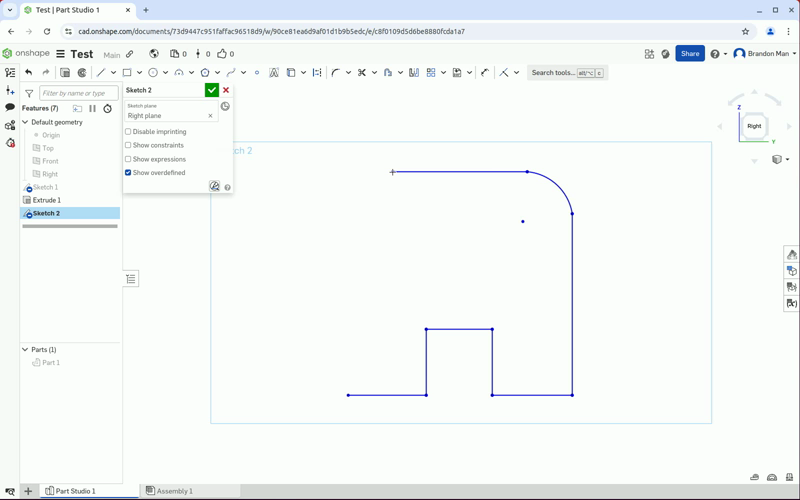
mouse_move(392, 171)
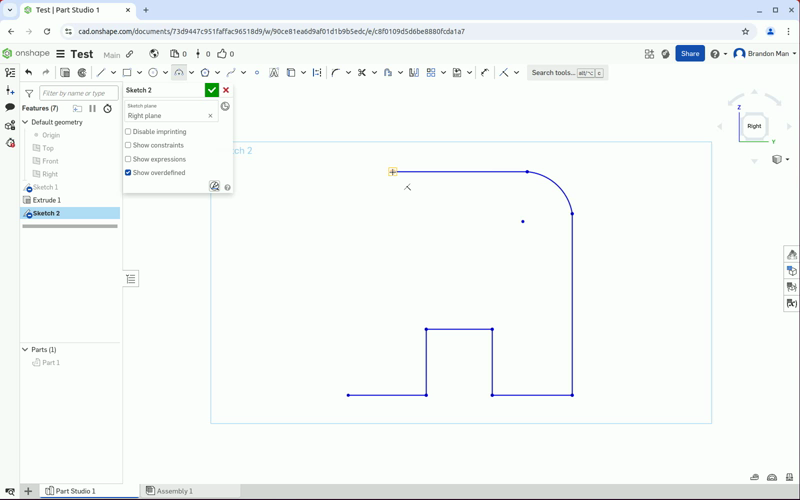
click(392, 171)
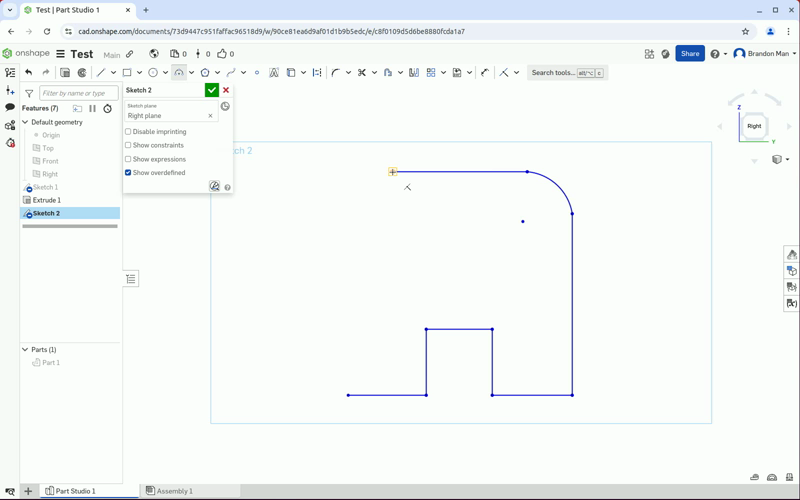
key_down(shift)
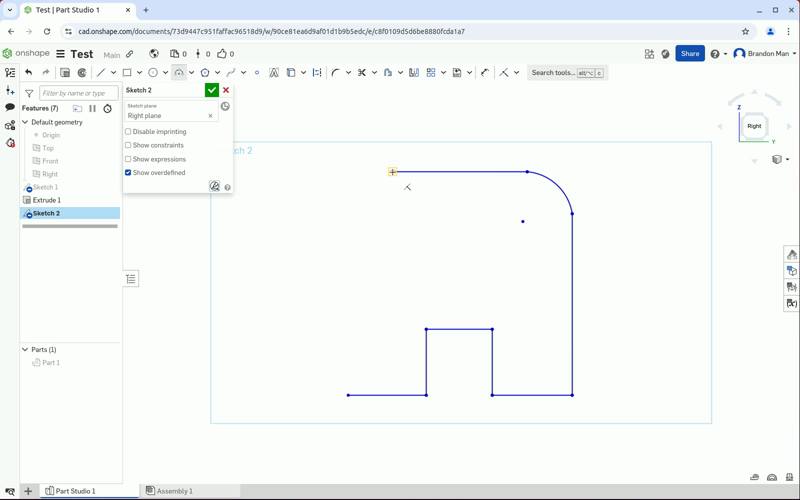
mouse_move(348, 211)
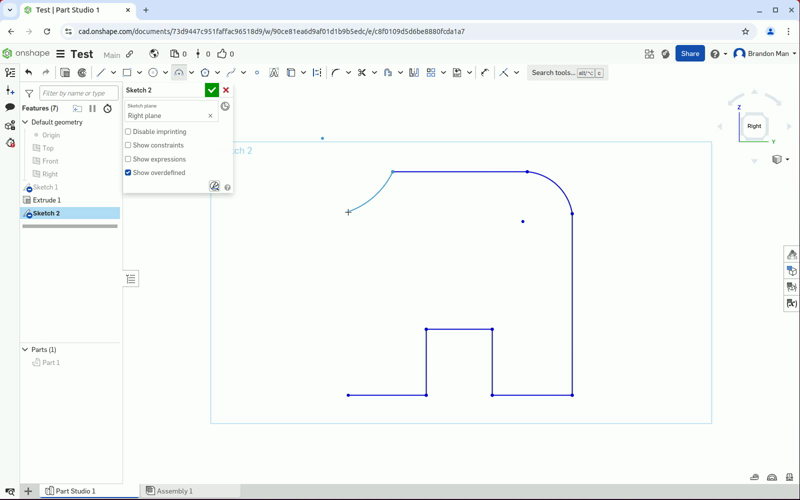
click(348, 211)
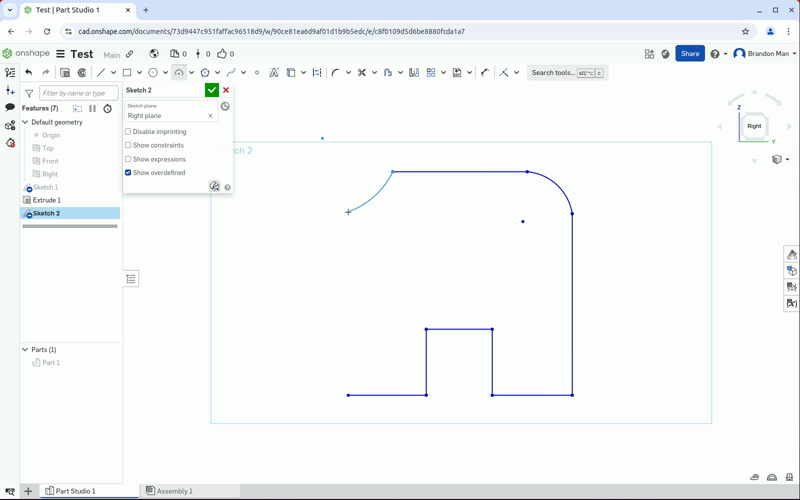
mouse_move(364, 184)
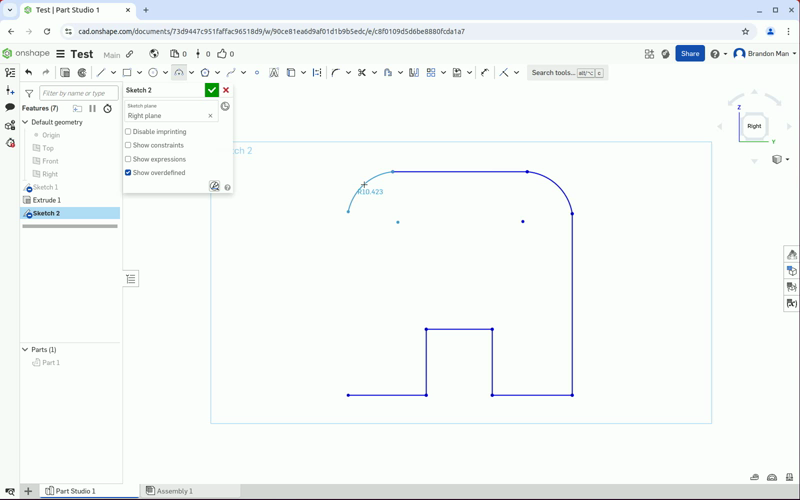
click(364, 184)
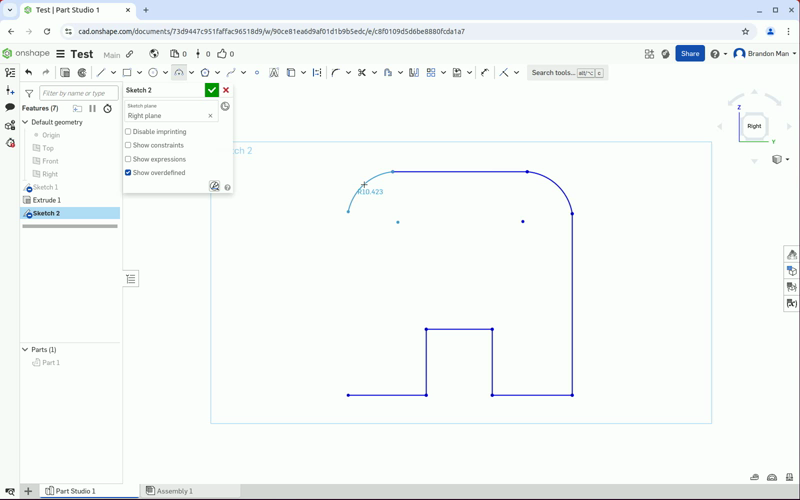
key_up(shift)
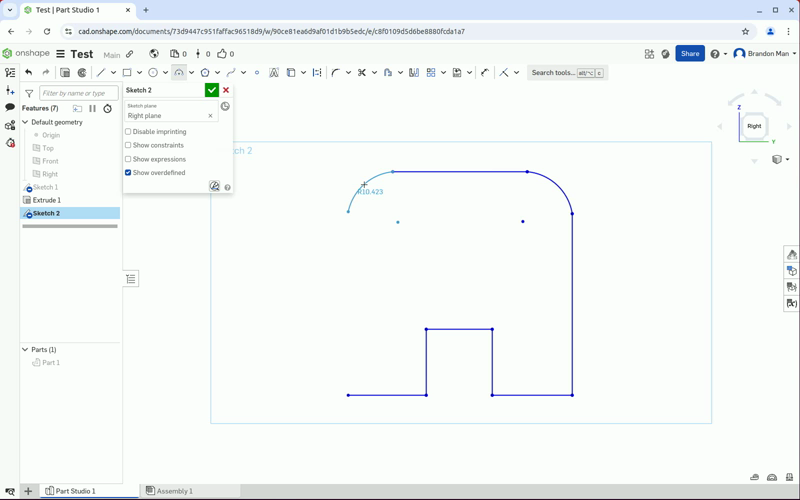
key(esc)
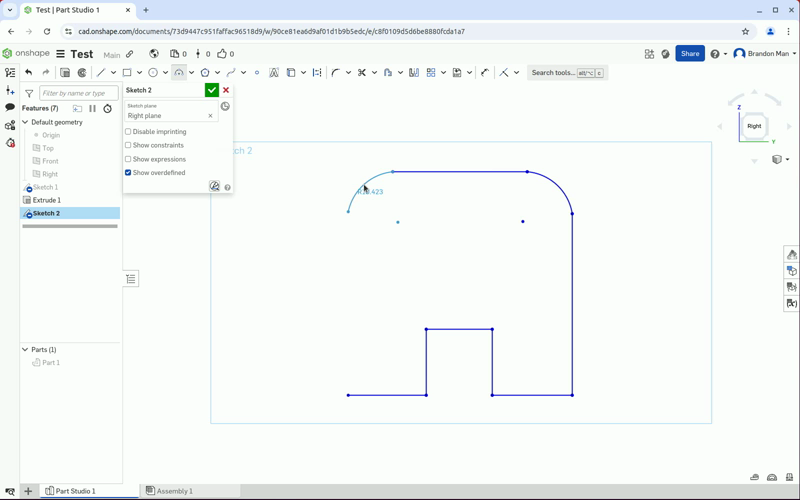
key(l)
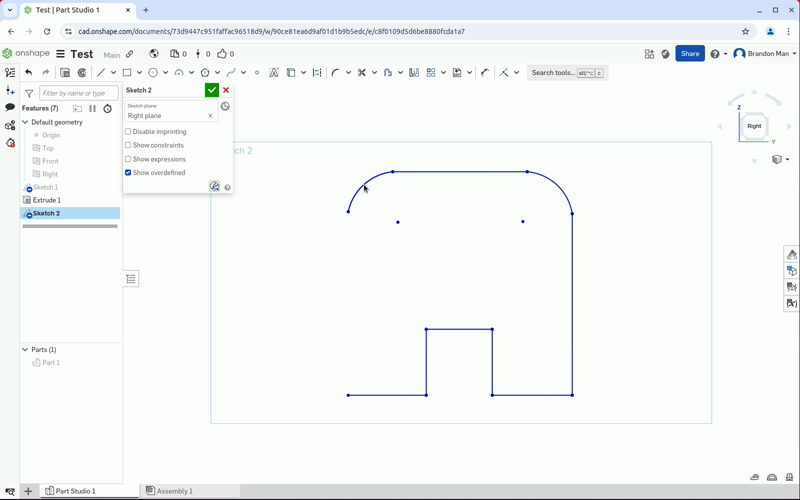
mouse_move(348, 211)
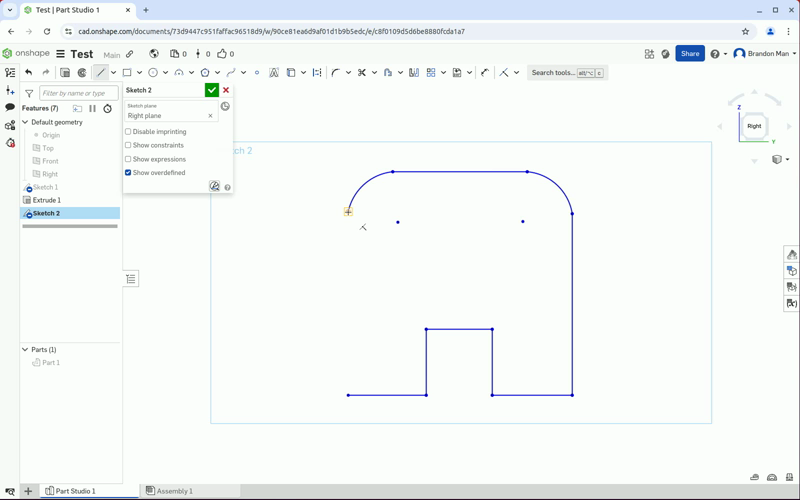
click(348, 211)
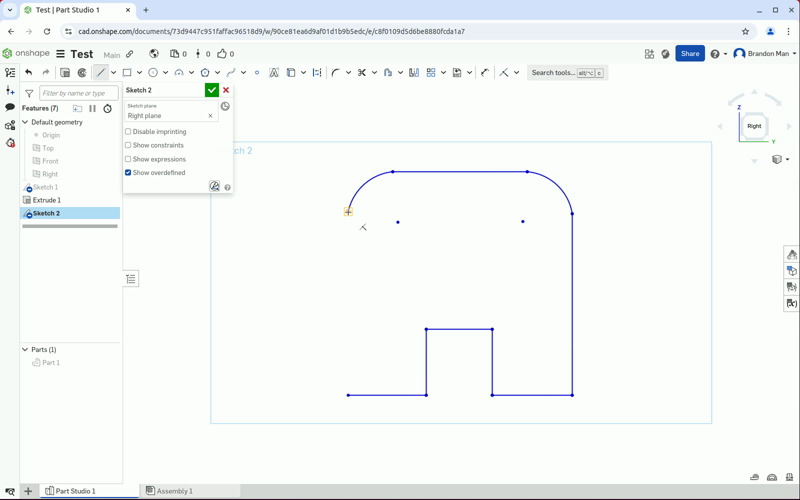
key_down(shift)
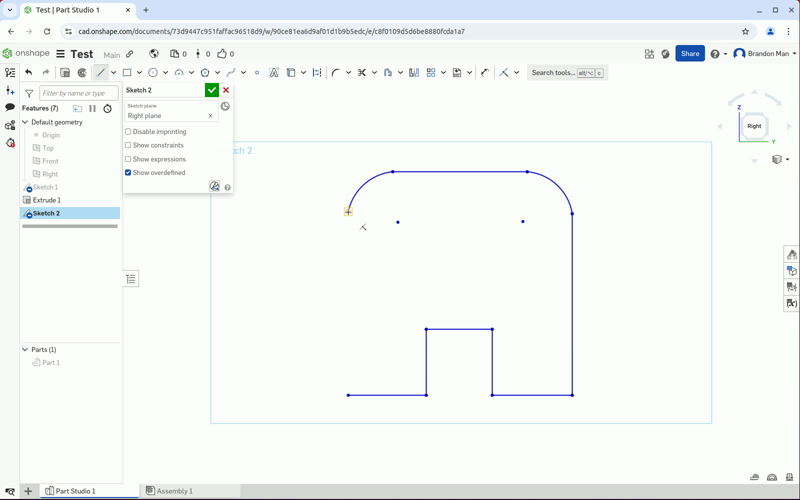
mouse_move(348, 395)
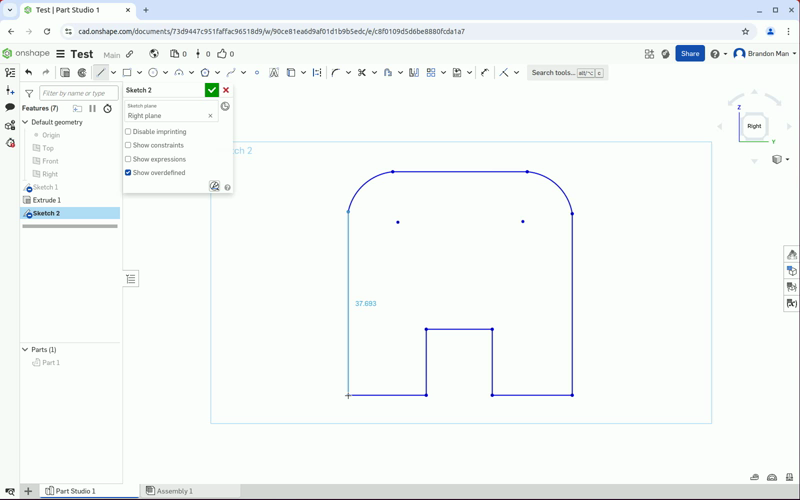
key_up(shift)
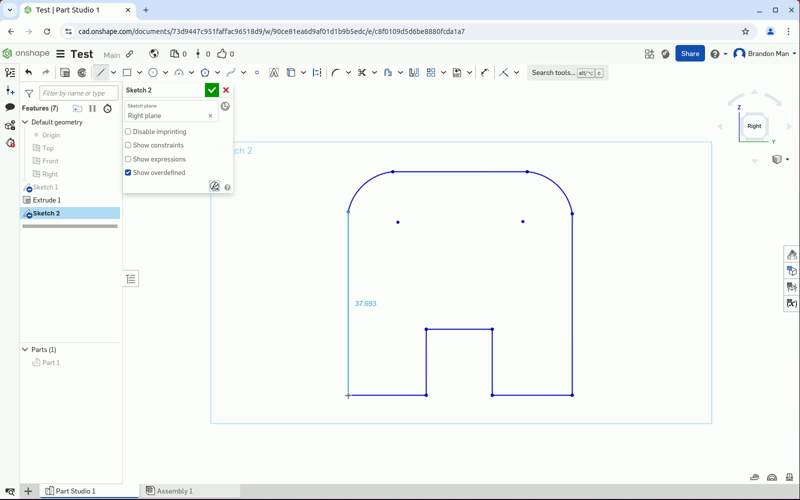
click(348, 395)
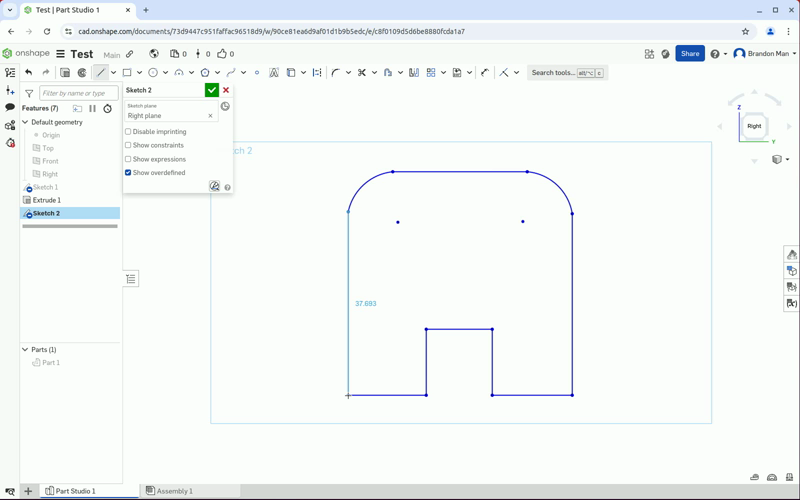
key(esc)
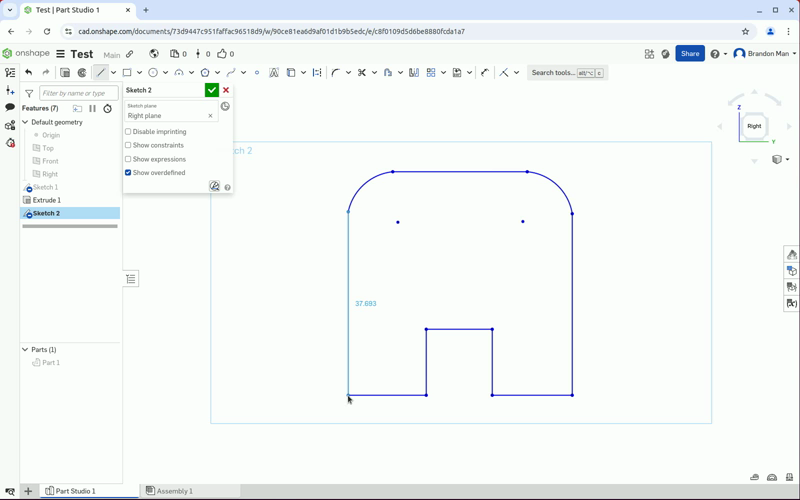
key(l)
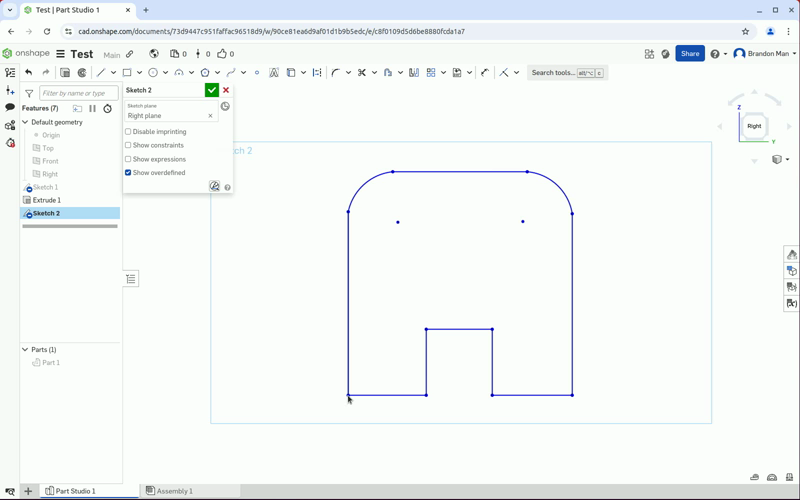
key_down(shift)
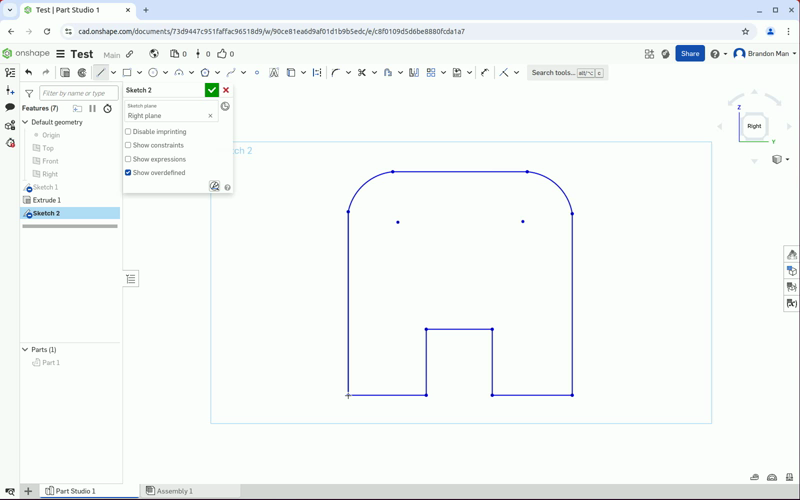
mouse_move(423, 256)
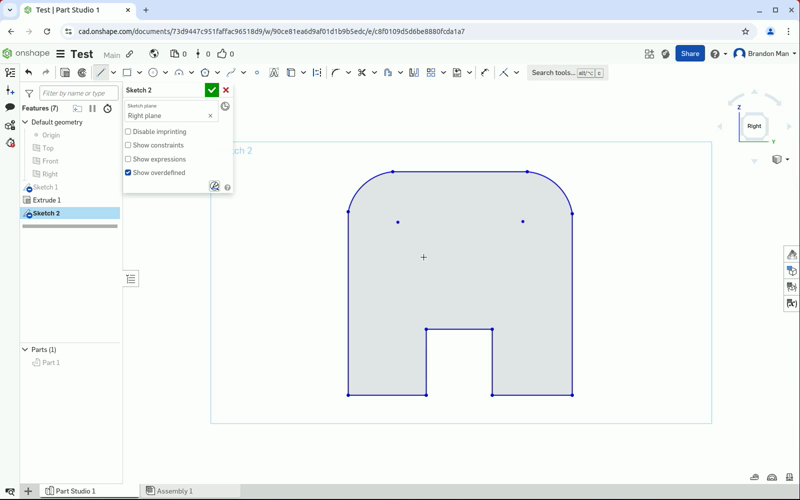
click(423, 256)
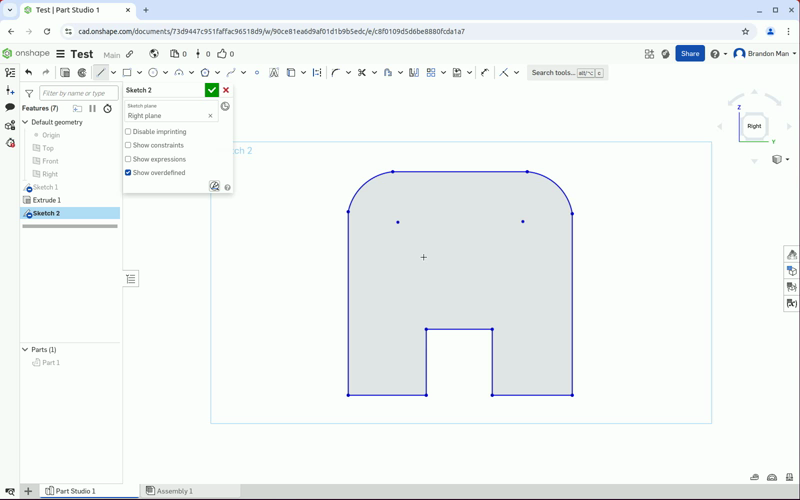
key_up(shift)
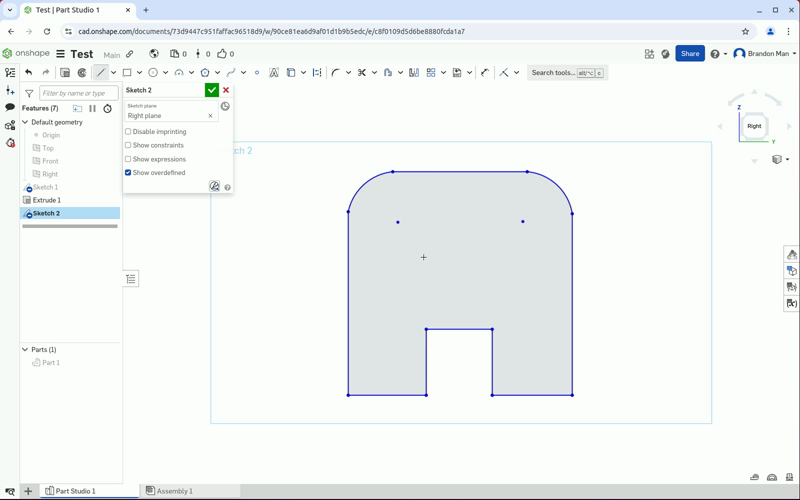
key_down(shift)
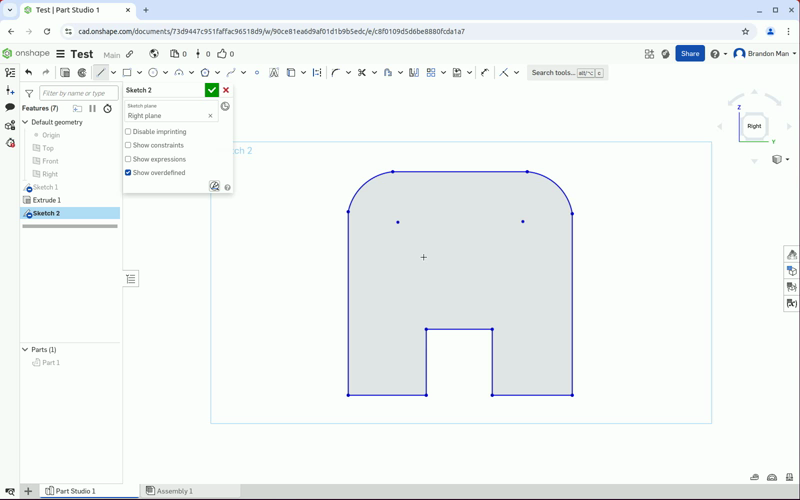
mouse_move(489, 256)
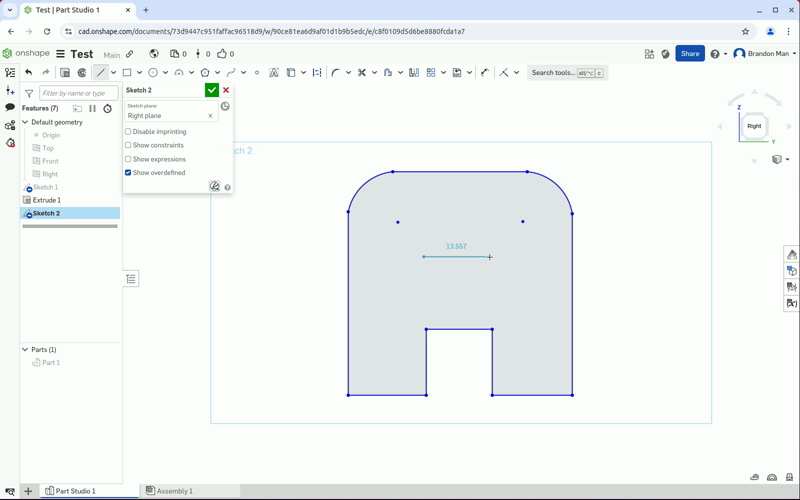
click(489, 256)
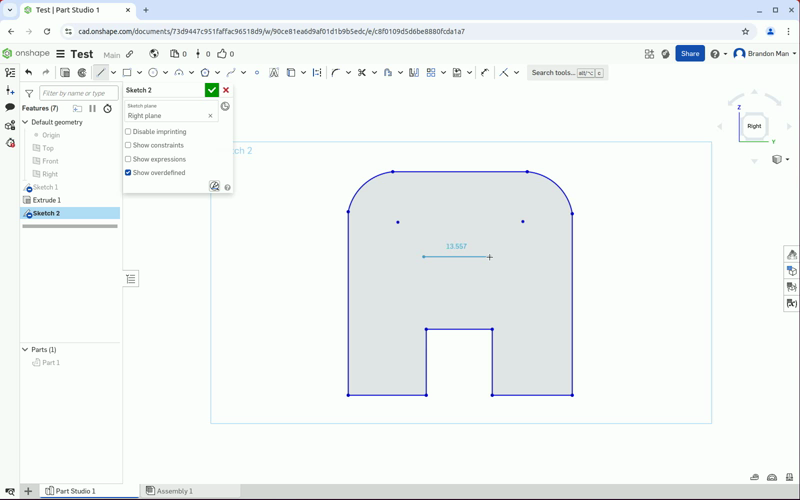
key_up(shift)
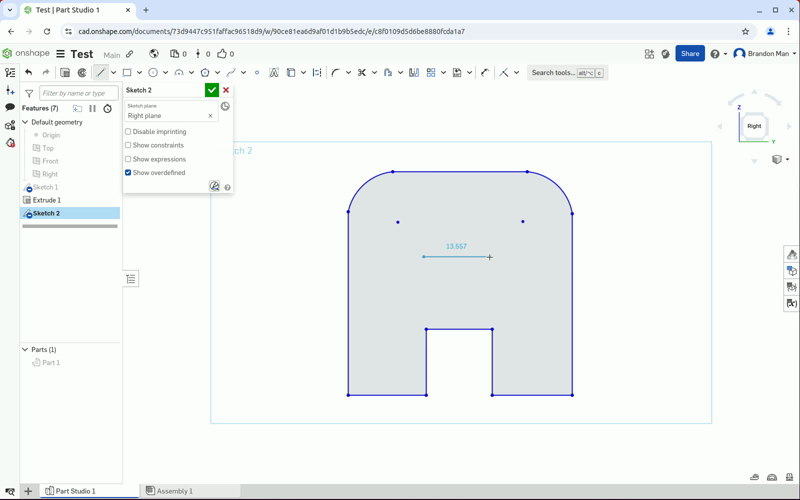
key_down(shift)
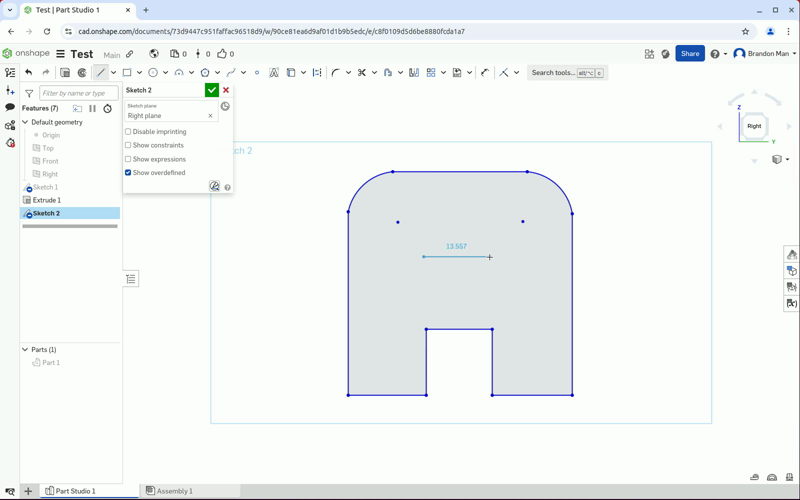
mouse_move(519, 256)
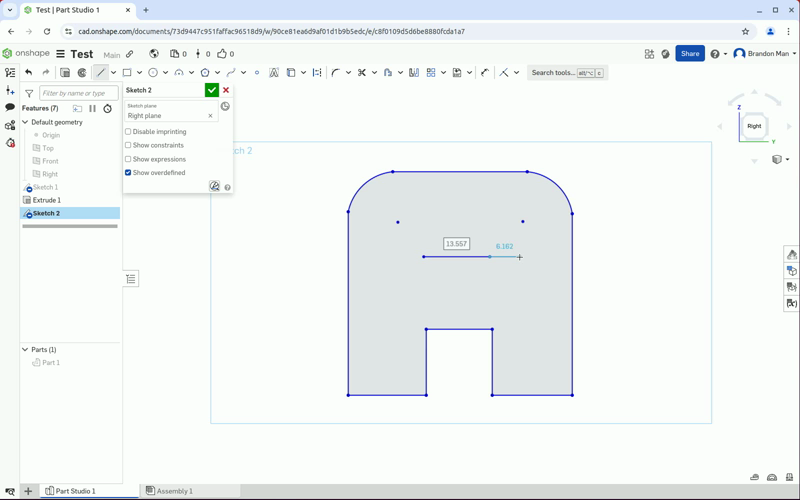
mouse_move(489, 213)
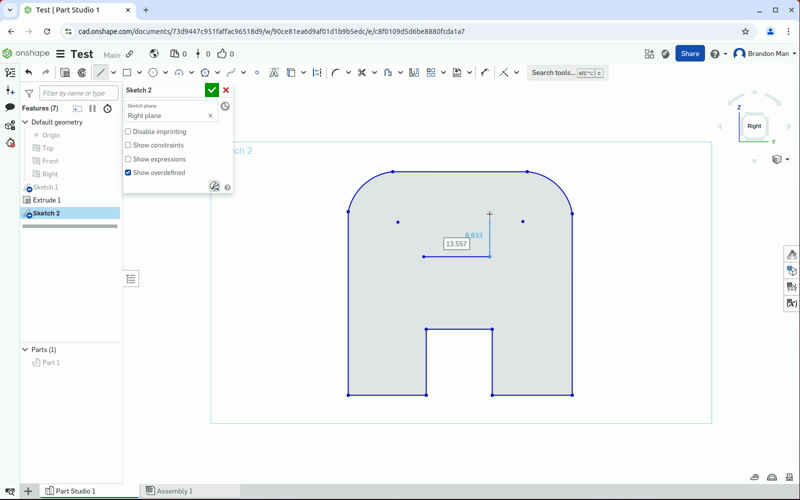
click(489, 213)
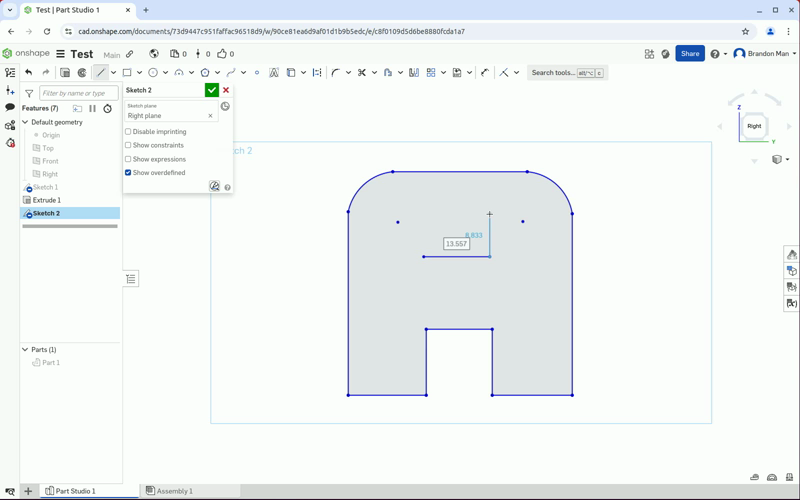
key_up(shift)
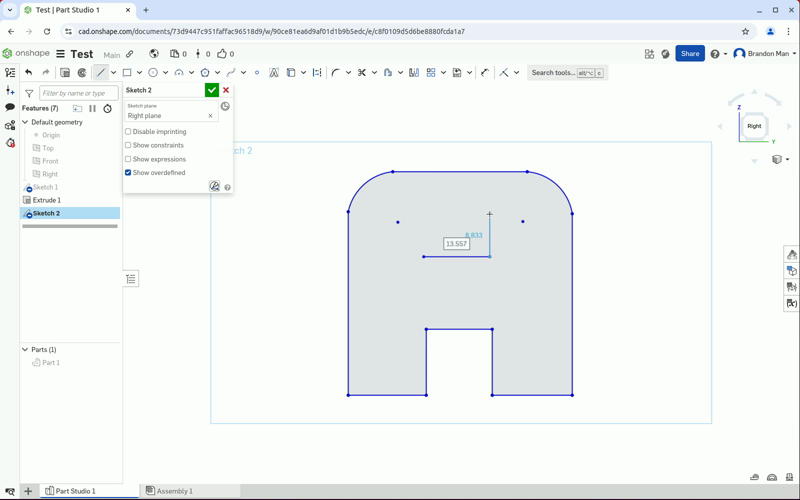
key_down(shift)
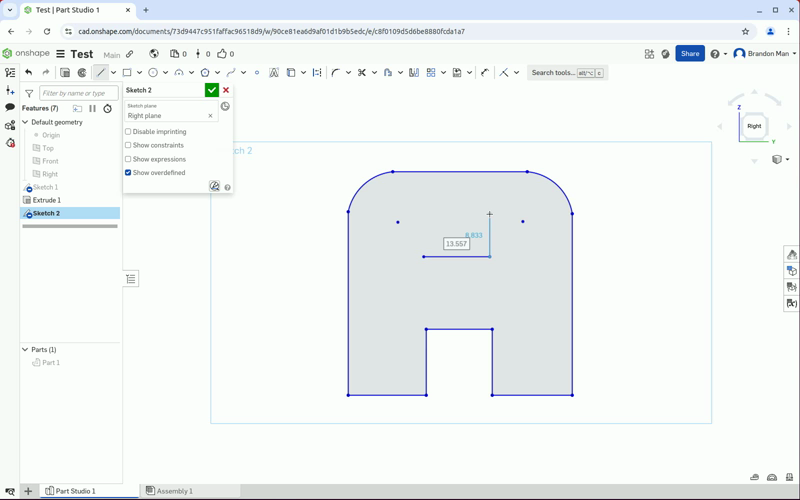
mouse_move(423, 213)
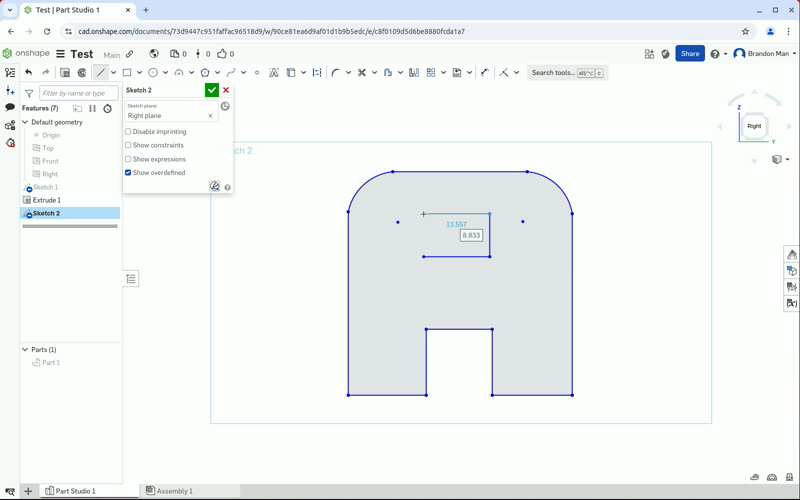
click(423, 213)
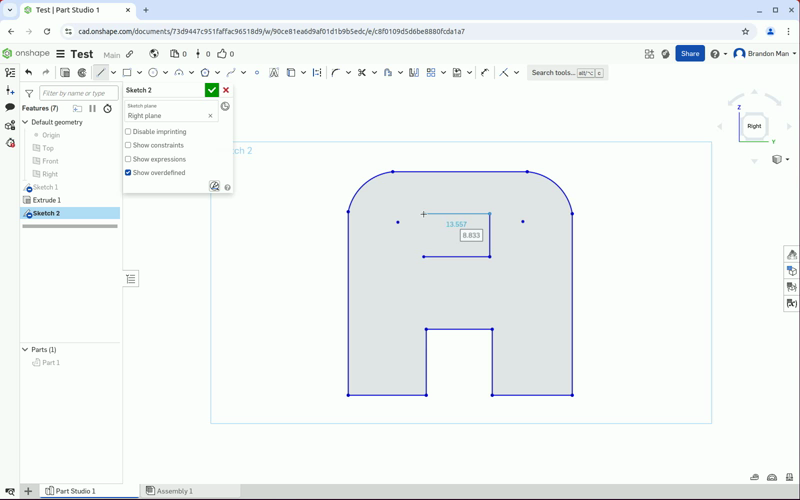
key_up(shift)
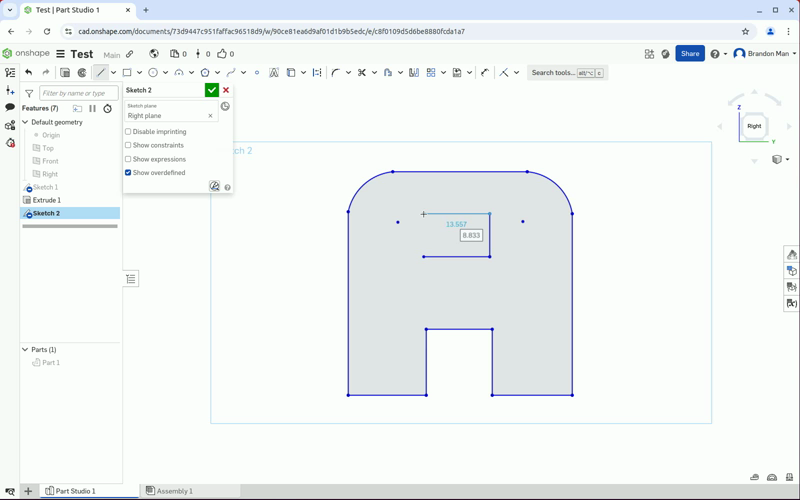
mouse_move(453, 213)
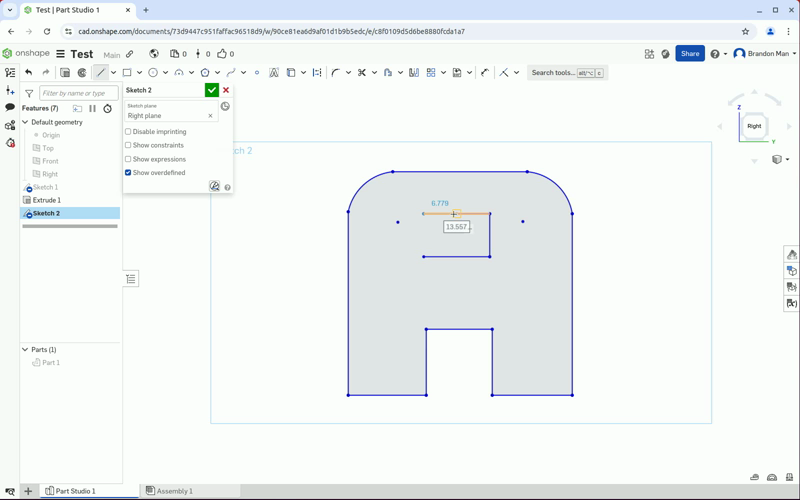
key_down(shift)
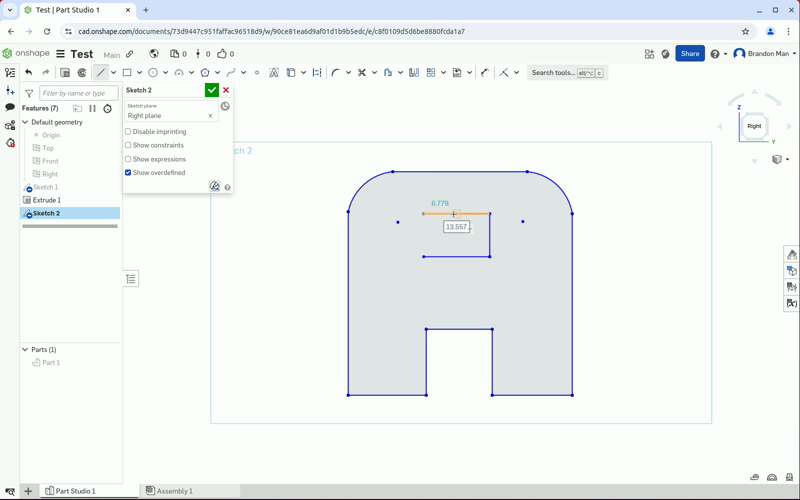
mouse_move(423, 256)
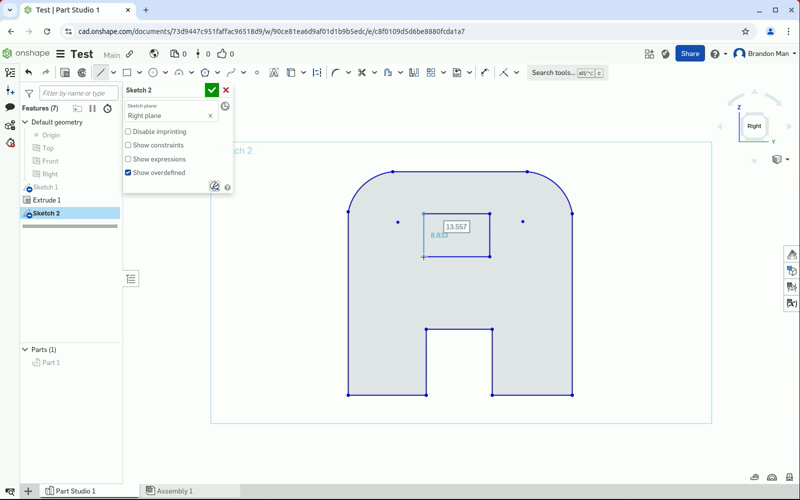
key_up(shift)
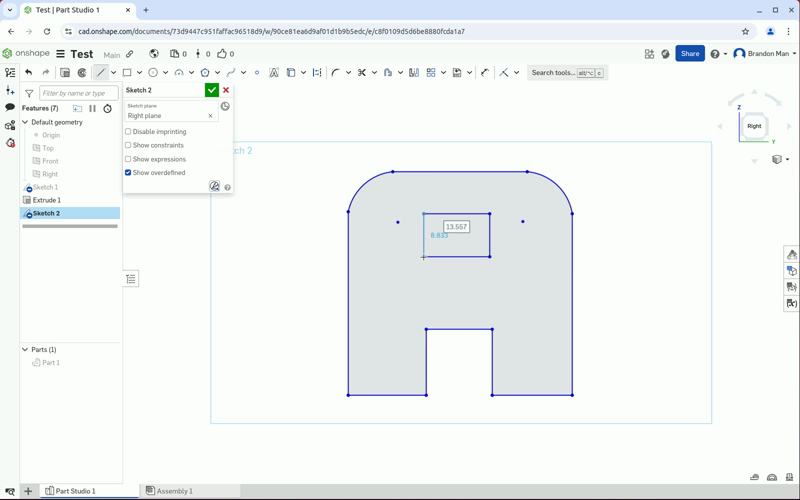
click(423, 256)
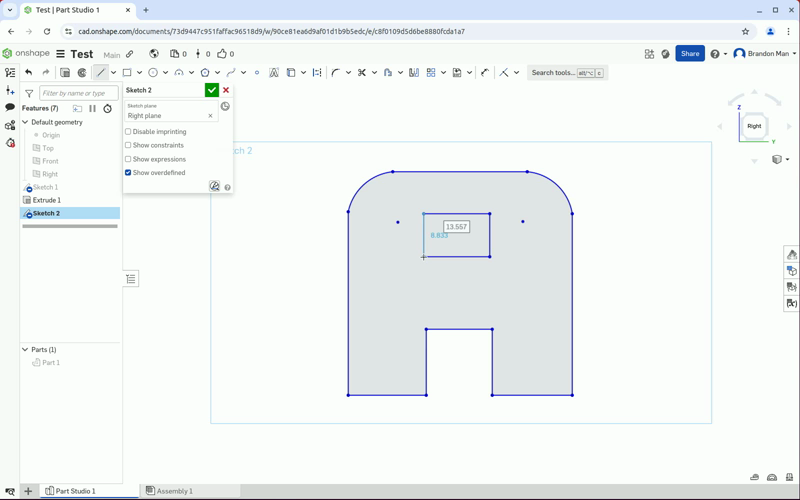
key(esc)
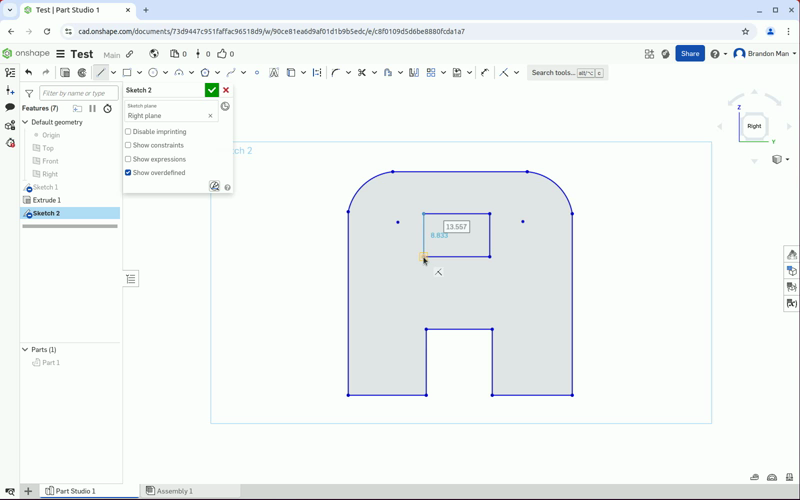
mouse_move(386, 265)
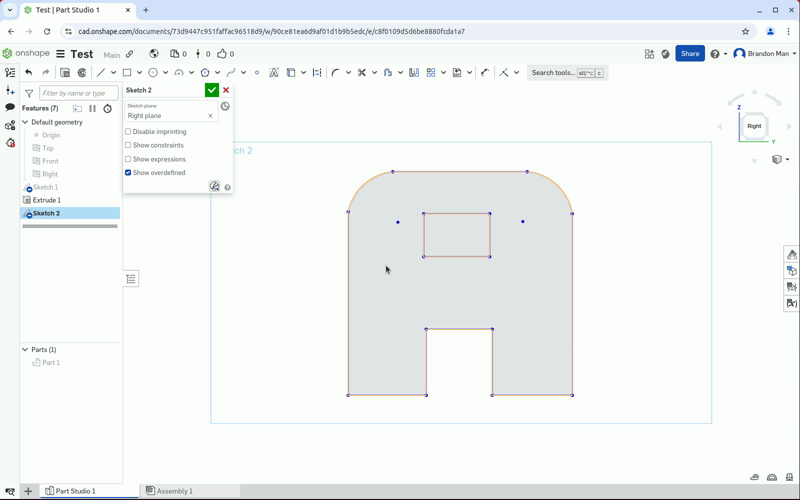
click(386, 265)
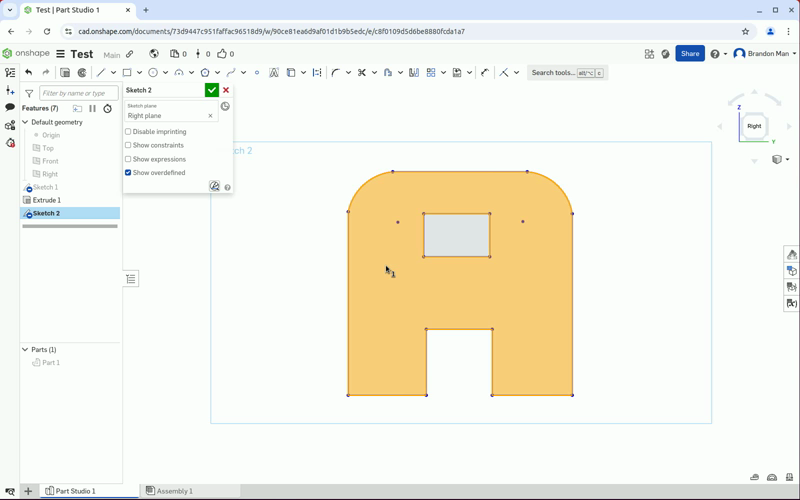
mouse_move(73, 352)
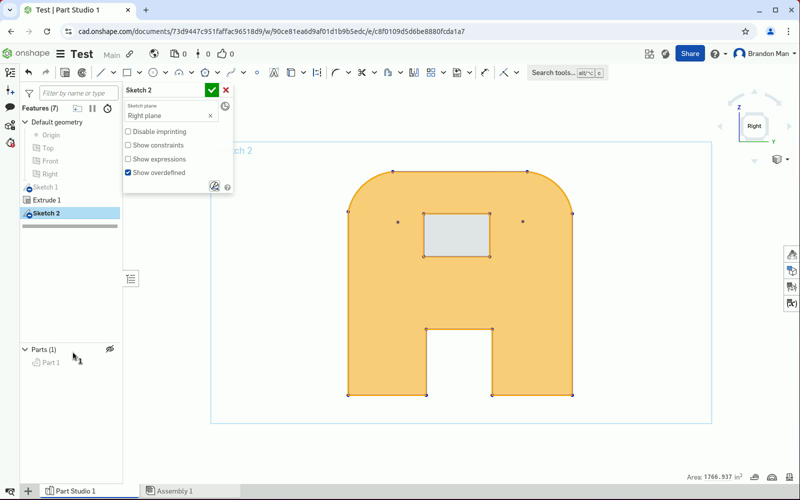
key(shift+y)
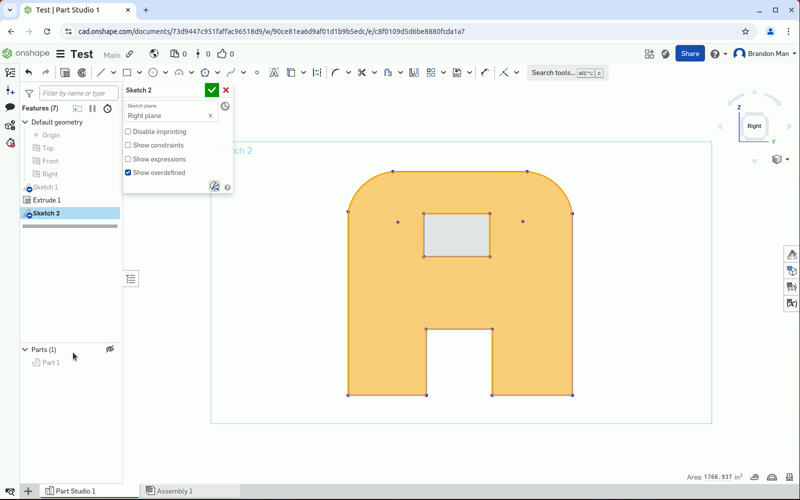
key(shift+e)
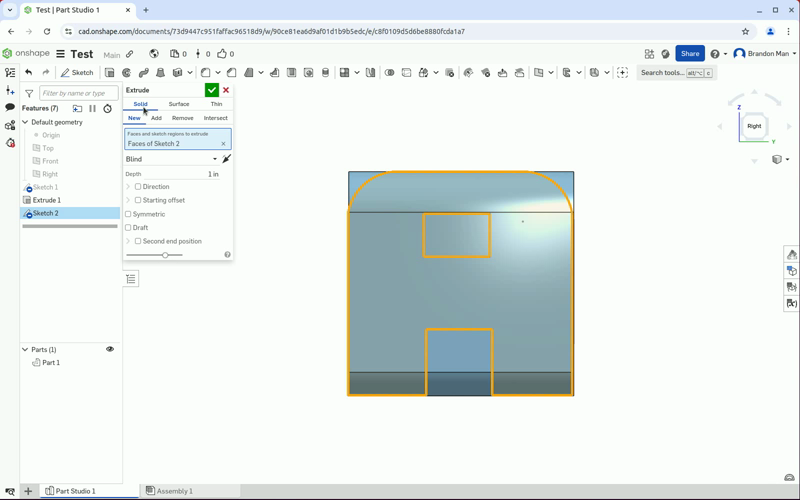
mouse_move(143, 106)
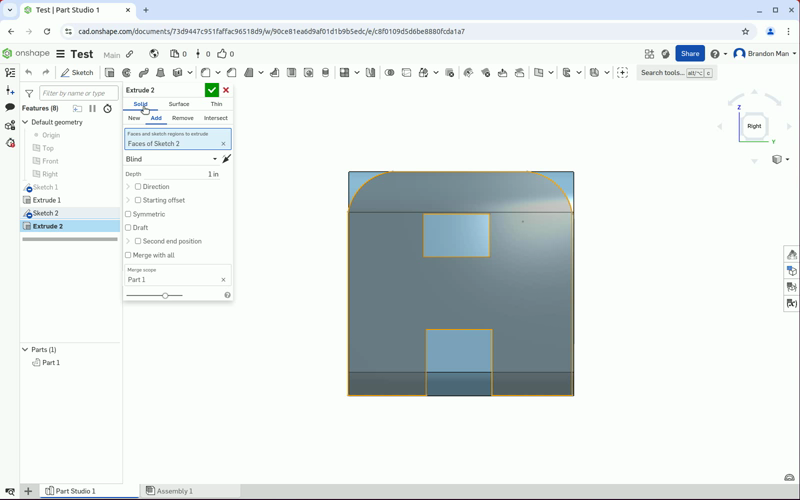
click(143, 106)
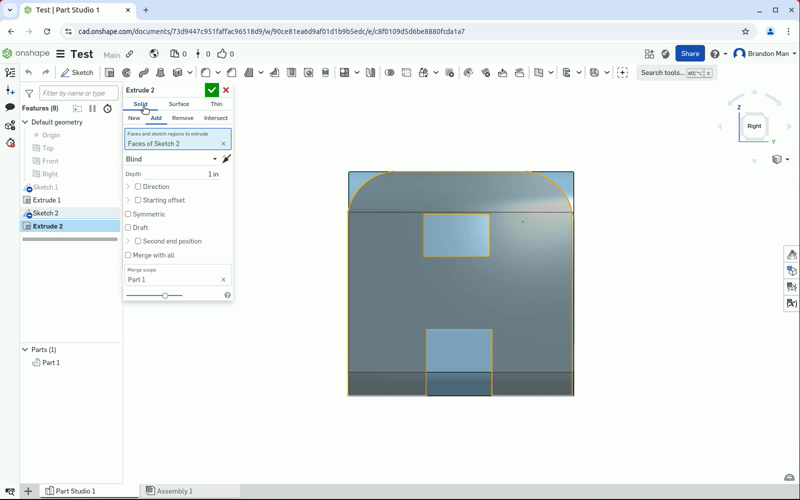
mouse_move(219, 120)
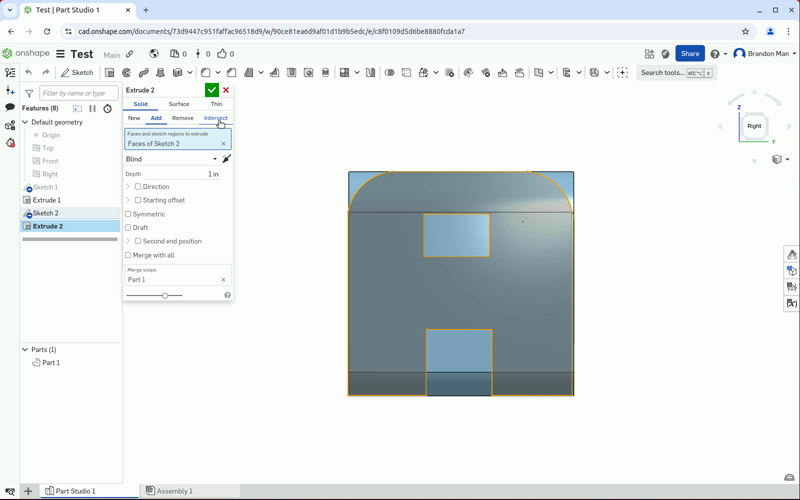
click(219, 120)
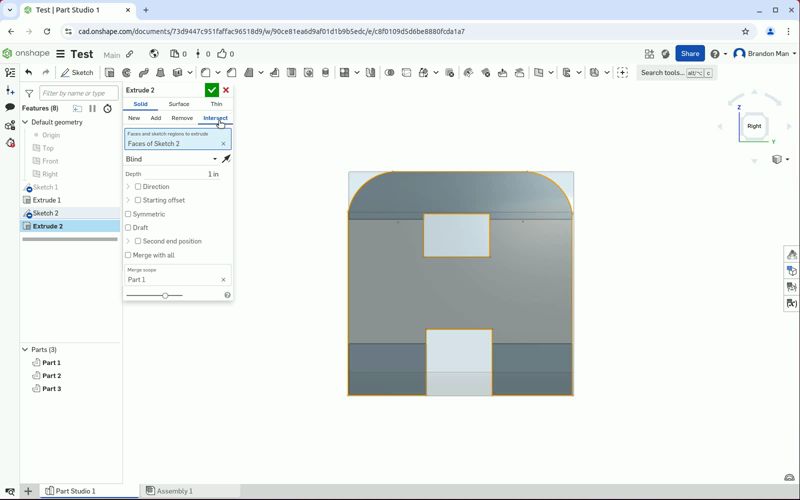
key(tab, 4)
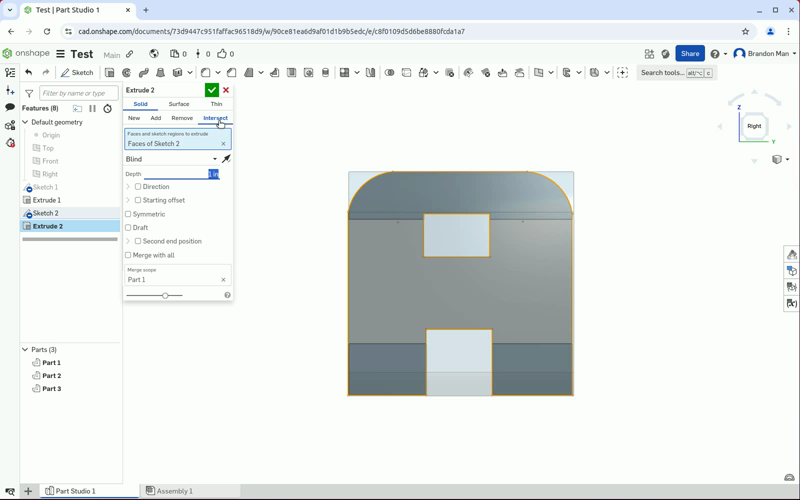
text(46.216)
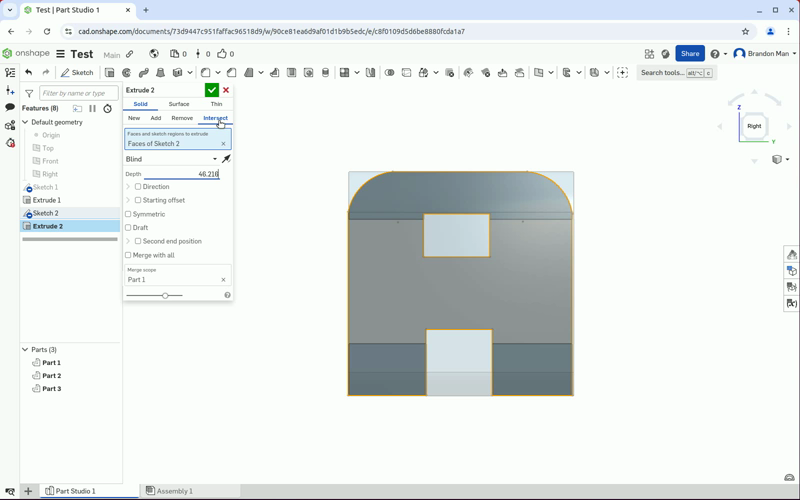
key(tab, 3)
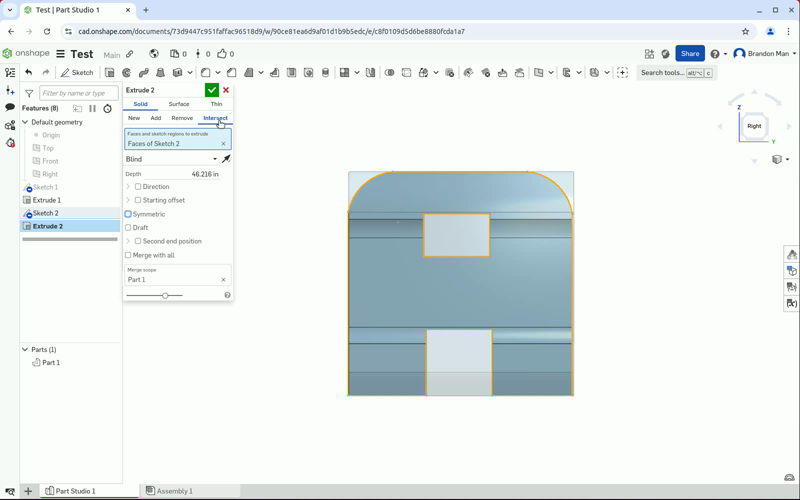
key(space)
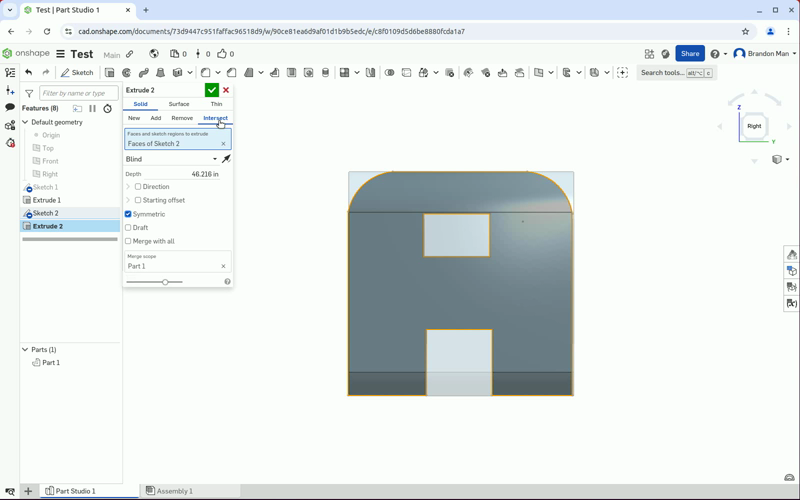
key(enter)
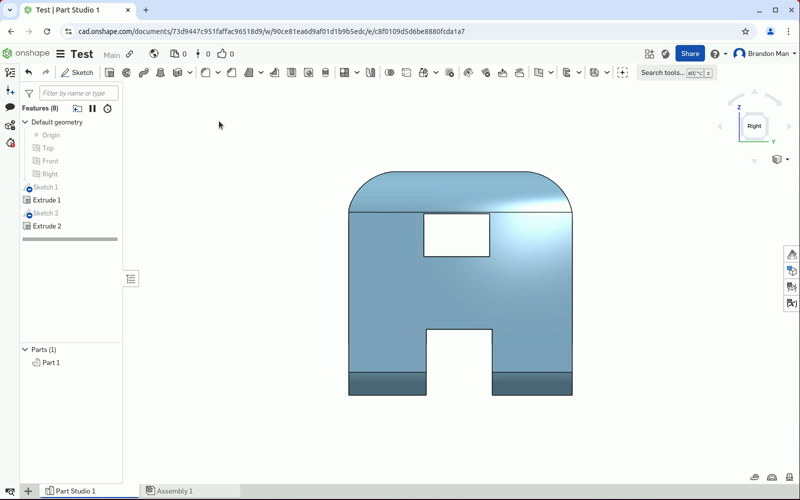
key(shift+h)
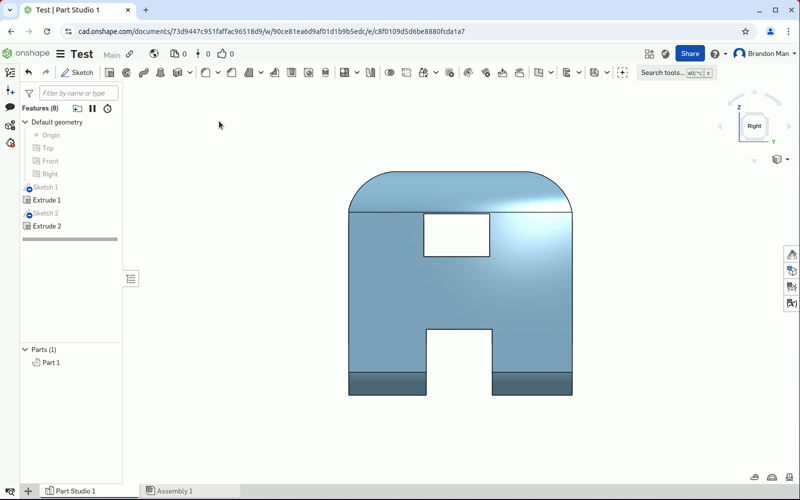
key(shift+h)
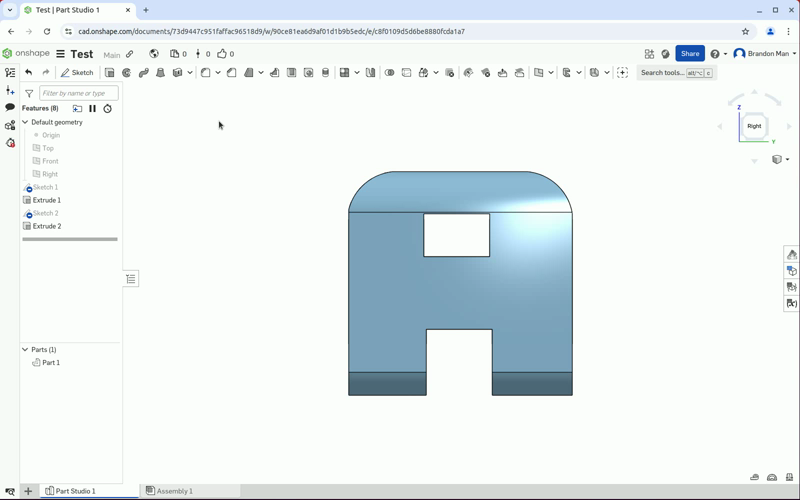
mouse_move(73, 189)
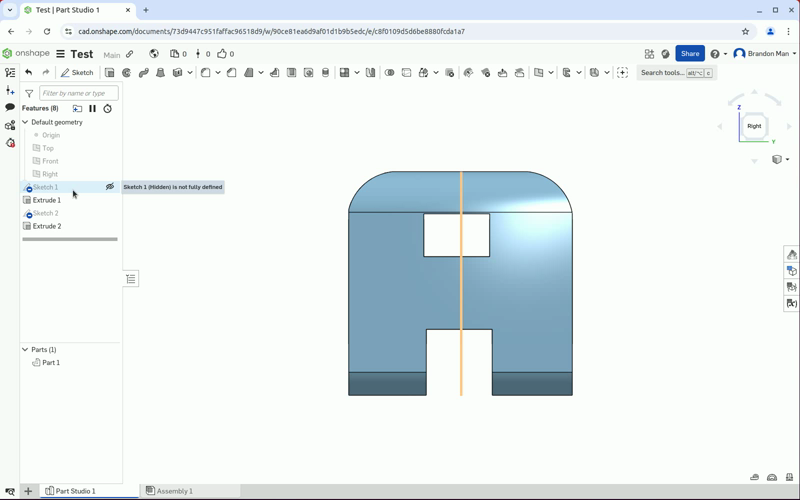
click(73, 189)
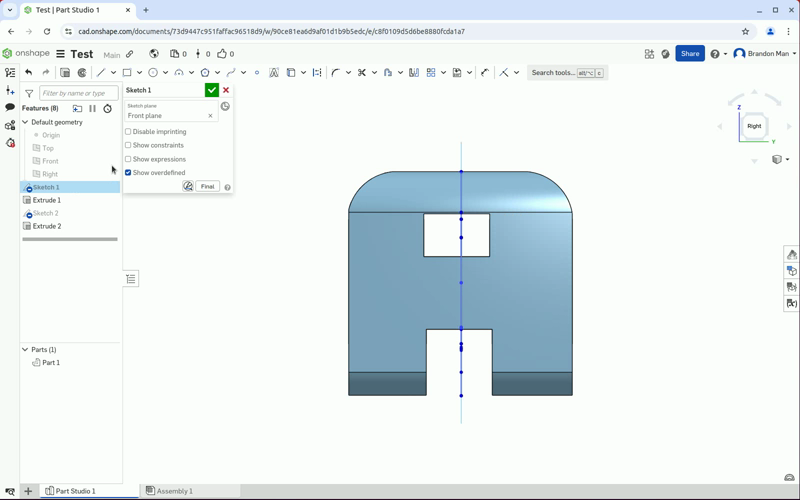
mouse_move(229, 92)
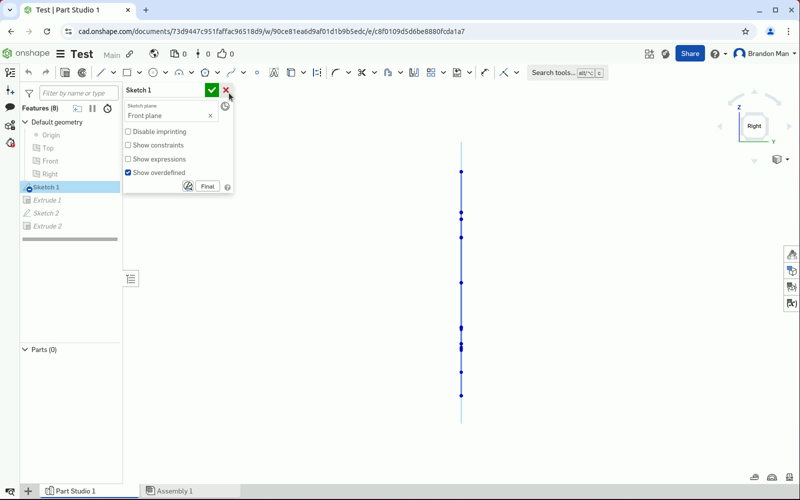
click(229, 92)
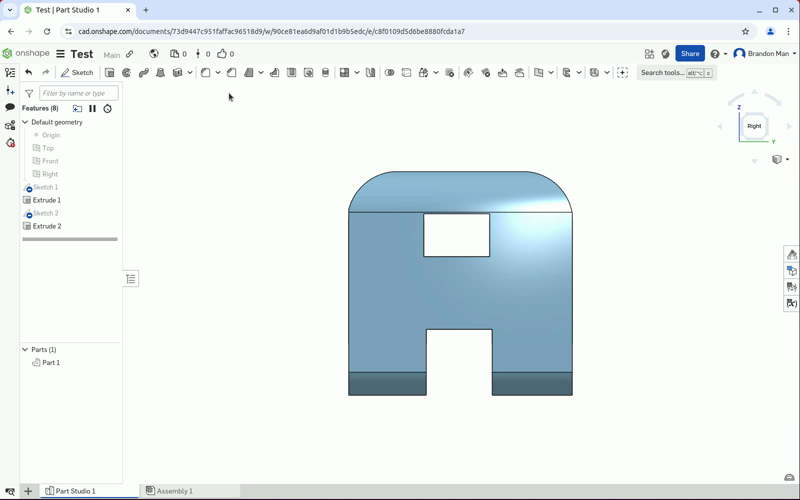
mouse_move(73, 352)
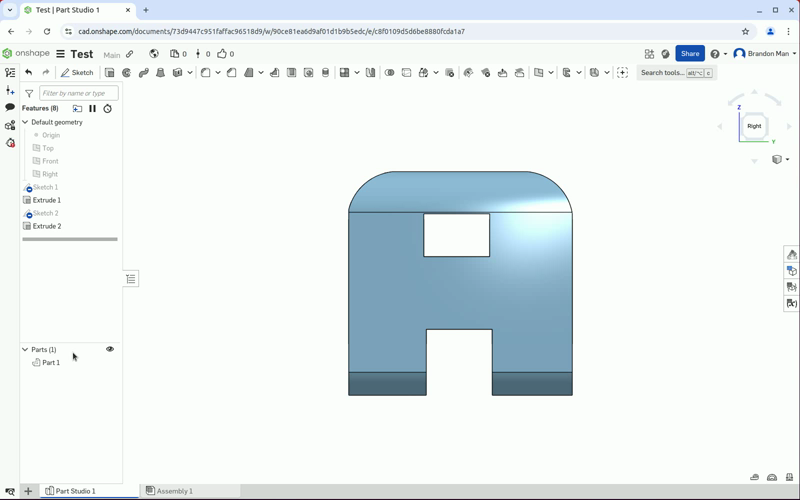
key(y)
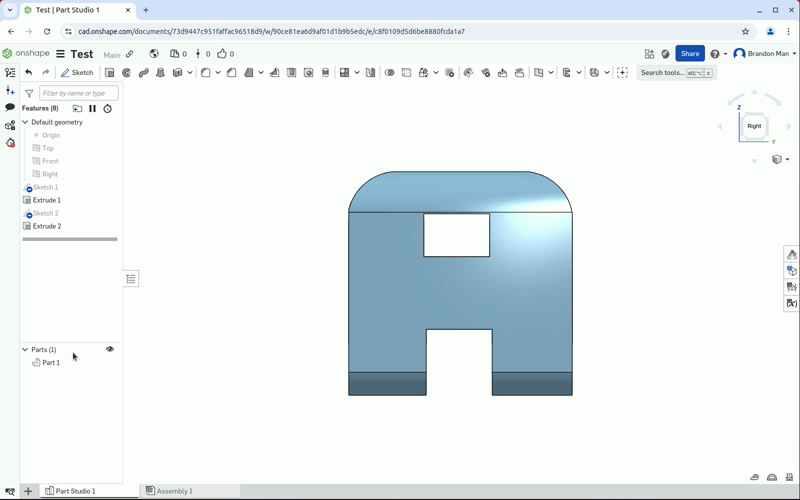
key(shift+p)
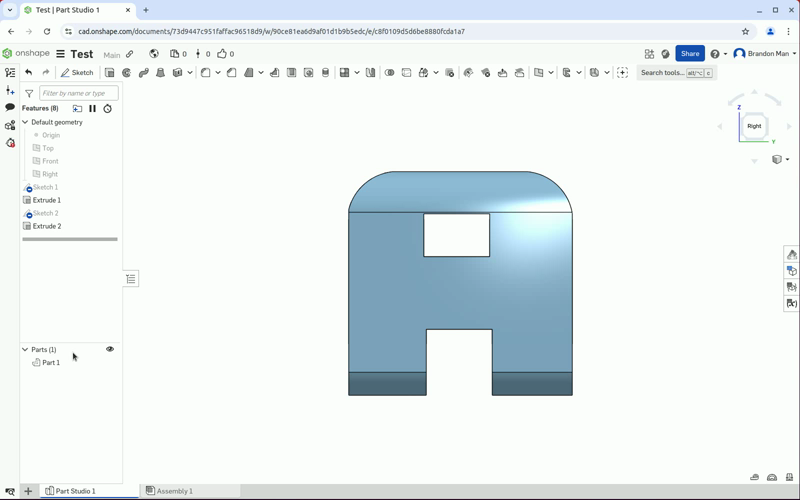
key(space)
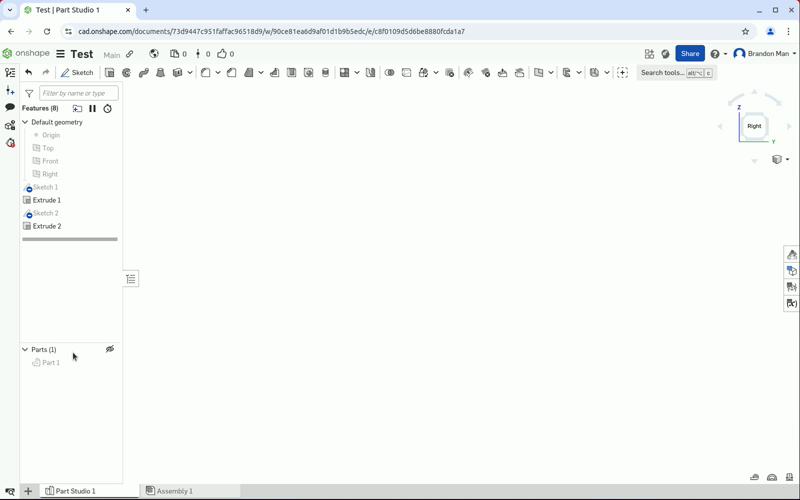
key_down(shift)
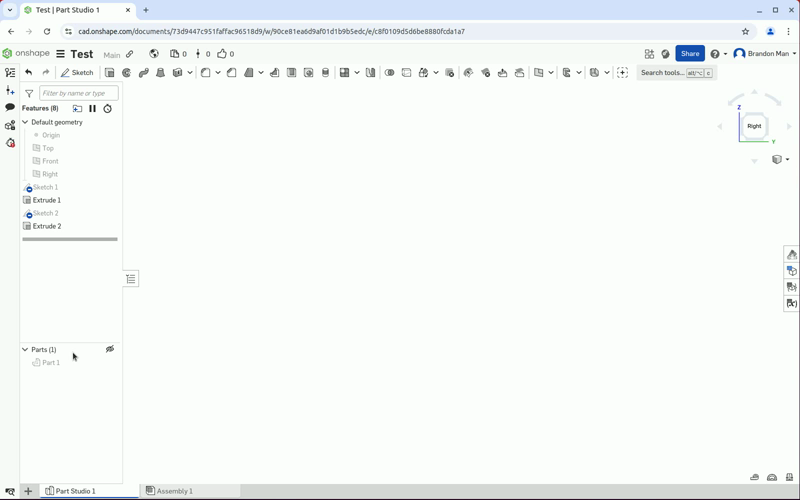
key(right)
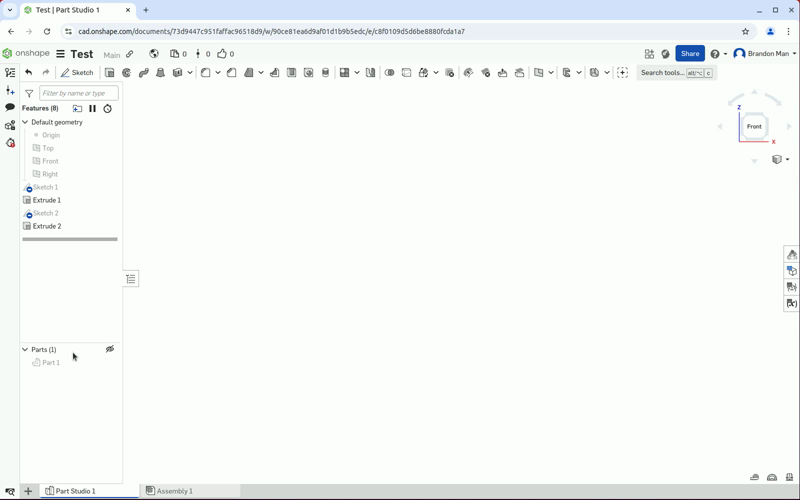
key_up(shift)
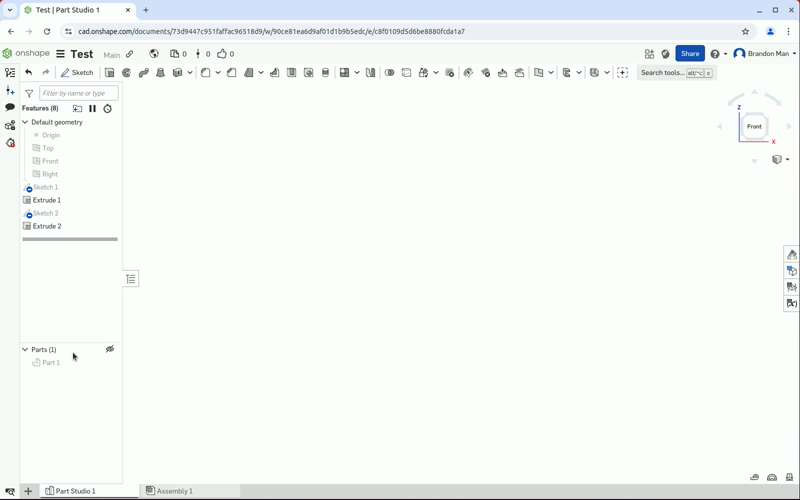
key(space)
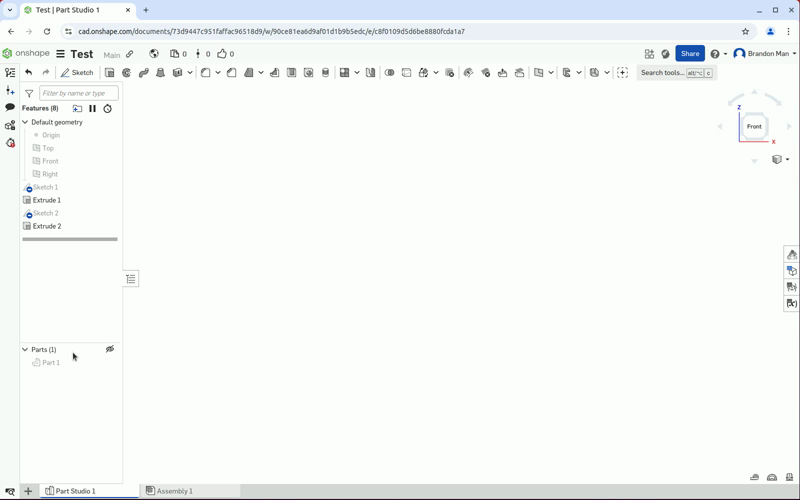
key_down(shift)
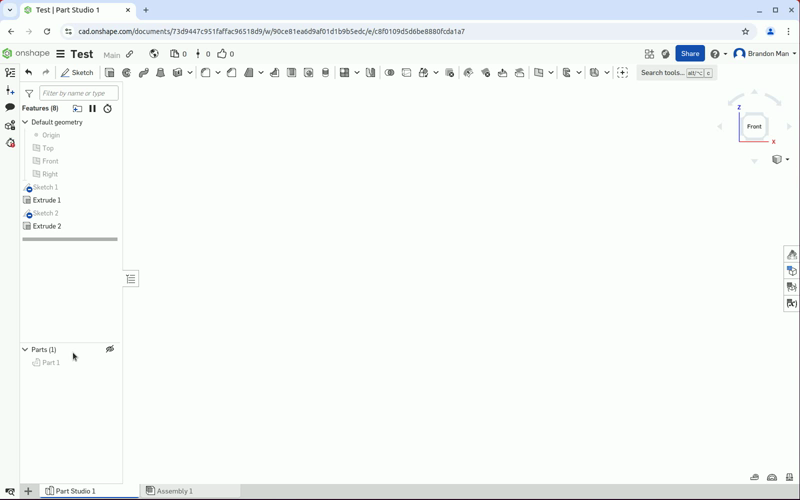
key(down)
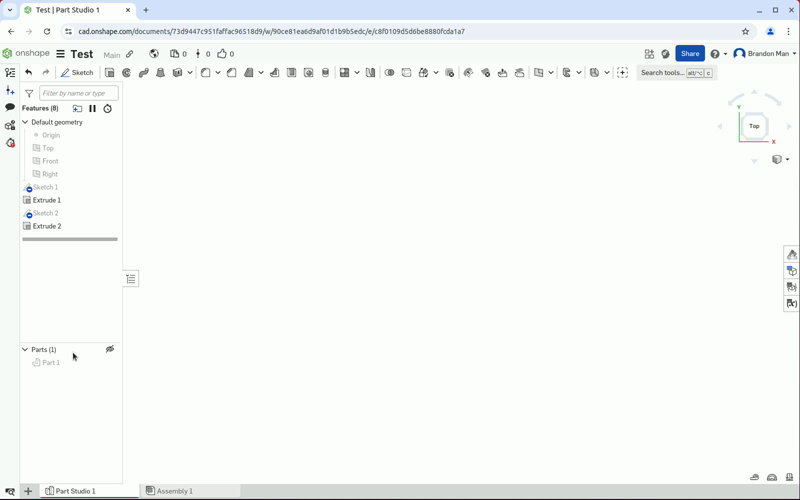
key_up(shift)
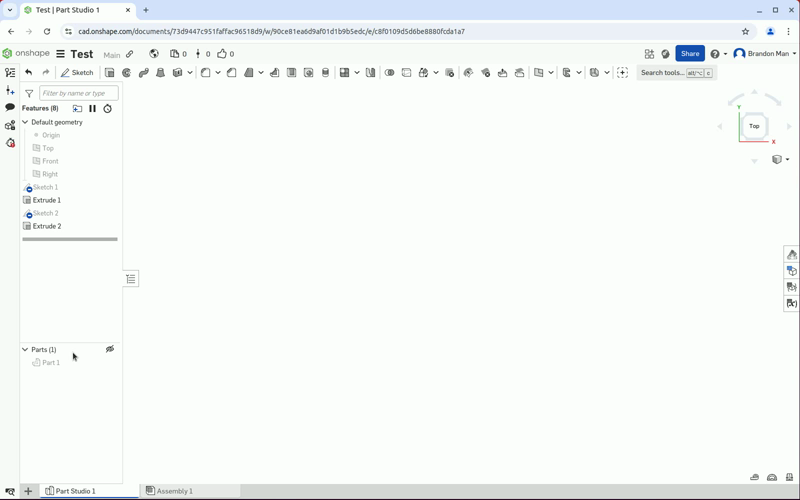
mouse_move(73, 352)
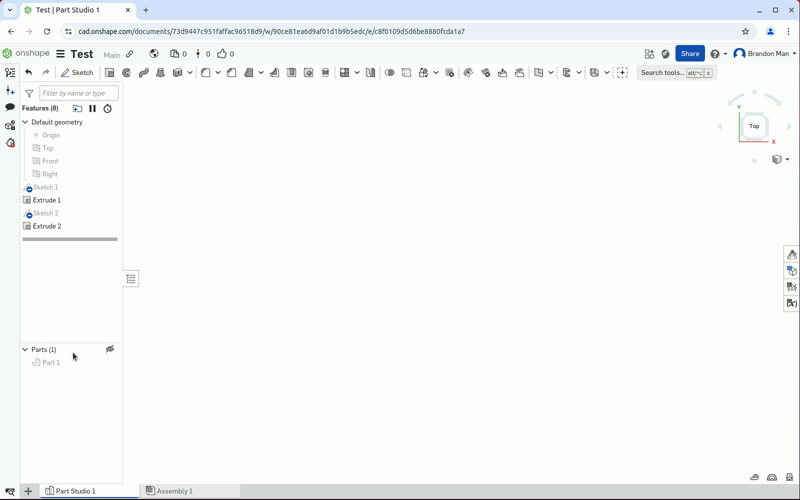
key(shift+y)
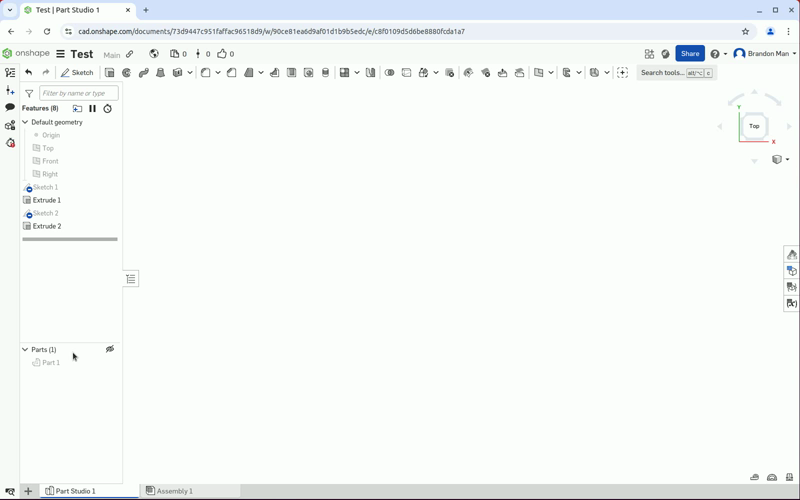
key(shift+s)
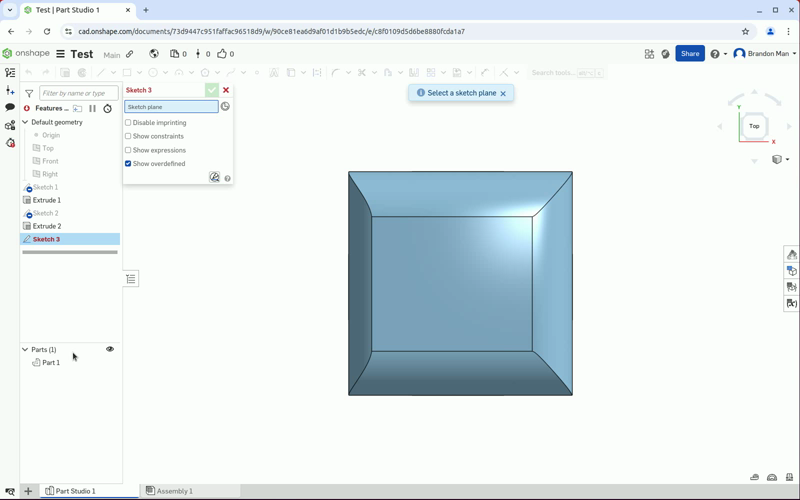
mouse_move(73, 150)
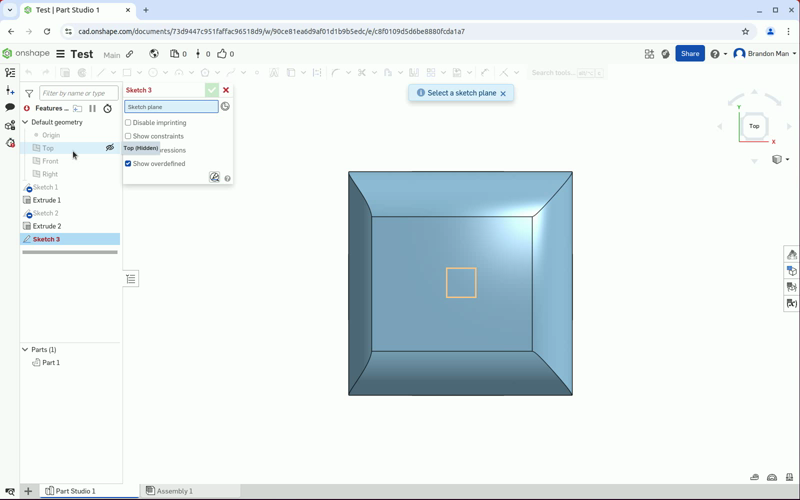
click(73, 150)
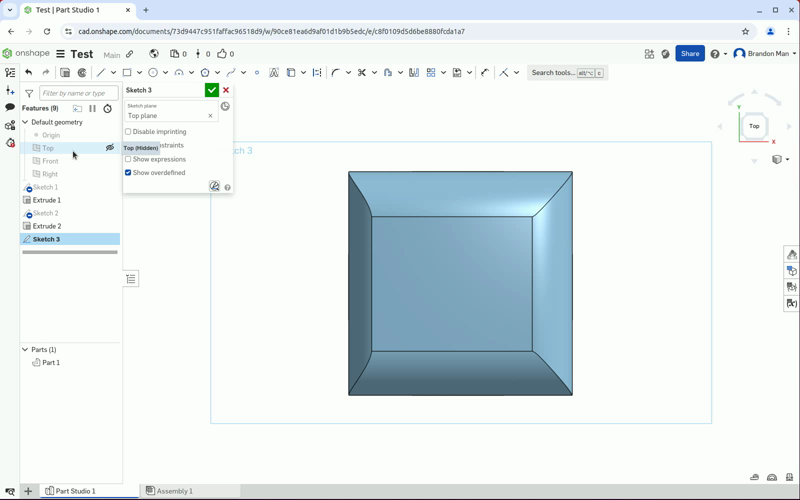
mouse_move(73, 352)
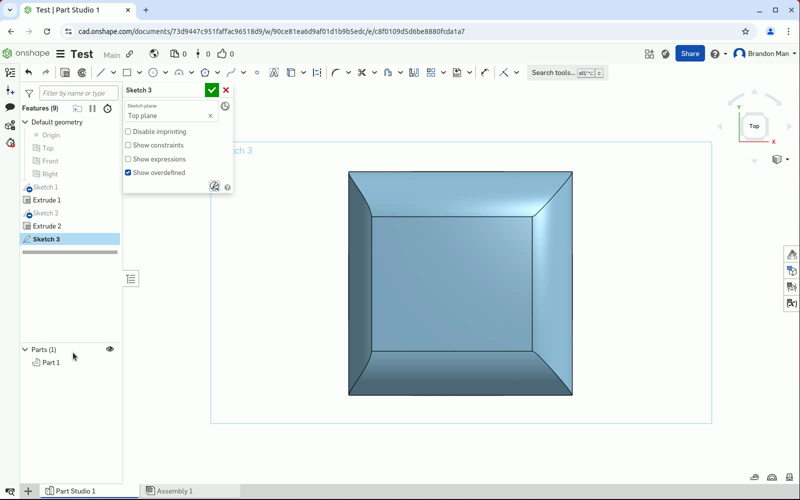
key(y)
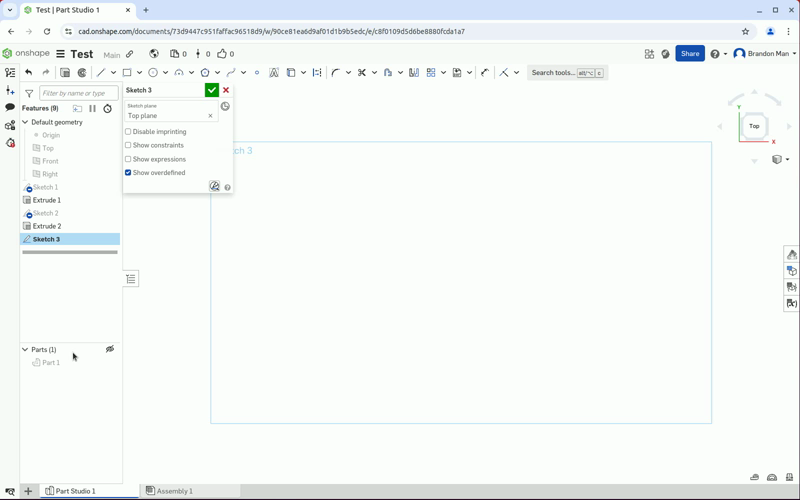
key(l)
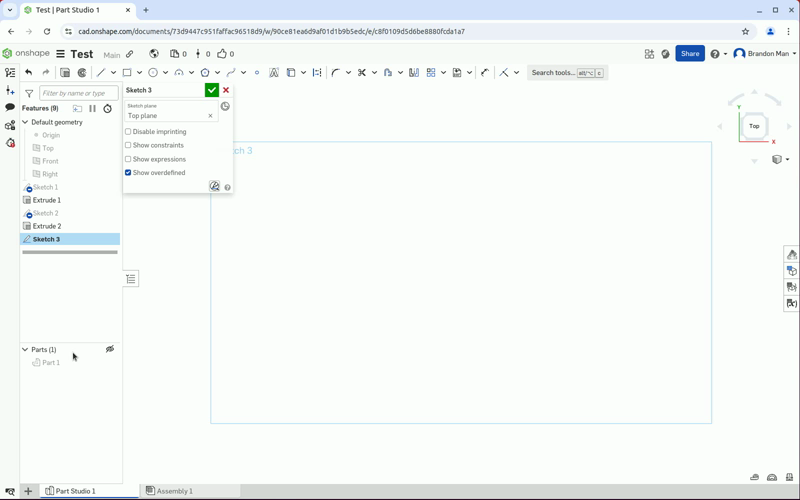
key_down(shift)
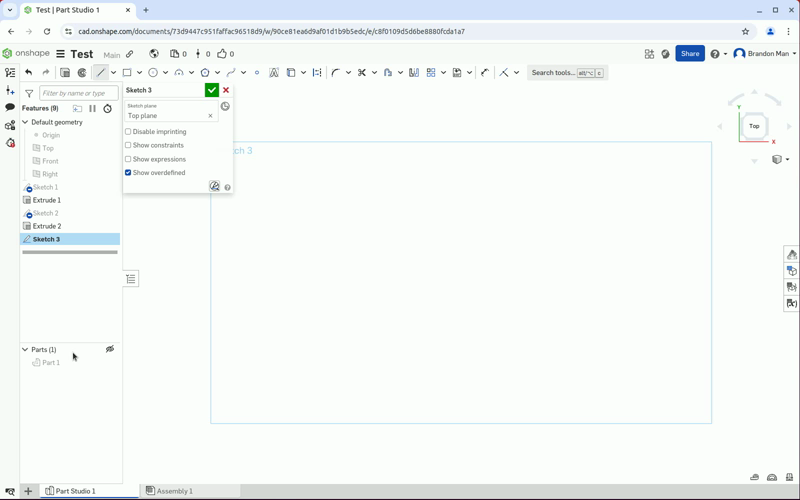
mouse_move(348, 395)
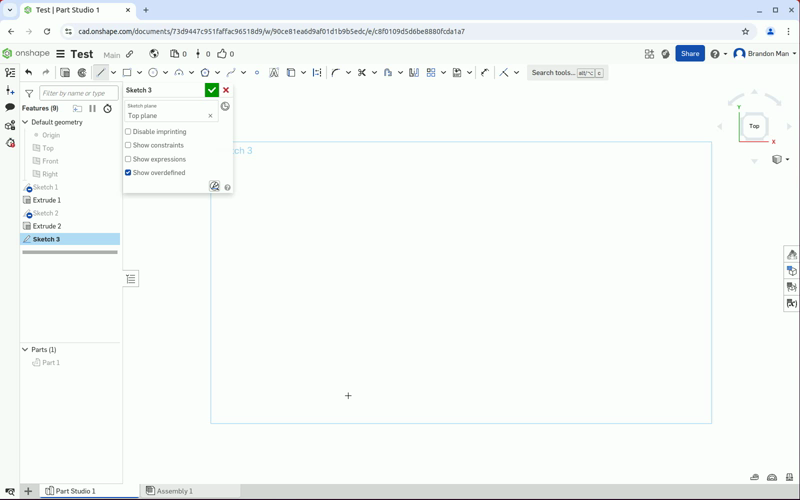
click(348, 395)
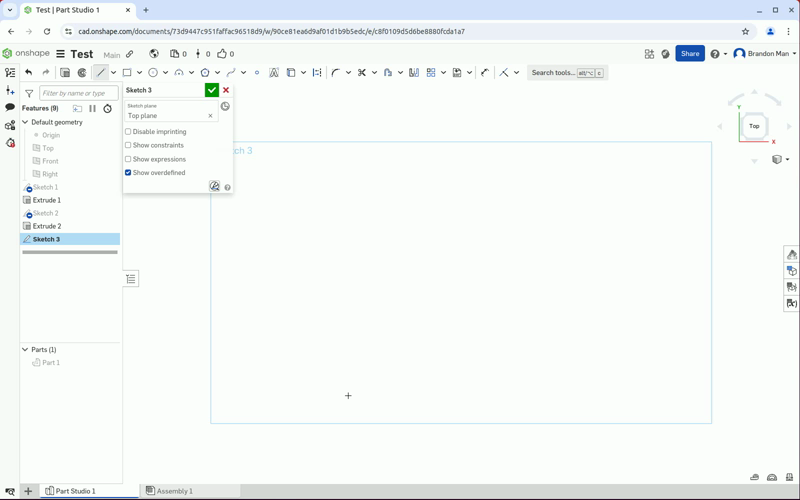
key_up(shift)
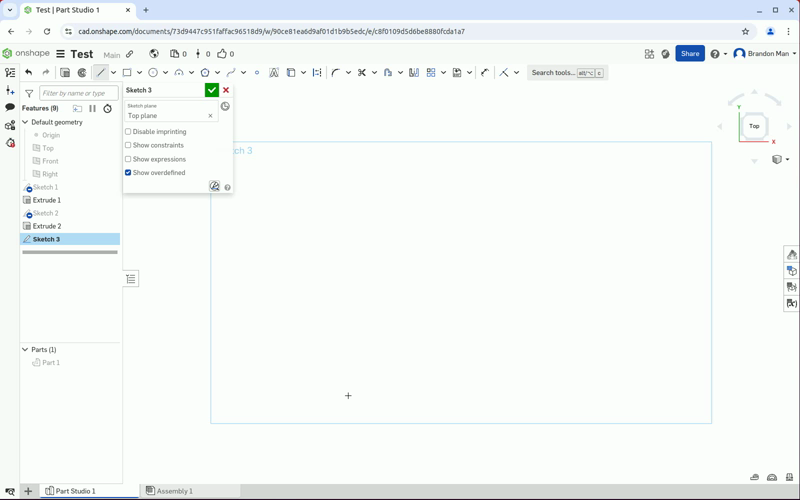
key_down(shift)
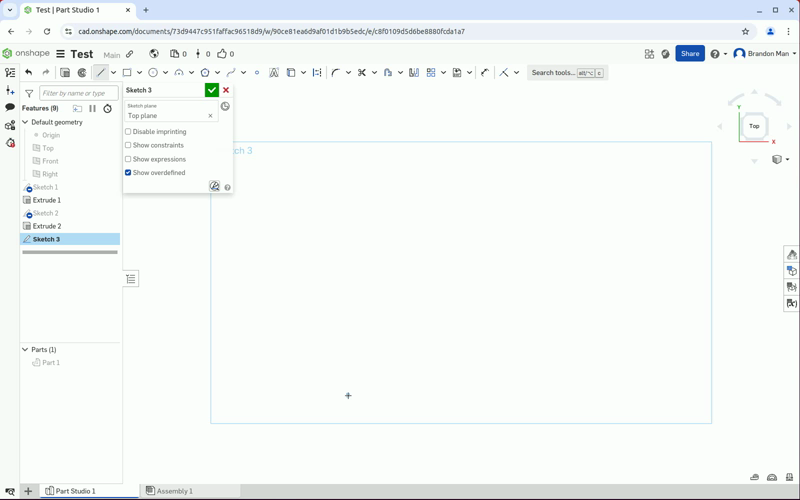
mouse_move(572, 395)
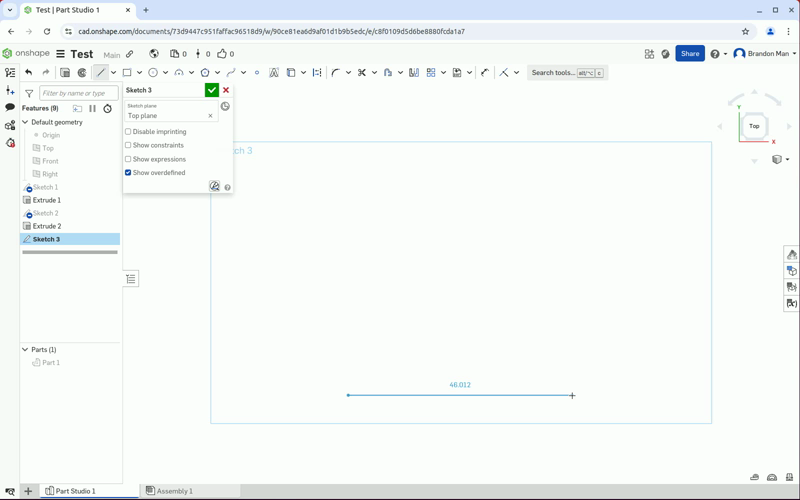
click(572, 395)
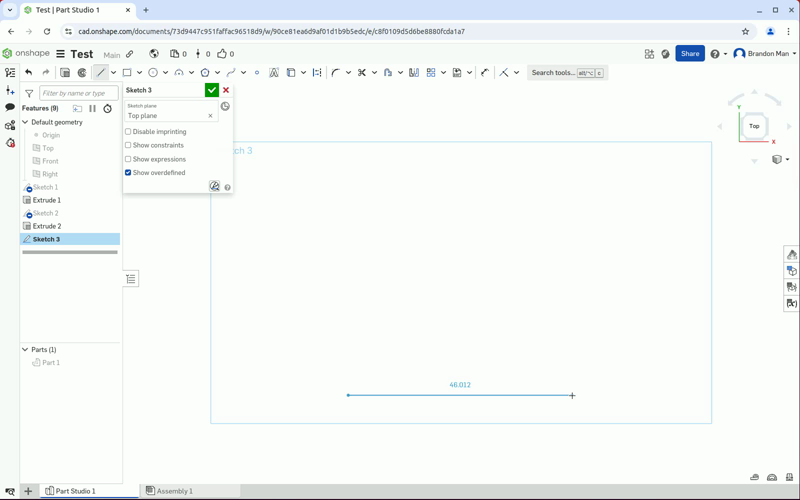
key_up(shift)
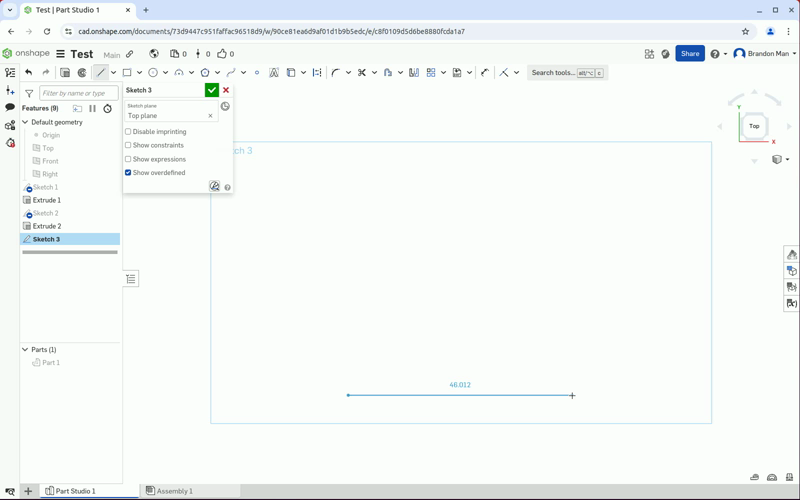
key_down(shift)
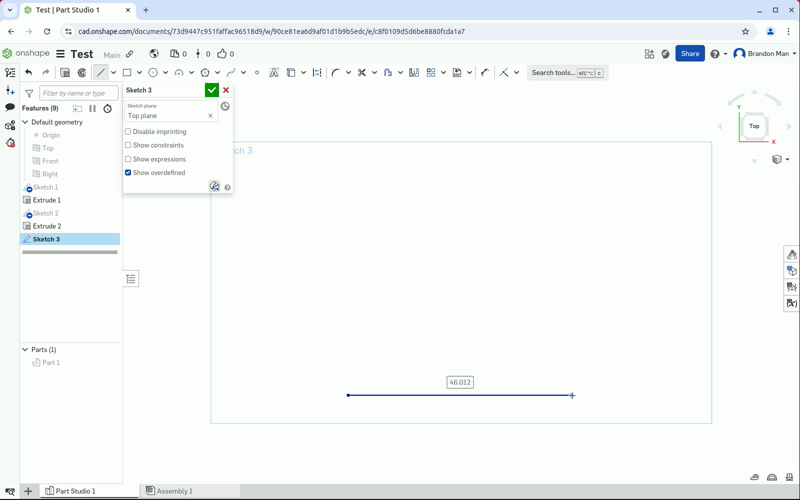
mouse_move(589, 395)
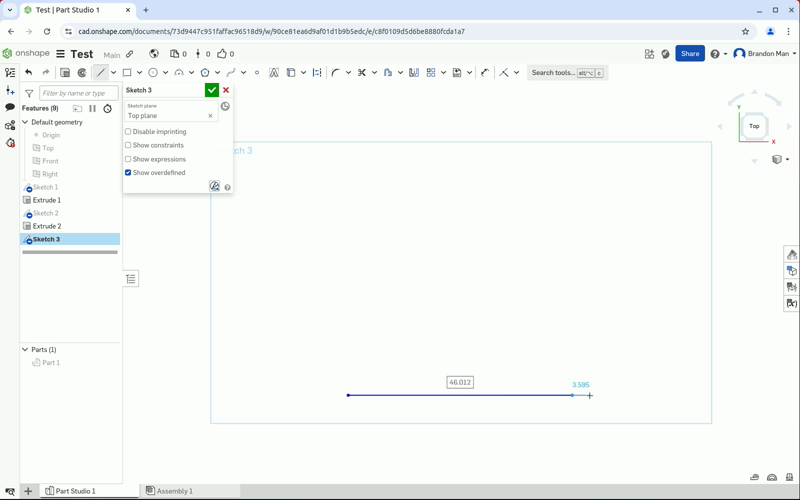
mouse_move(572, 357)
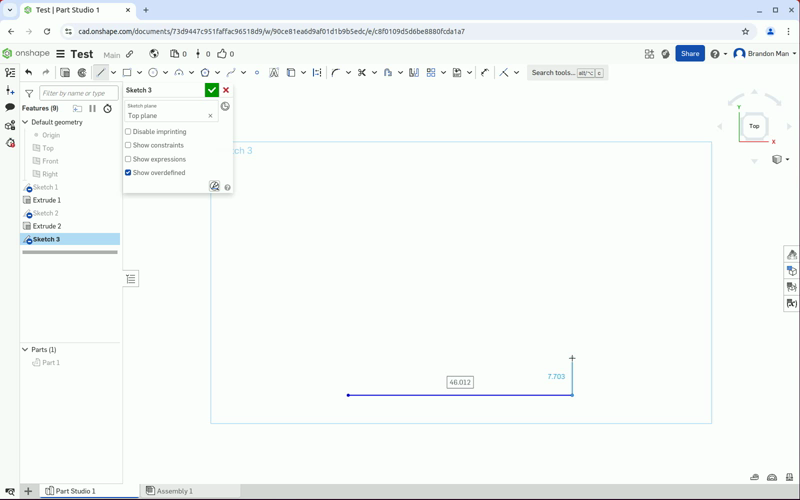
click(572, 357)
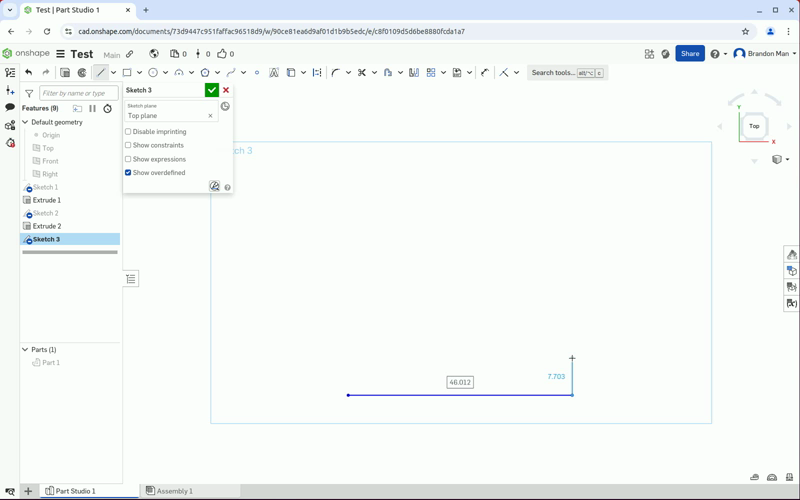
key_up(shift)
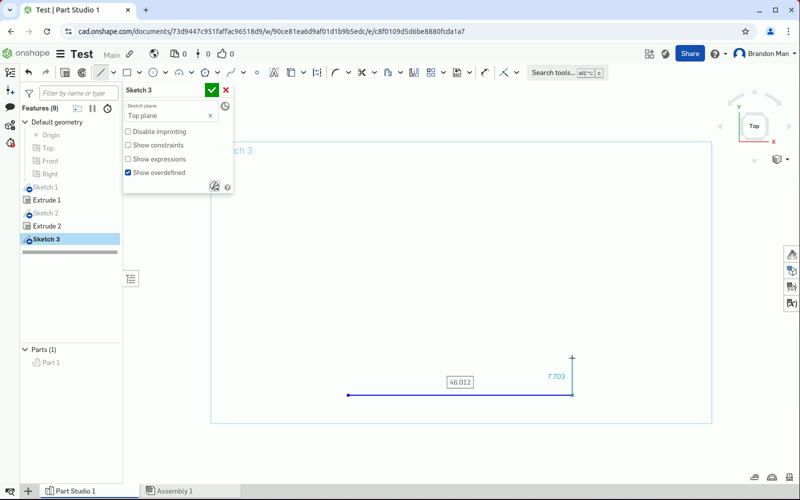
key_down(shift)
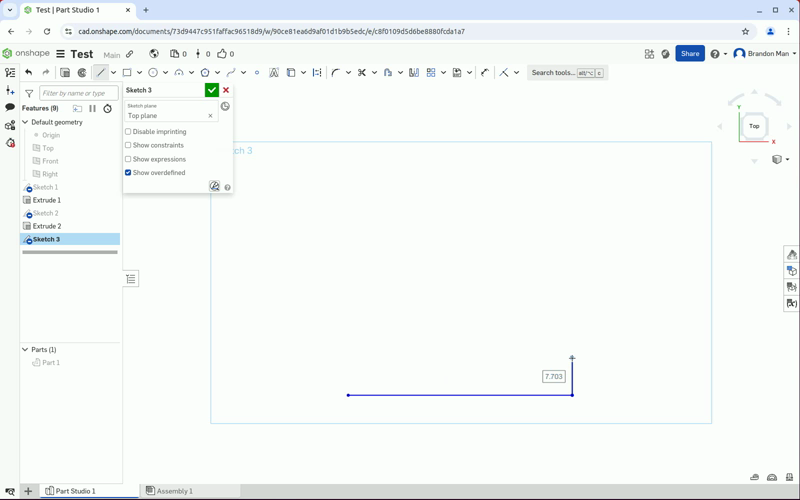
mouse_move(589, 357)
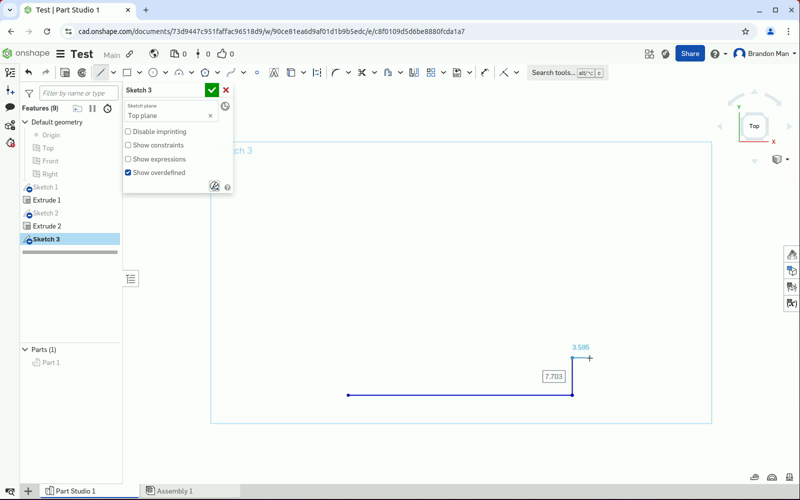
mouse_move(517, 357)
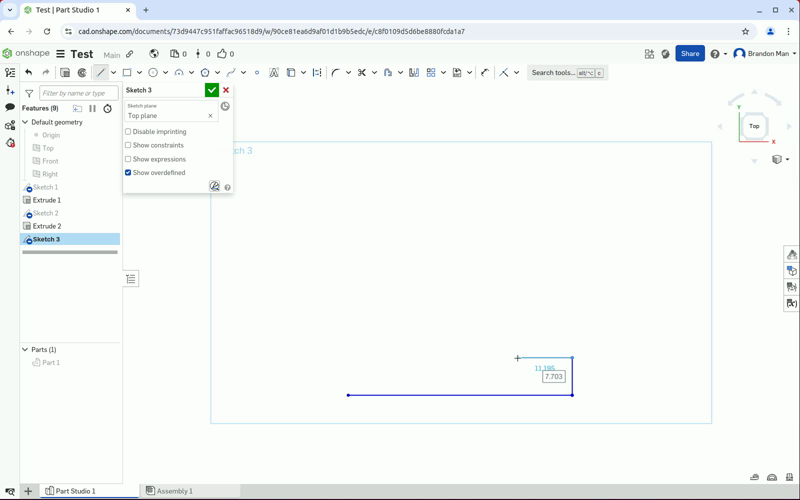
click(517, 357)
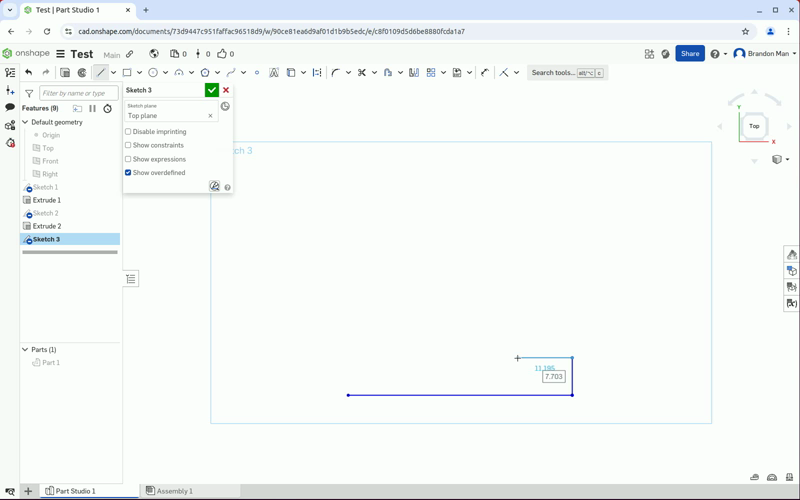
key_up(shift)
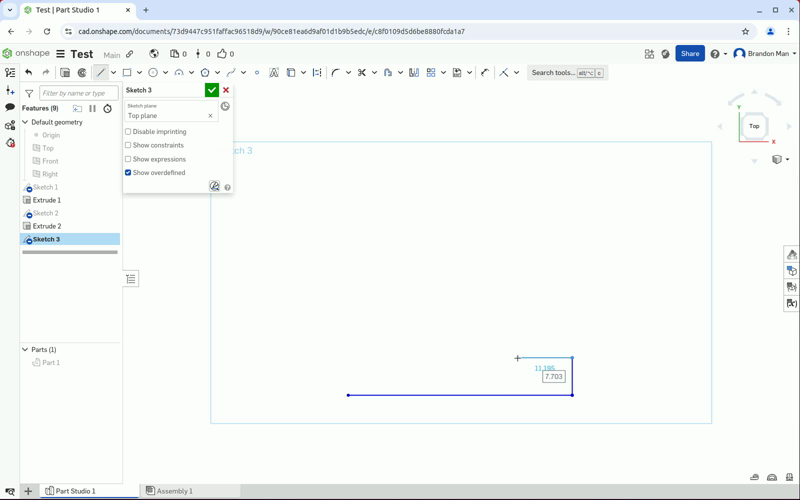
key_down(shift)
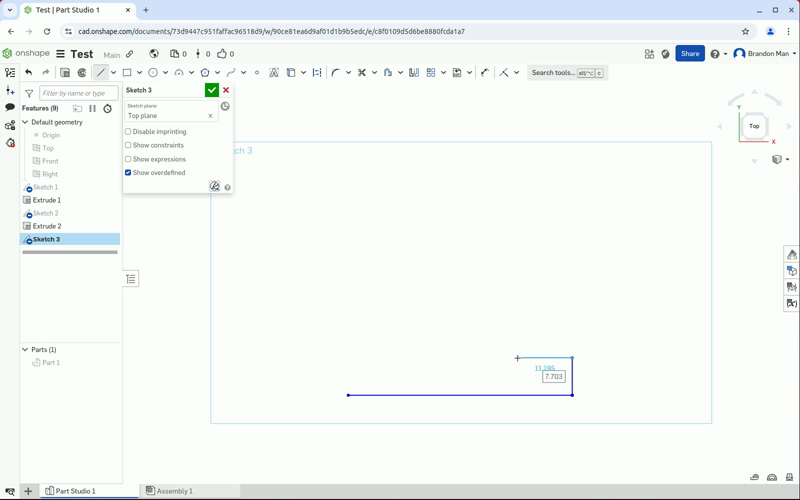
mouse_move(517, 209)
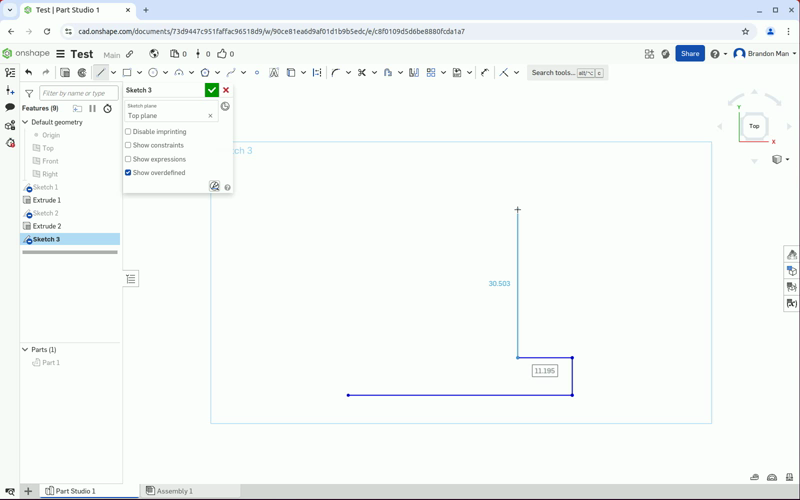
click(517, 209)
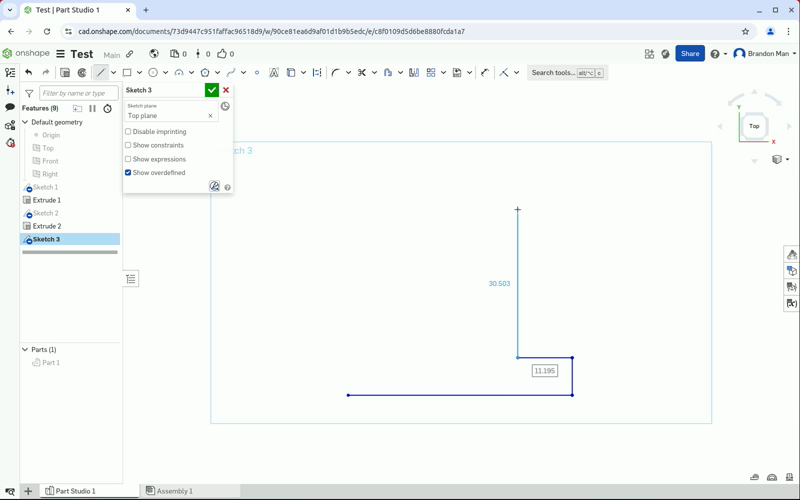
key_up(shift)
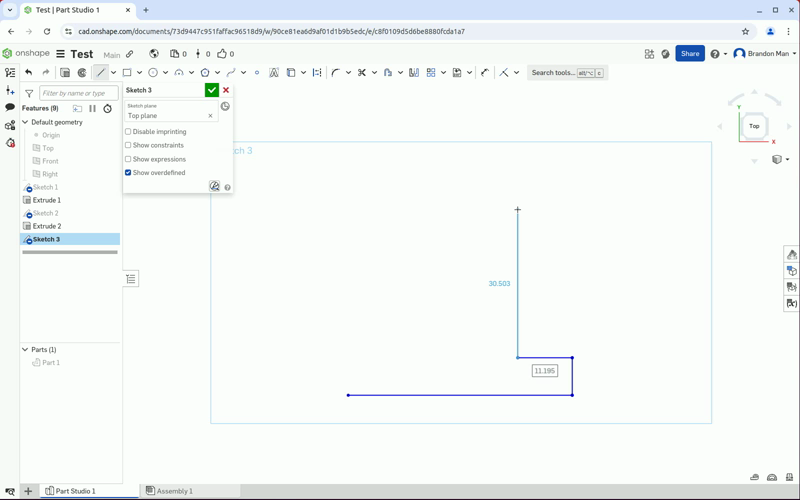
key_down(shift)
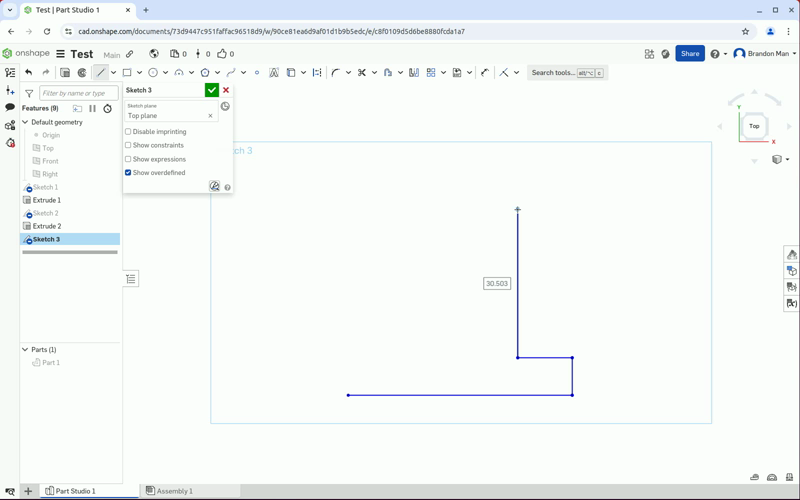
mouse_move(547, 209)
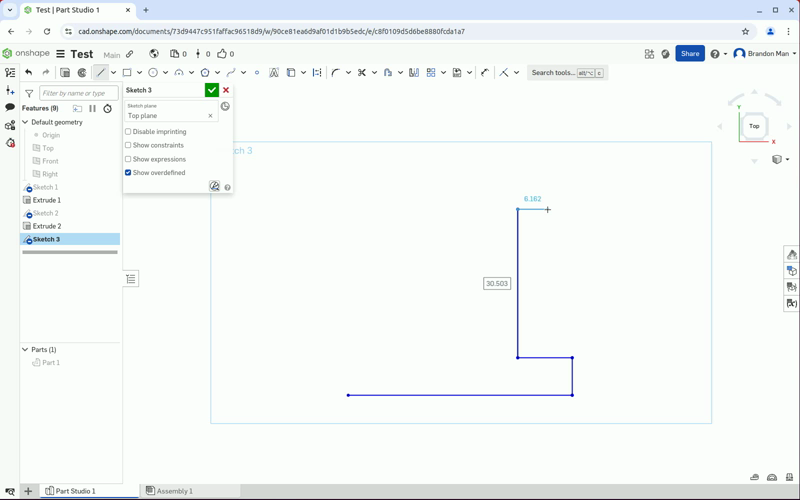
mouse_move(572, 209)
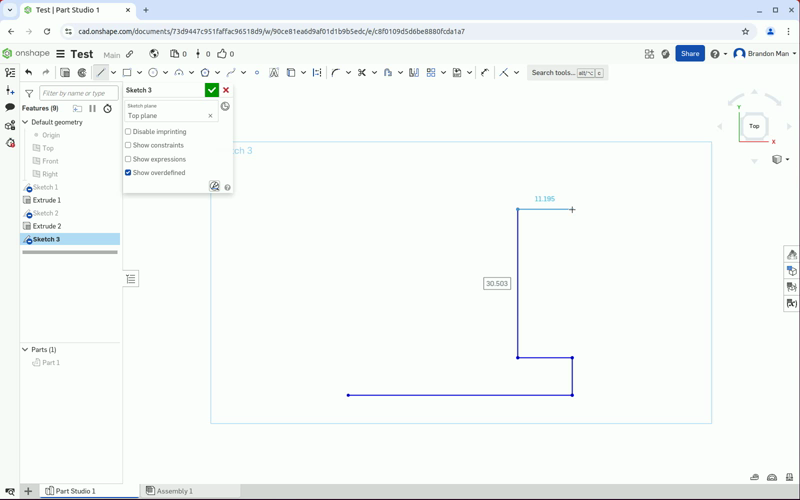
click(572, 209)
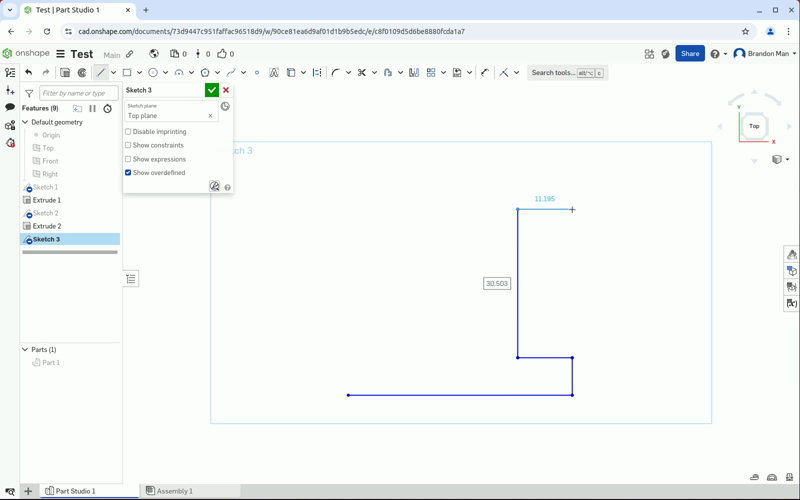
key_up(shift)
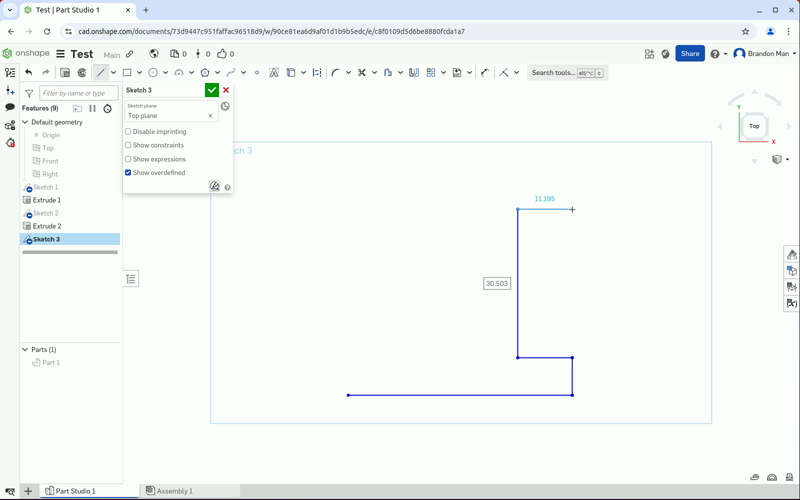
key_down(shift)
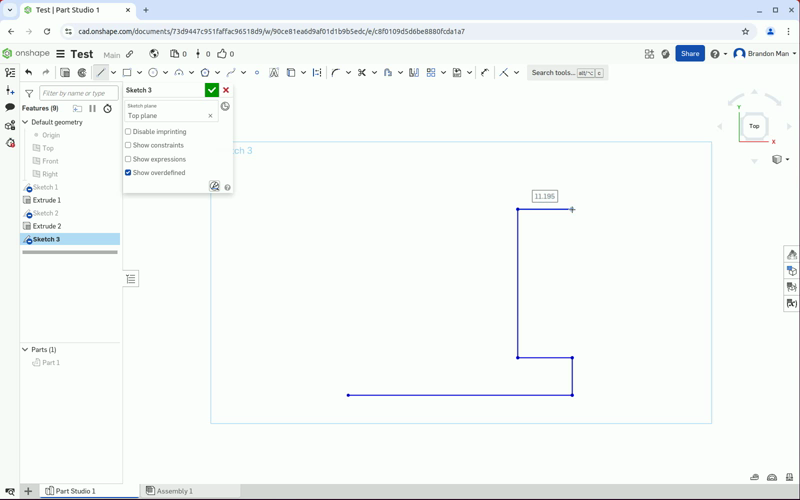
mouse_move(589, 209)
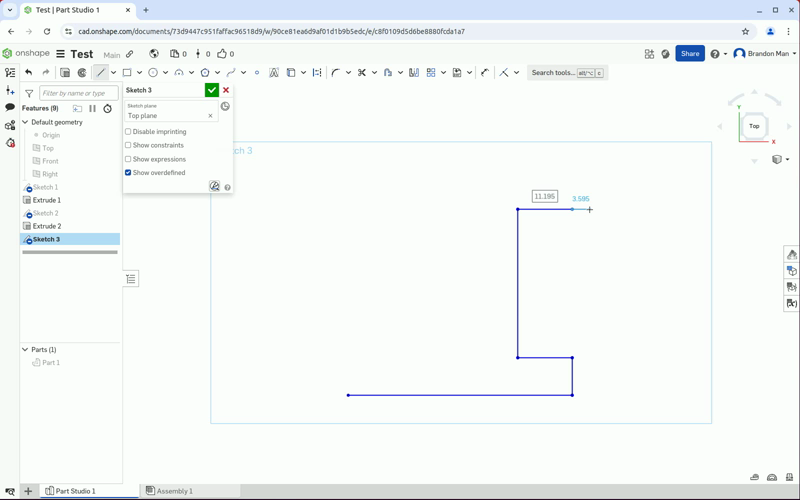
mouse_move(572, 171)
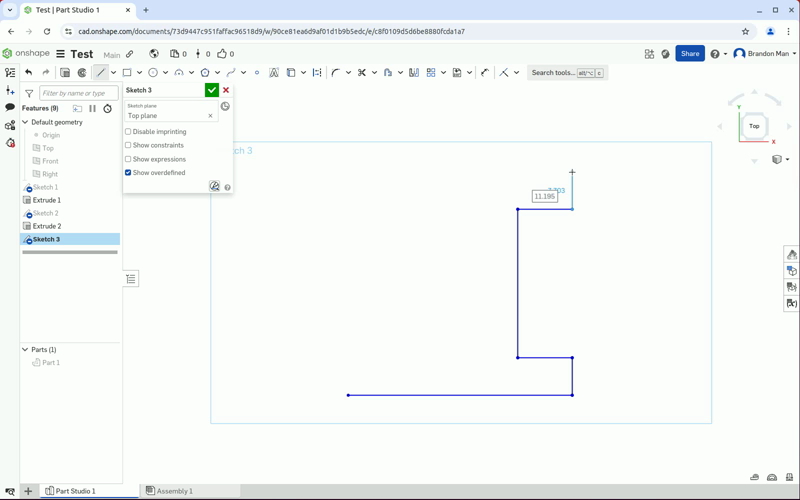
click(572, 171)
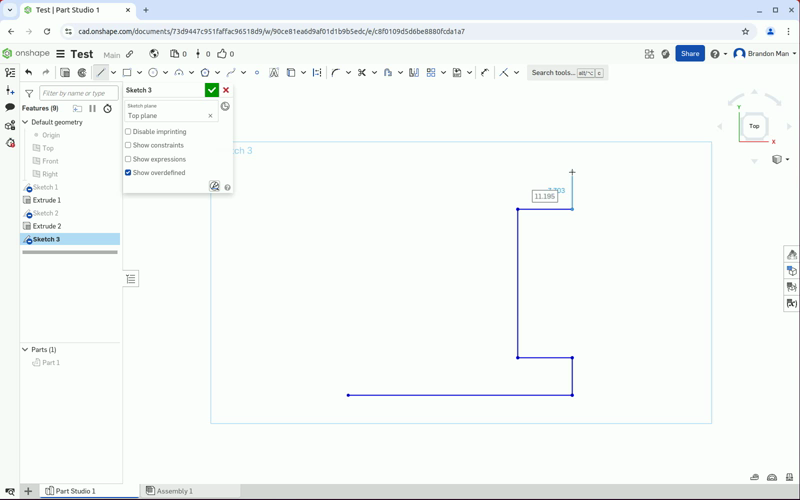
key_up(shift)
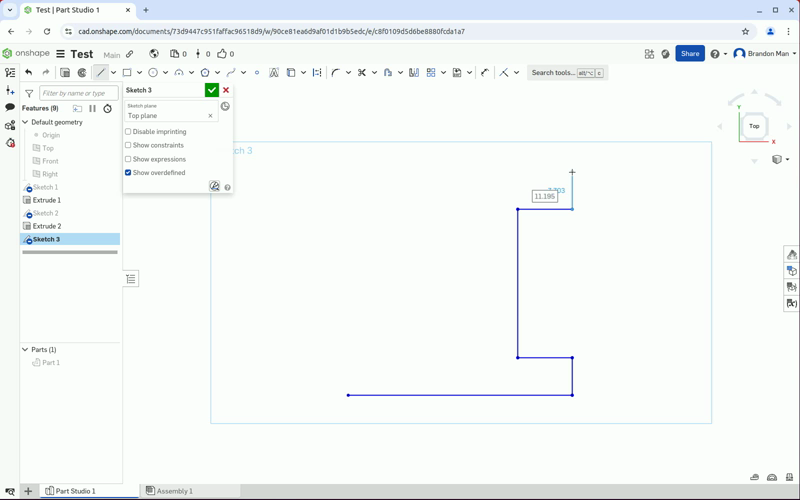
key_down(shift)
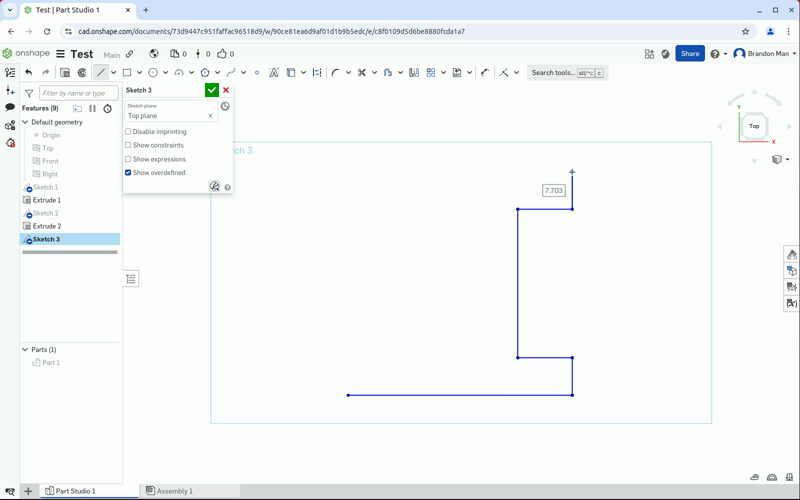
mouse_move(348, 171)
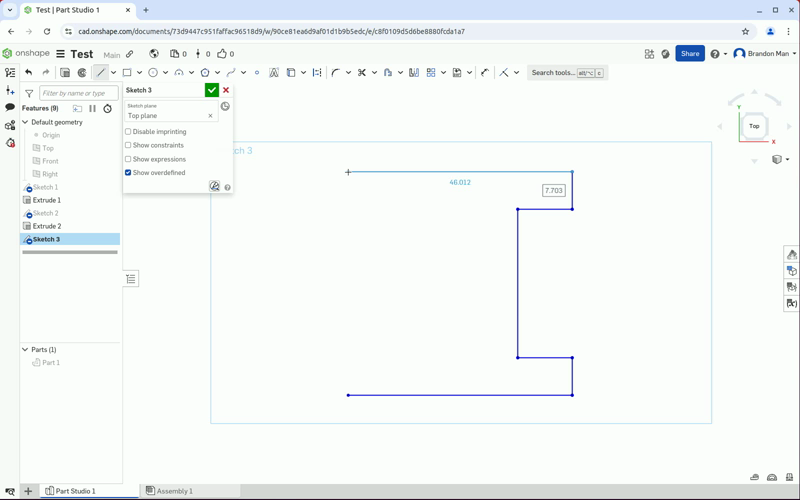
click(348, 171)
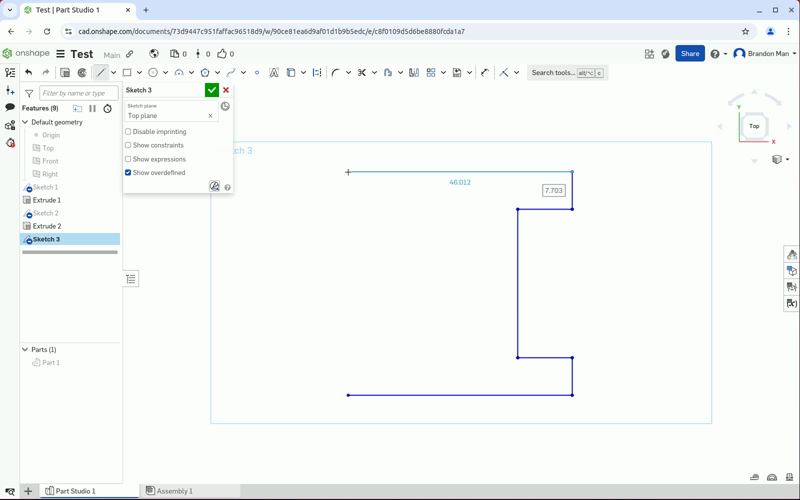
key_up(shift)
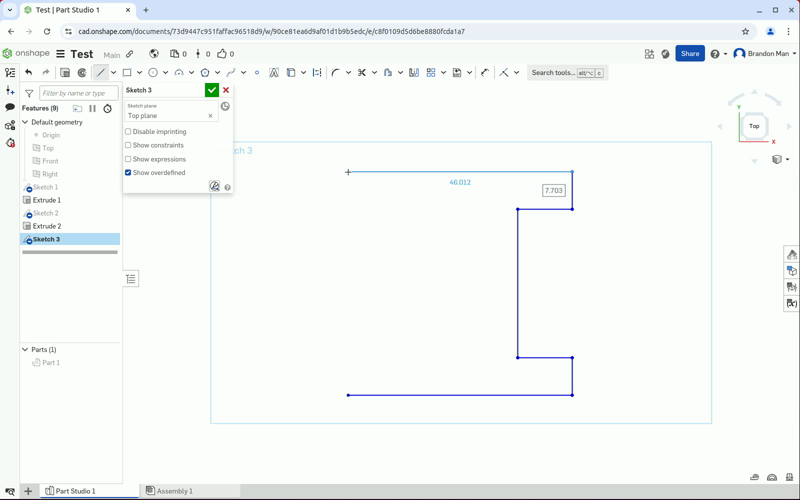
key_down(shift)
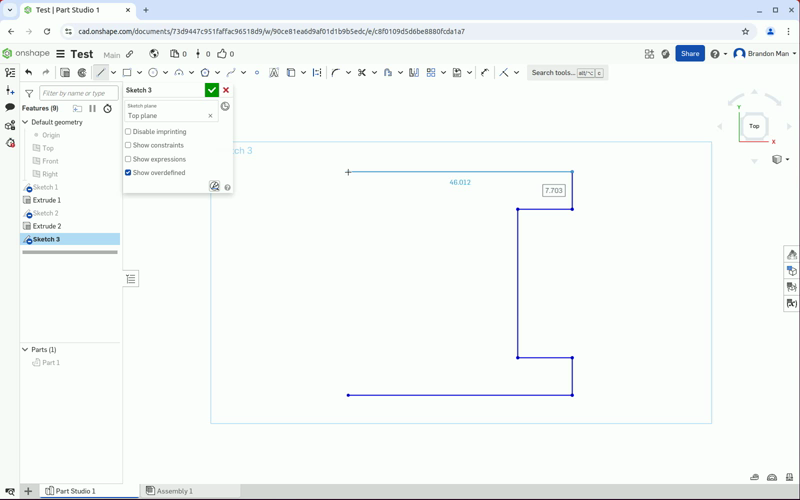
mouse_move(378, 171)
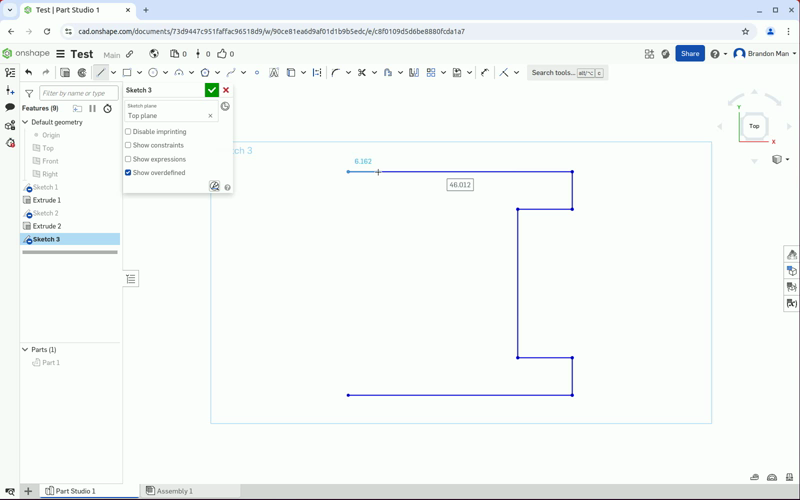
mouse_move(348, 207)
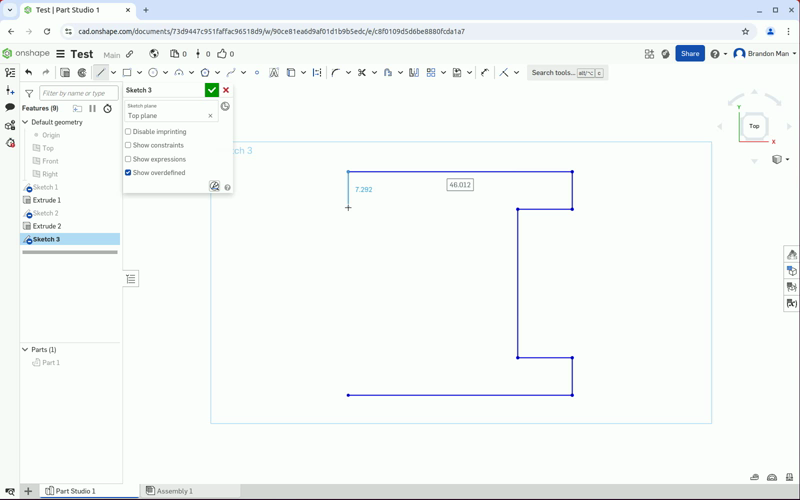
click(348, 207)
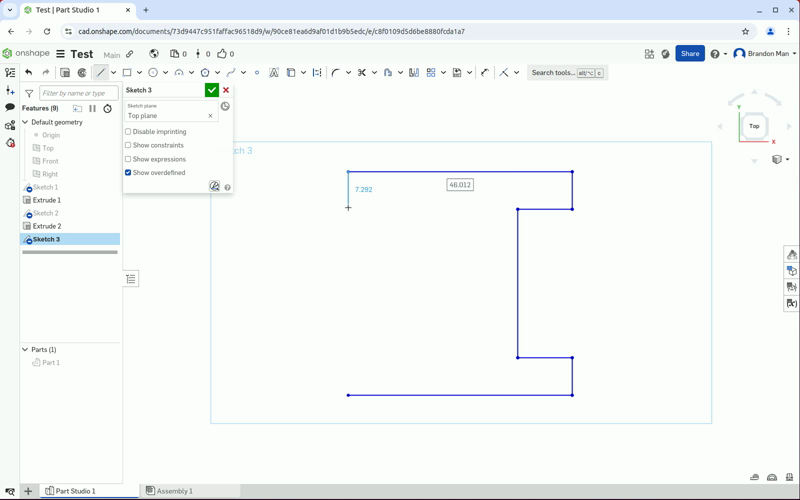
key_up(shift)
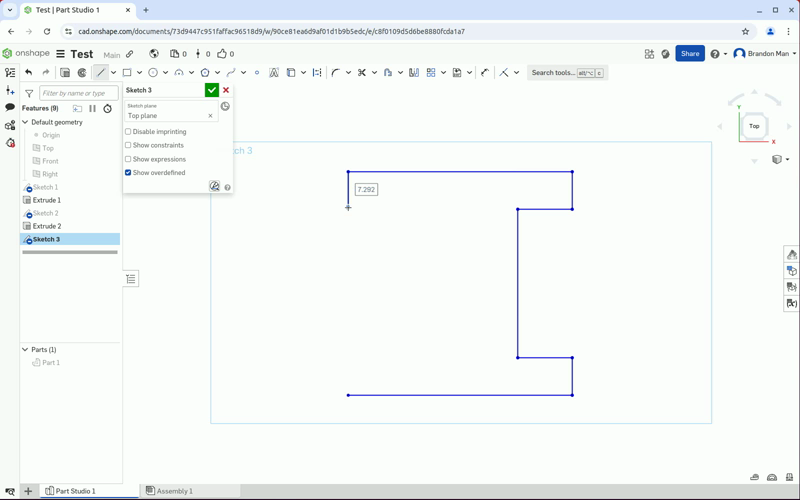
key_down(shift)
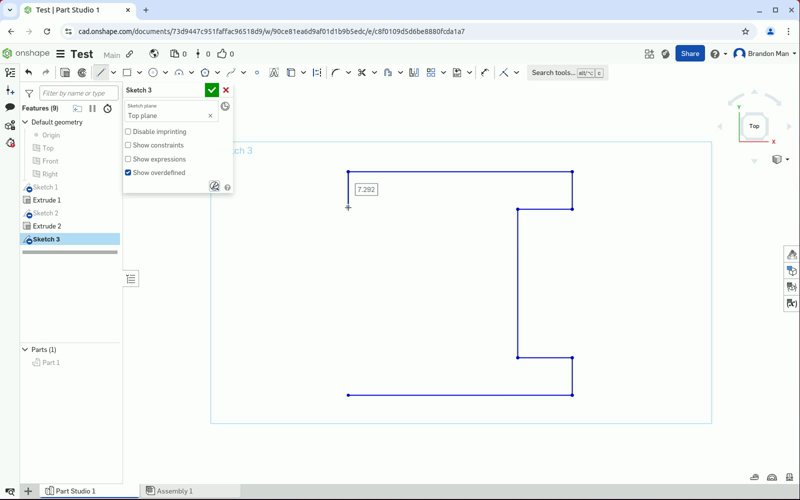
mouse_move(378, 207)
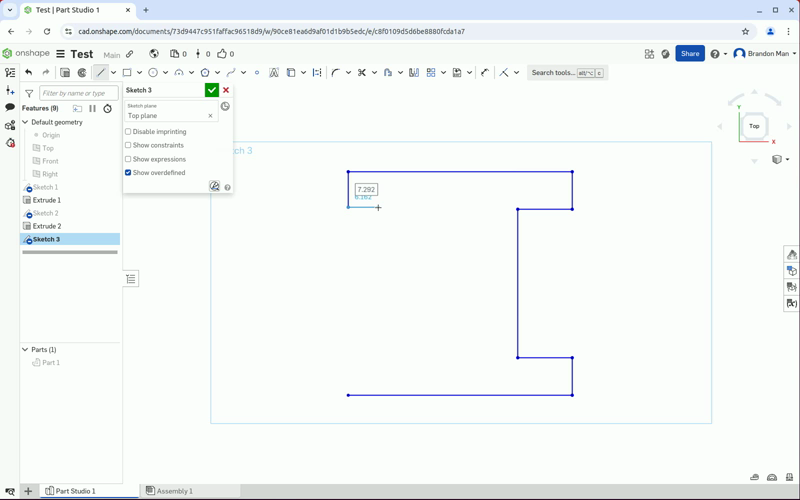
mouse_move(402, 207)
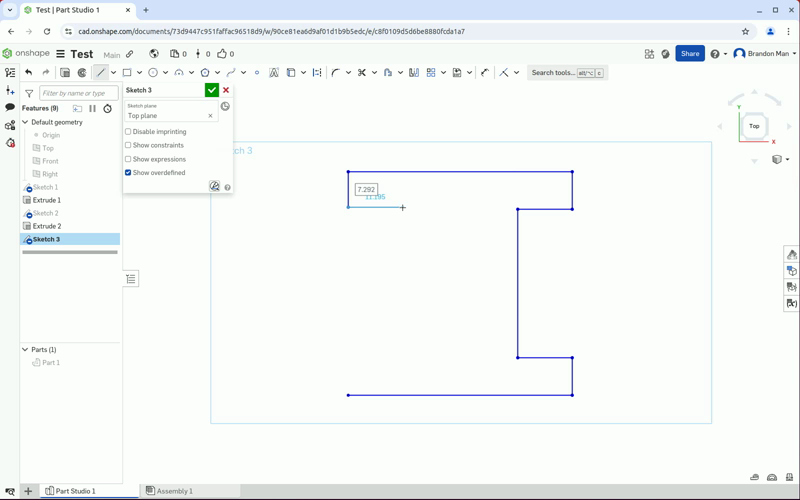
click(402, 207)
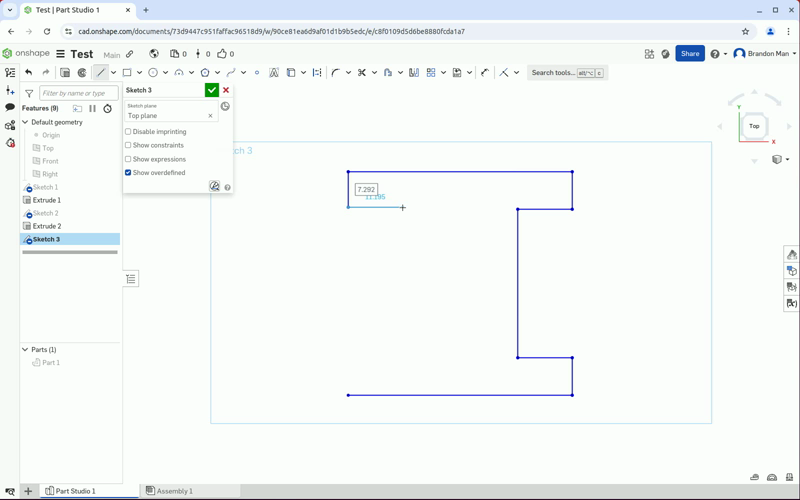
key_up(shift)
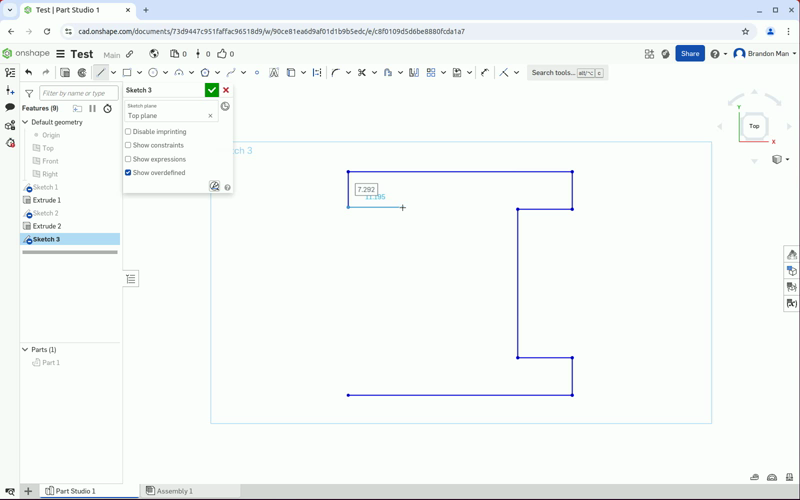
key_down(shift)
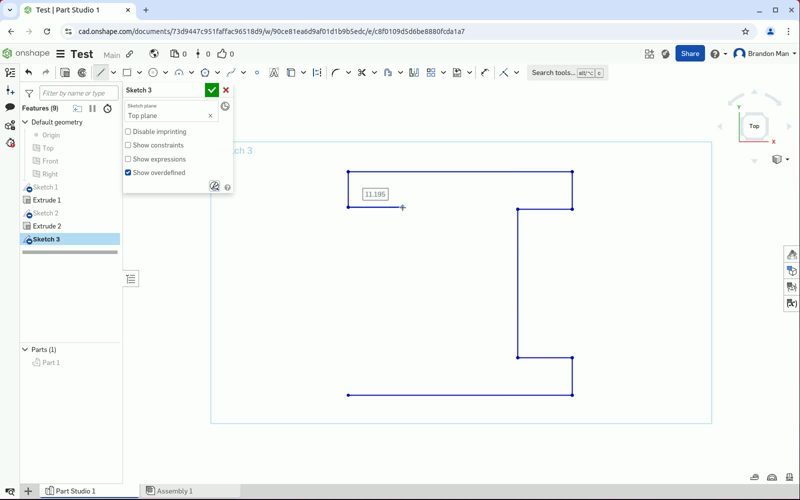
mouse_move(402, 360)
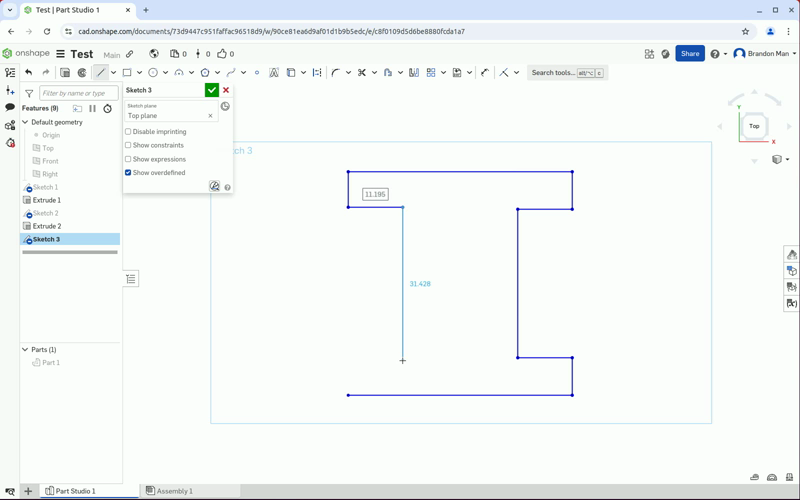
click(402, 360)
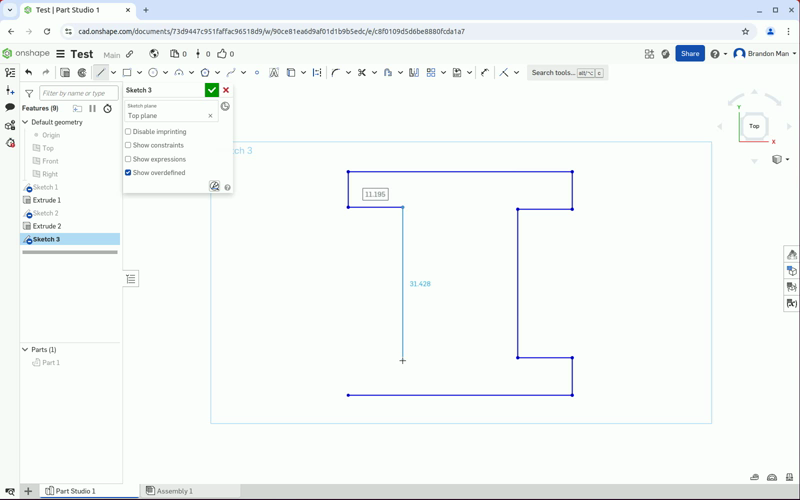
key_up(shift)
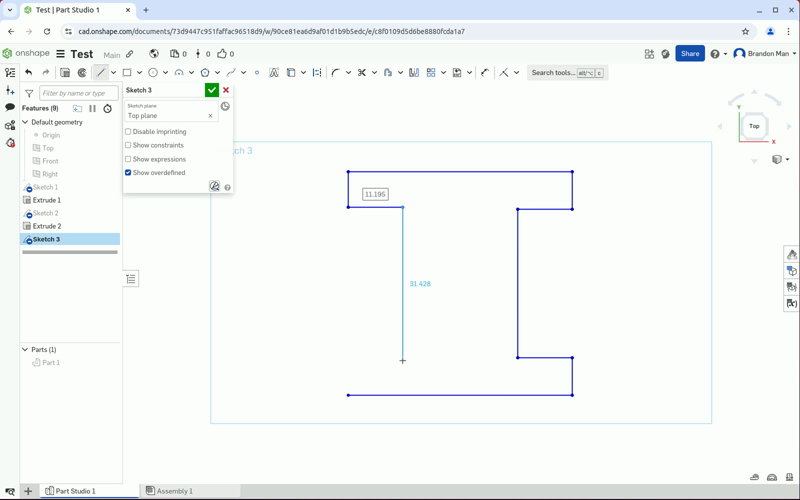
key_down(shift)
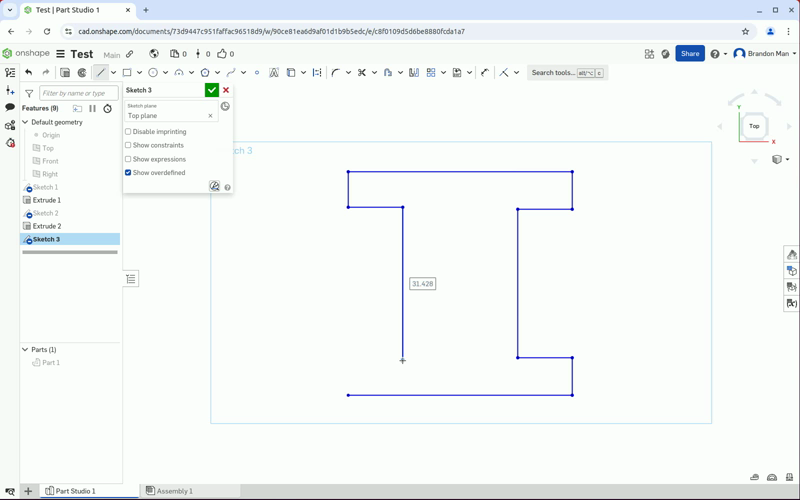
mouse_move(432, 360)
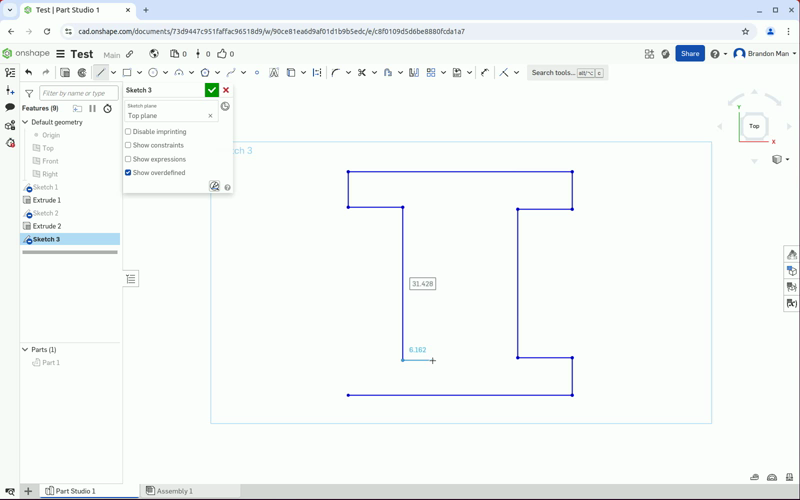
mouse_move(348, 360)
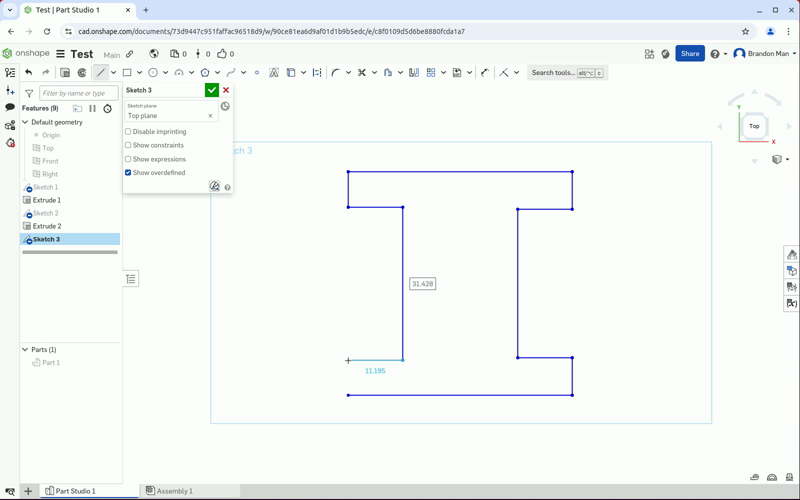
click(348, 360)
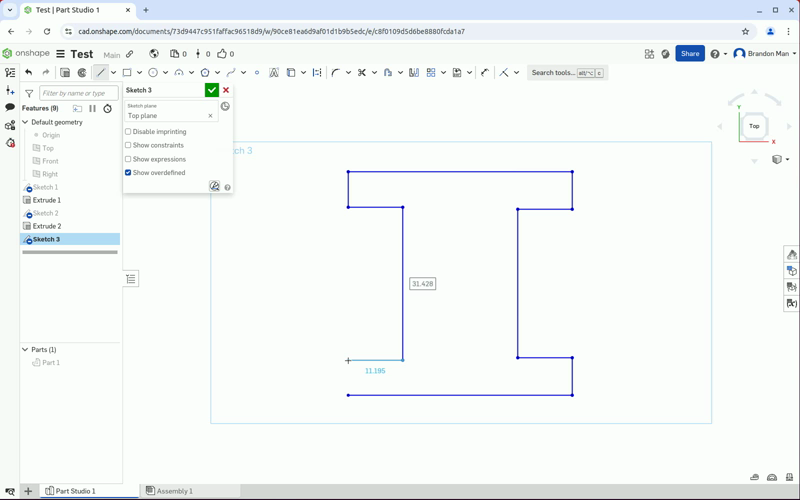
key_up(shift)
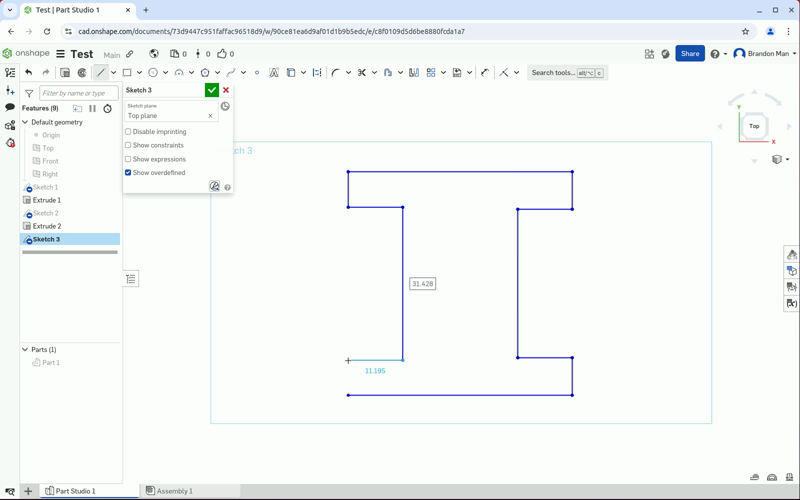
mouse_move(378, 360)
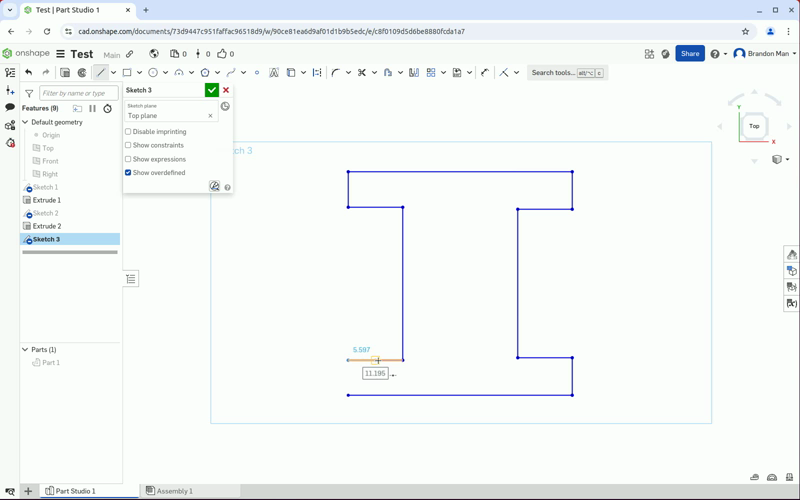
key_down(shift)
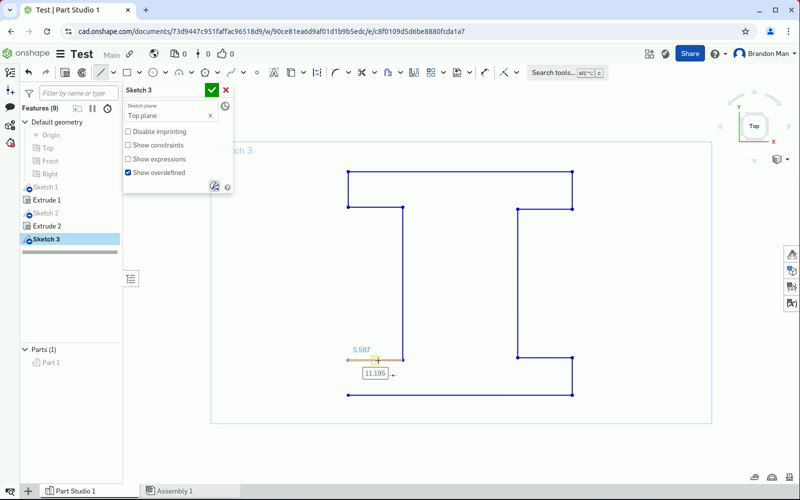
mouse_move(348, 395)
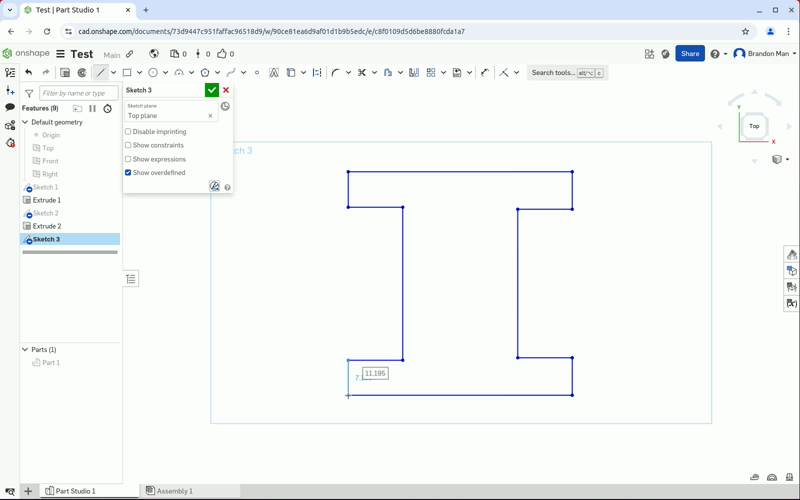
key_up(shift)
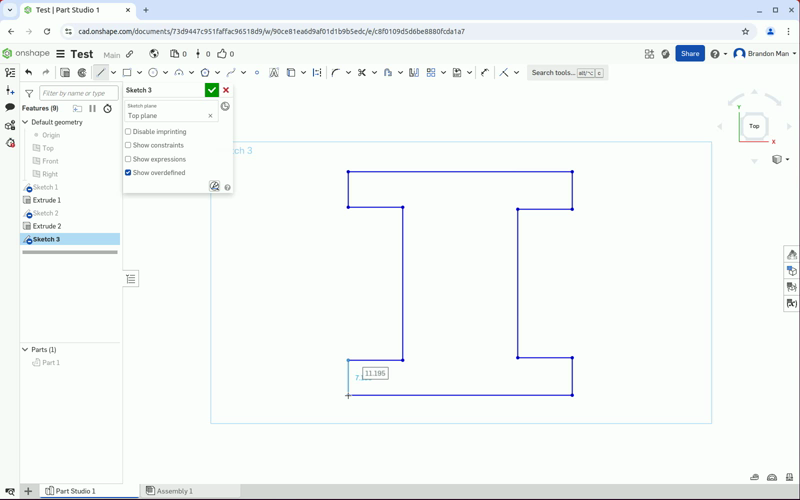
click(348, 395)
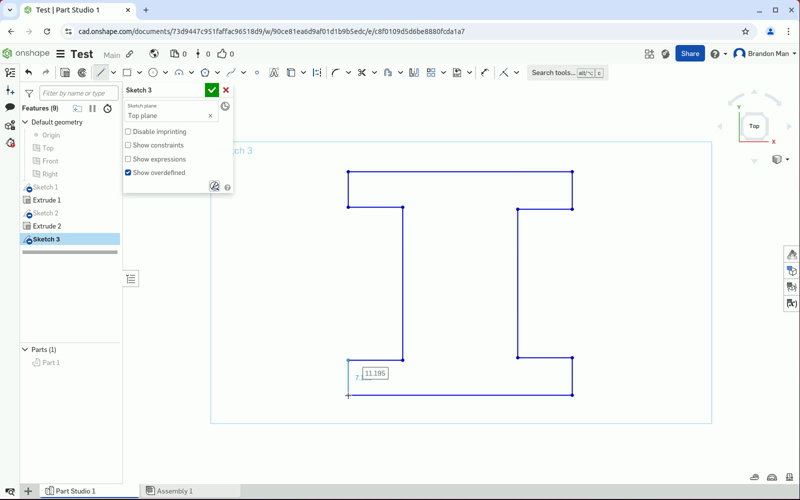
key(esc)
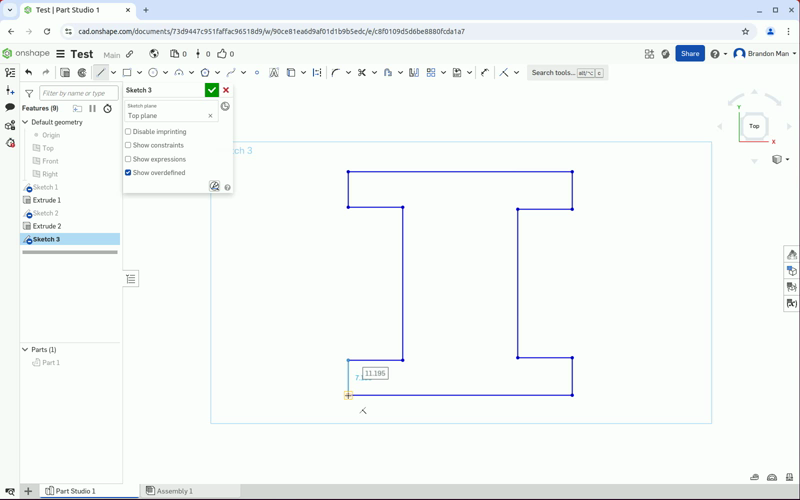
mouse_move(465, 251)
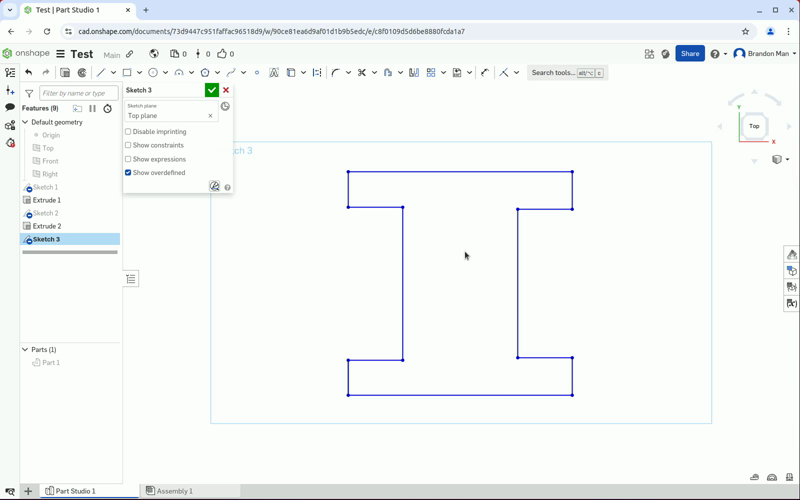
click(465, 251)
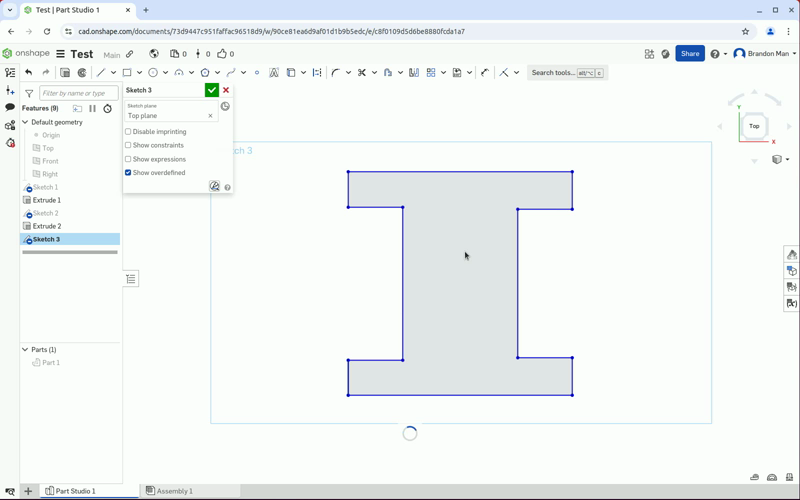
mouse_move(73, 352)
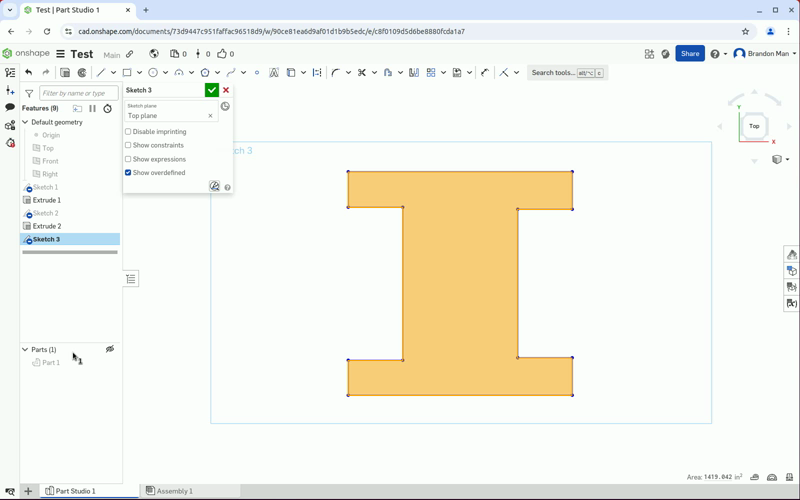
key(shift+y)
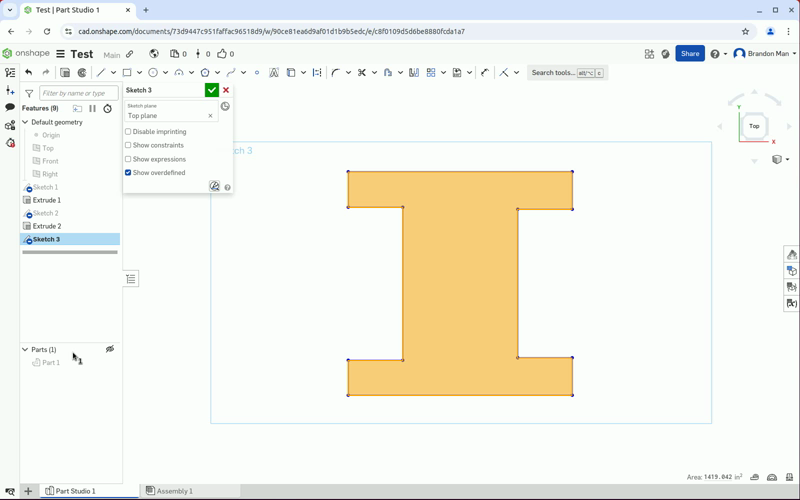
key(shift+e)
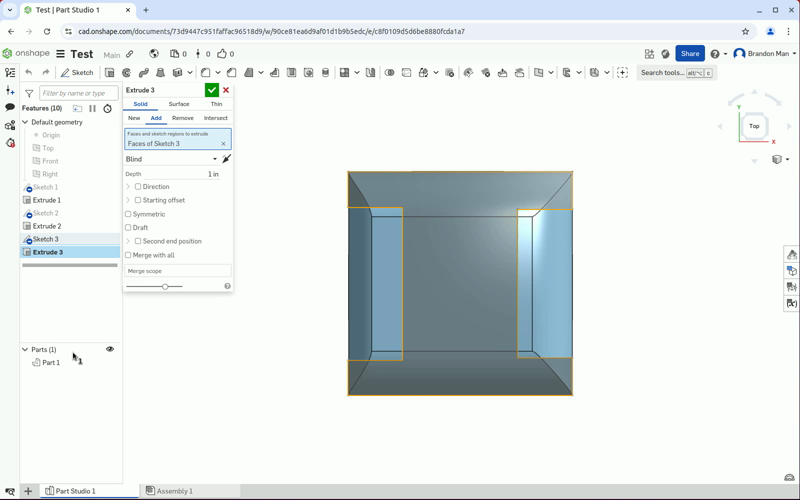
mouse_move(143, 106)
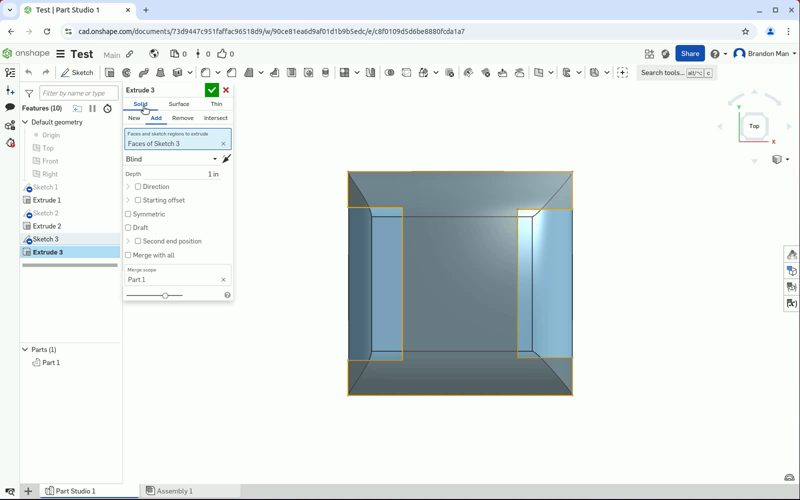
click(143, 106)
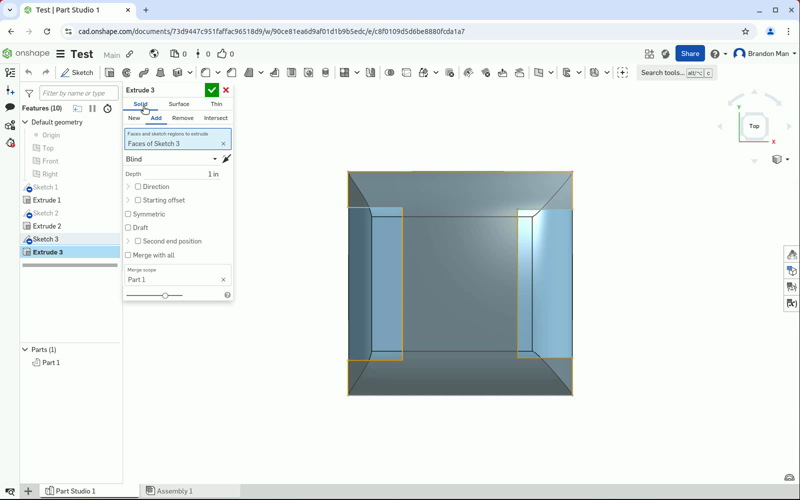
mouse_move(219, 120)
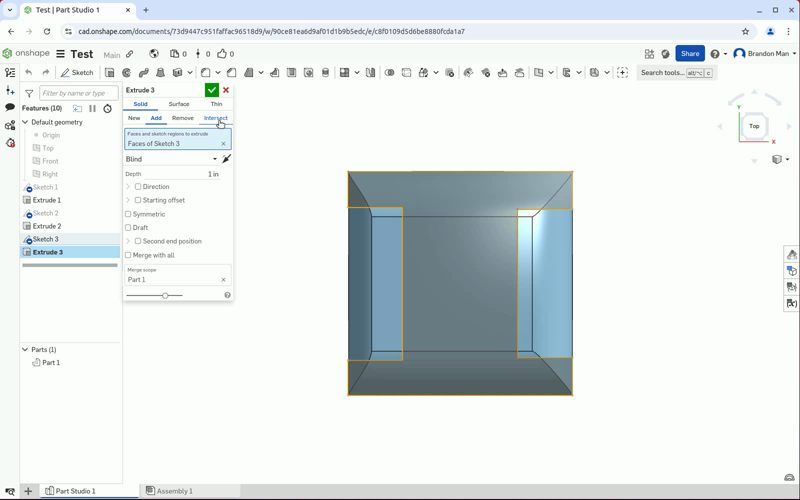
click(219, 120)
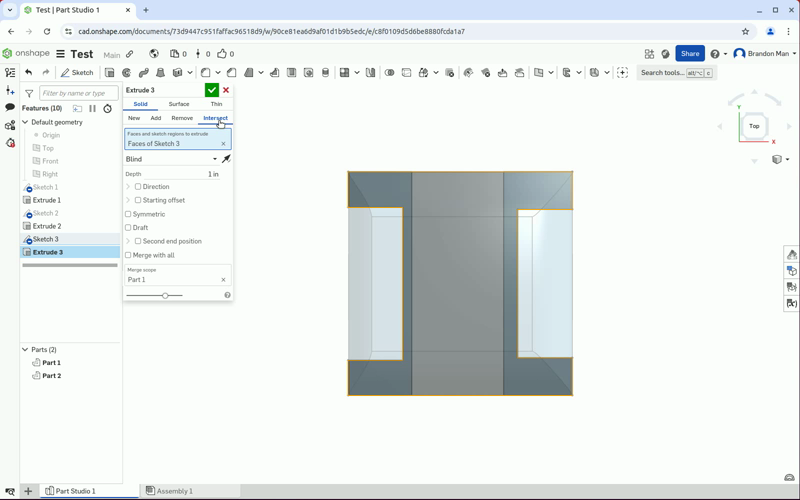
key(tab, 4)
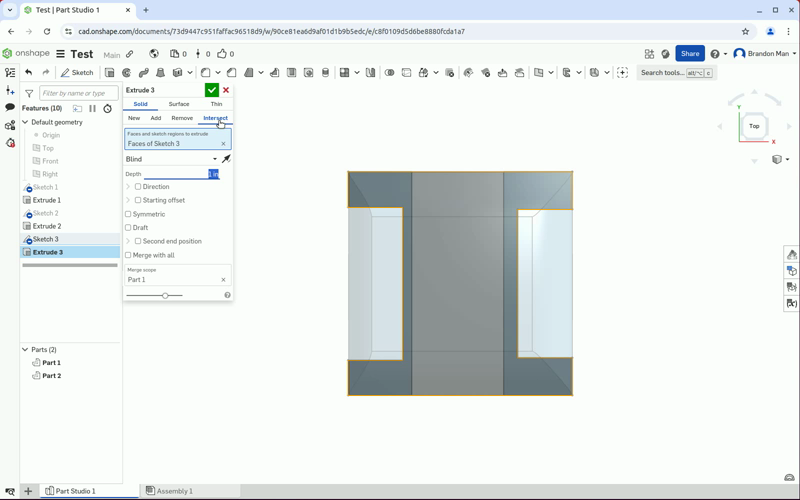
text(46.216)
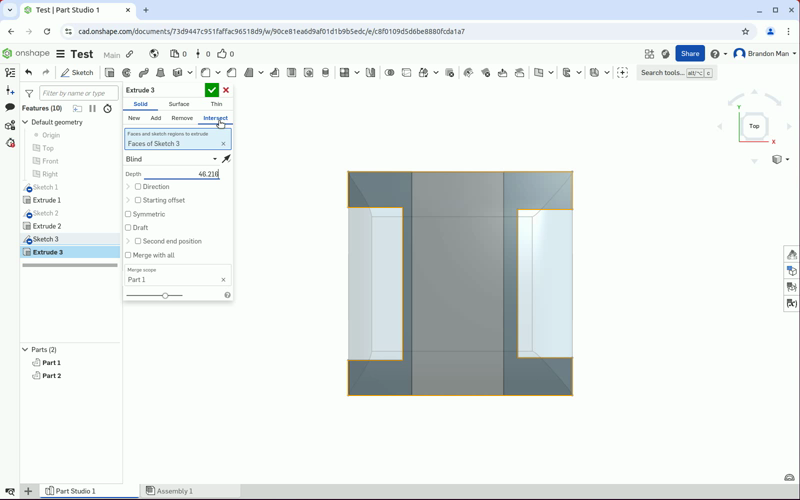
key(tab, 3)
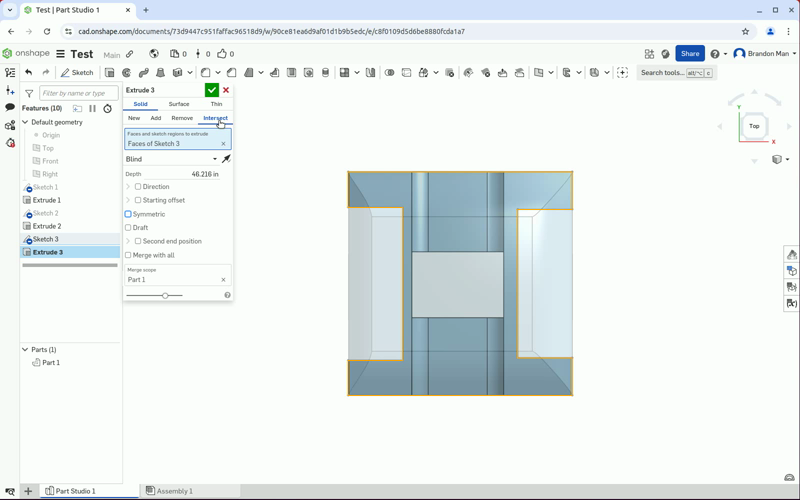
key(space)
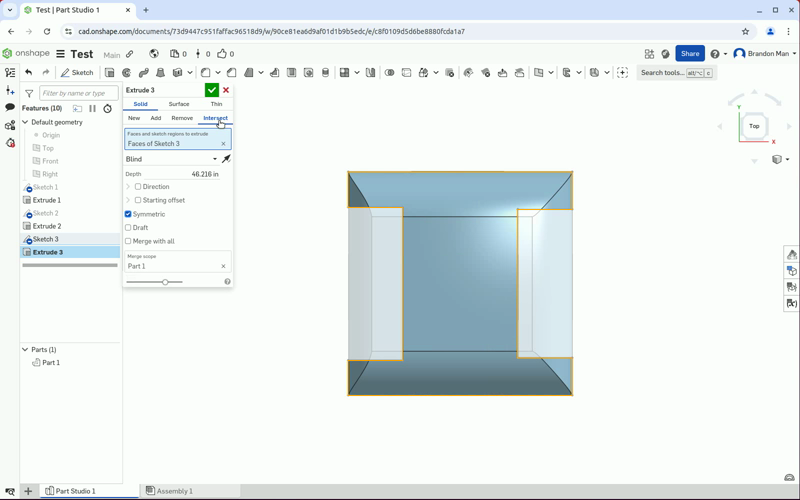
key(enter)
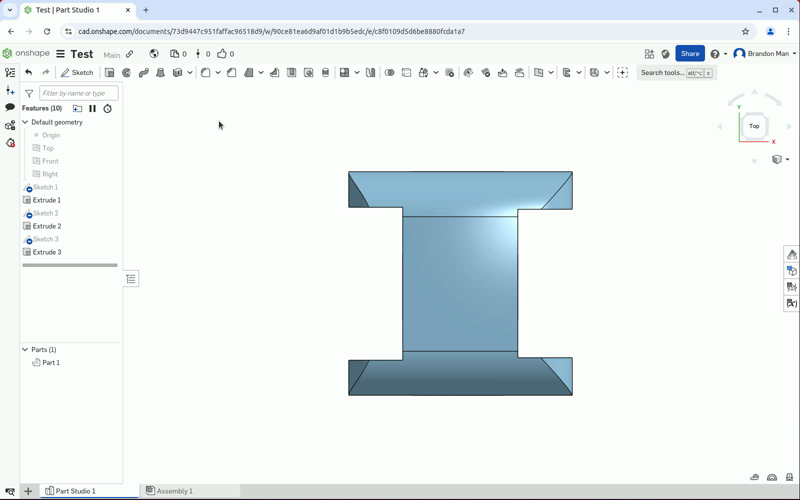
key(shift+h)
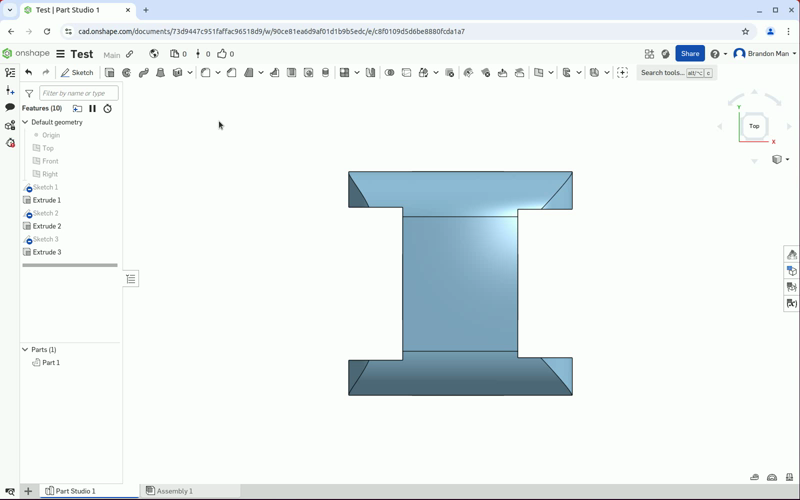
key(shift+h)
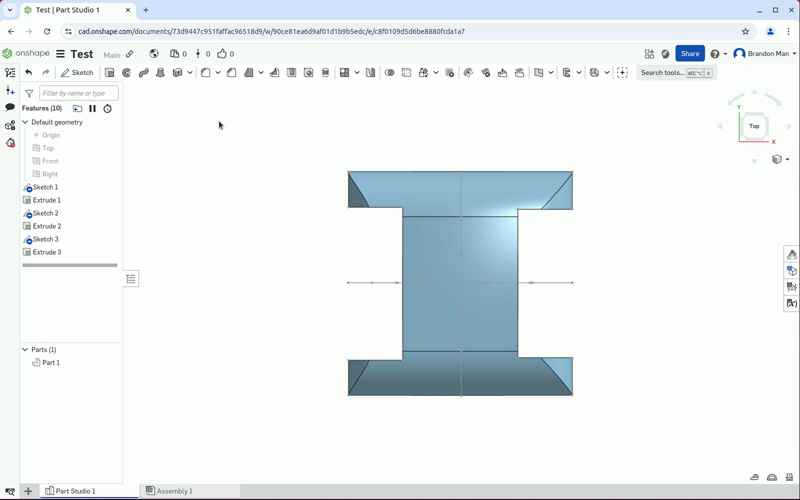
key(shift+7)
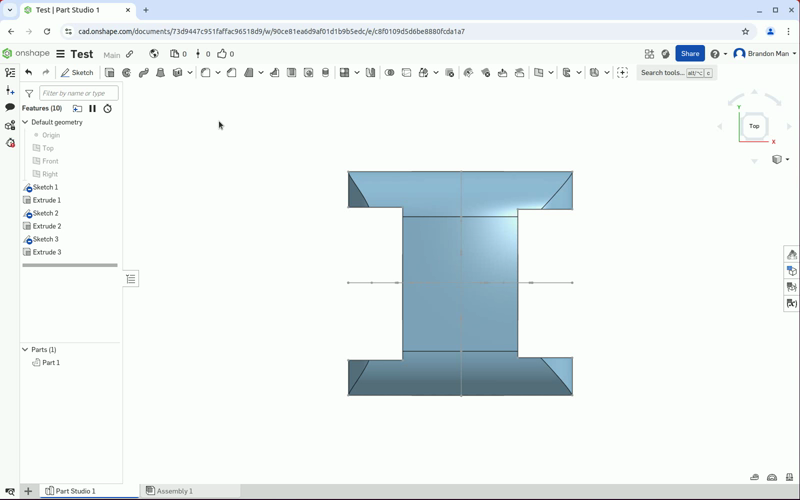
key(up, 3)
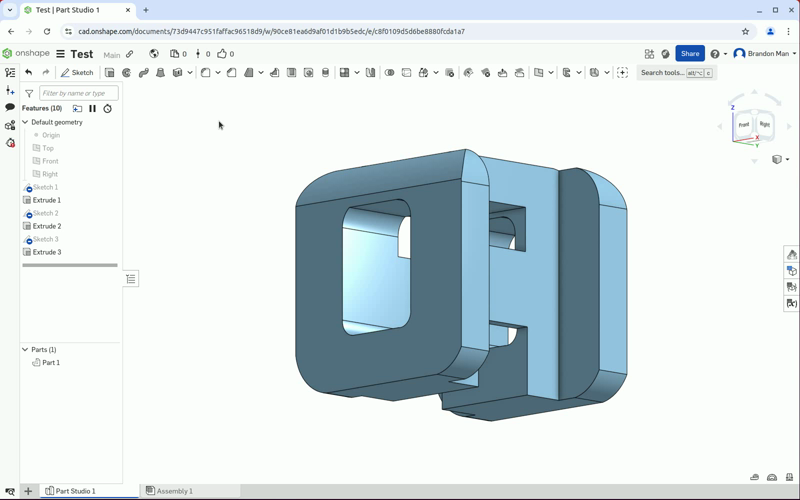
key(left, 3)
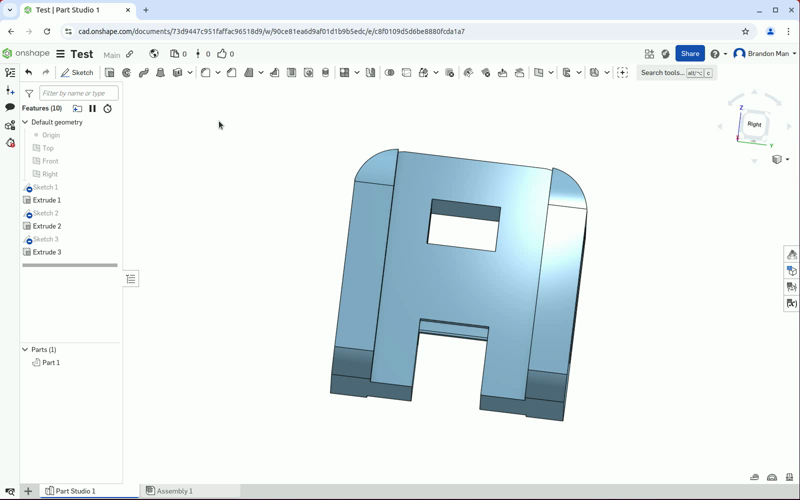
key(right, 3)
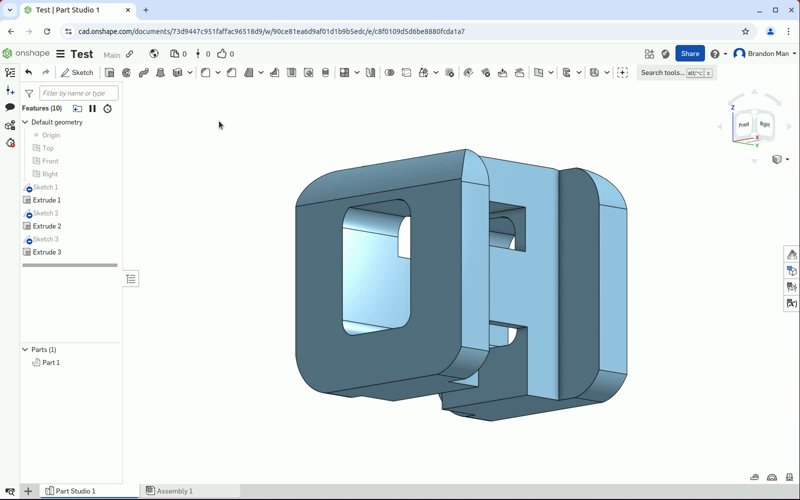
key(down, 3)
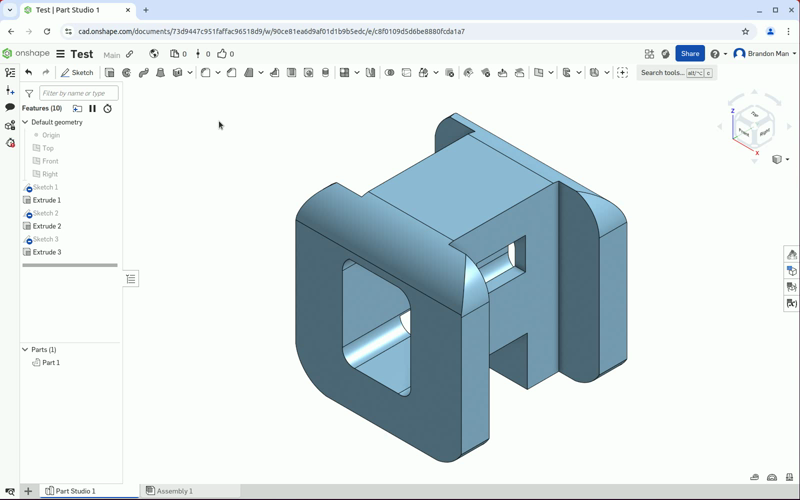
mouse_move(73, 189)
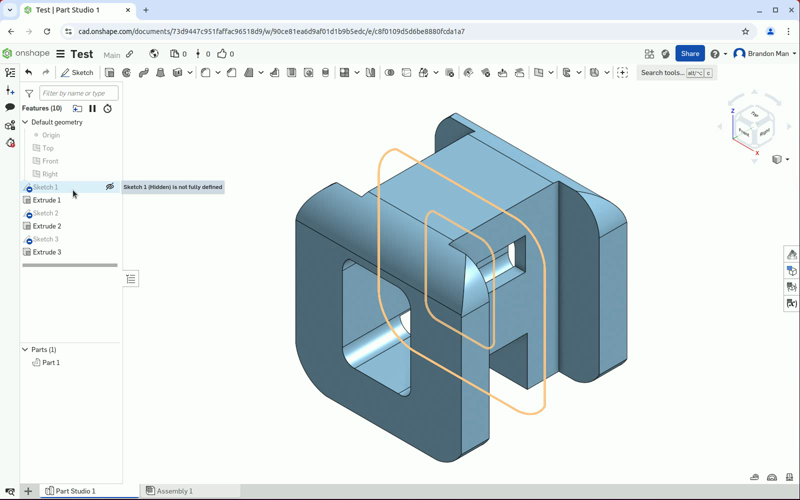
click(73, 189)